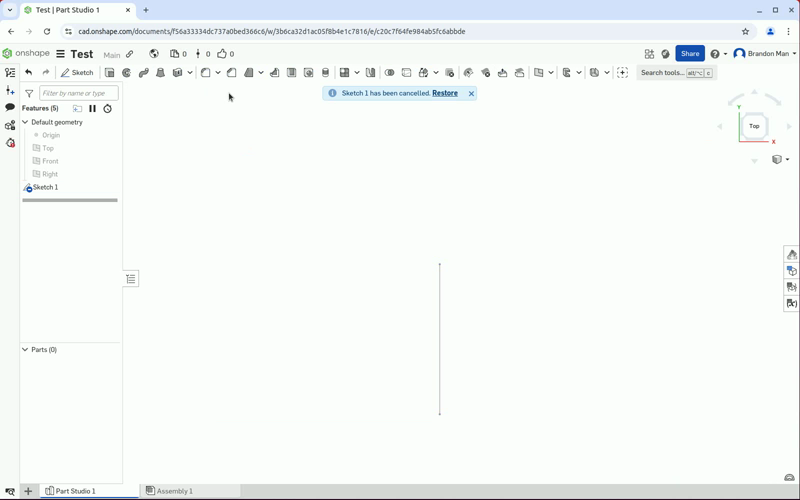
key(shift+h)
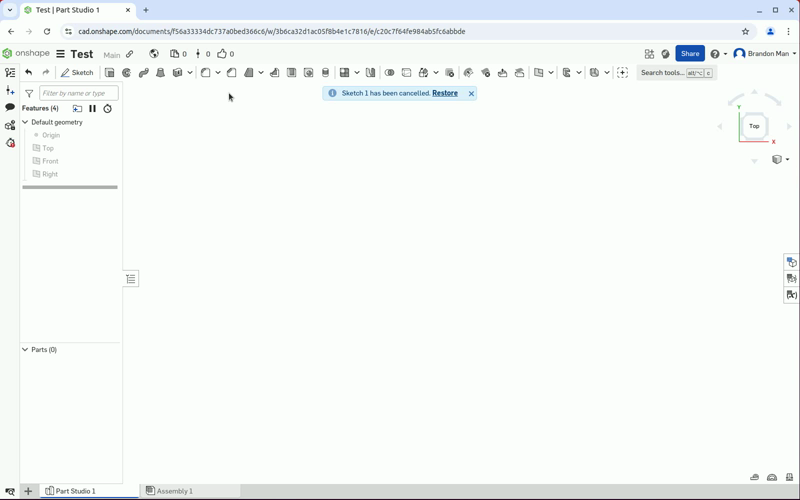
mouse_move(73, 352)
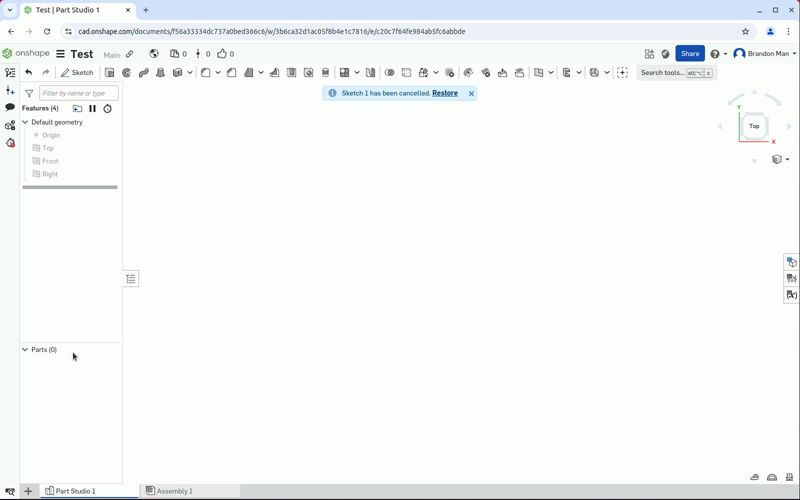
key(y)
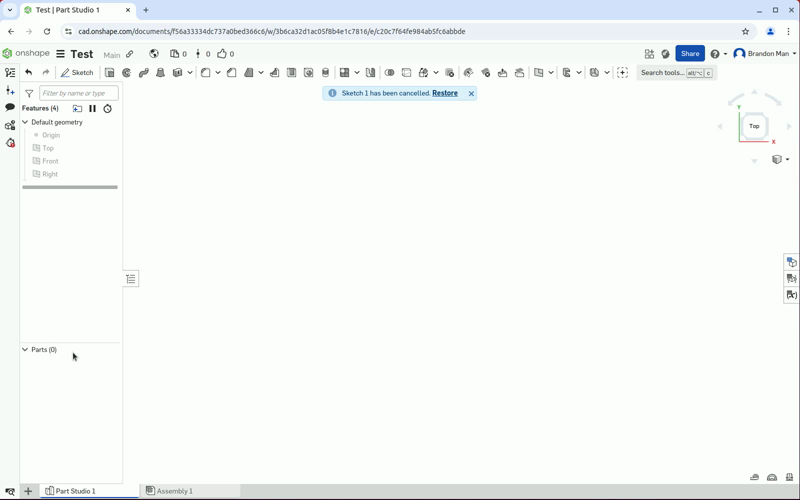
key(shift+p)
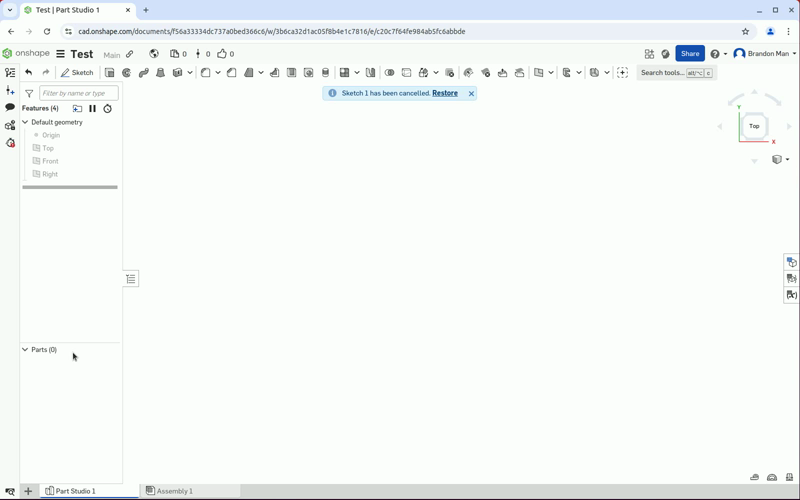
key(space)
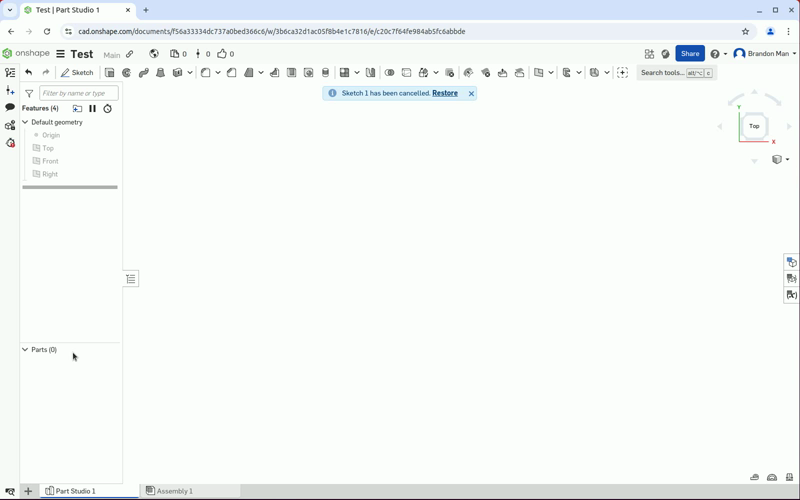
key_down(shift)
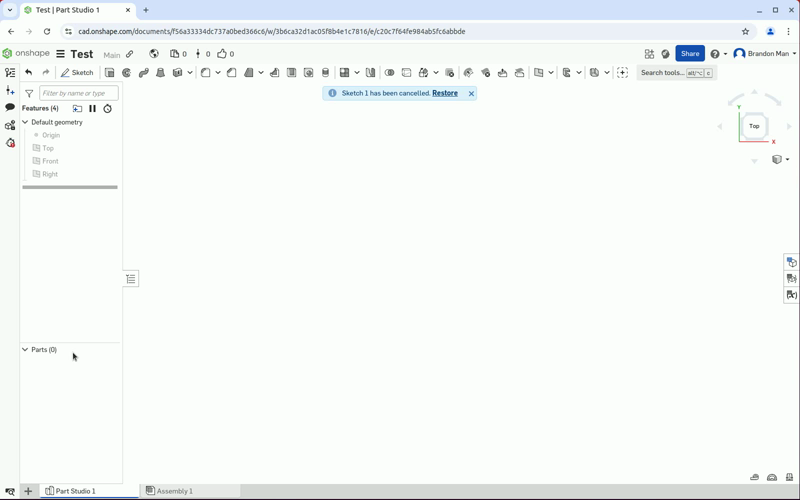
key(up)
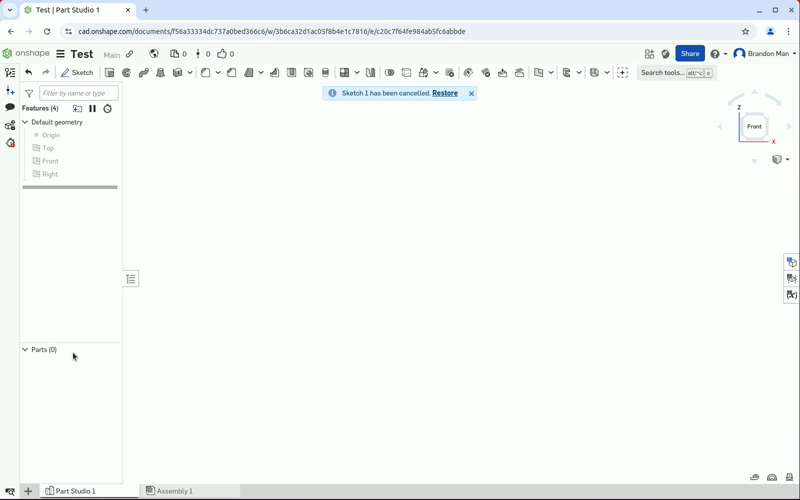
key_up(shift)
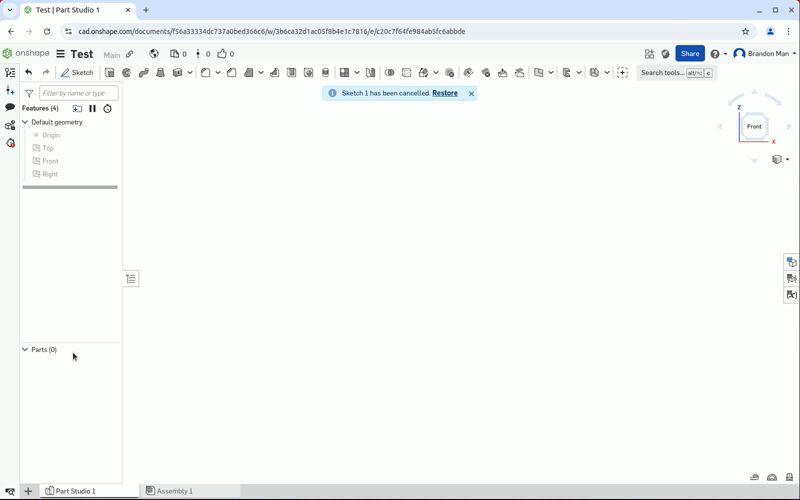
mouse_move(73, 352)
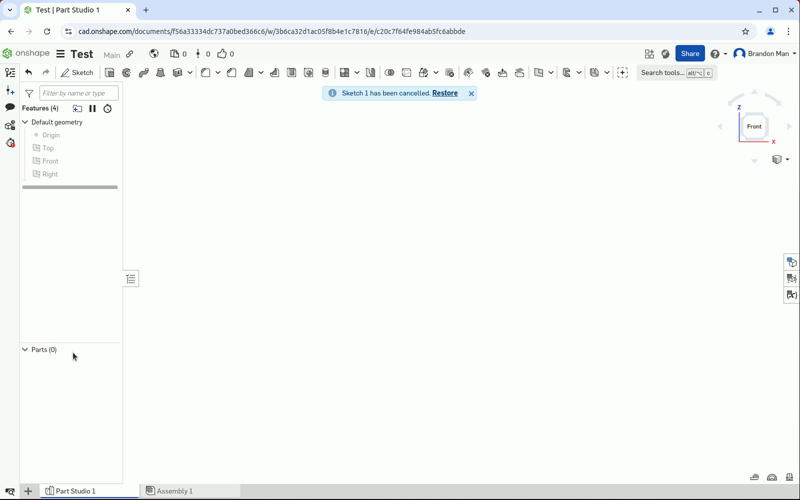
key(shift+y)
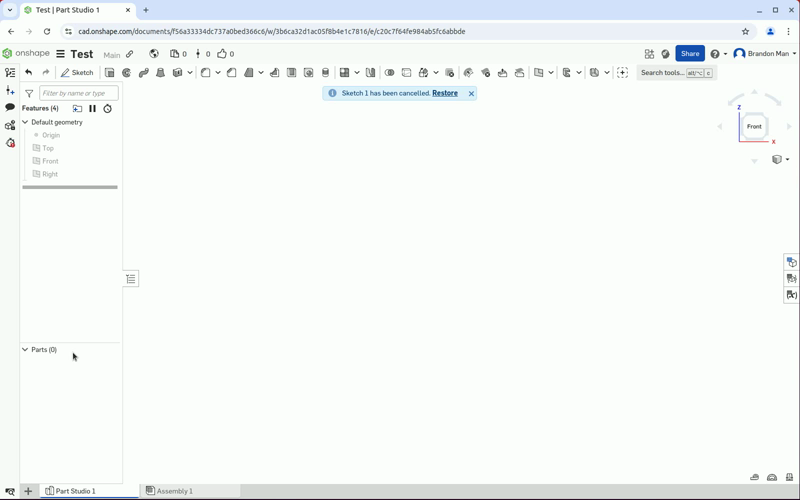
key(shift+s)
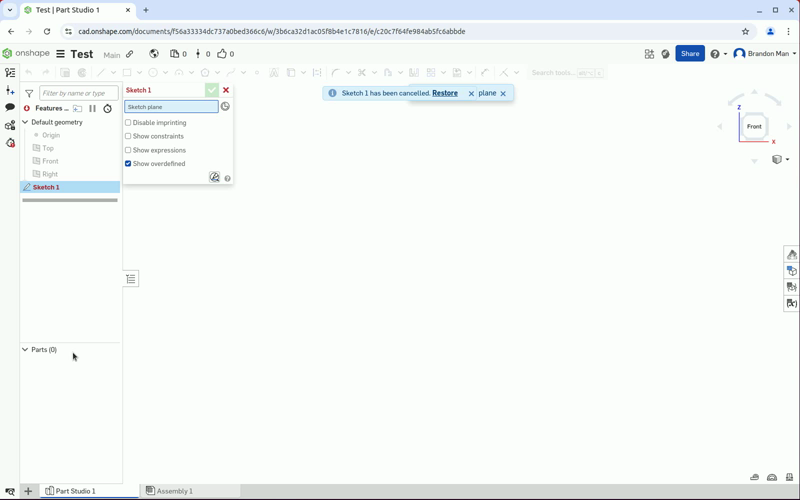
mouse_move(73, 163)
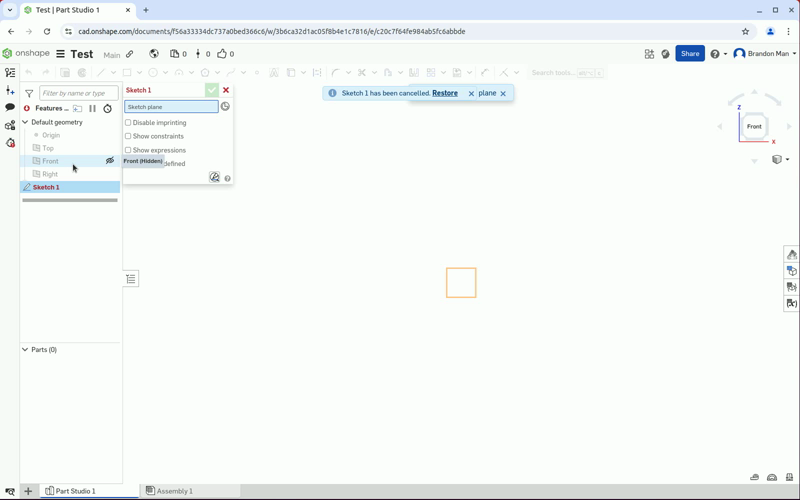
click(73, 163)
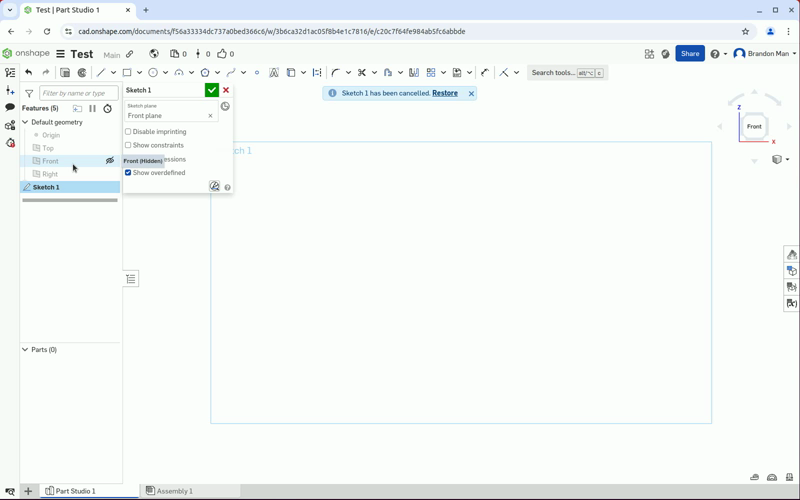
mouse_move(73, 352)
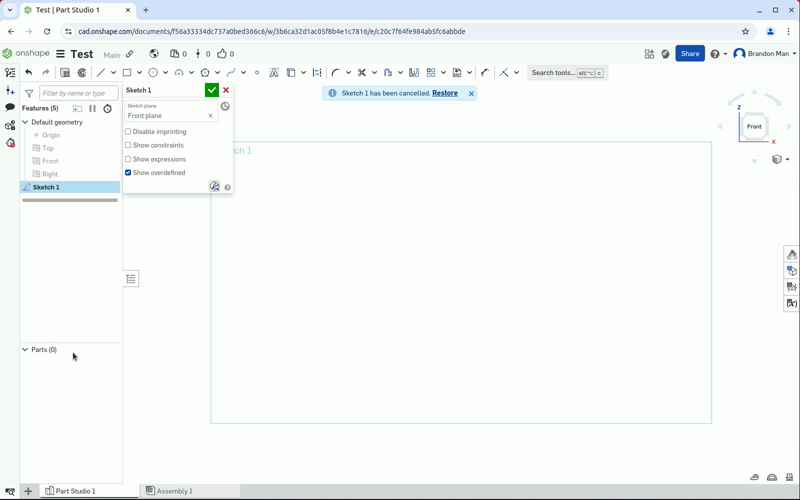
key(y)
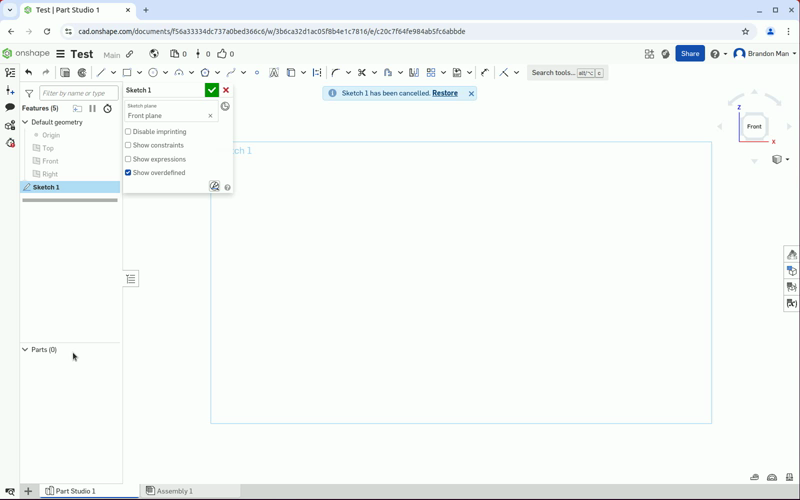
key(c)
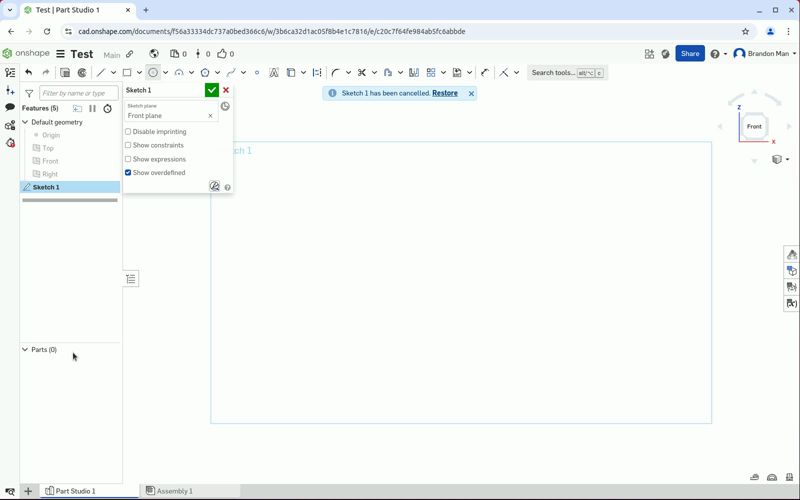
key_down(shift)
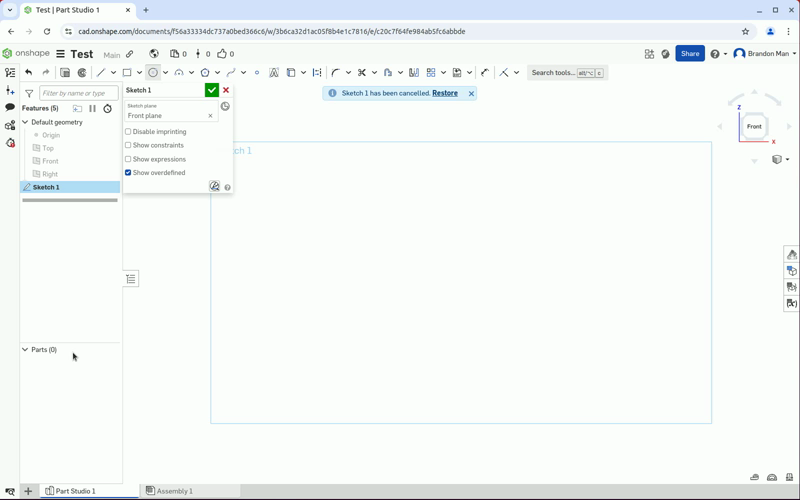
mouse_move(461, 282)
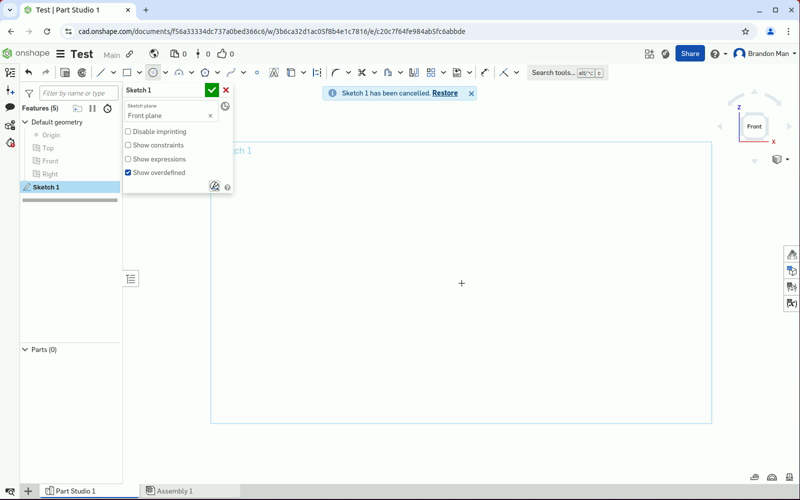
click(461, 282)
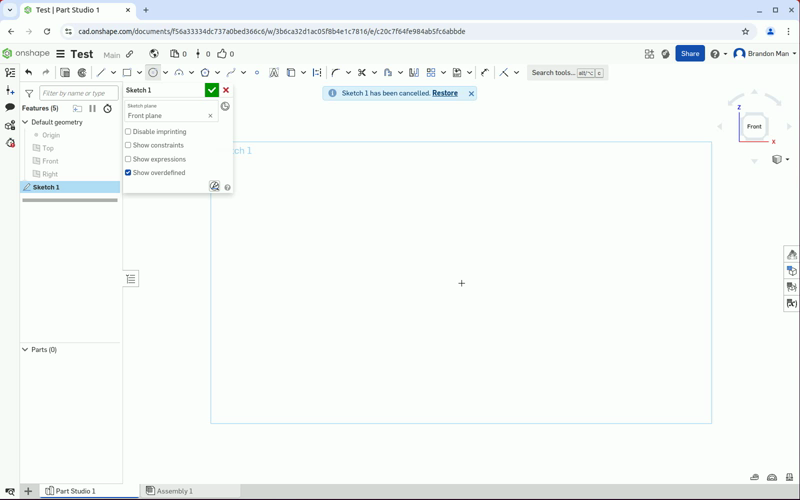
key_up(shift)
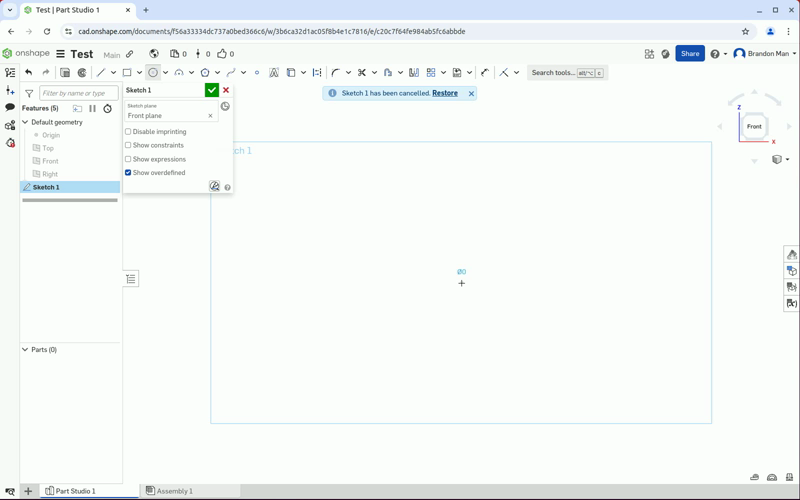
mouse_move(468, 282)
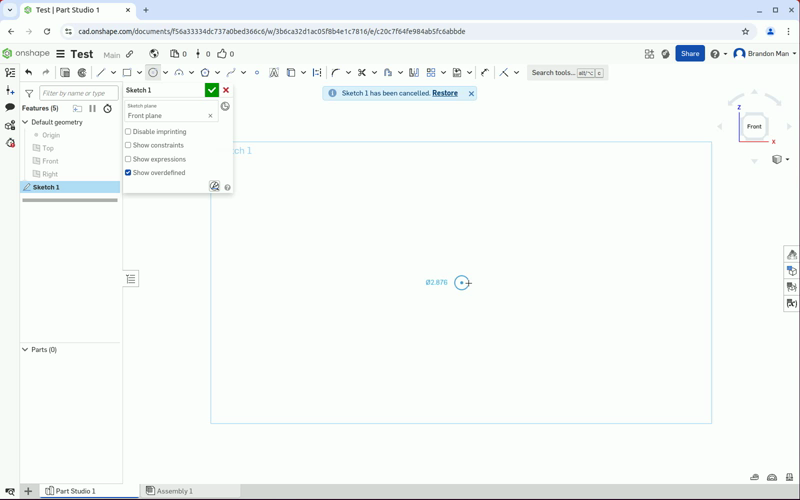
click(468, 282)
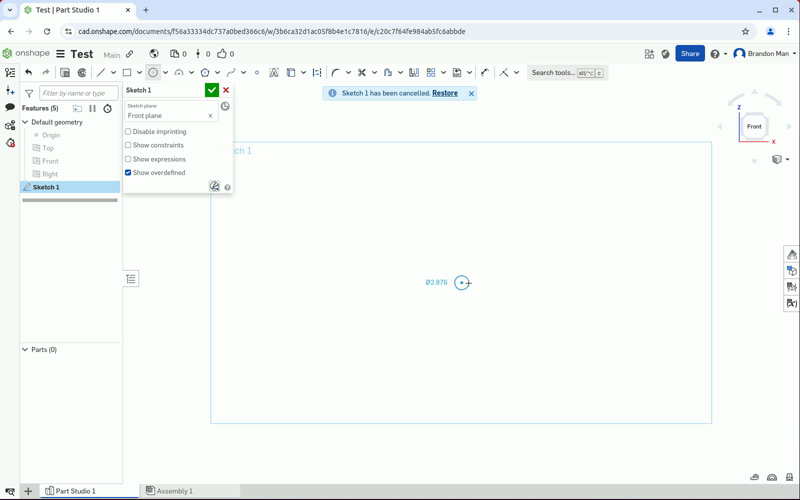
key(esc)
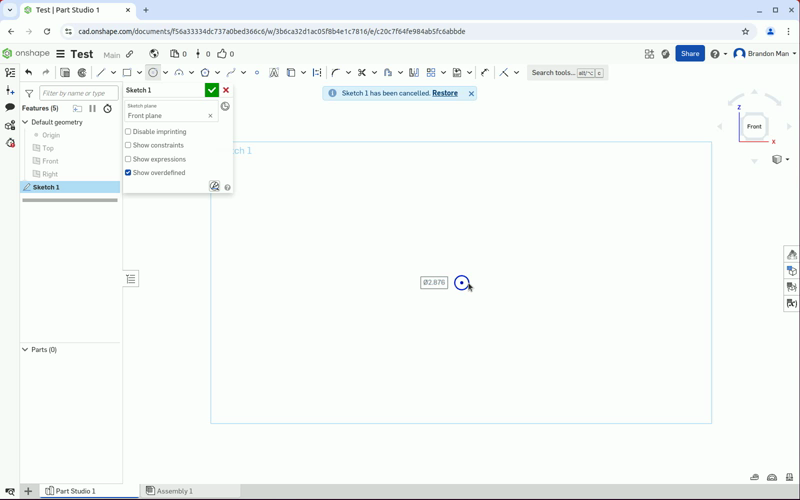
key(c)
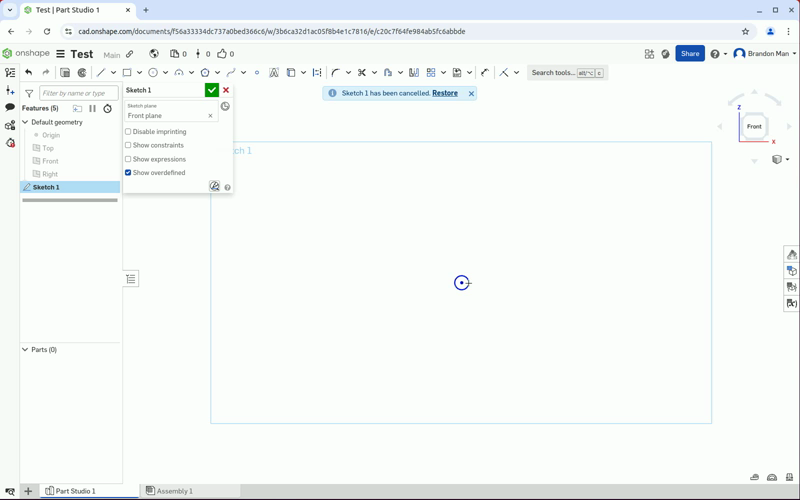
key_down(shift)
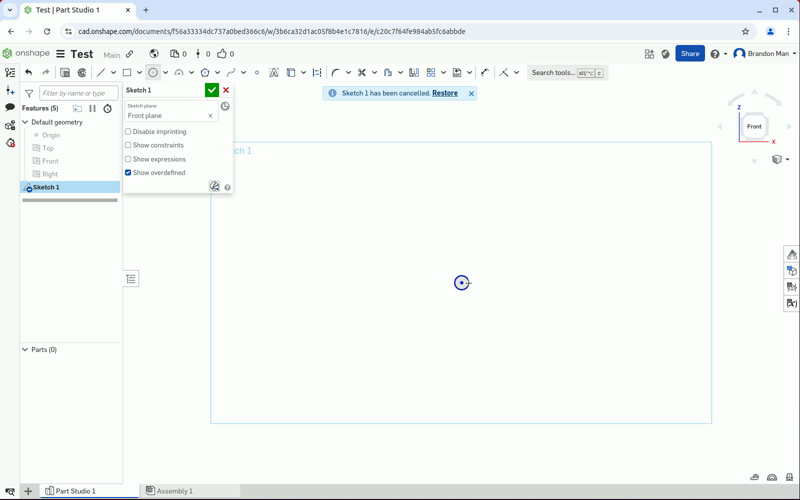
mouse_move(461, 282)
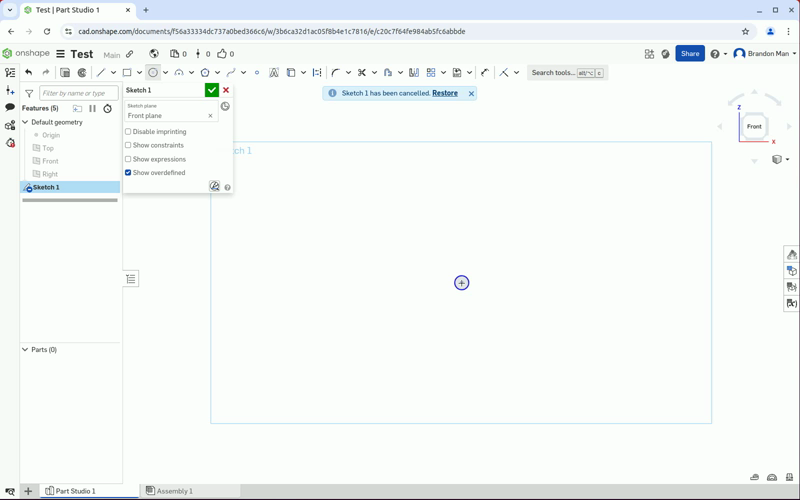
click(461, 282)
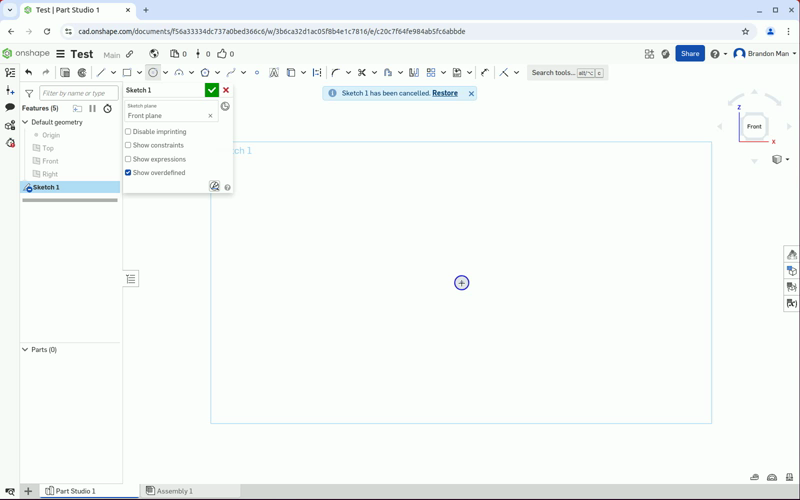
key_up(shift)
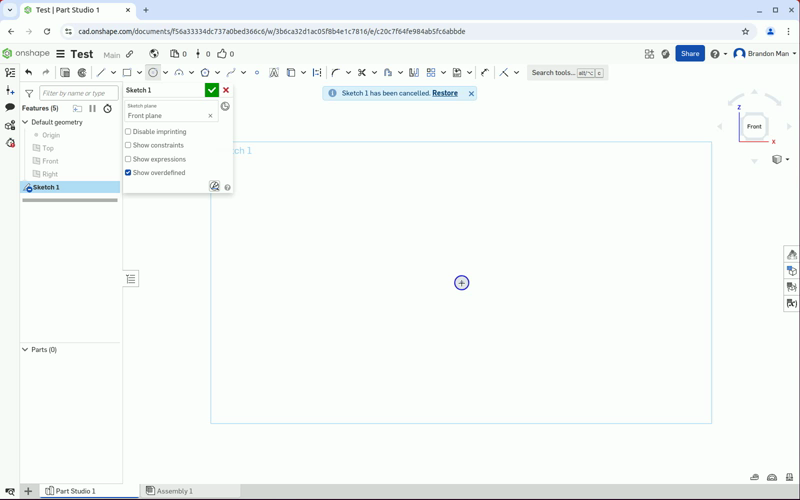
mouse_move(465, 282)
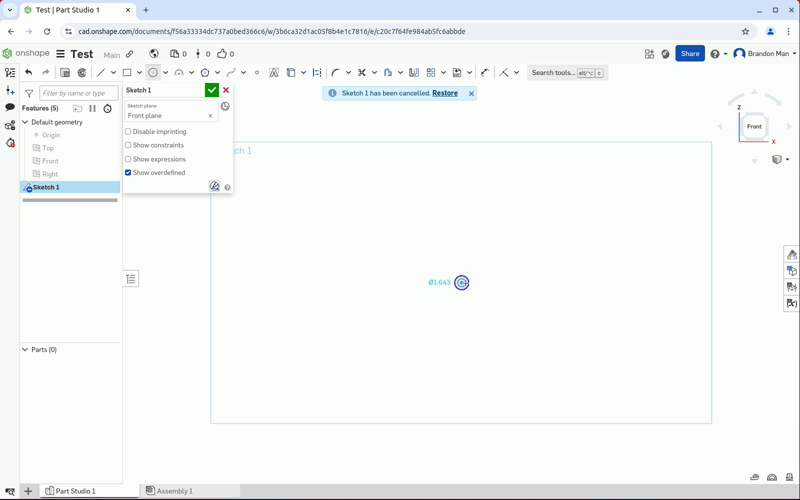
scroll(6)
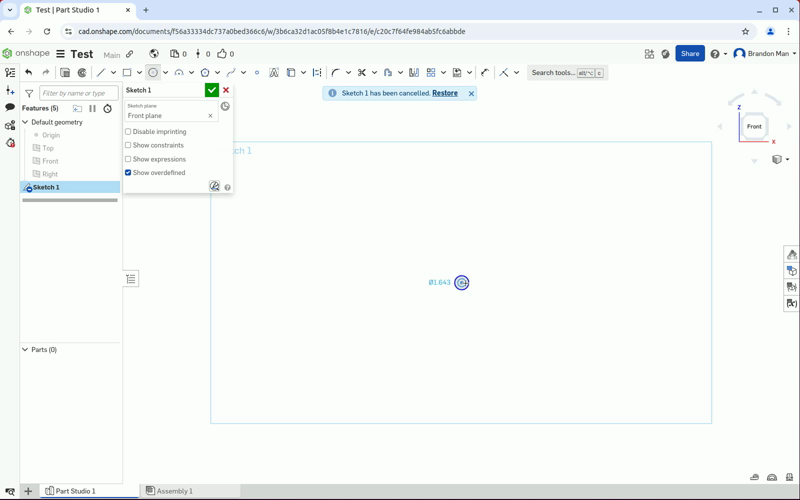
scroll(6)
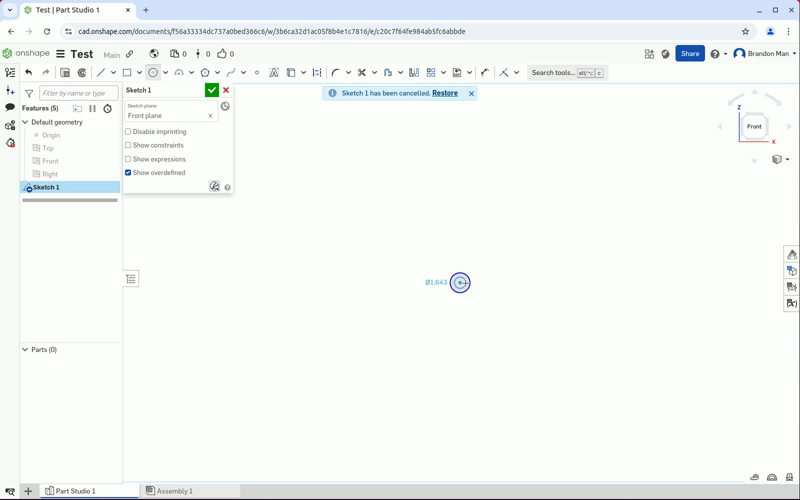
scroll(6)
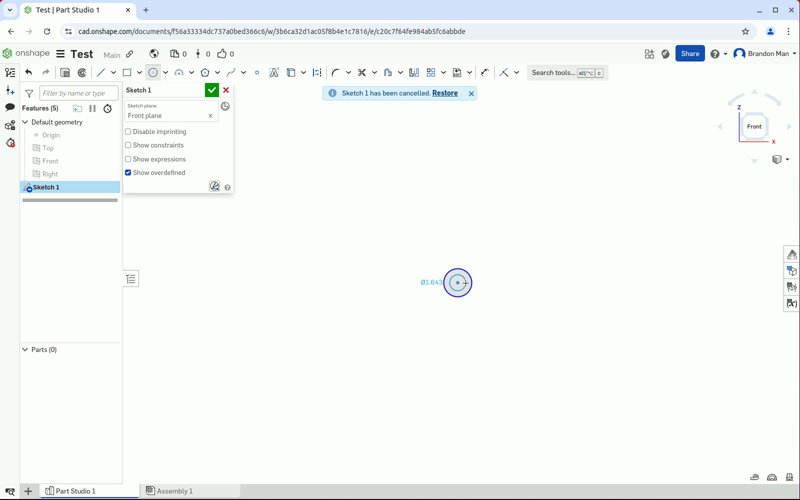
scroll(6)
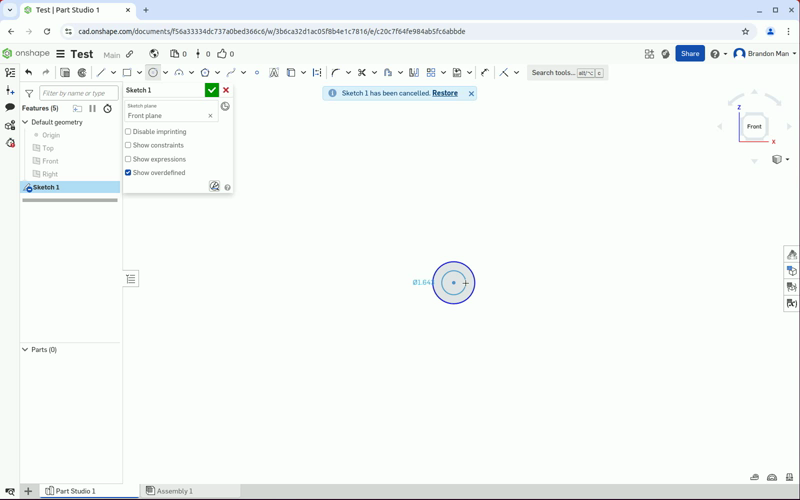
scroll(6)
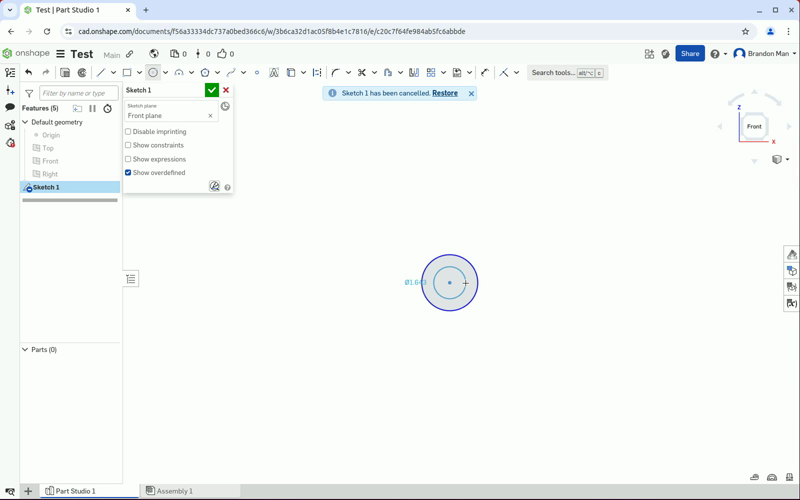
scroll(6)
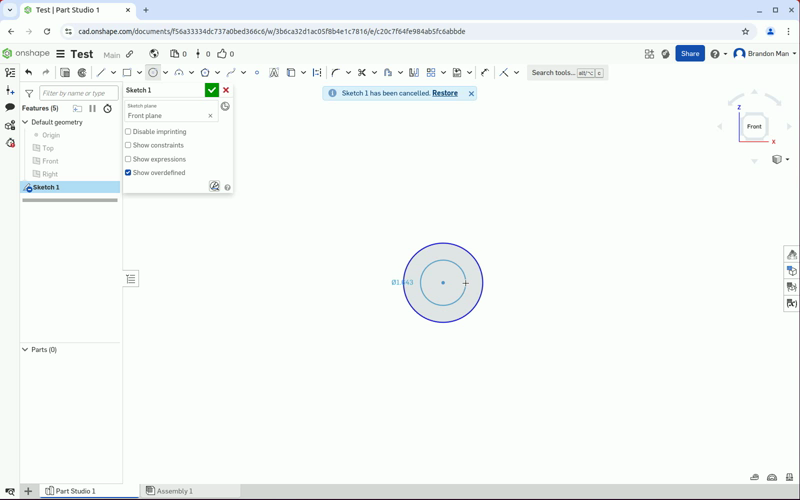
scroll(6)
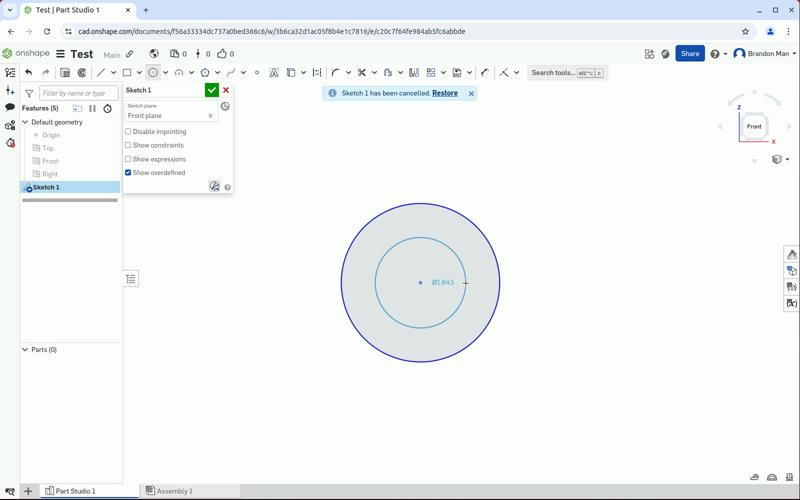
click(465, 282)
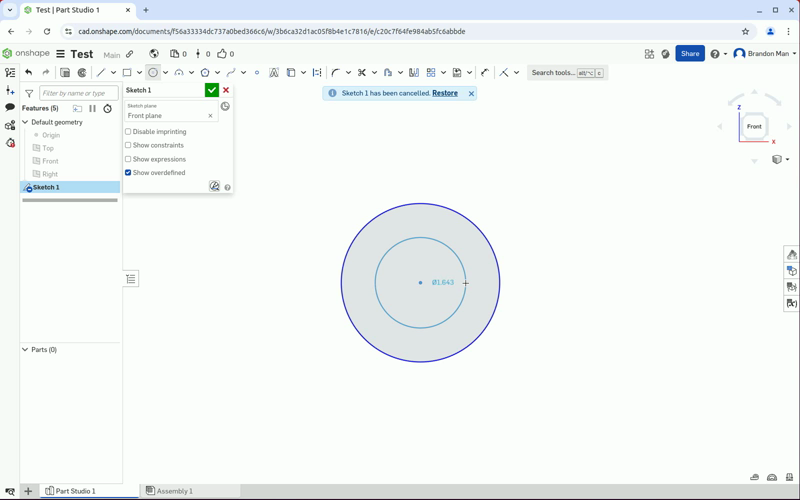
scroll(-6)
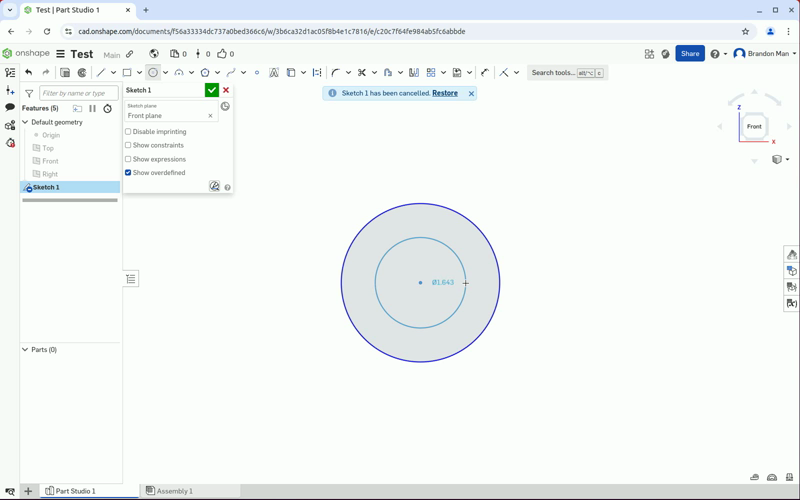
scroll(-6)
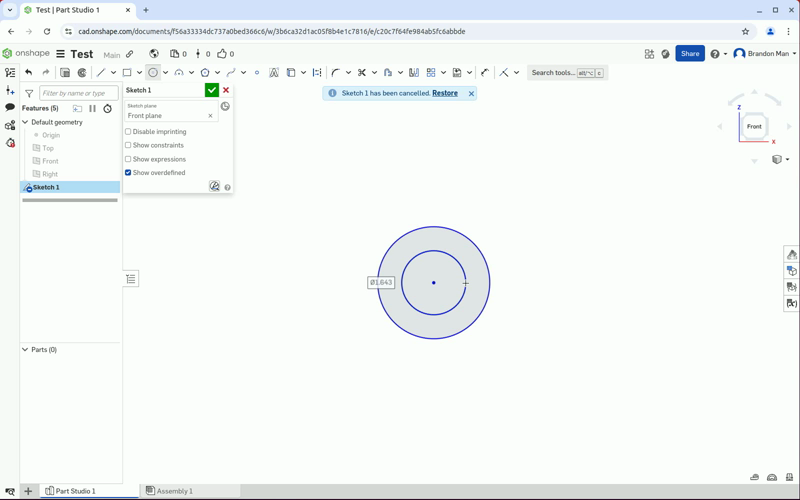
scroll(-6)
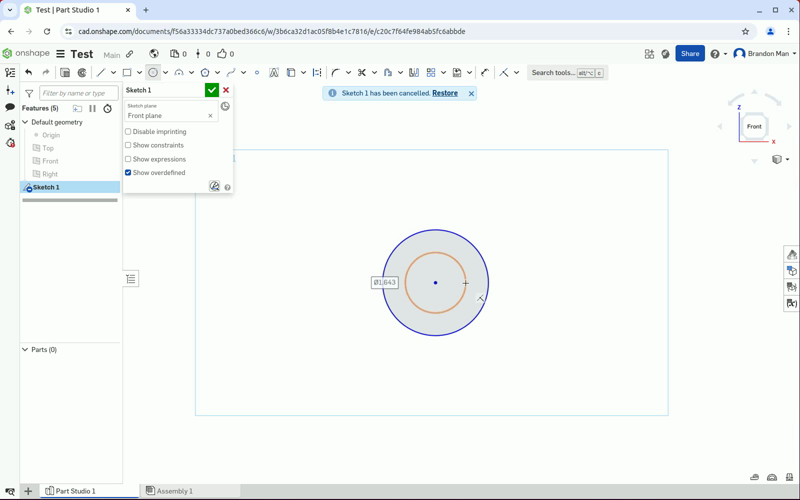
scroll(-6)
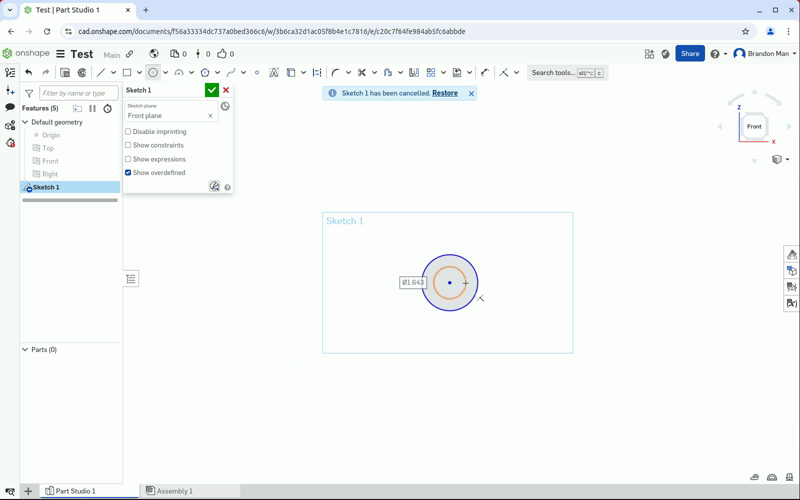
scroll(-6)
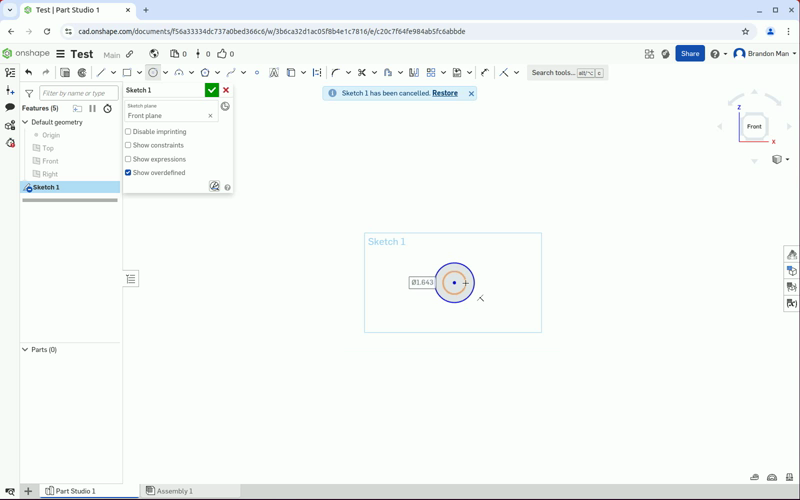
scroll(-6)
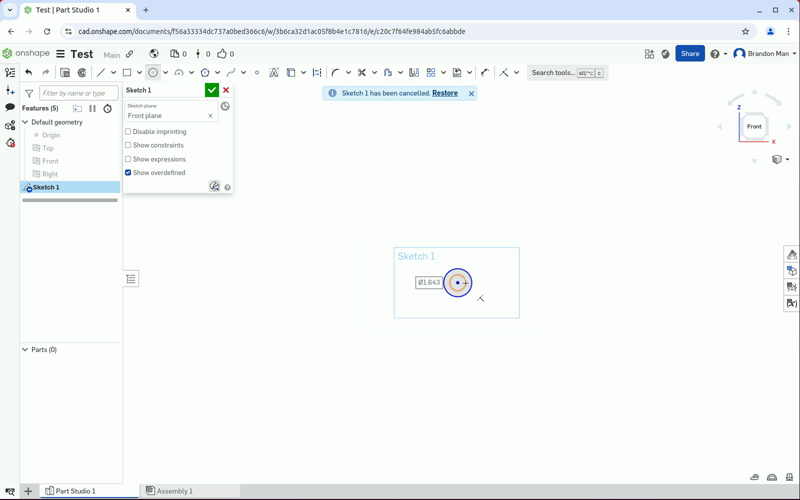
scroll(-6)
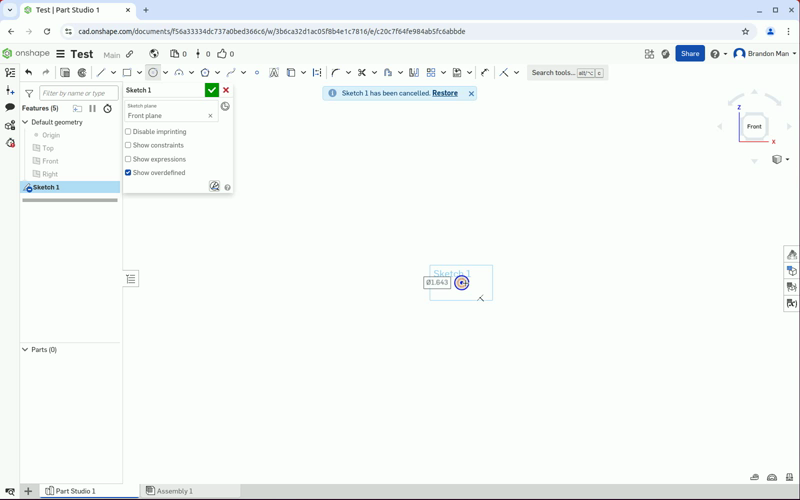
key(esc)
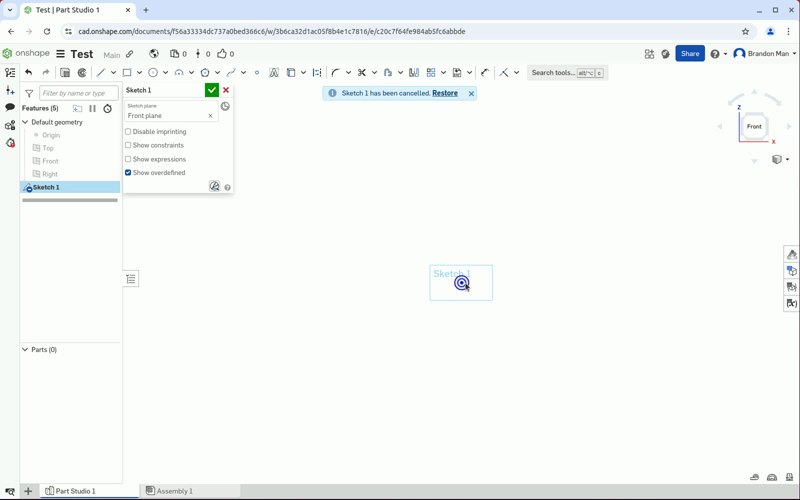
mouse_move(465, 286)
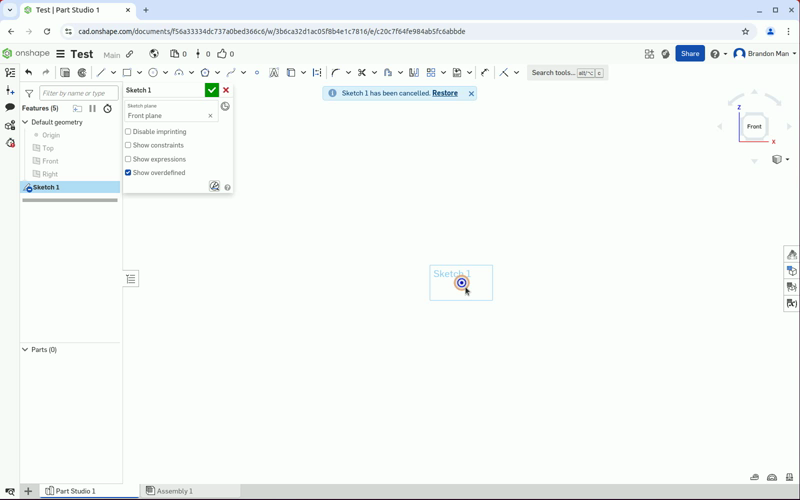
scroll(6)
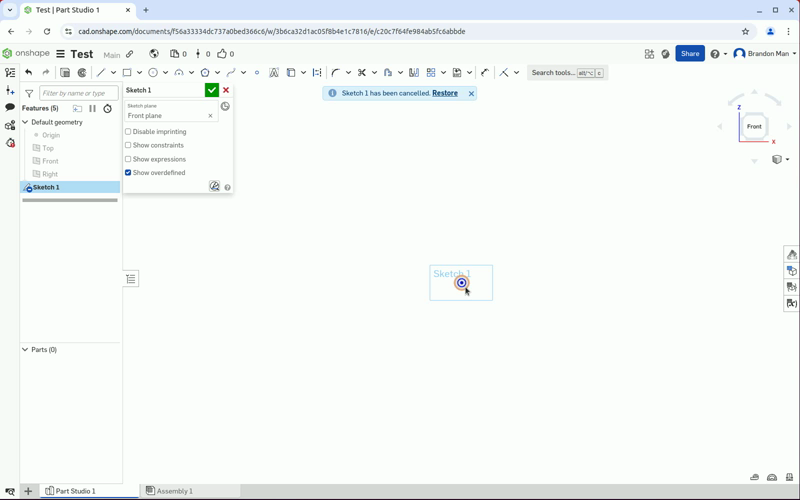
scroll(6)
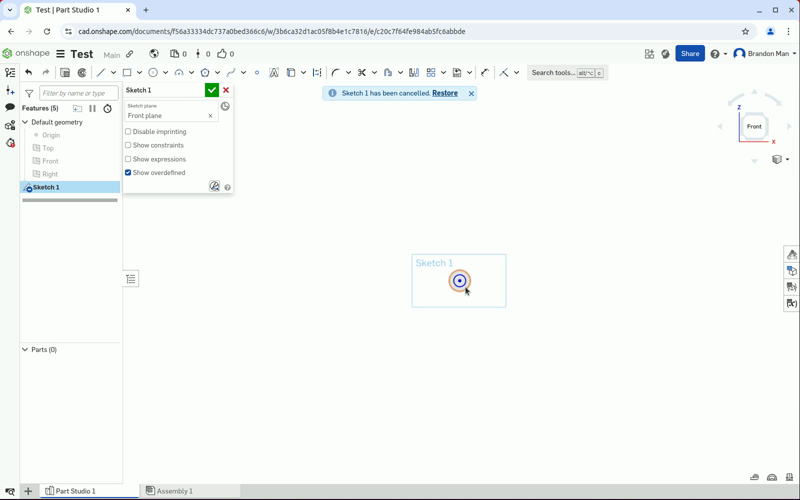
scroll(6)
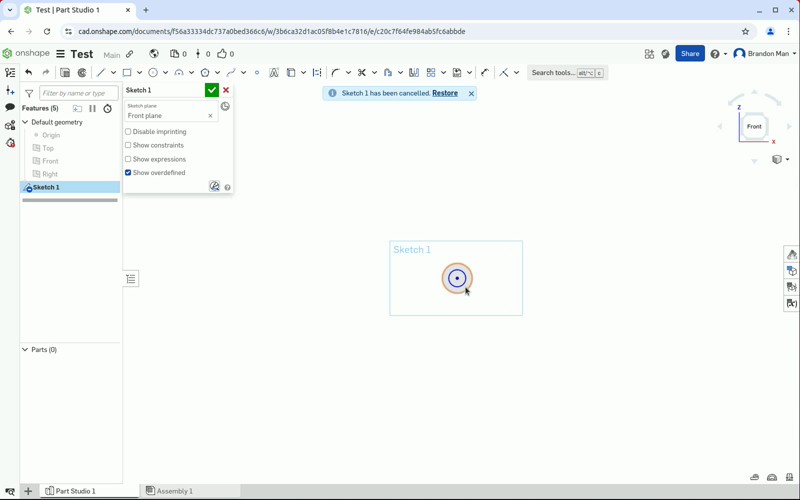
scroll(6)
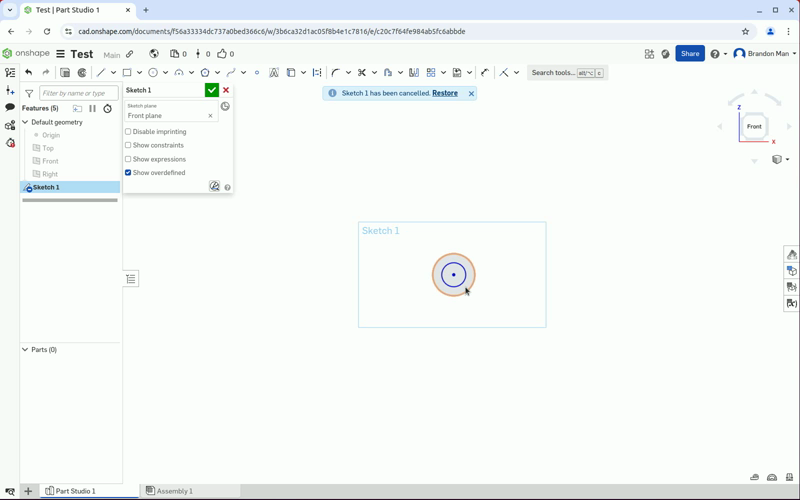
scroll(6)
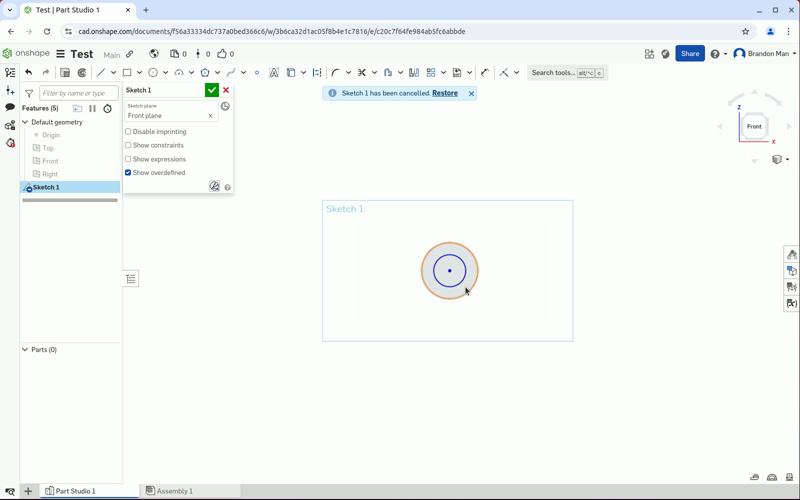
scroll(6)
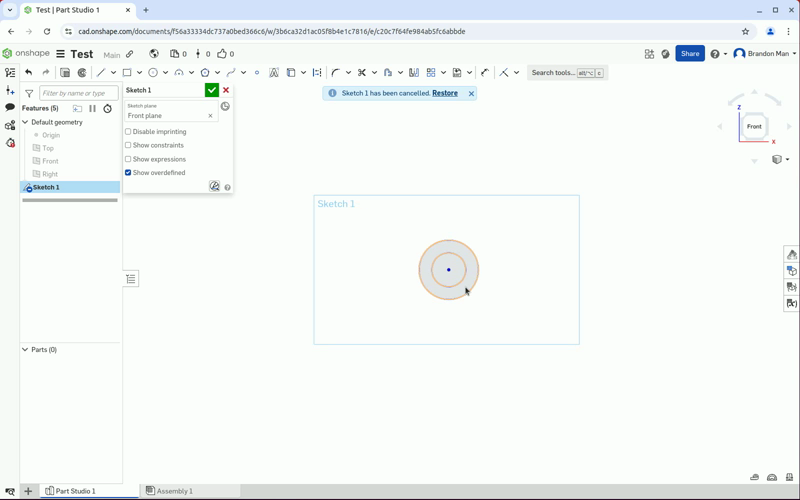
scroll(6)
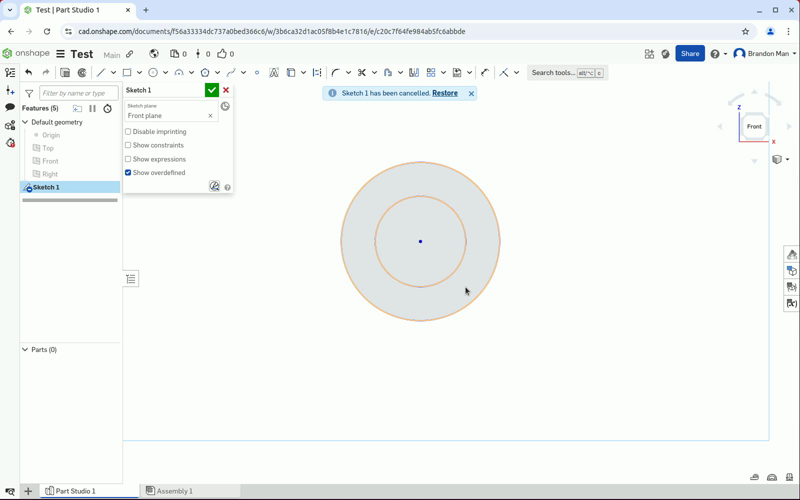
click(465, 286)
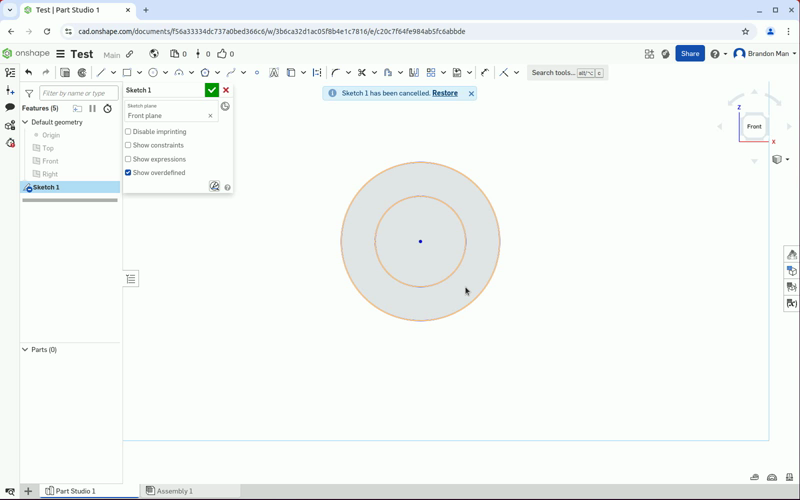
scroll(-6)
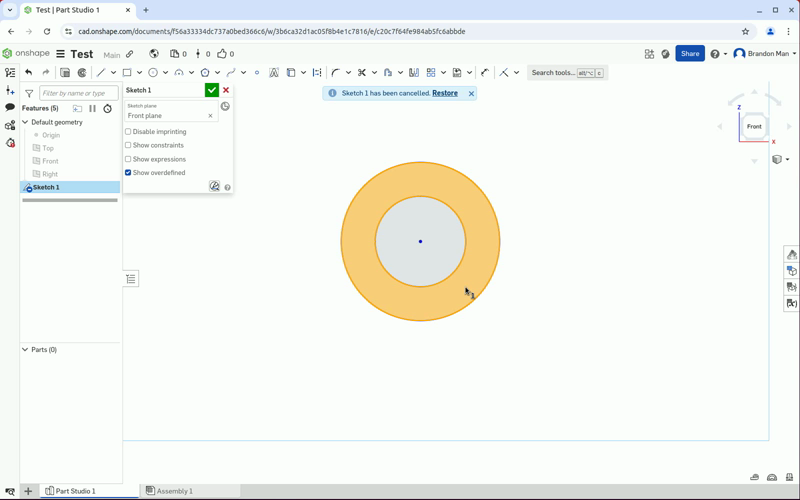
scroll(-6)
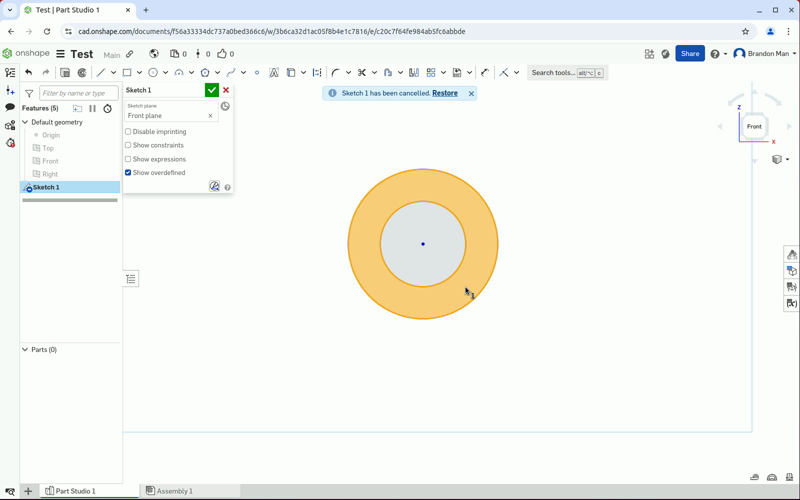
scroll(-6)
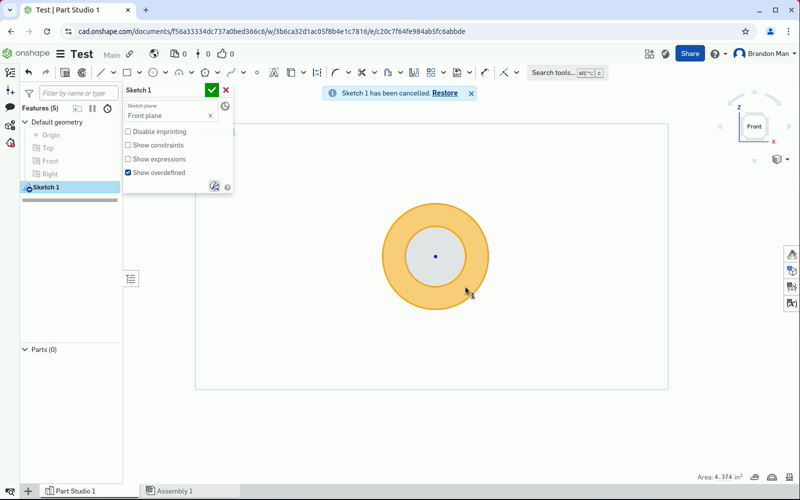
scroll(-6)
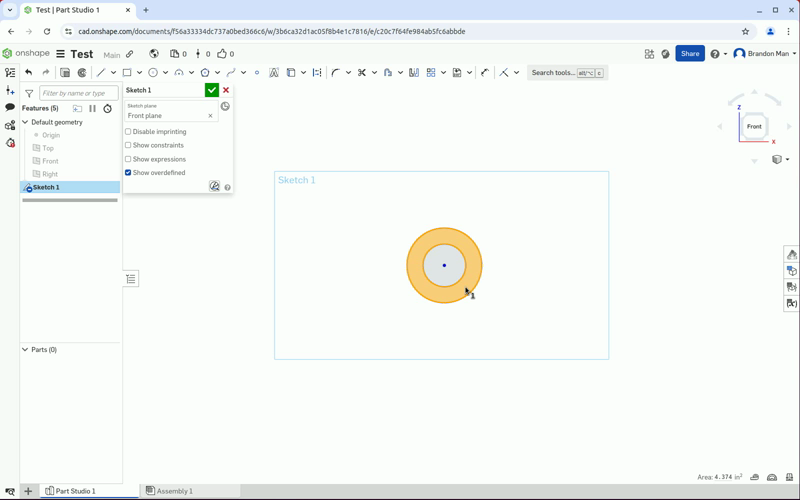
scroll(-6)
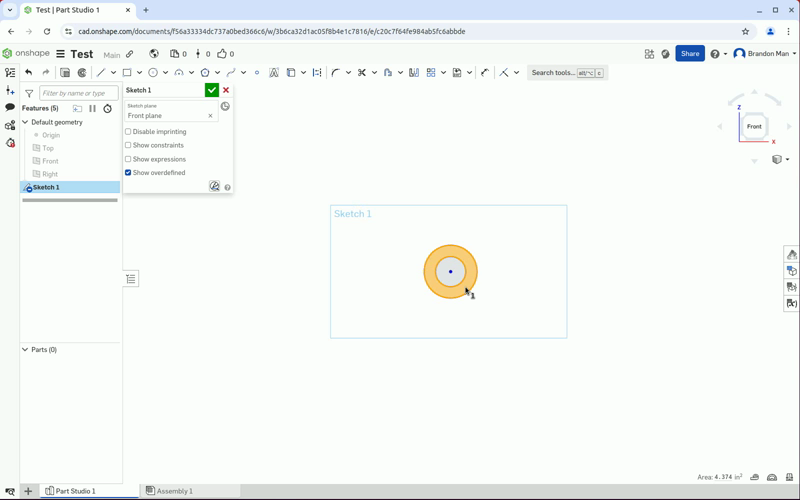
scroll(-6)
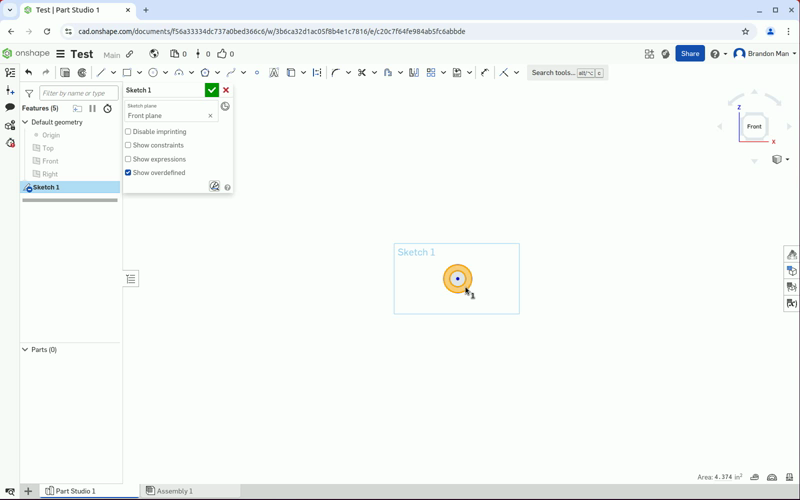
scroll(-6)
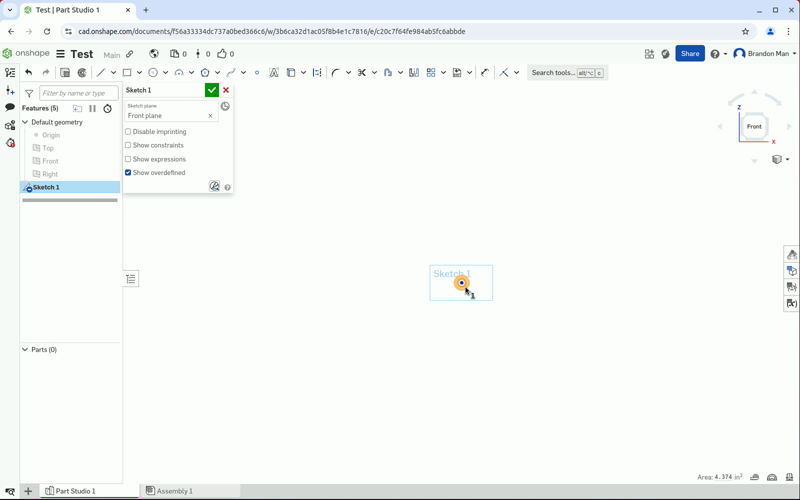
mouse_move(73, 352)
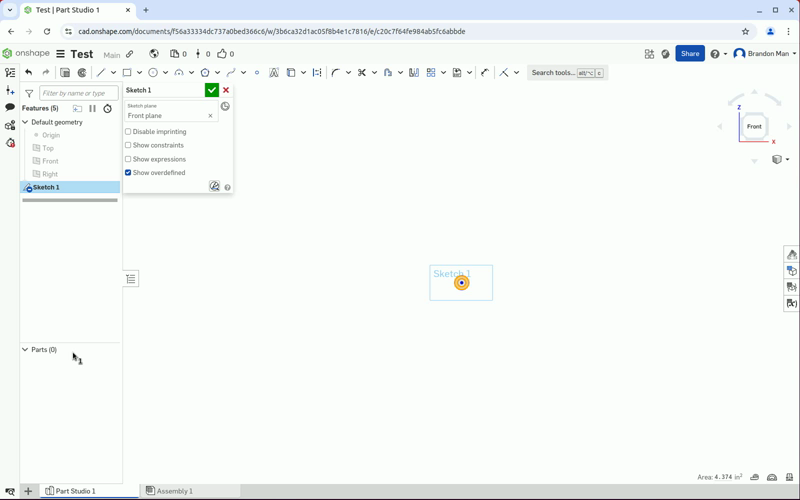
key(shift+y)
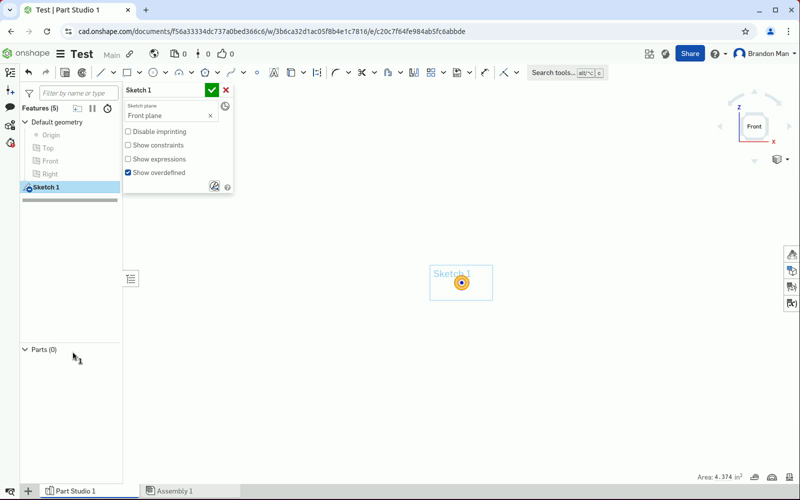
key(shift+e)
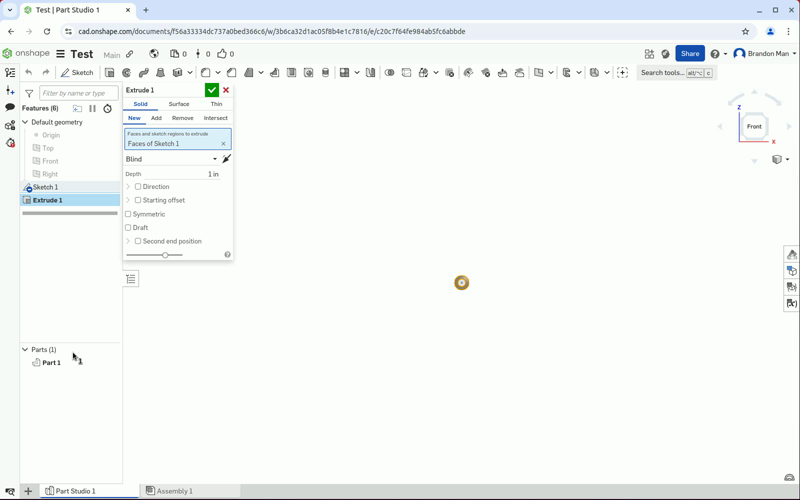
mouse_move(143, 106)
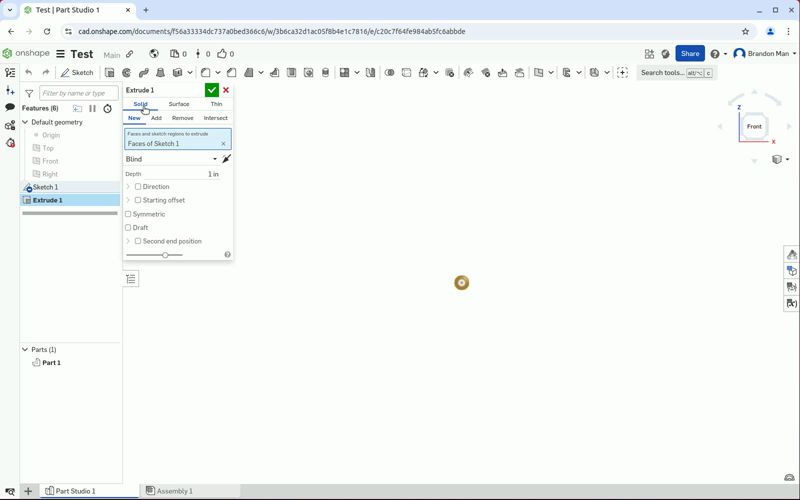
click(143, 106)
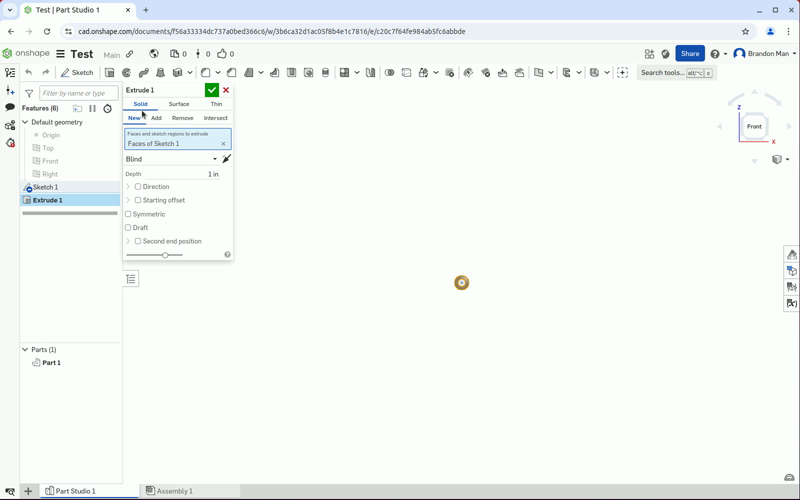
mouse_move(137, 120)
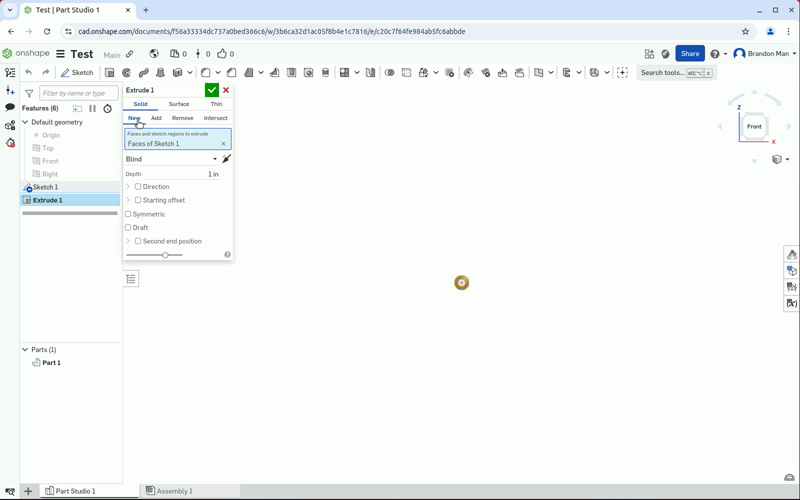
click(137, 120)
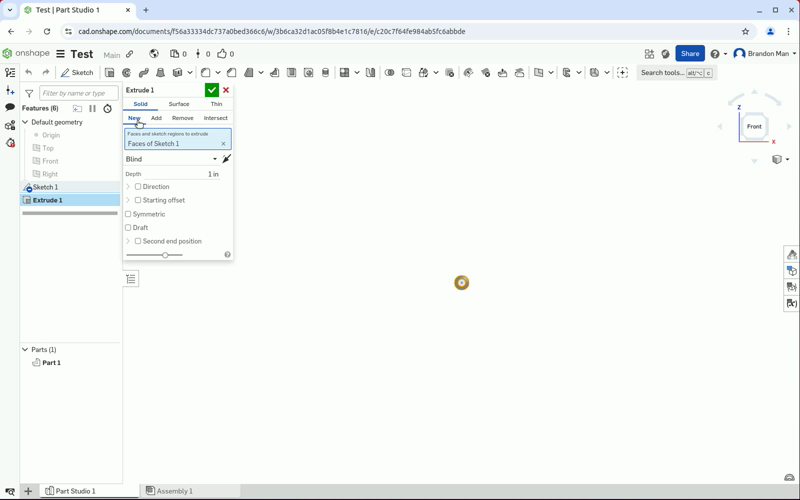
key(tab, 4)
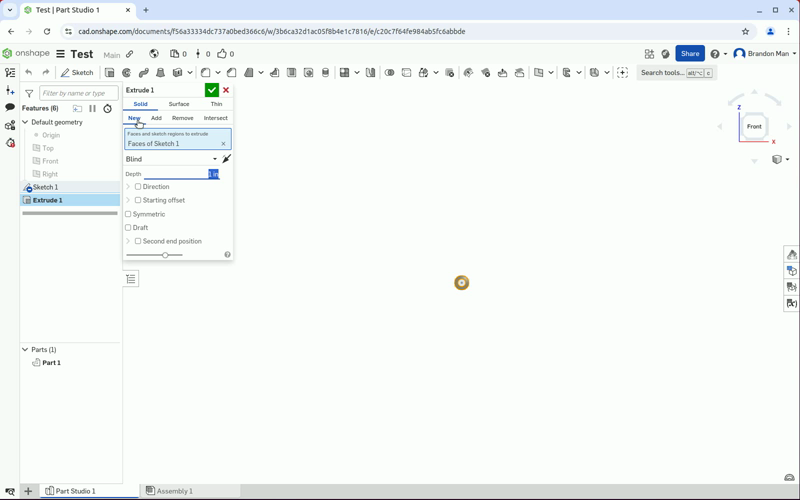
text(2.166)
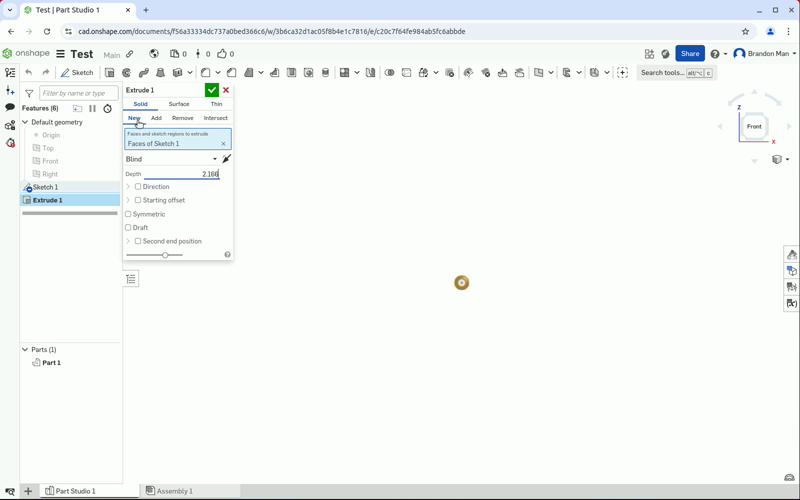
key(enter)
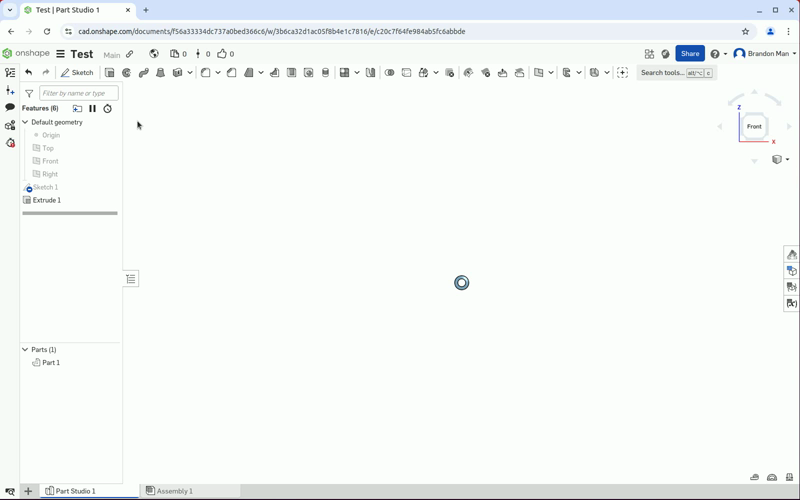
key(shift+h)
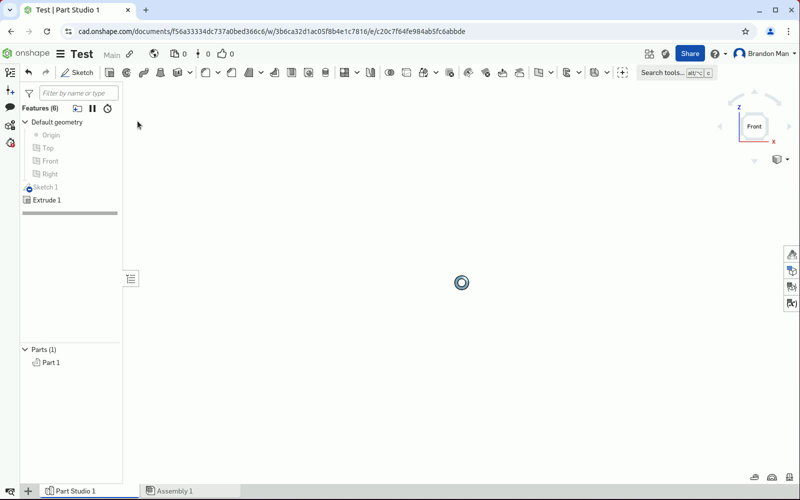
key(shift+h)
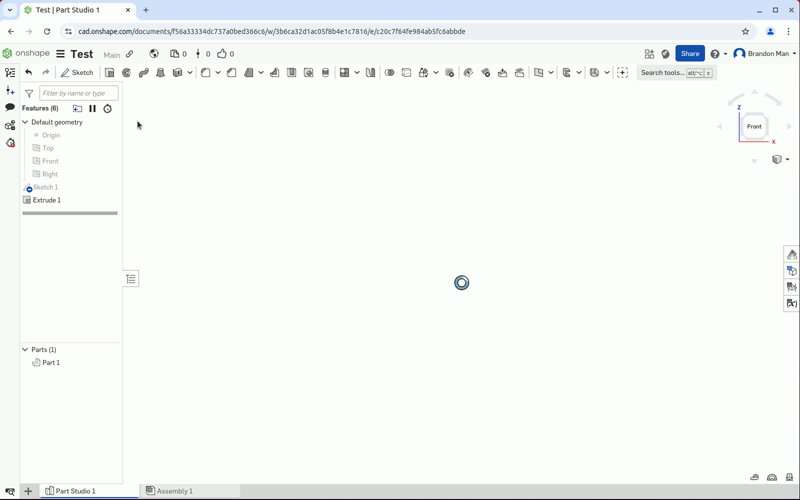
mouse_move(73, 189)
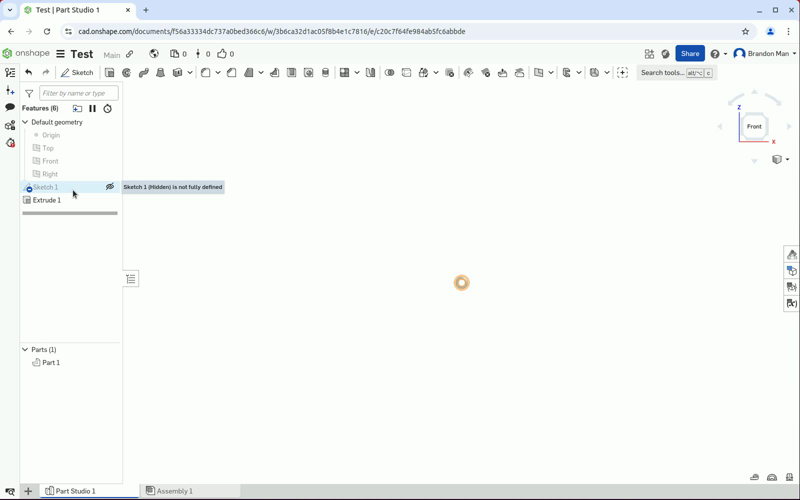
click(73, 189)
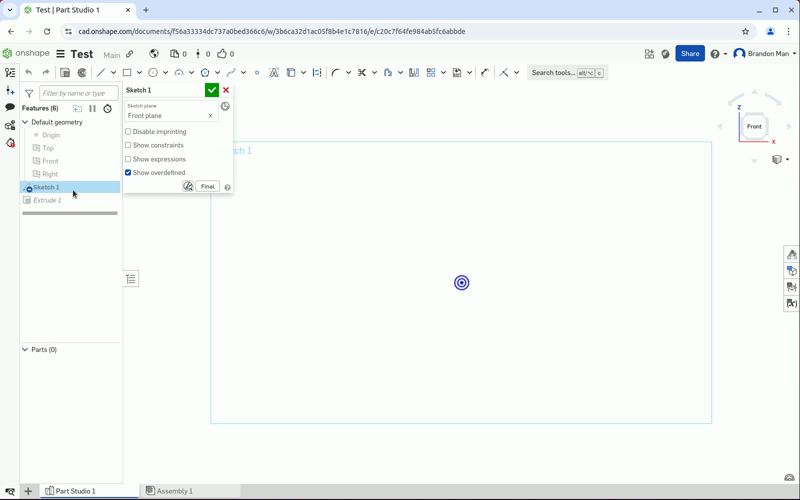
mouse_move(229, 92)
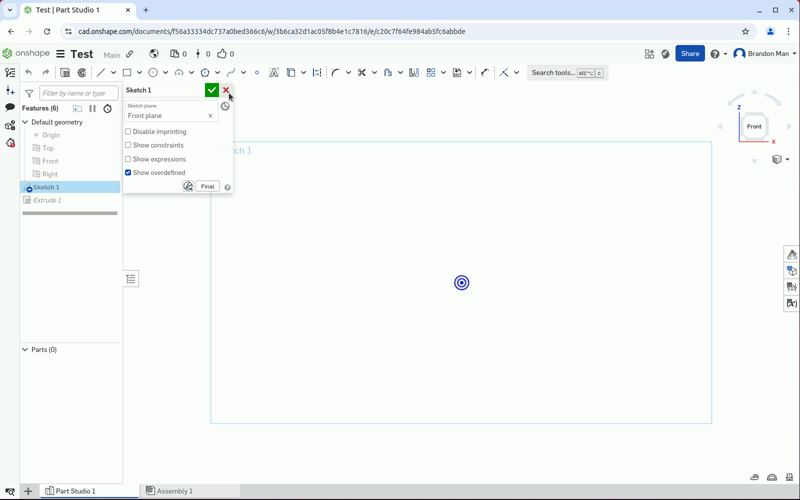
click(229, 92)
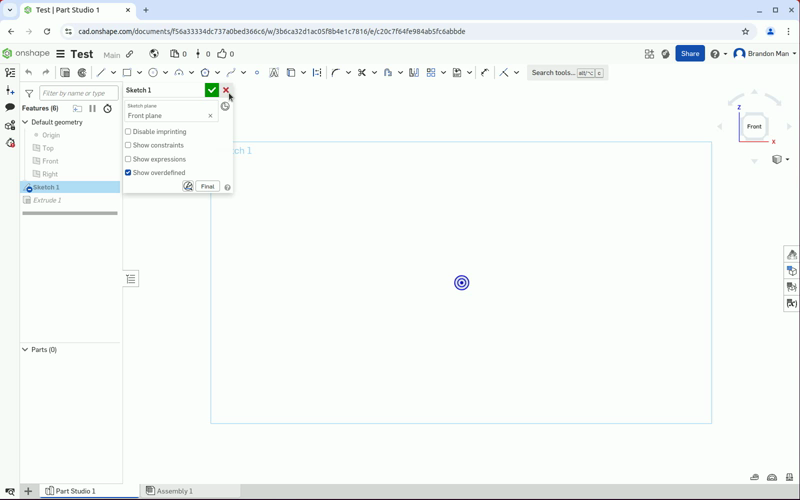
key(shift+s)
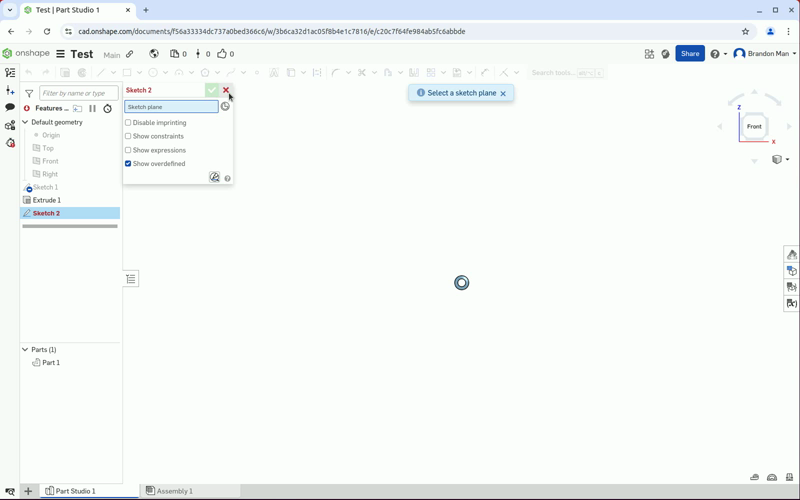
mouse_move(73, 163)
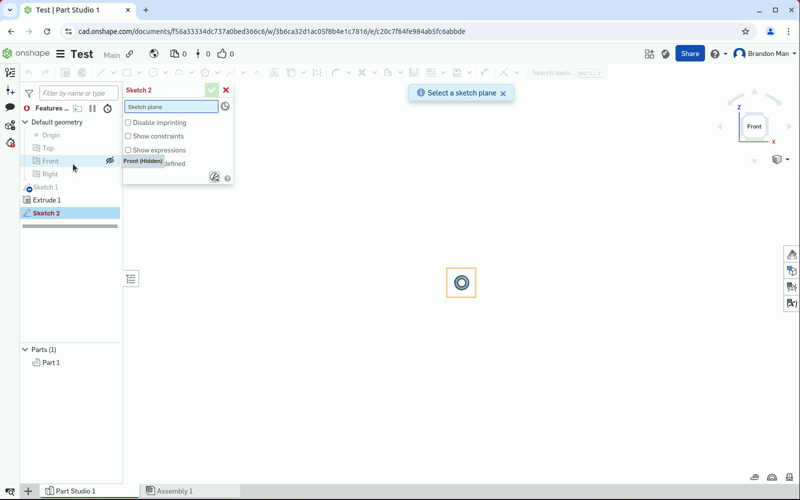
click(73, 163)
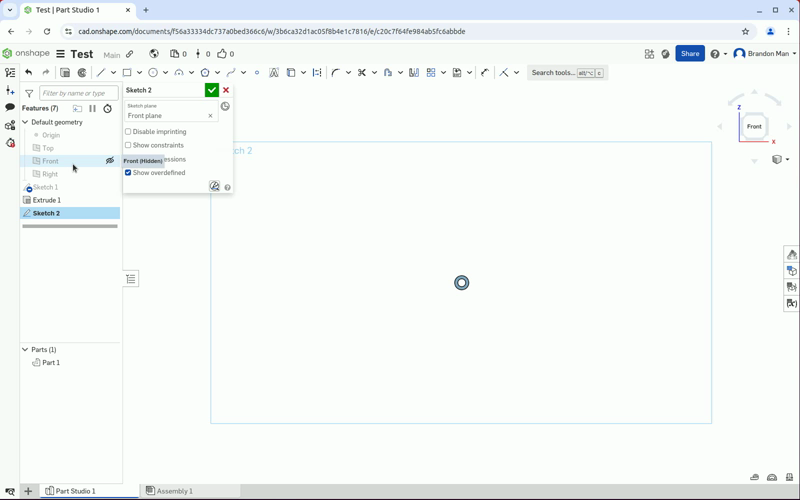
mouse_move(73, 352)
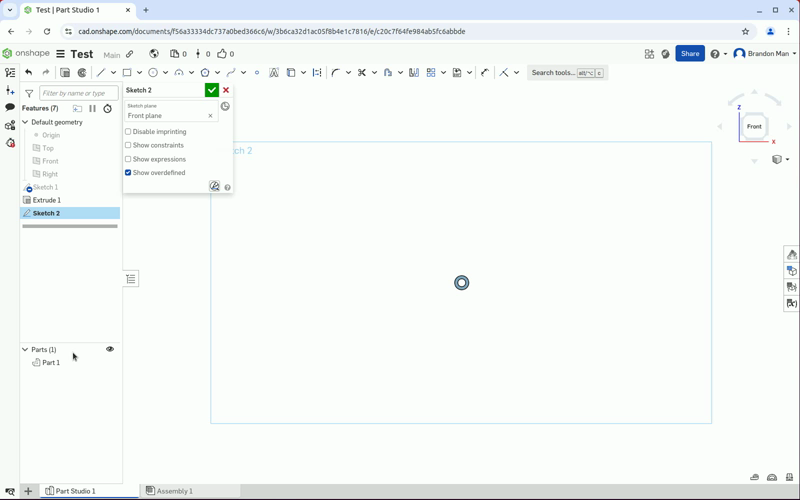
key(y)
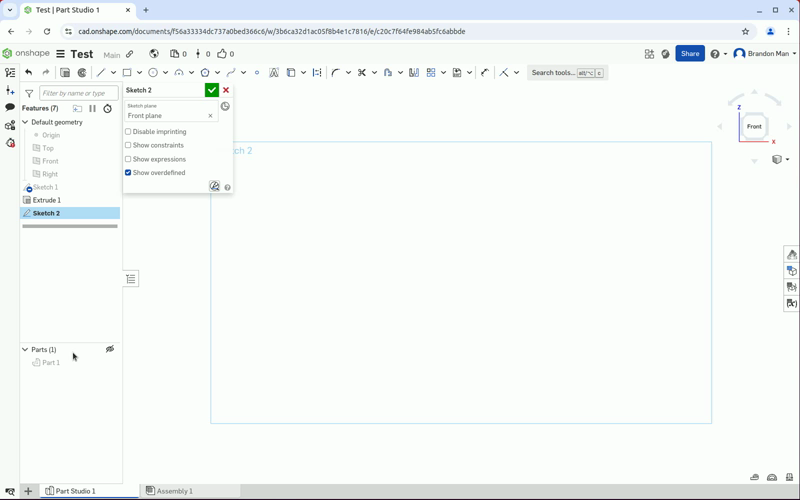
key(c)
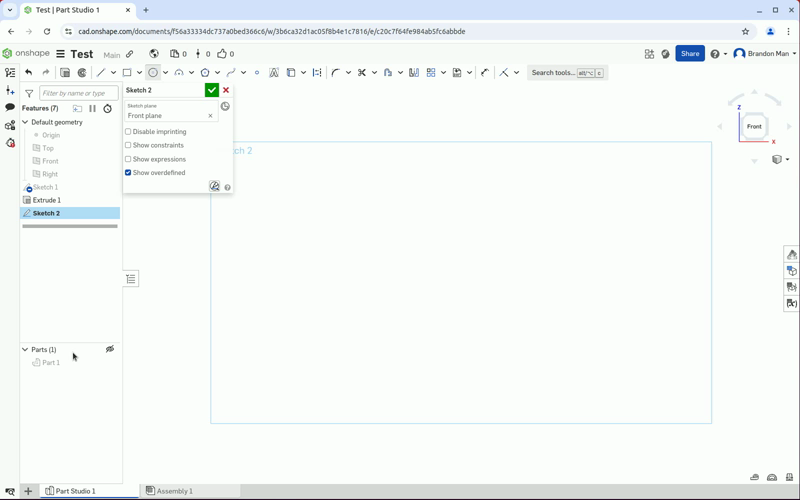
key_down(shift)
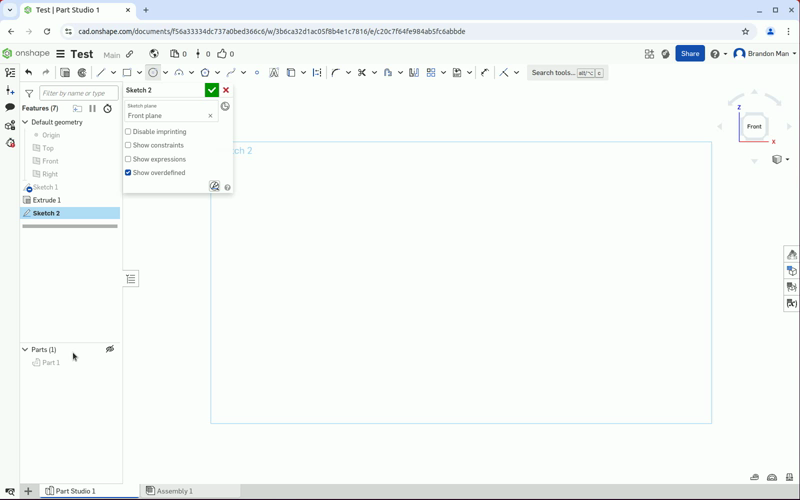
mouse_move(355, 326)
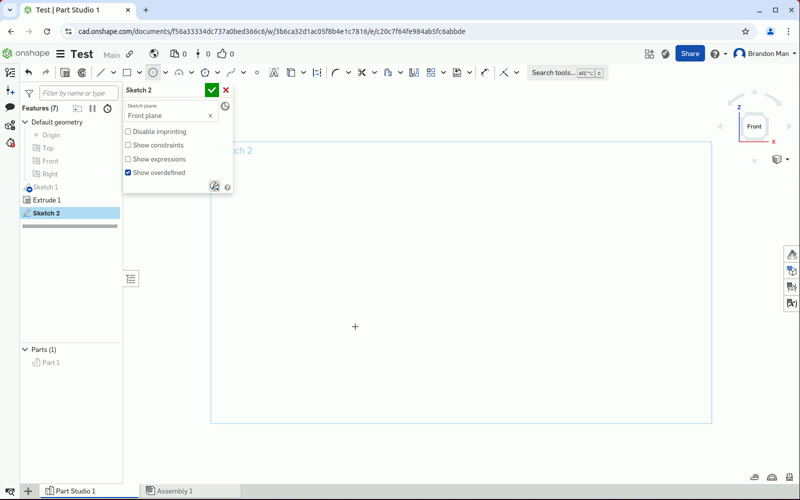
click(355, 326)
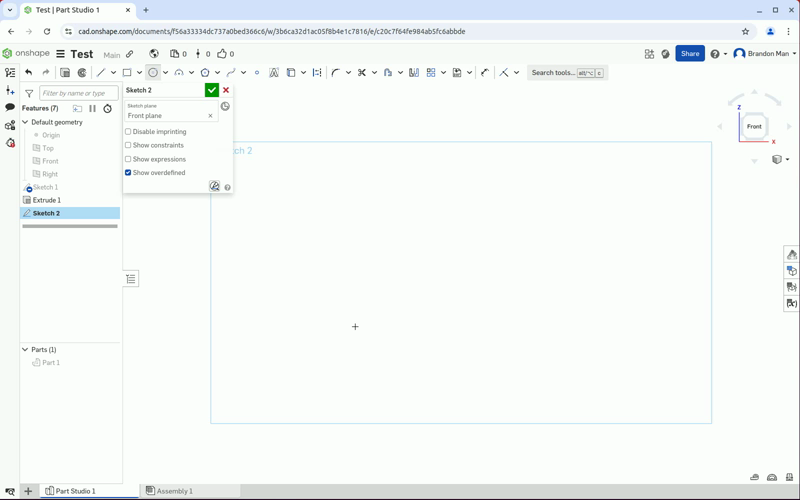
key_up(shift)
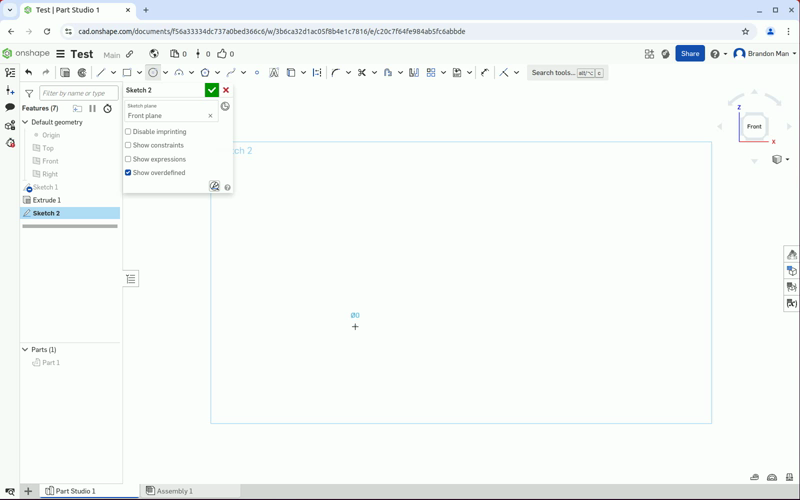
mouse_move(362, 326)
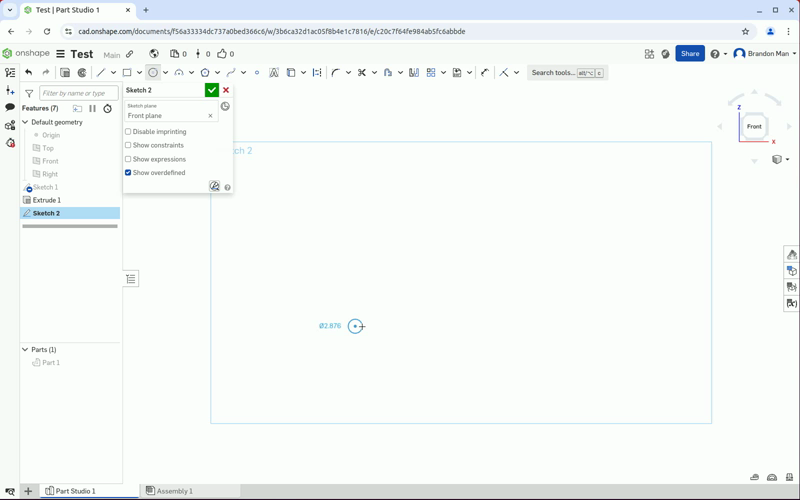
click(362, 326)
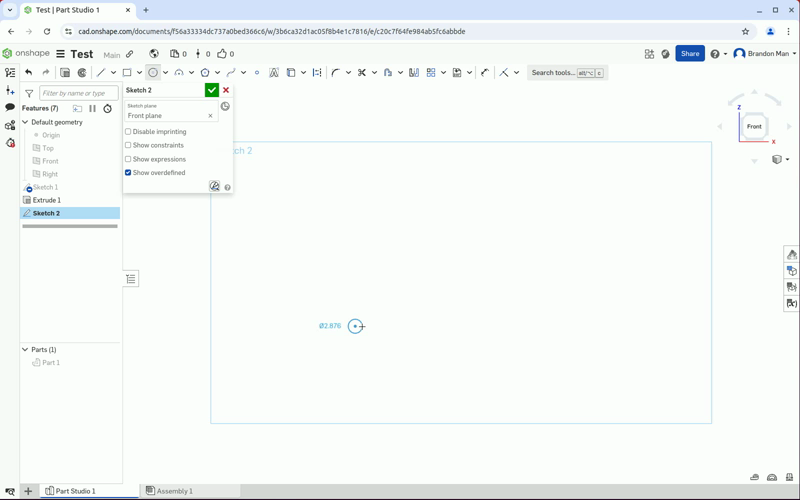
key(esc)
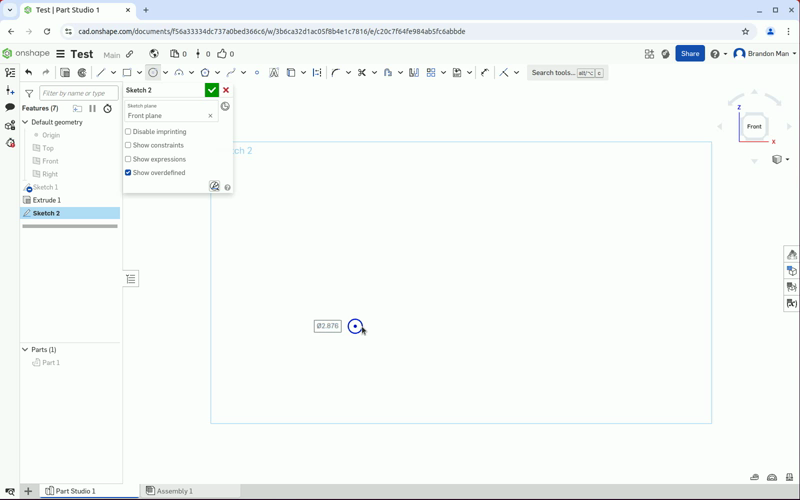
key(c)
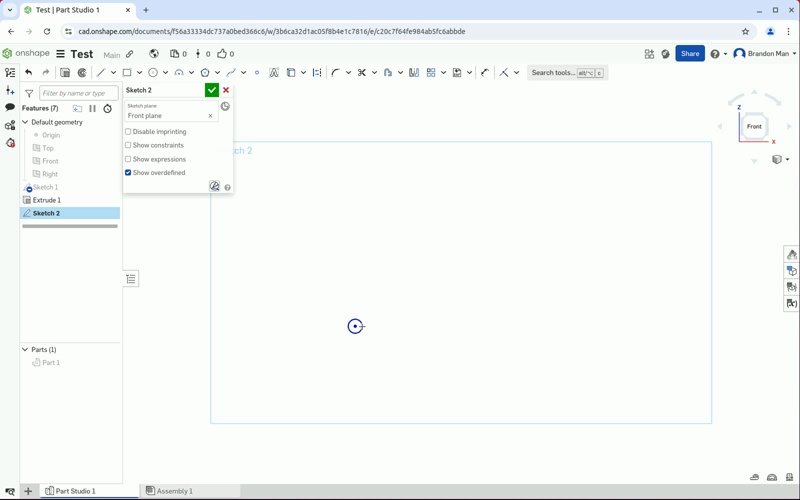
key_down(shift)
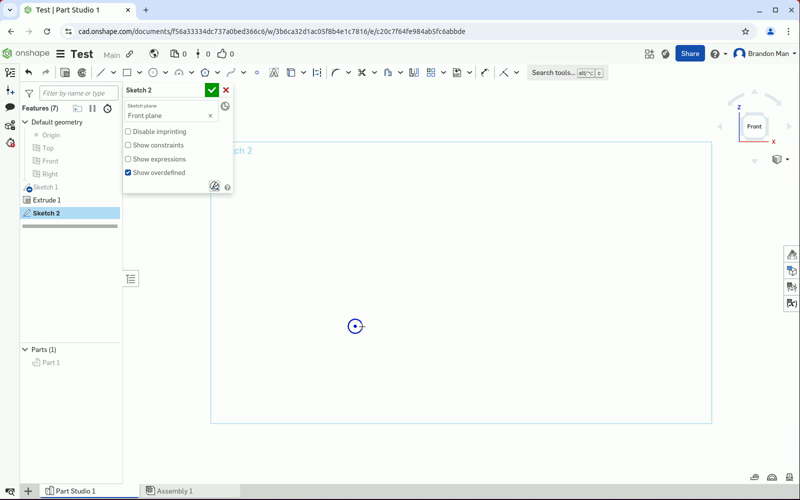
mouse_move(355, 326)
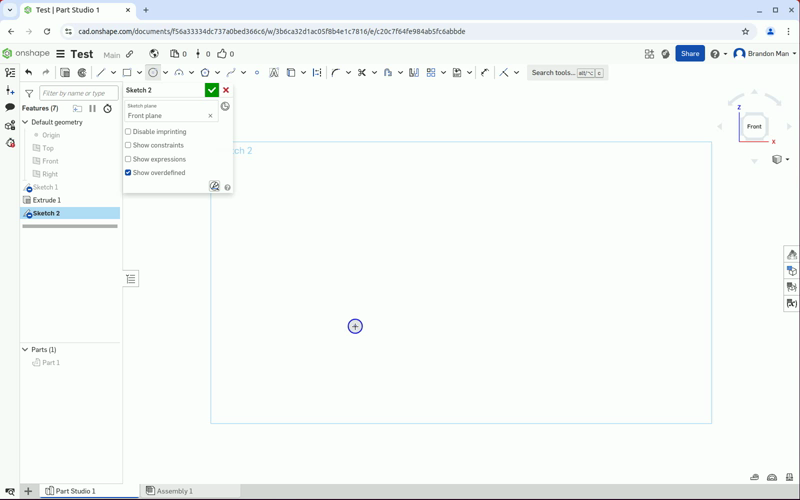
click(355, 326)
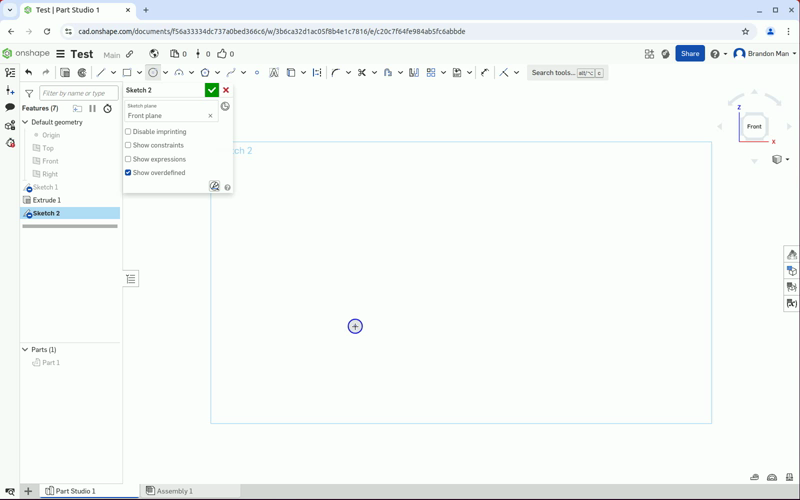
key_up(shift)
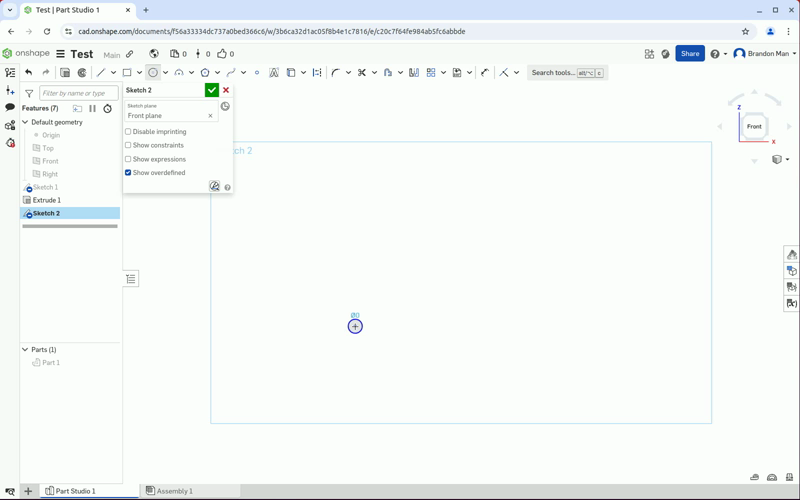
mouse_move(358, 326)
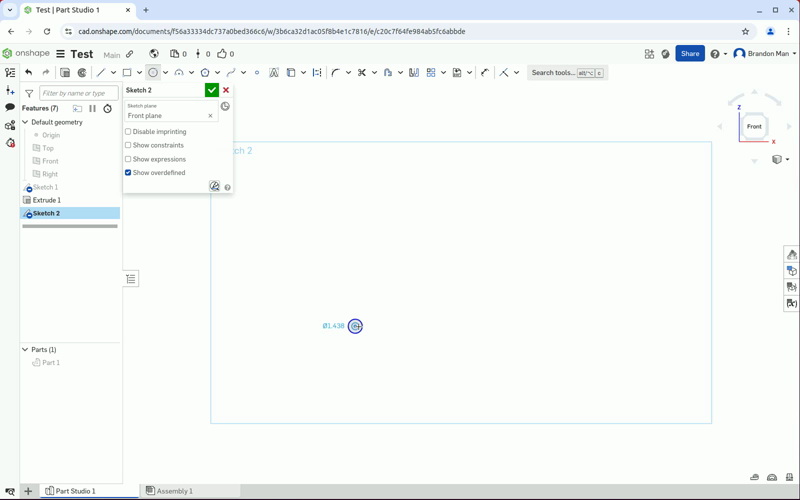
scroll(6)
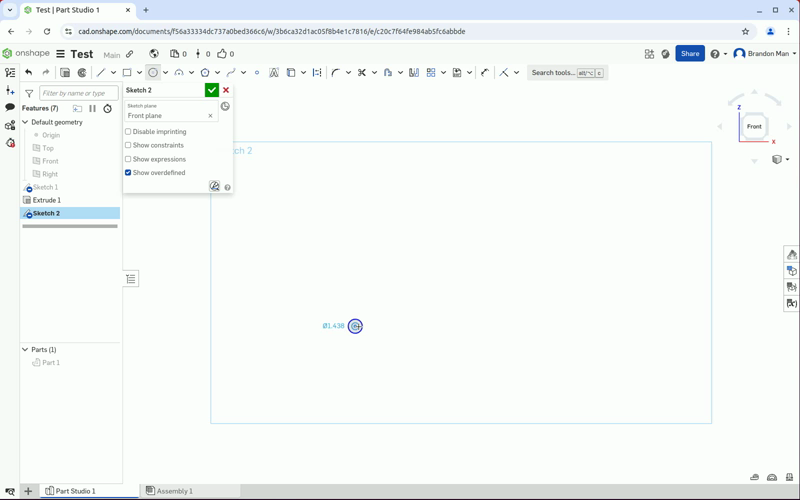
scroll(6)
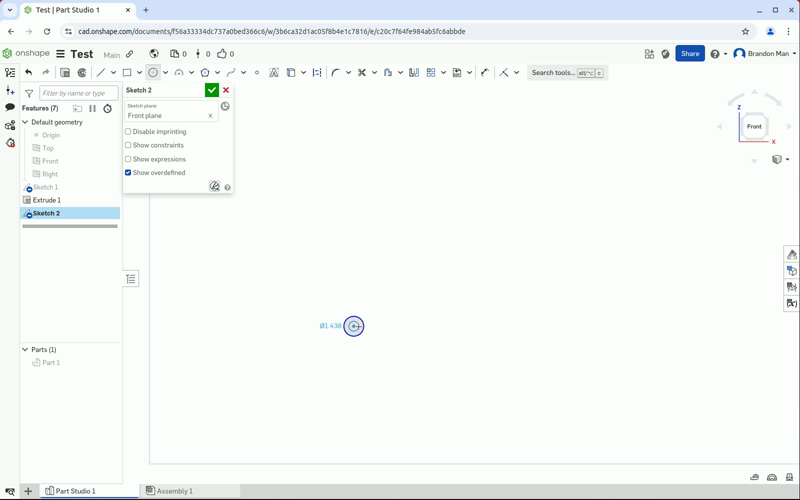
scroll(6)
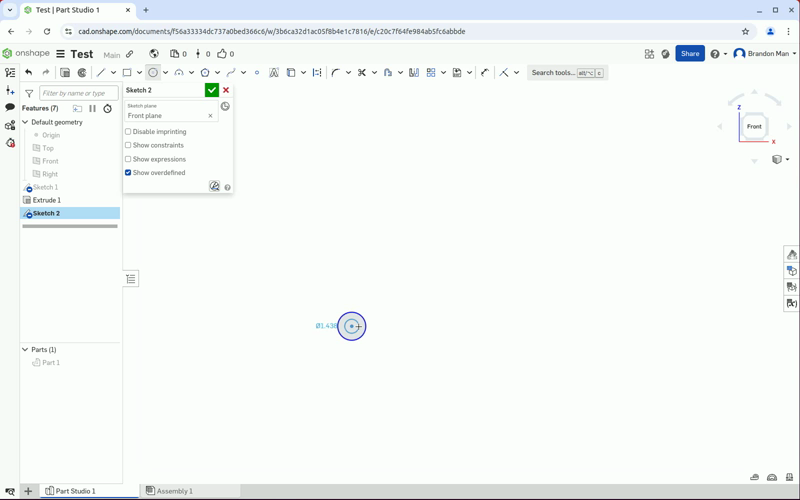
scroll(6)
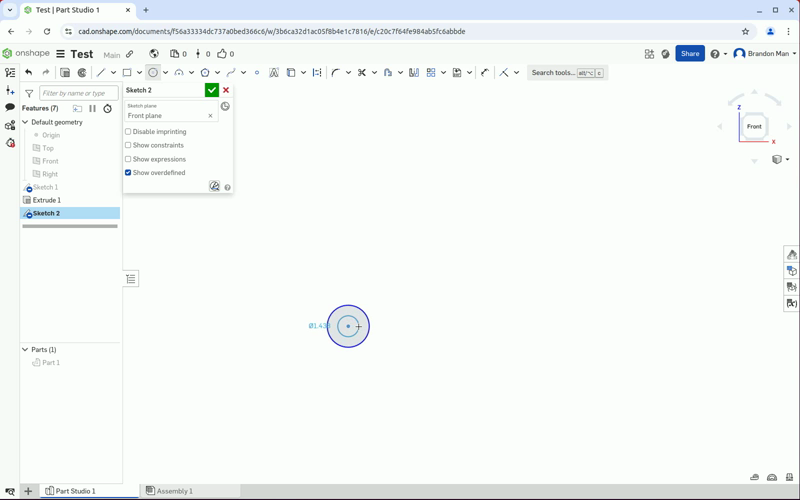
scroll(6)
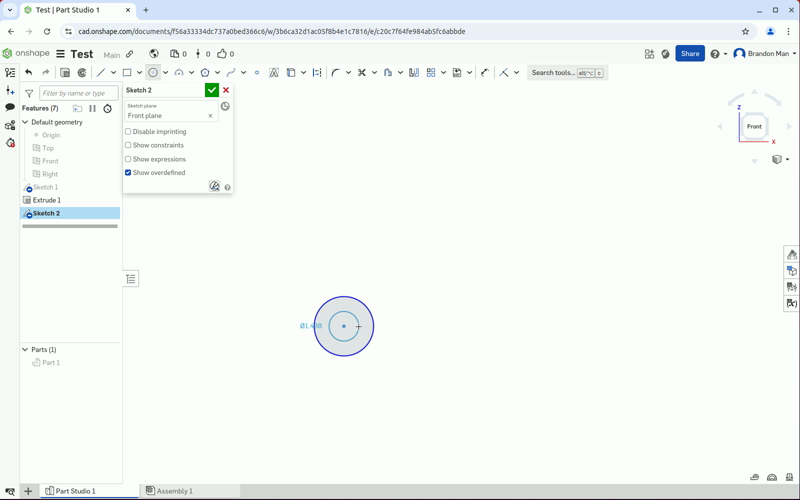
scroll(6)
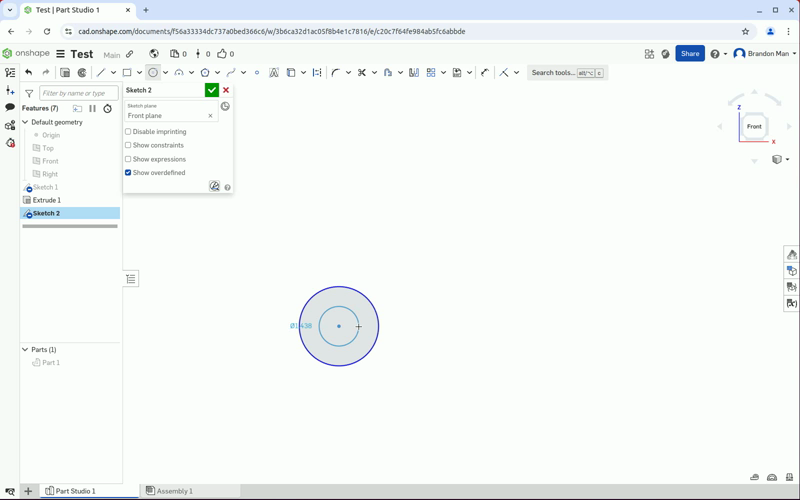
scroll(6)
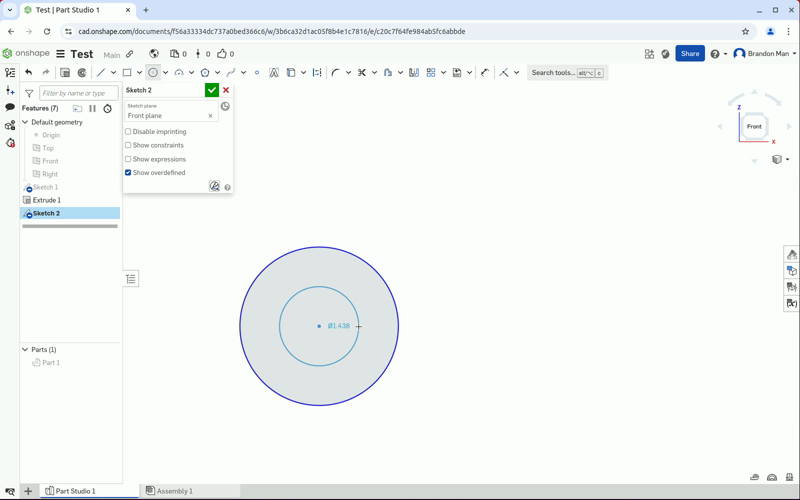
click(358, 326)
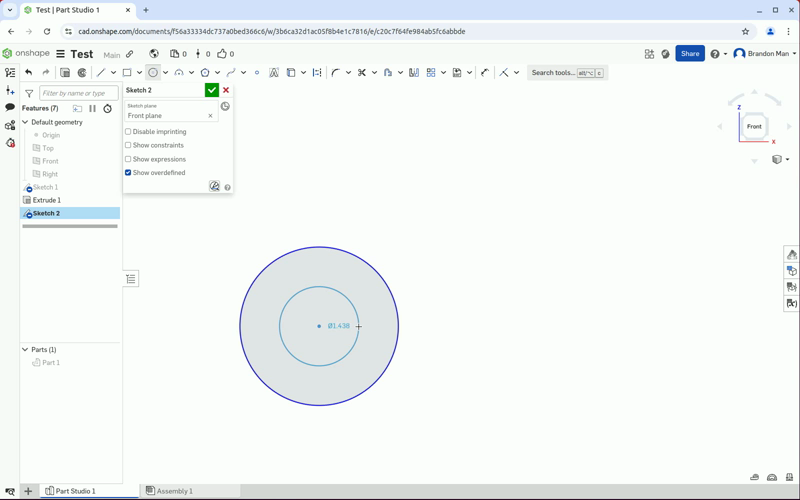
scroll(-6)
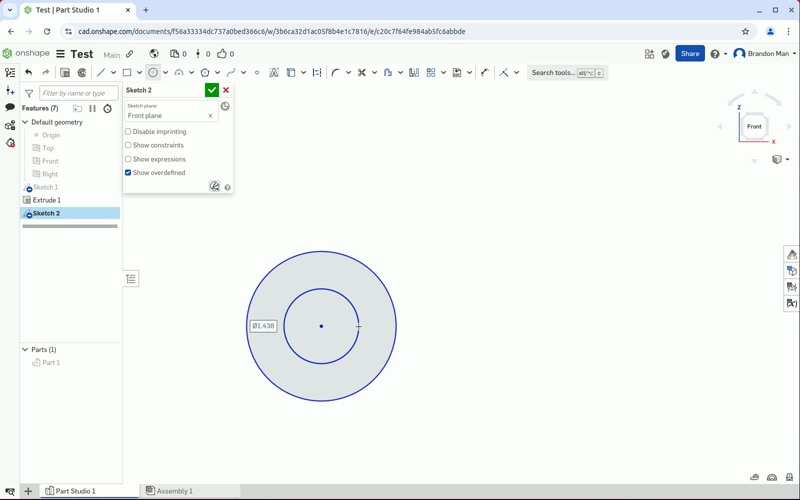
scroll(-6)
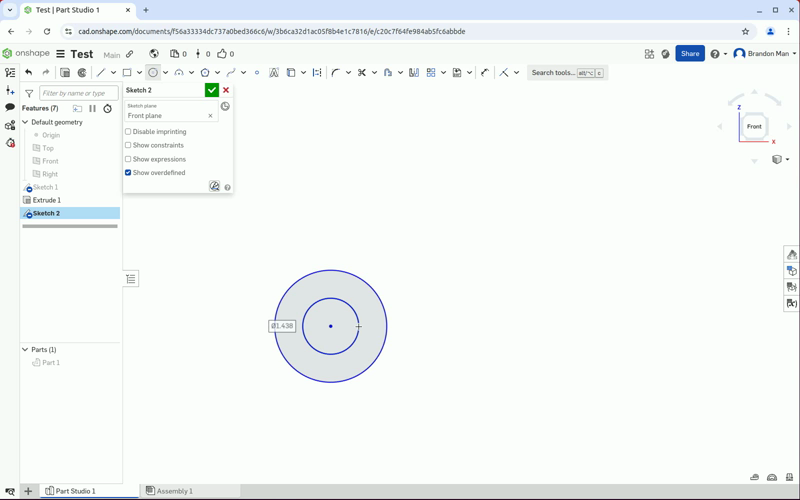
scroll(-6)
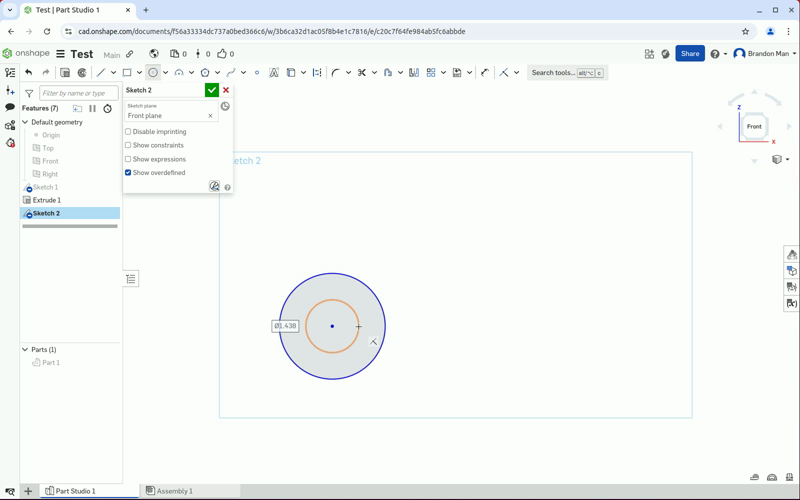
scroll(-6)
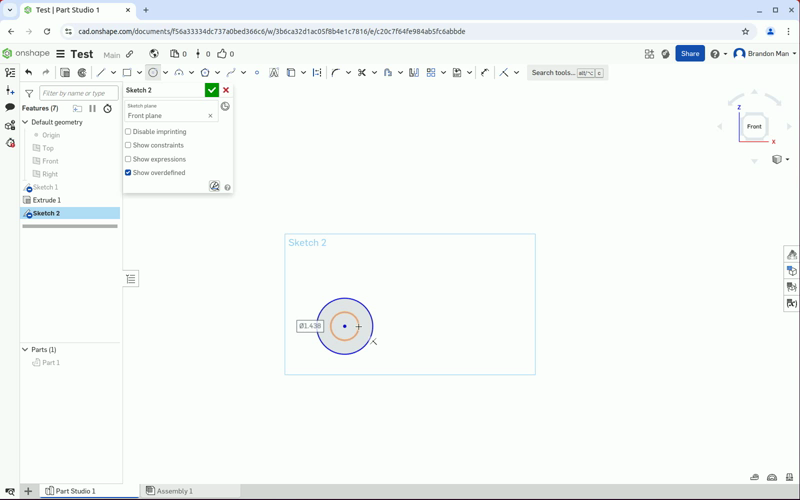
scroll(-6)
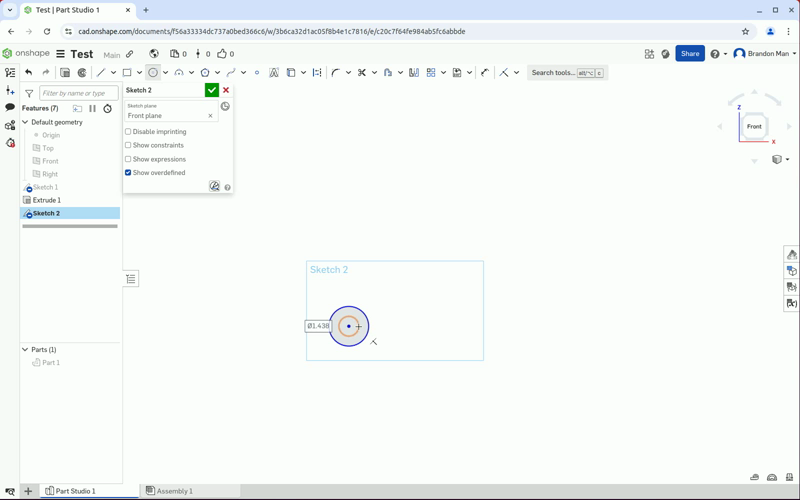
scroll(-6)
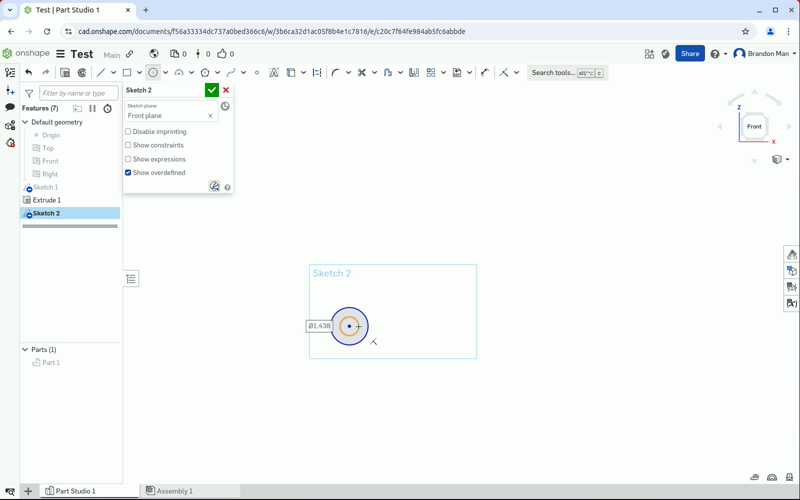
scroll(-6)
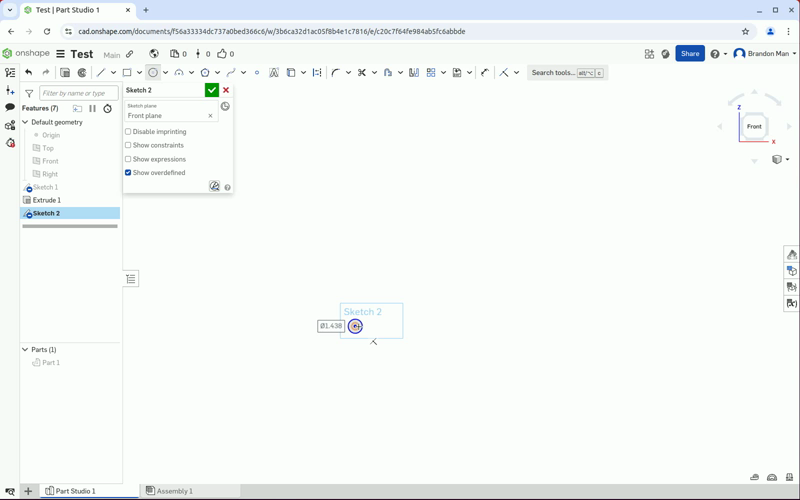
key(esc)
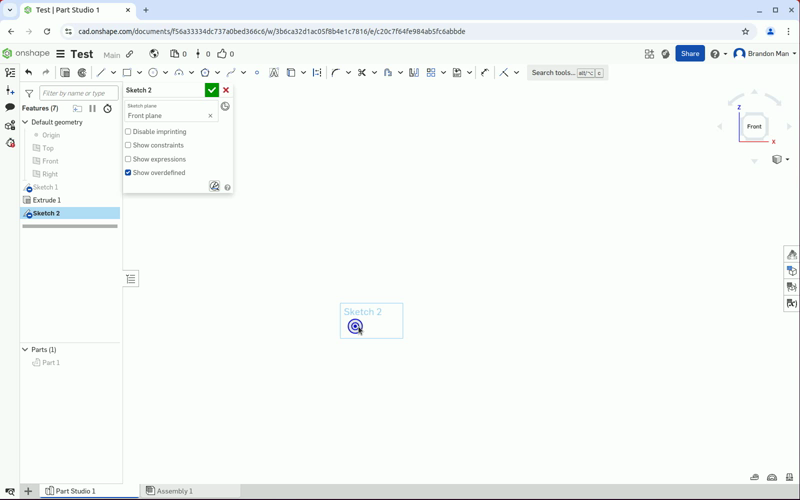
mouse_move(357, 320)
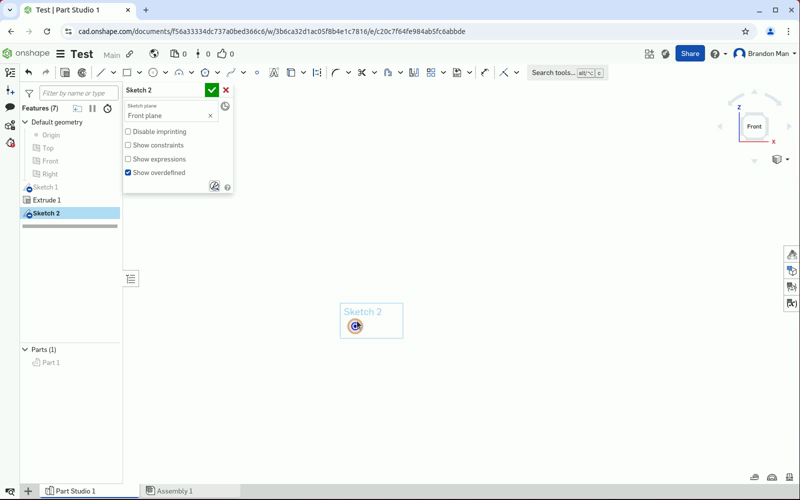
scroll(6)
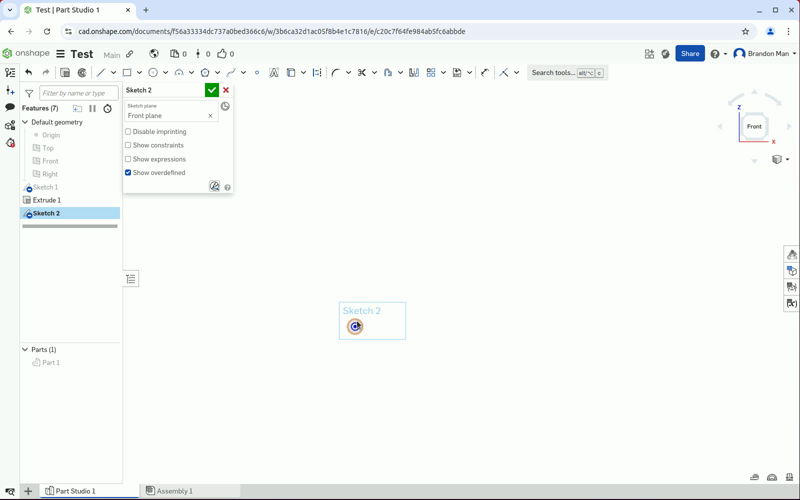
scroll(6)
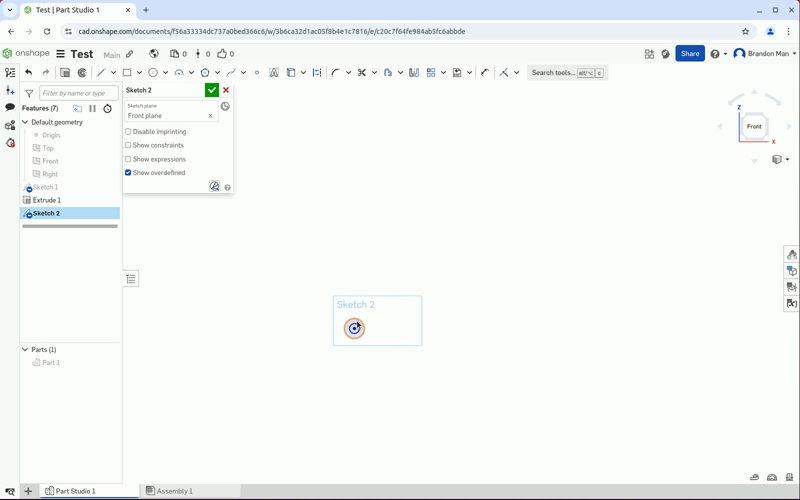
scroll(6)
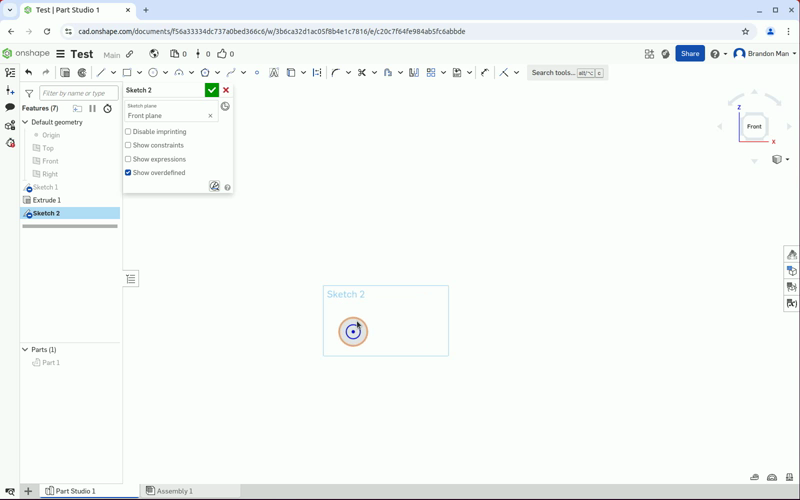
scroll(6)
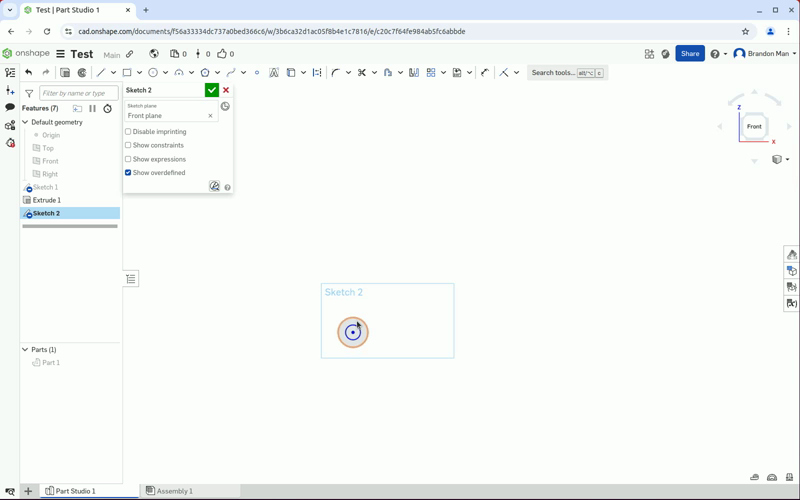
scroll(6)
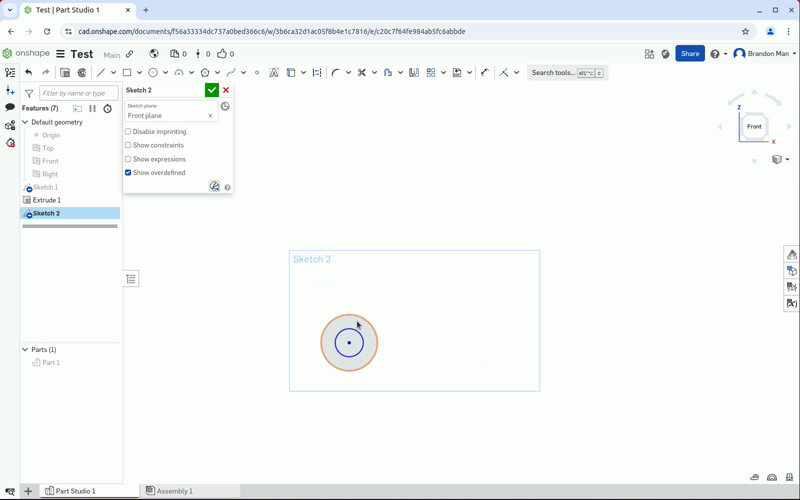
scroll(6)
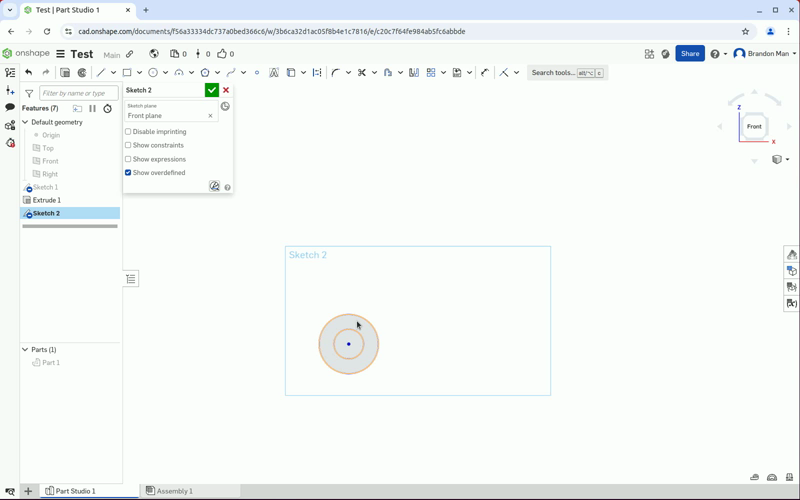
scroll(6)
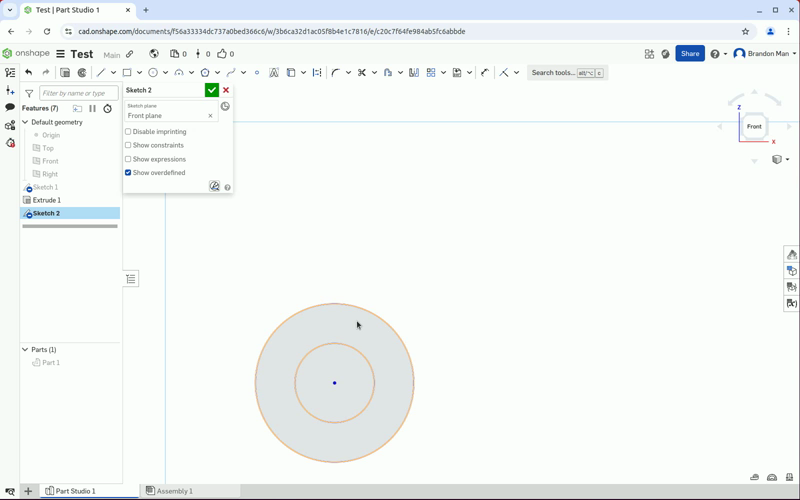
click(357, 320)
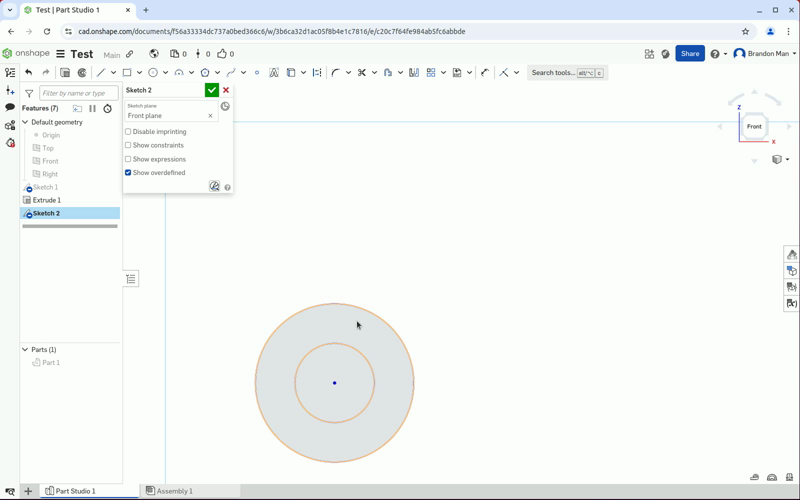
scroll(-6)
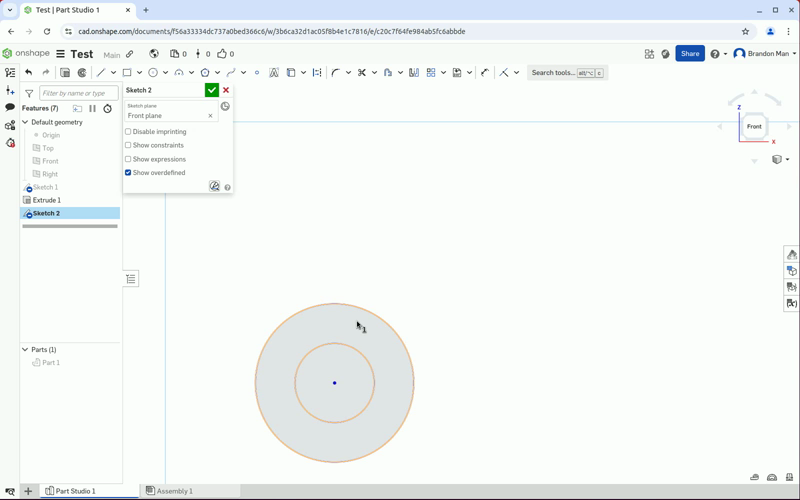
scroll(-6)
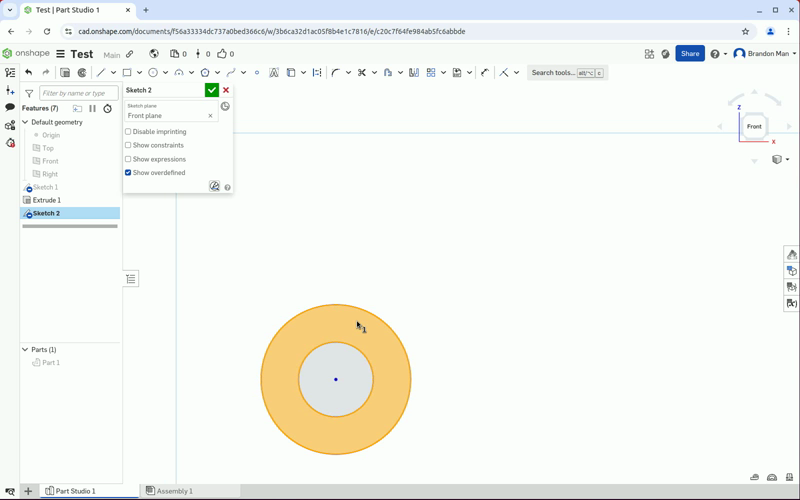
scroll(-6)
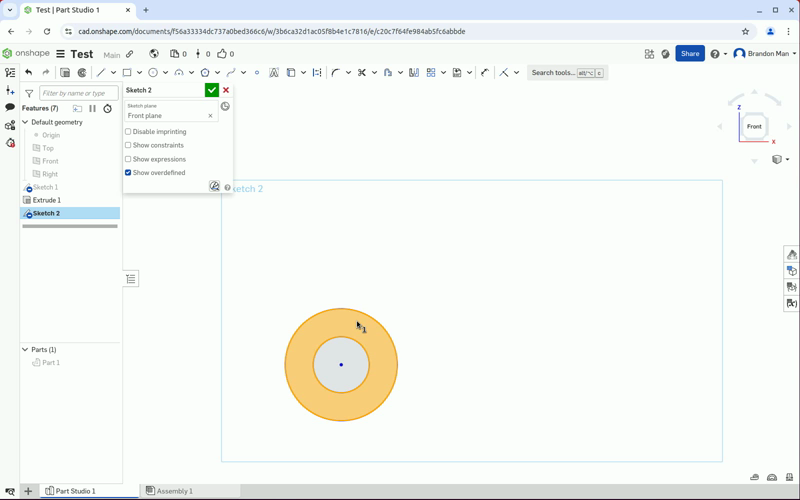
scroll(-6)
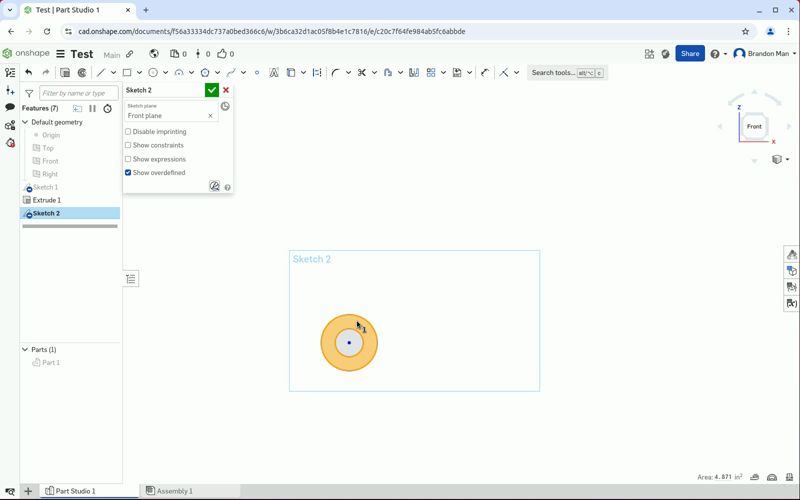
scroll(-6)
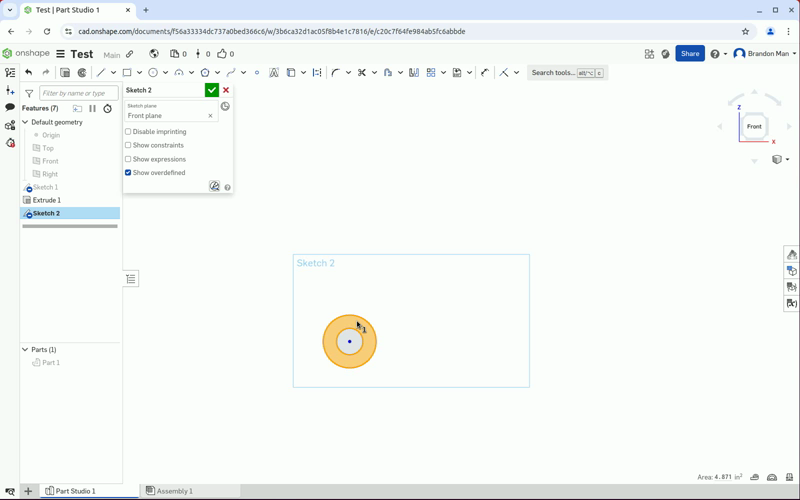
scroll(-6)
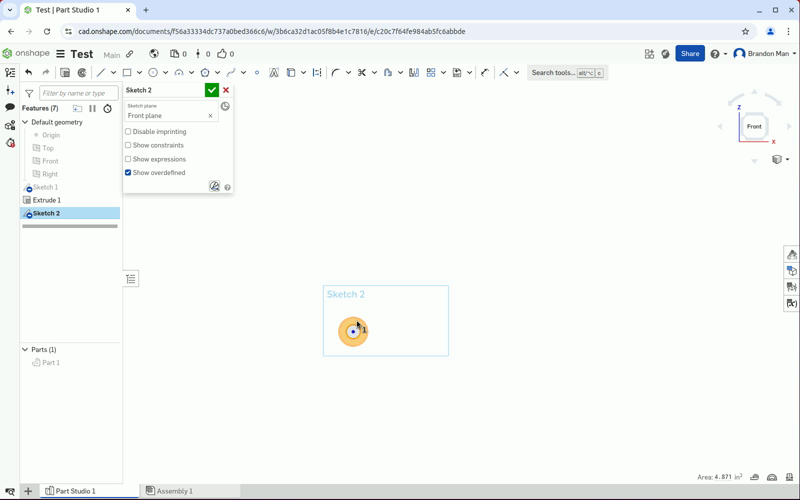
scroll(-6)
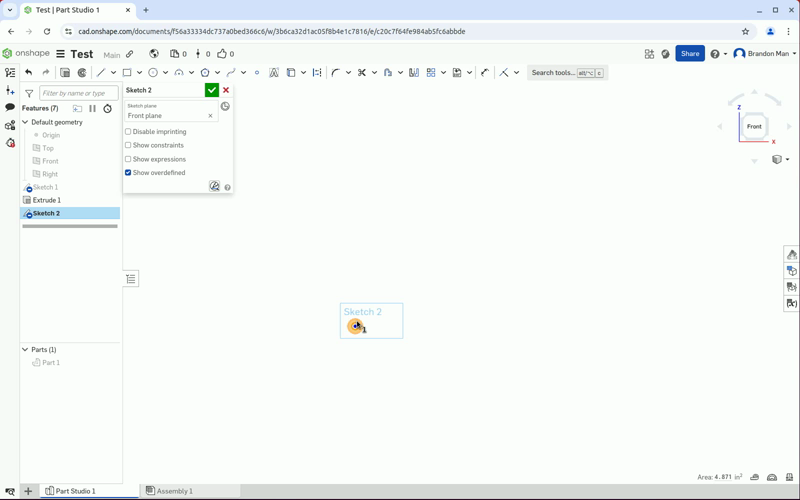
mouse_move(73, 352)
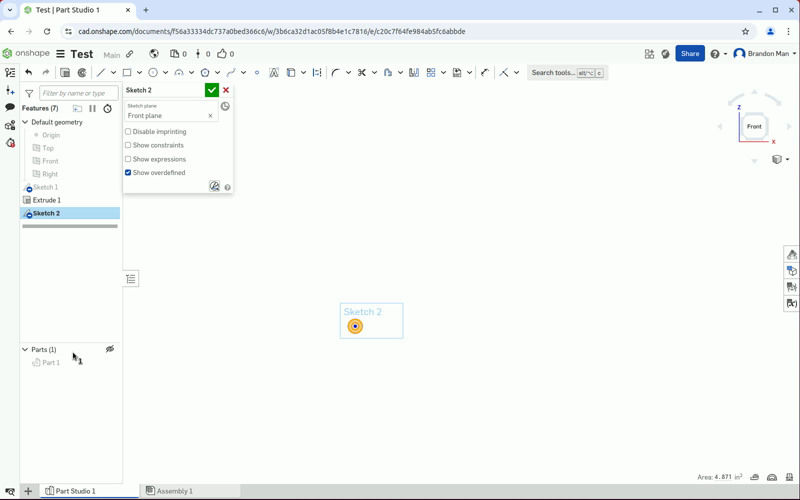
key(shift+y)
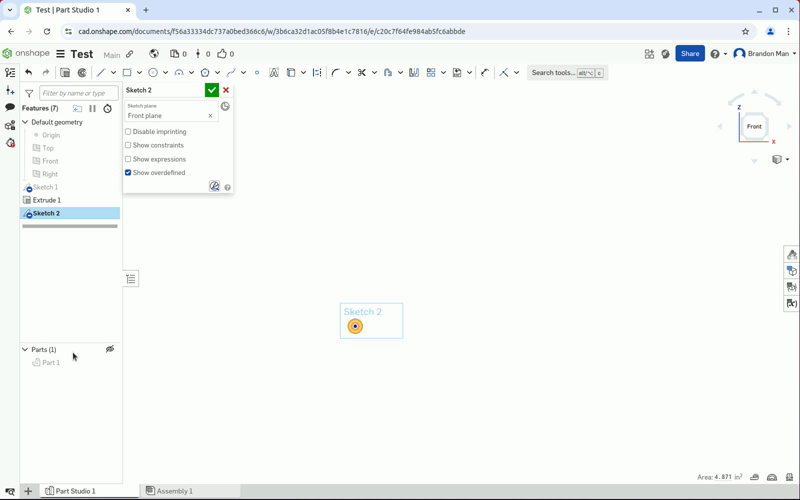
key(shift+e)
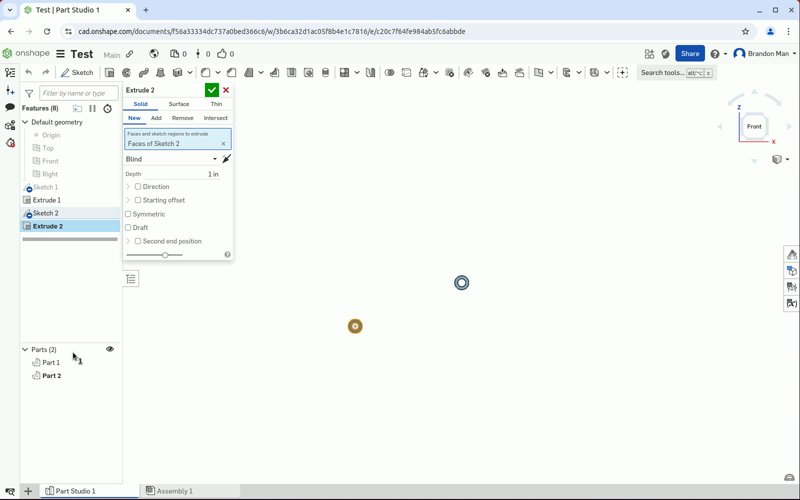
mouse_move(143, 106)
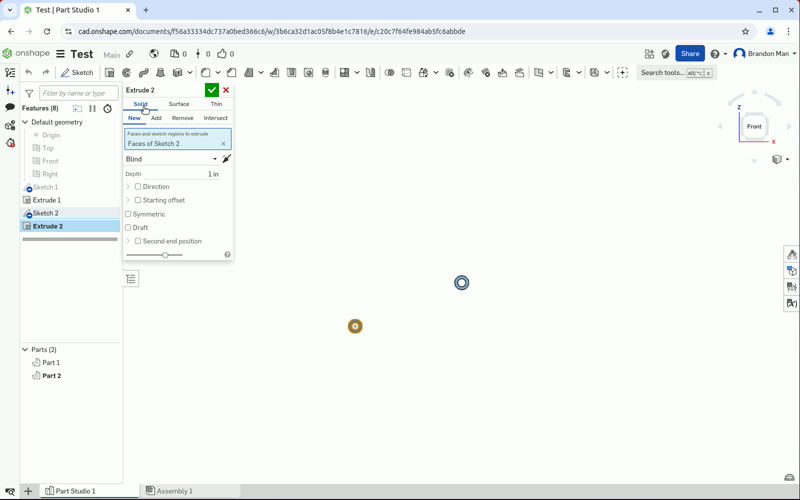
click(143, 106)
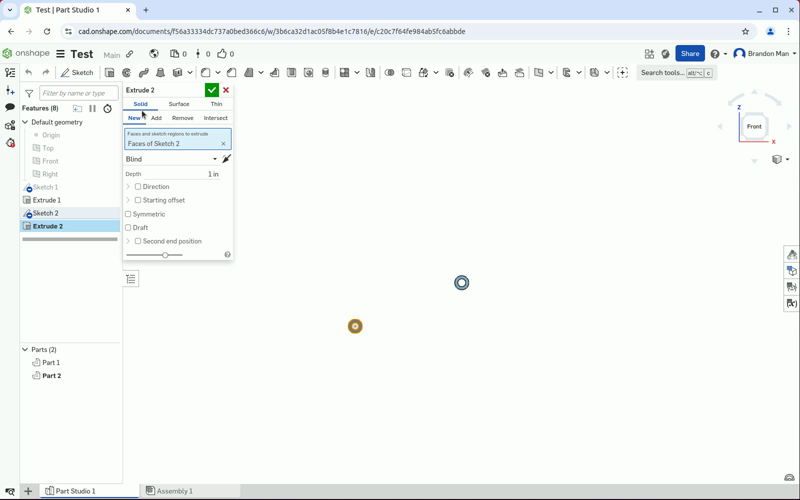
mouse_move(137, 120)
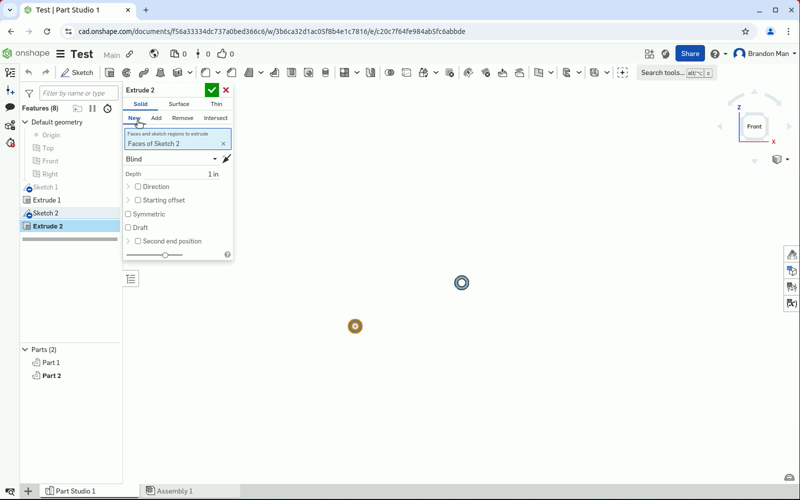
click(137, 120)
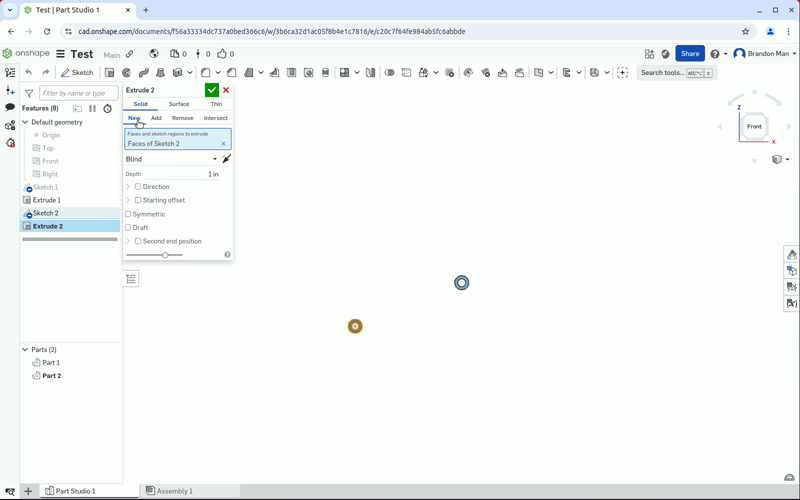
key(tab, 4)
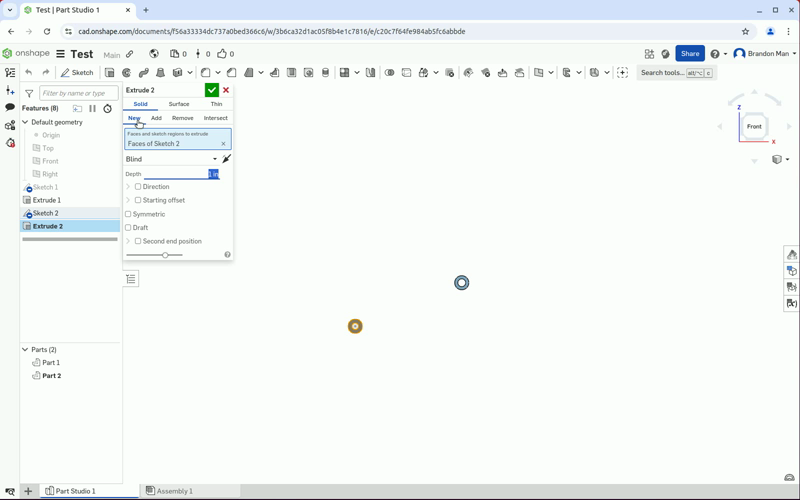
text(2.166)
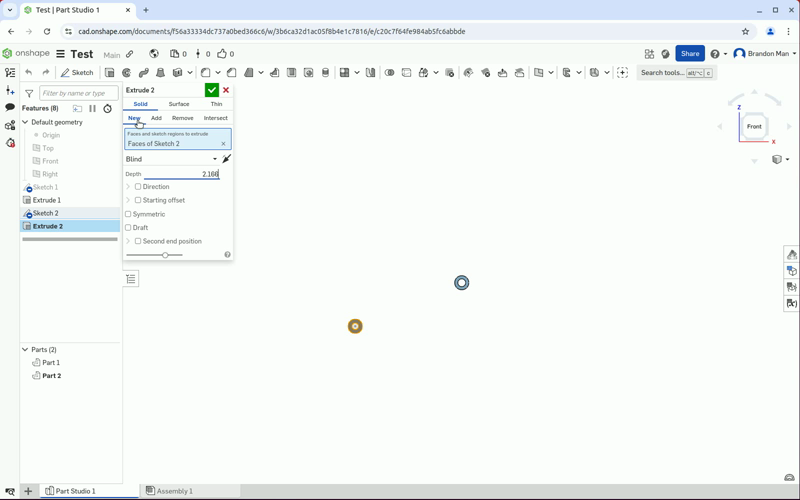
key(enter)
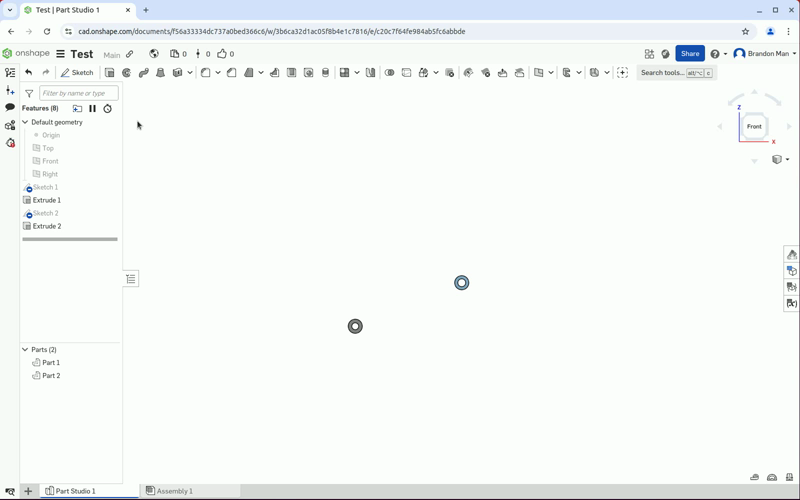
key(shift+h)
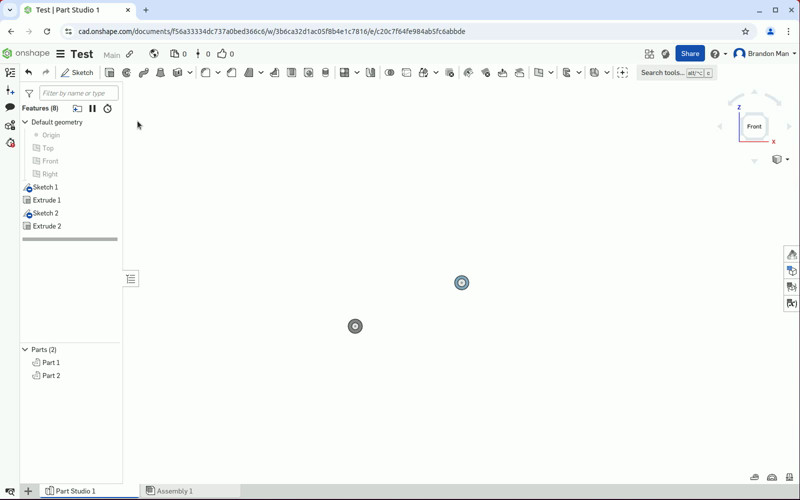
key(shift+h)
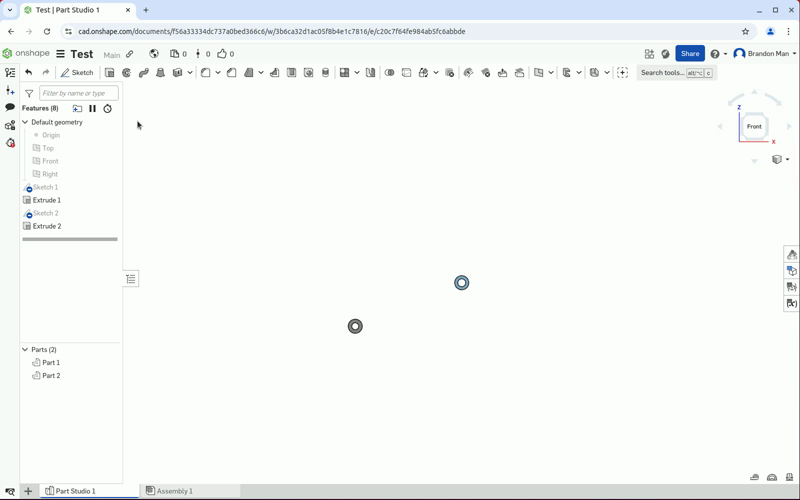
mouse_move(73, 189)
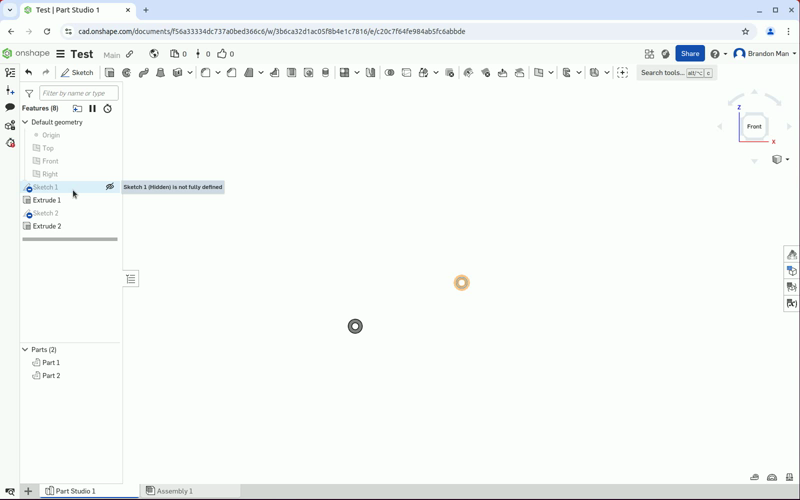
click(73, 189)
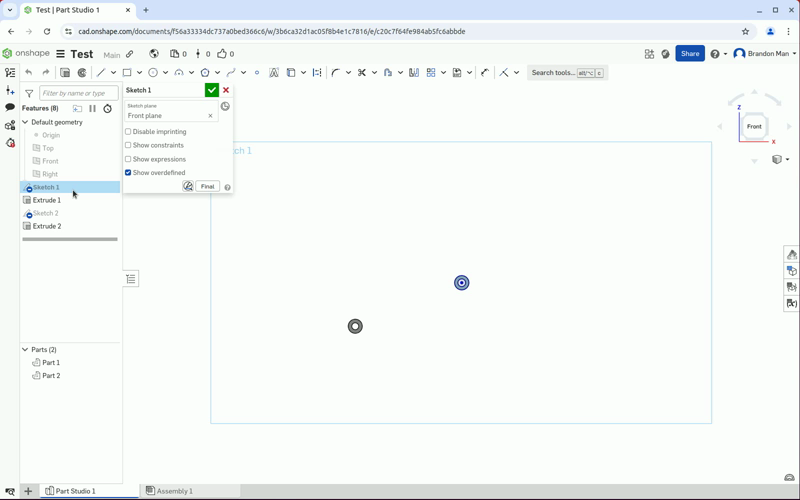
mouse_move(229, 92)
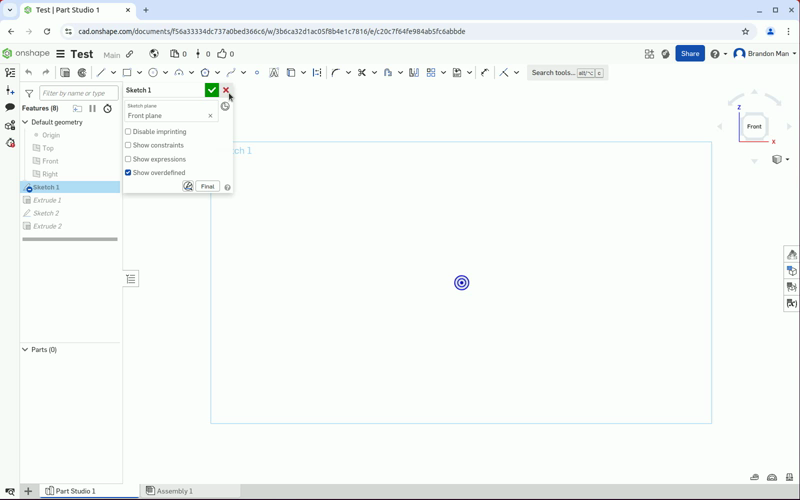
click(229, 92)
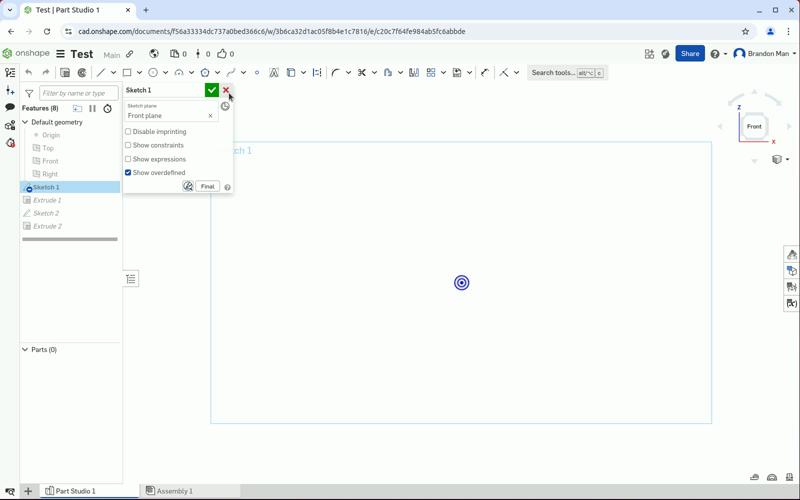
key(shift+s)
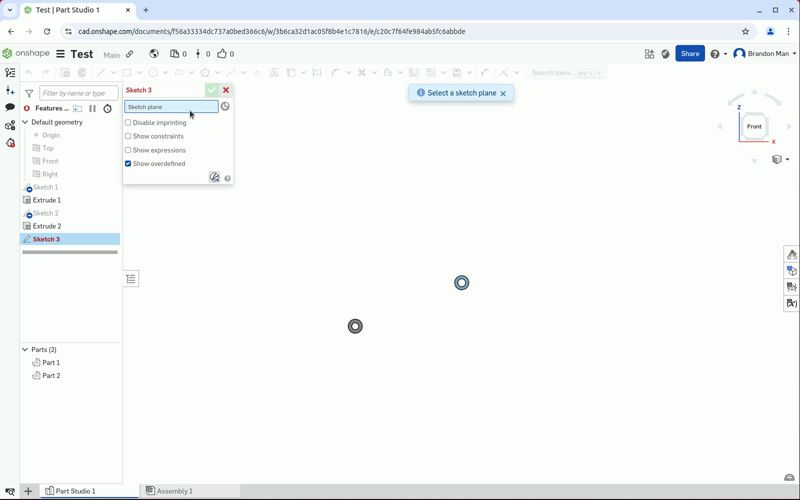
mouse_move(73, 163)
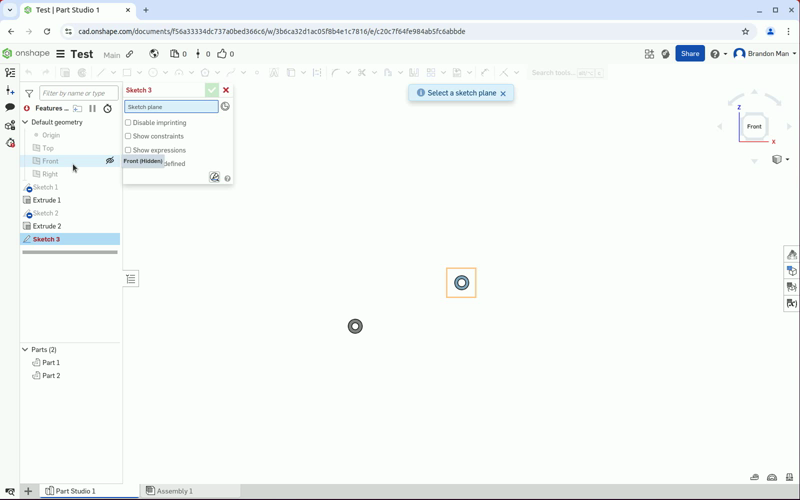
click(73, 163)
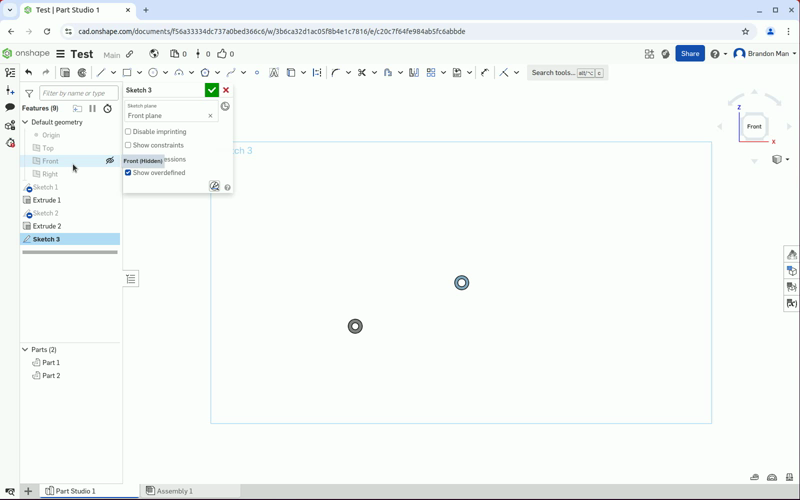
mouse_move(73, 352)
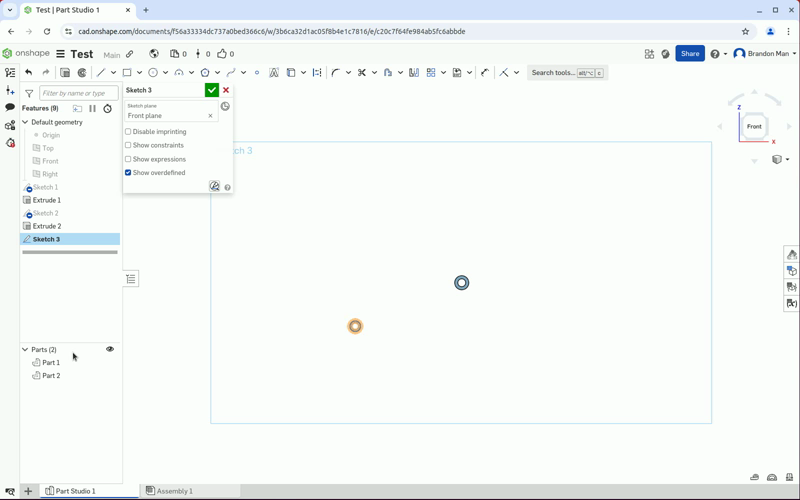
key(y)
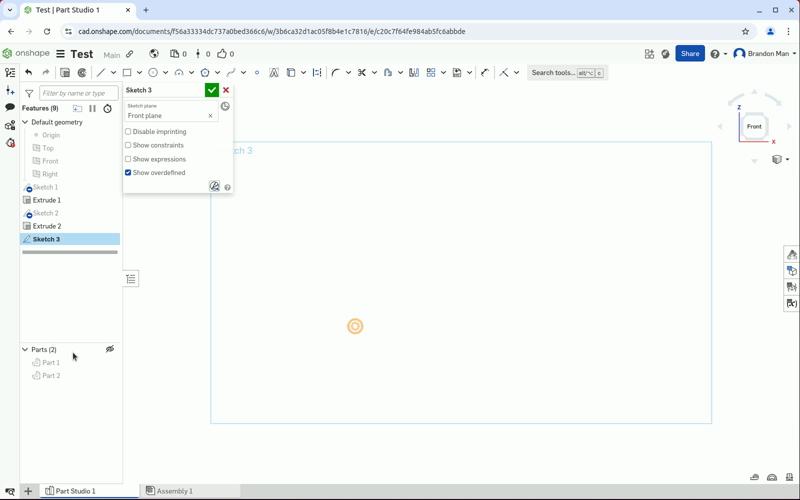
key(c)
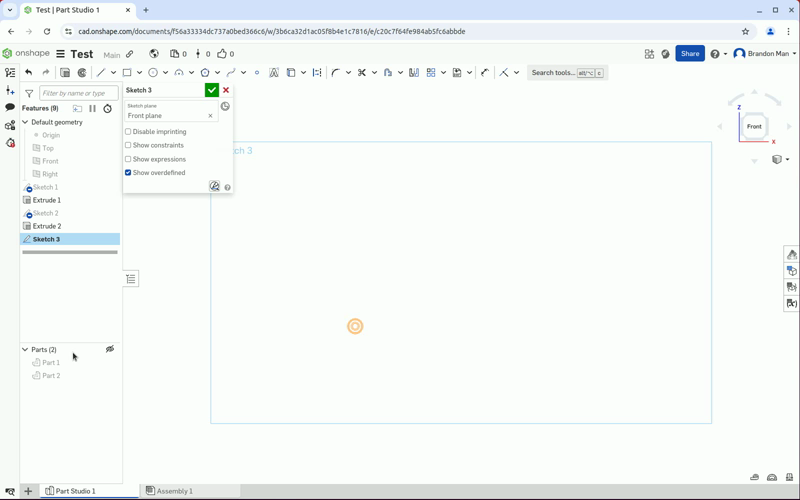
key_down(shift)
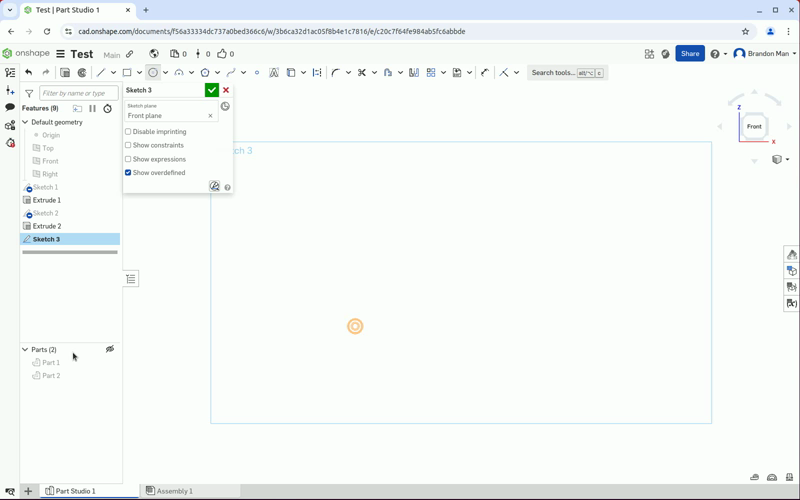
mouse_move(443, 365)
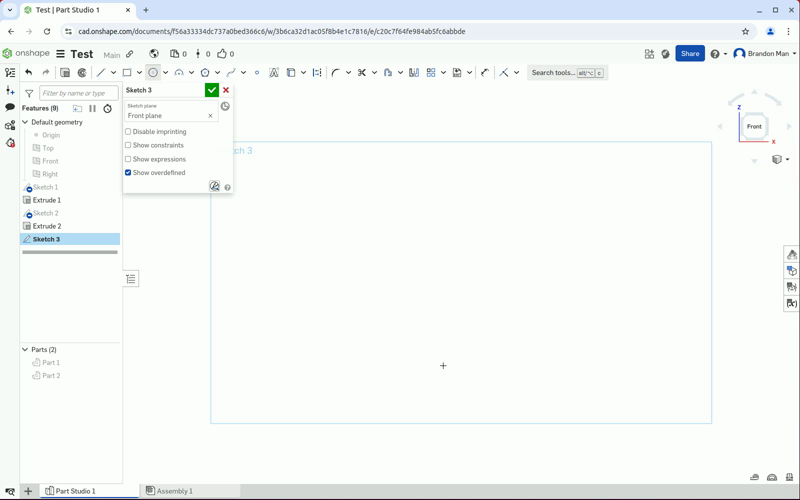
click(443, 365)
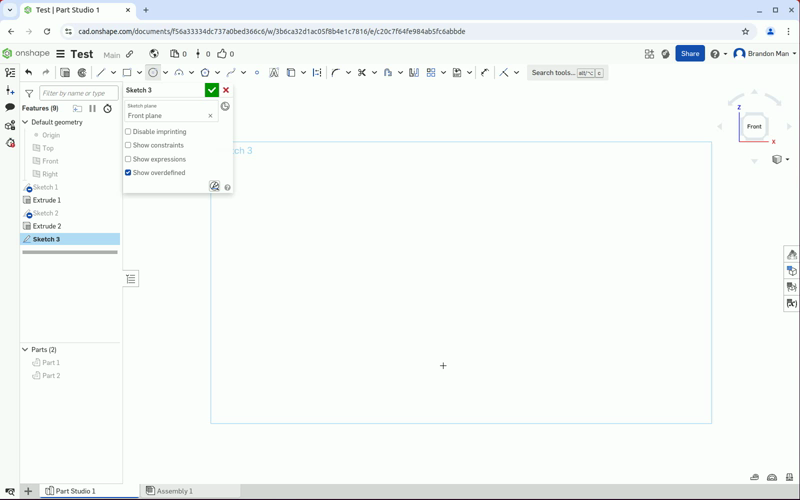
key_up(shift)
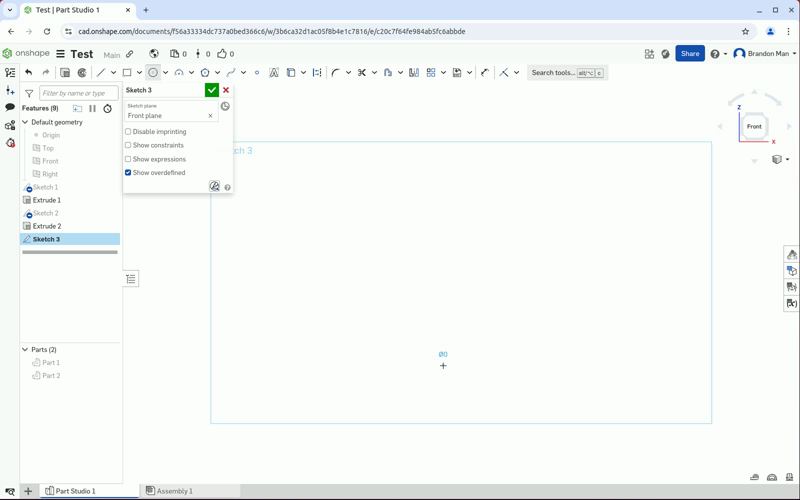
mouse_move(450, 365)
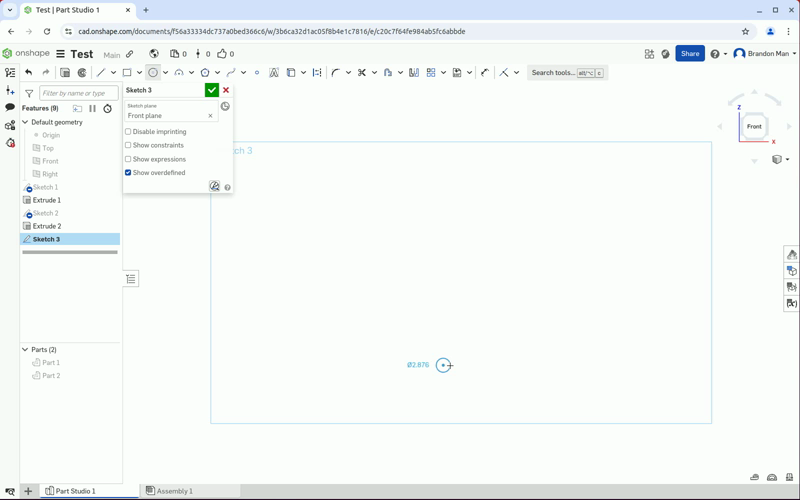
click(450, 365)
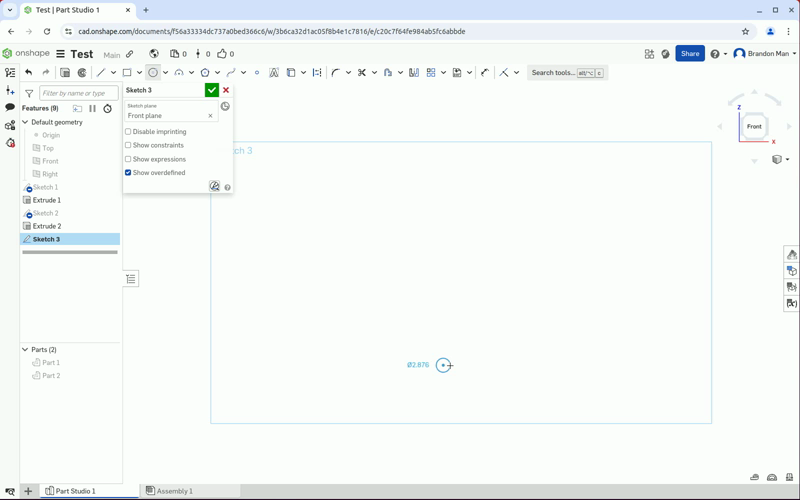
key(esc)
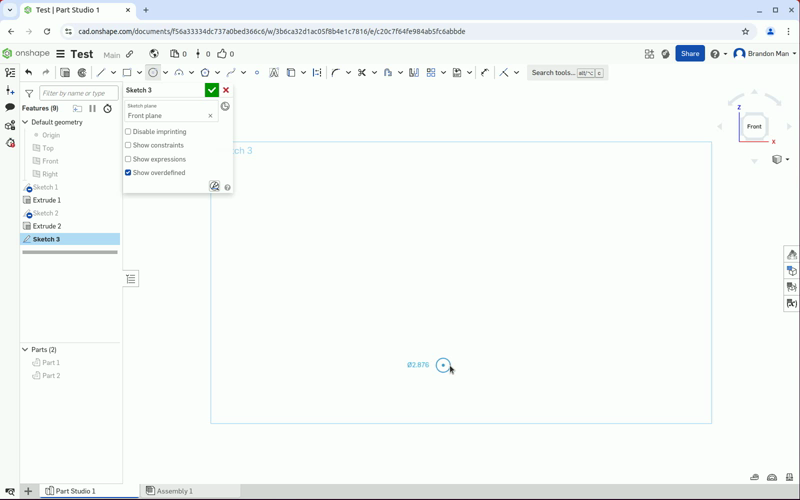
key(c)
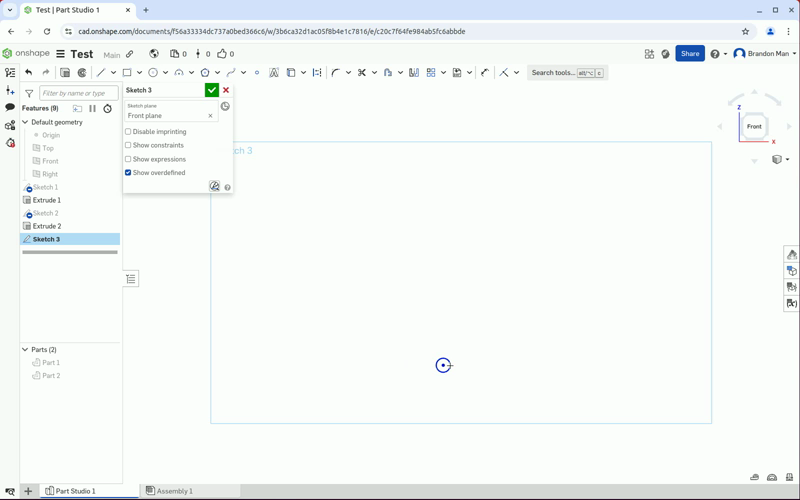
key_down(shift)
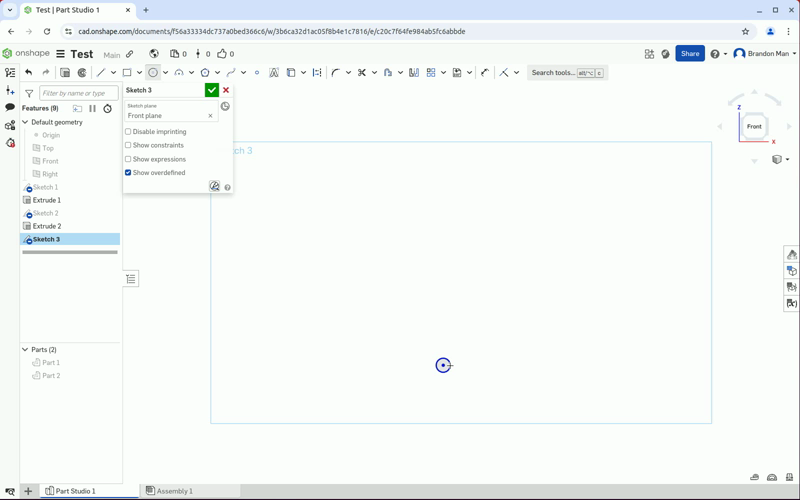
mouse_move(443, 365)
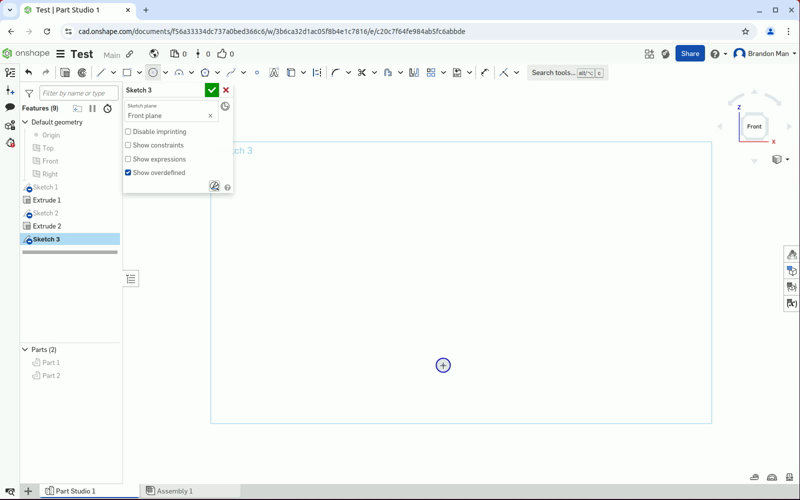
click(443, 365)
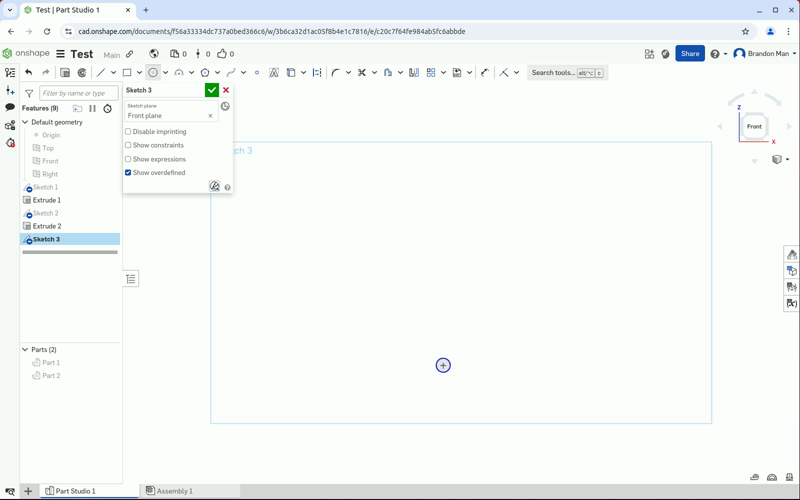
key_up(shift)
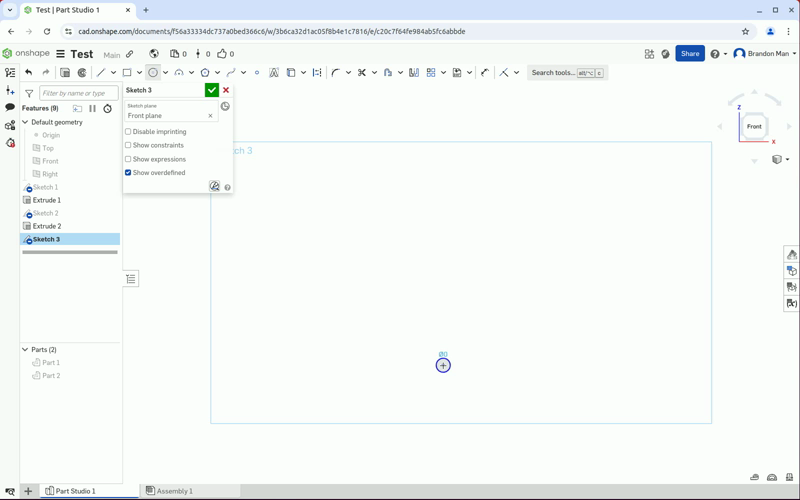
mouse_move(446, 365)
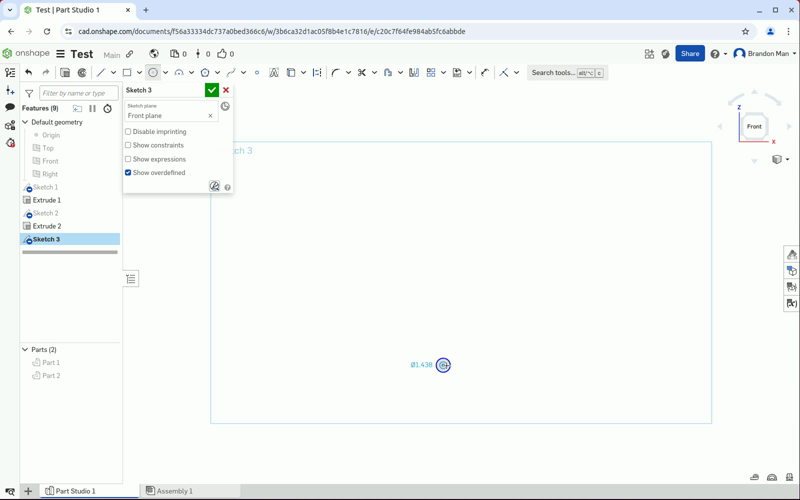
scroll(6)
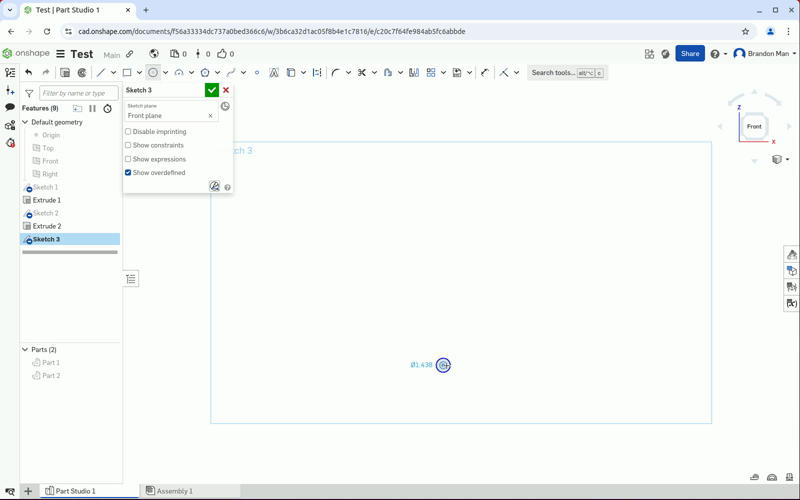
scroll(6)
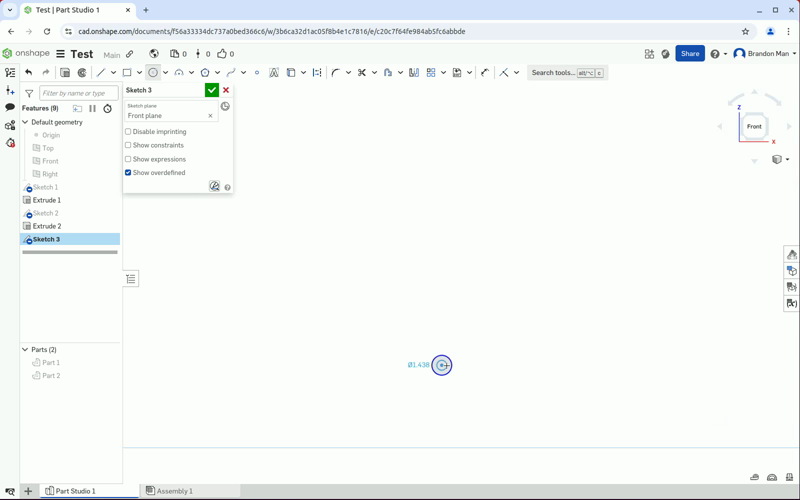
scroll(6)
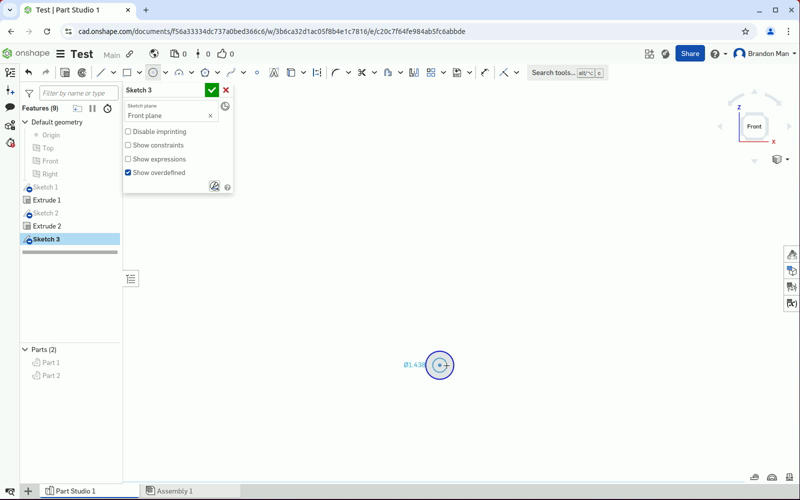
scroll(6)
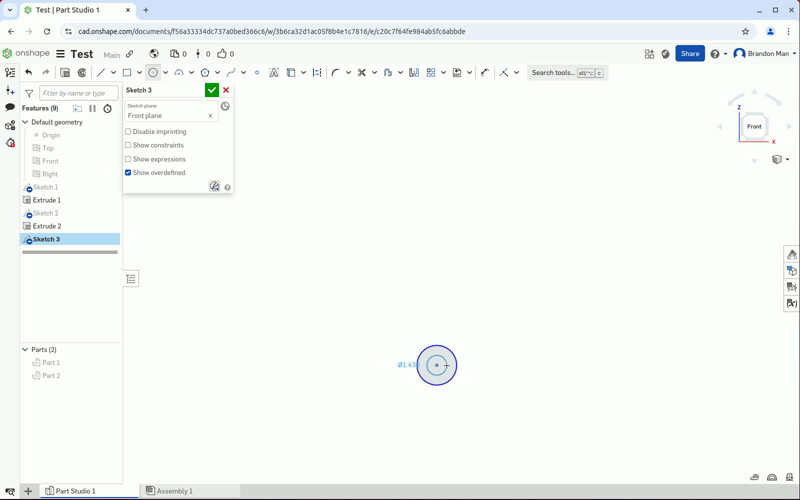
scroll(6)
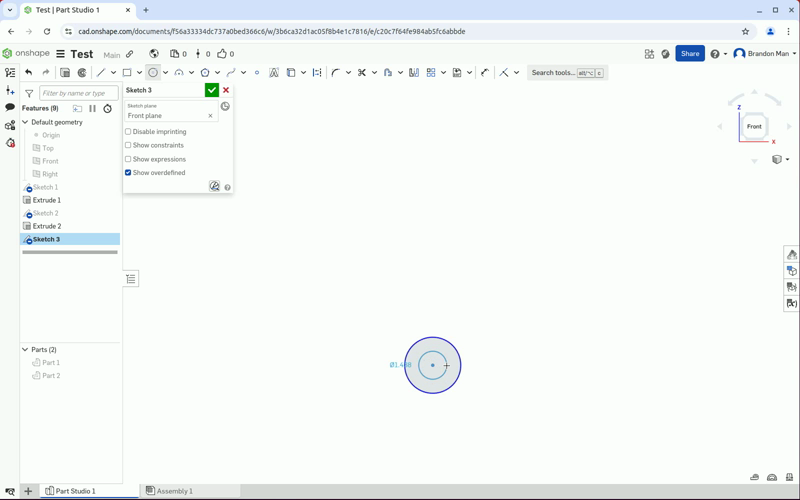
scroll(6)
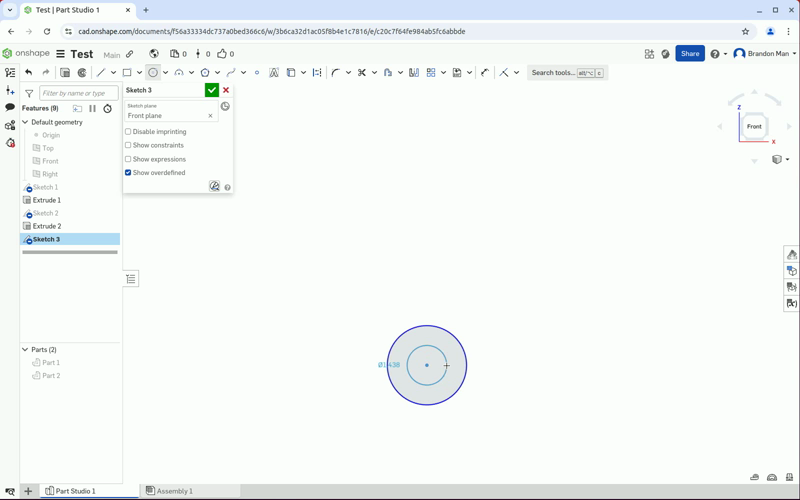
scroll(6)
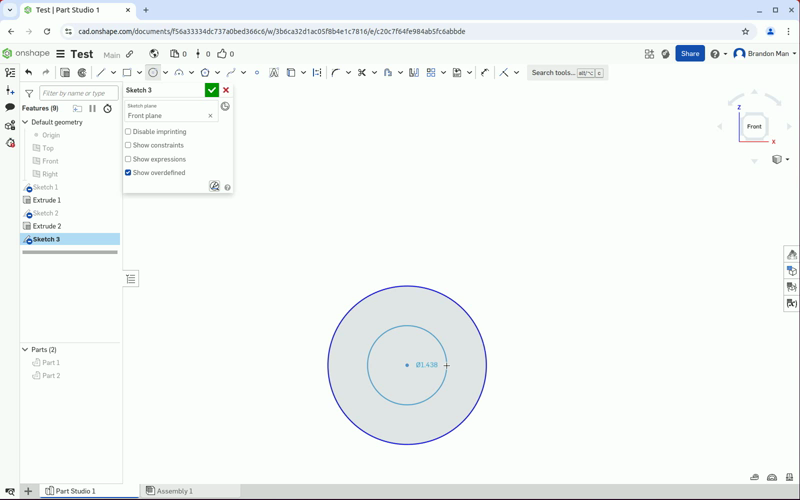
click(446, 365)
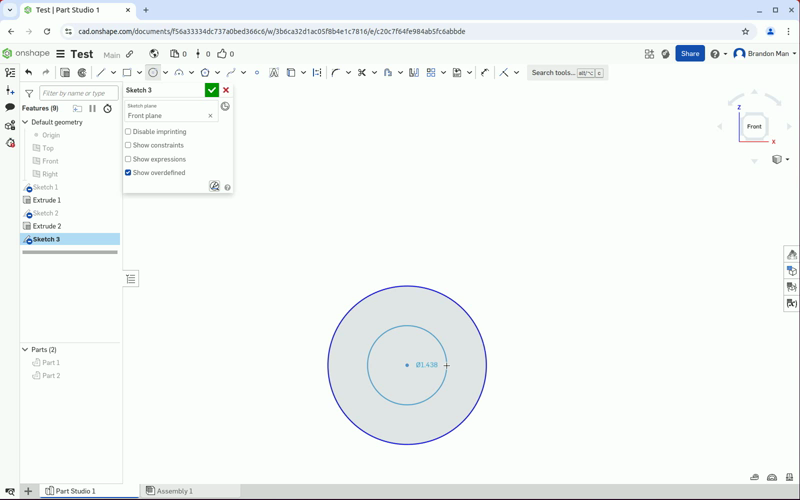
scroll(-6)
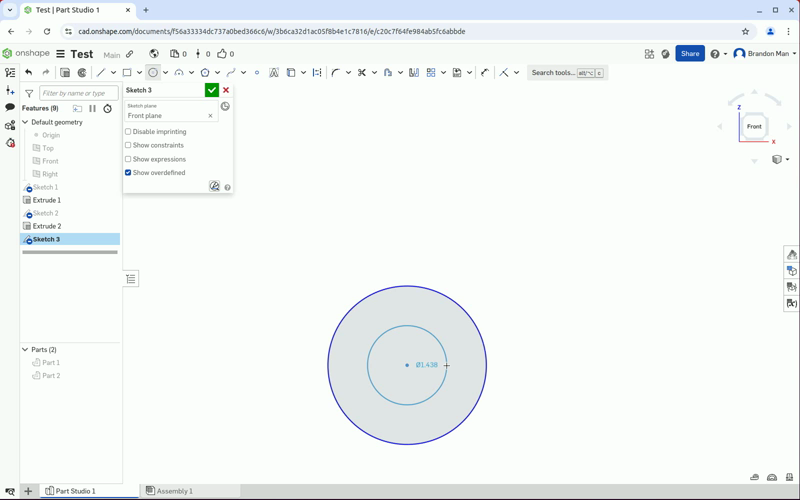
scroll(-6)
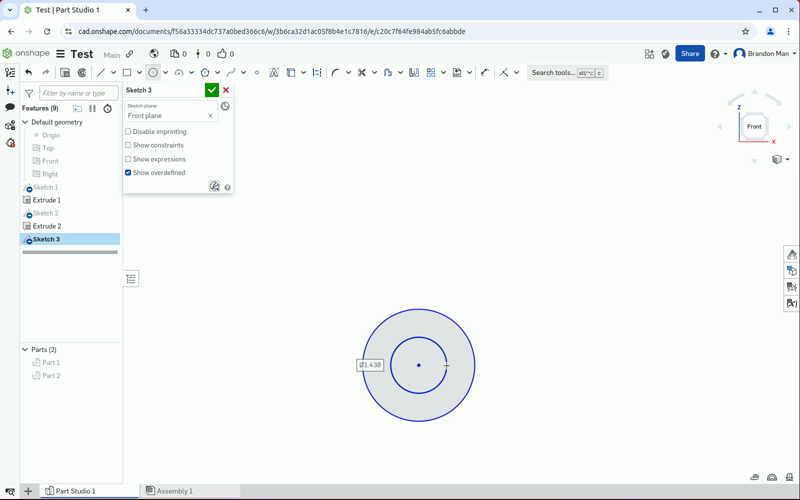
scroll(-6)
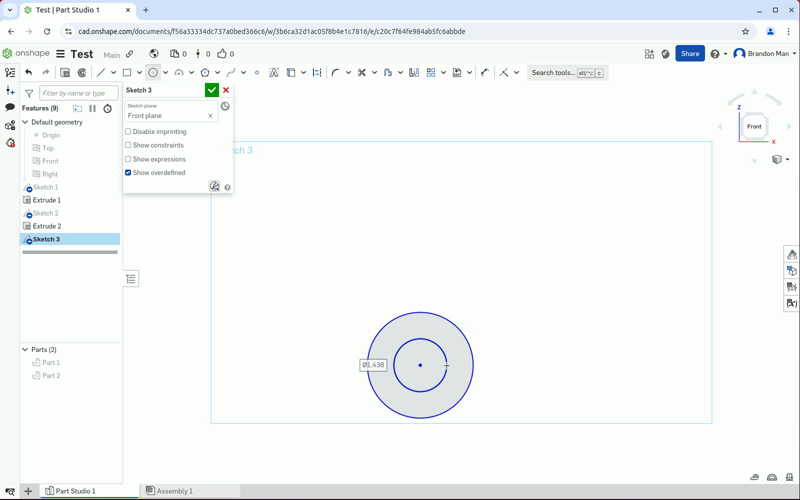
scroll(-6)
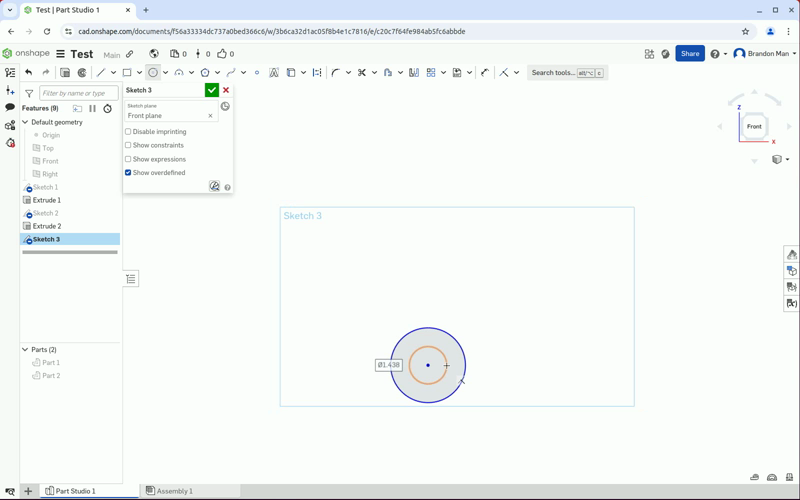
scroll(-6)
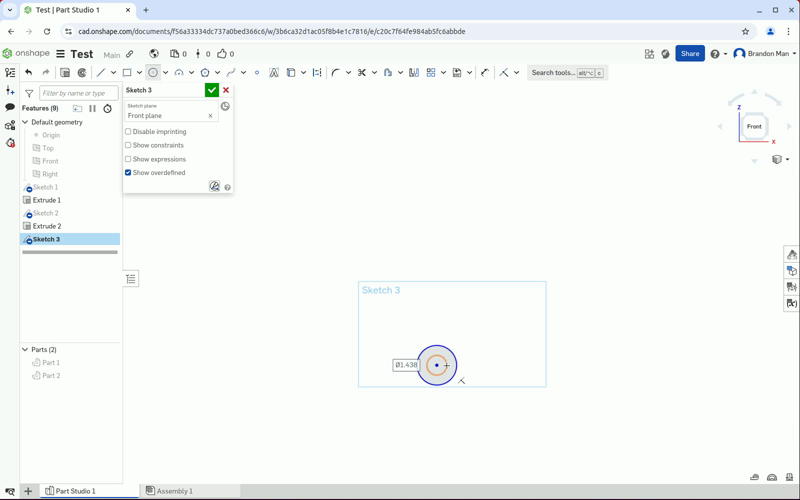
scroll(-6)
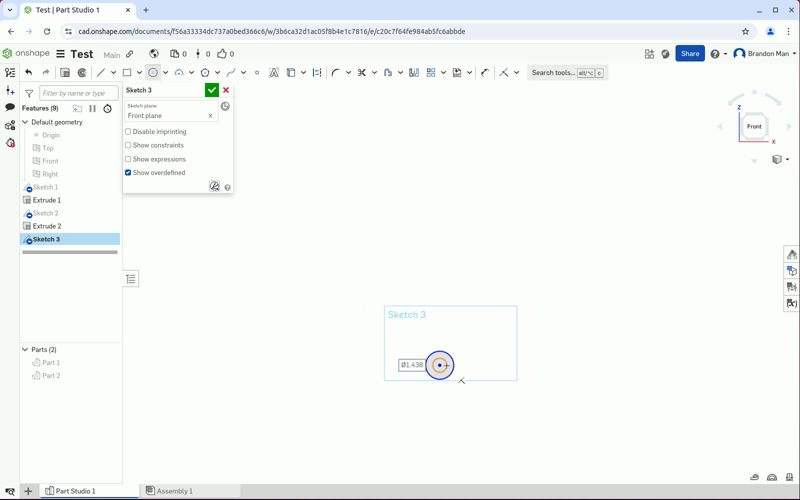
scroll(-6)
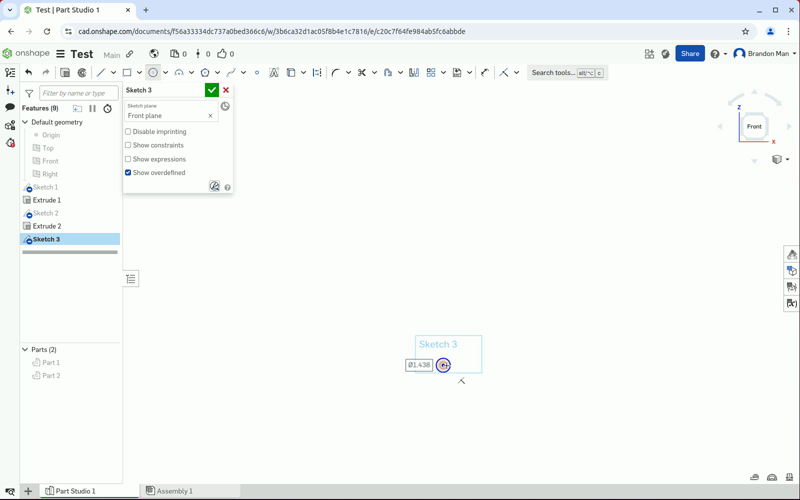
key(esc)
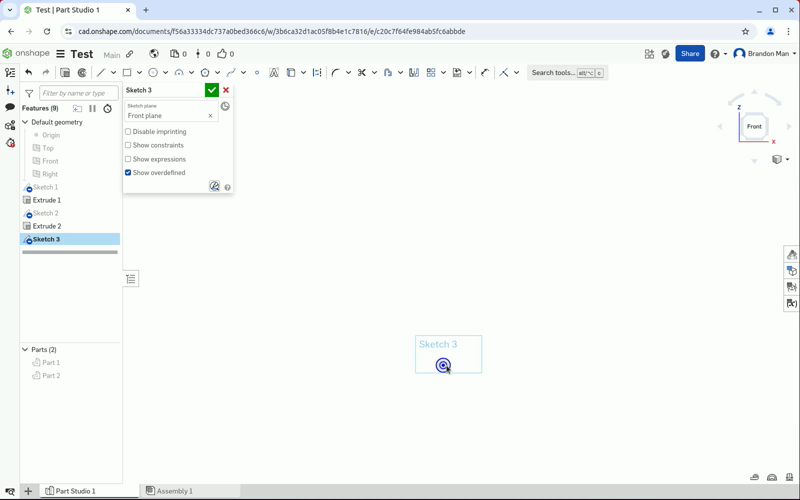
mouse_move(438, 361)
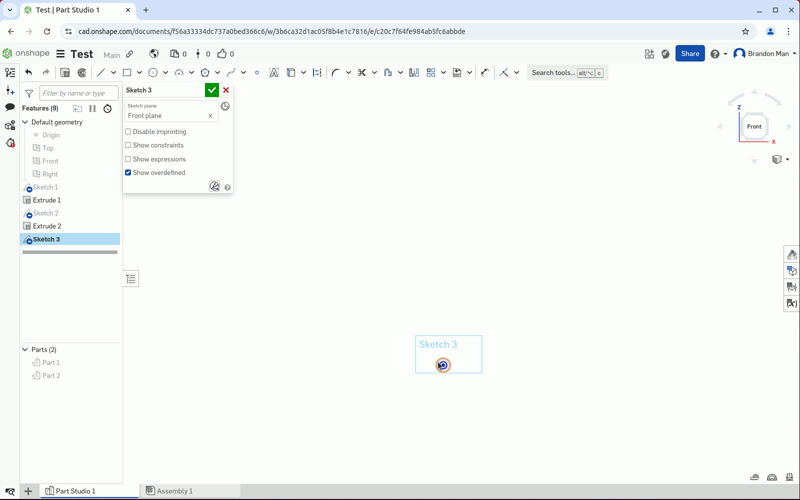
scroll(6)
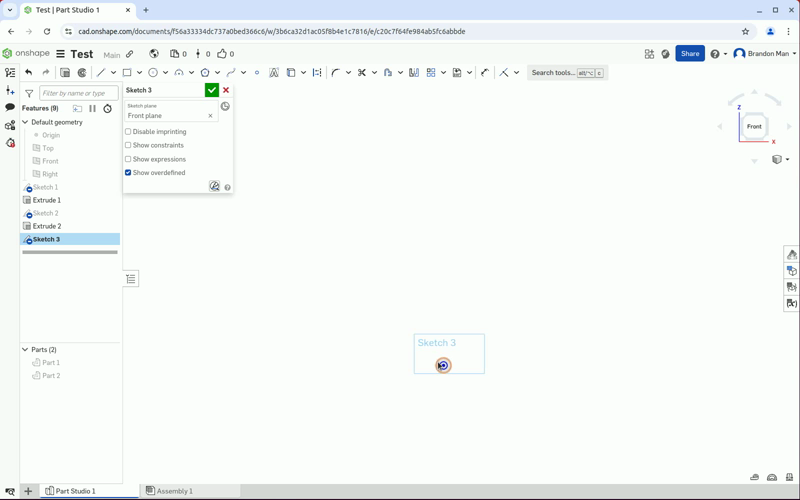
scroll(6)
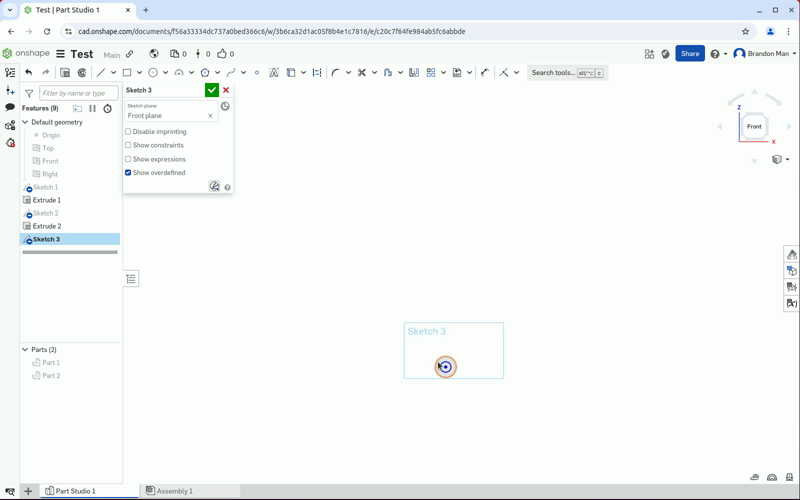
scroll(6)
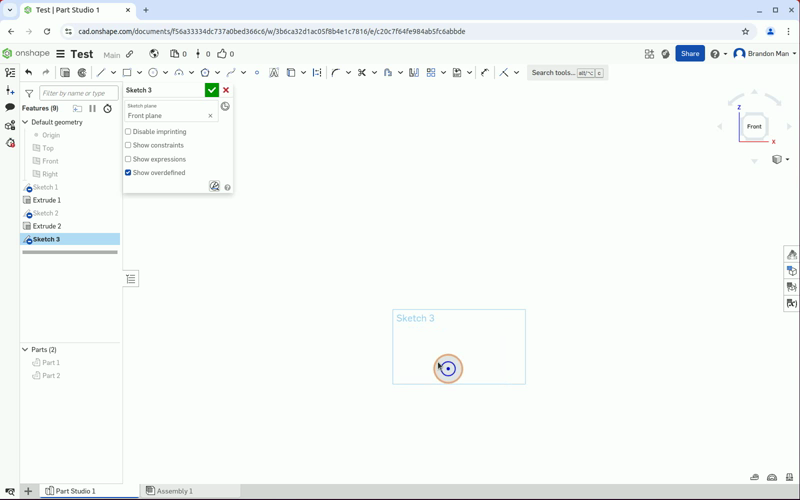
scroll(6)
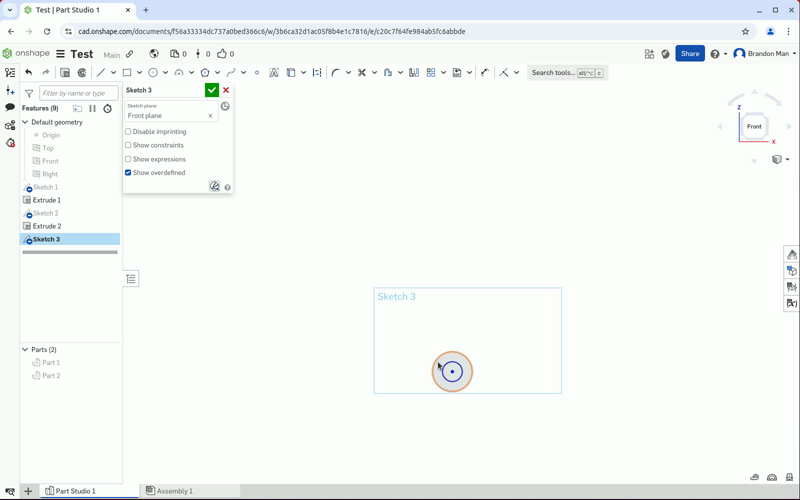
scroll(6)
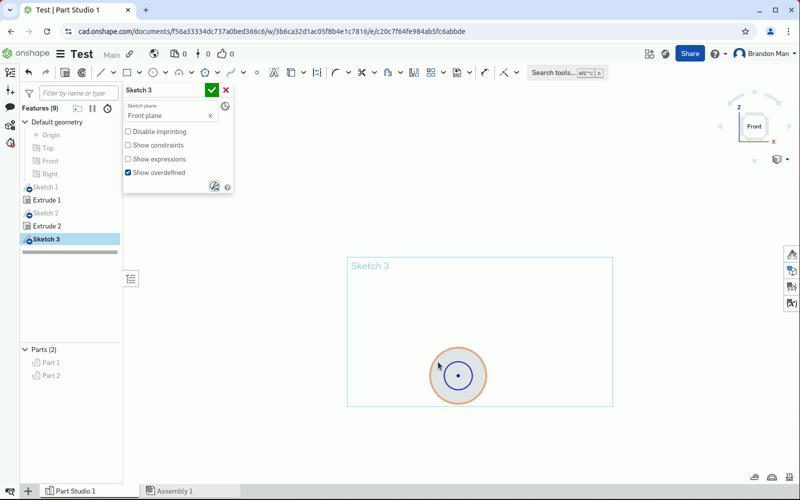
scroll(6)
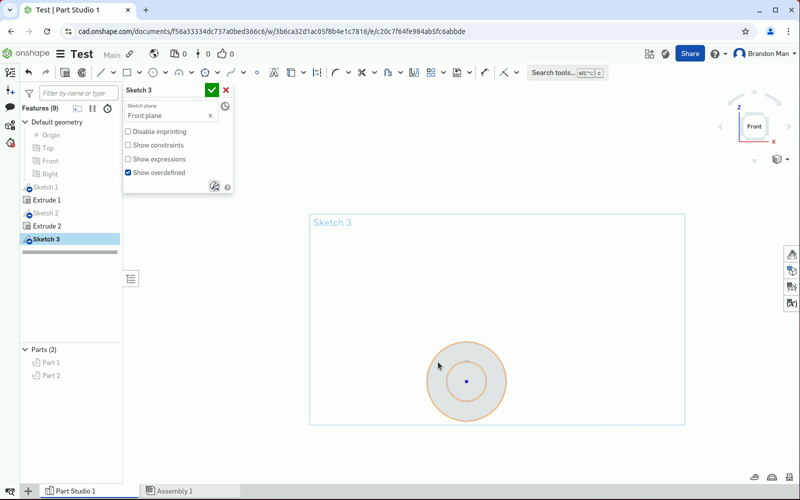
scroll(6)
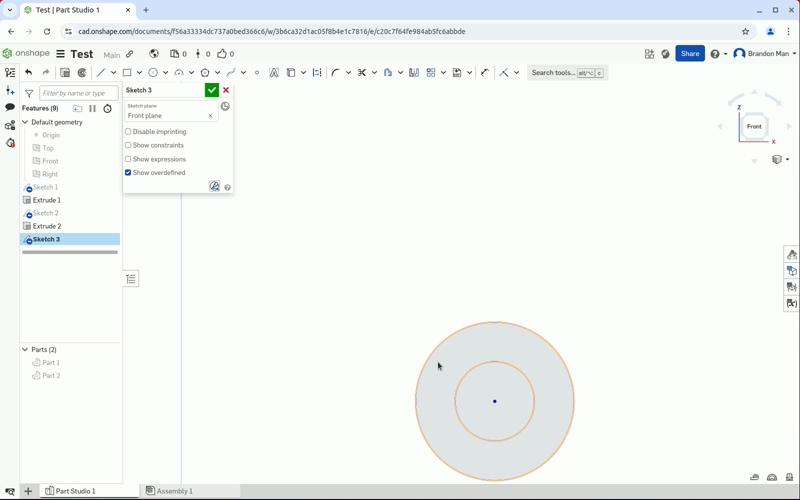
click(438, 361)
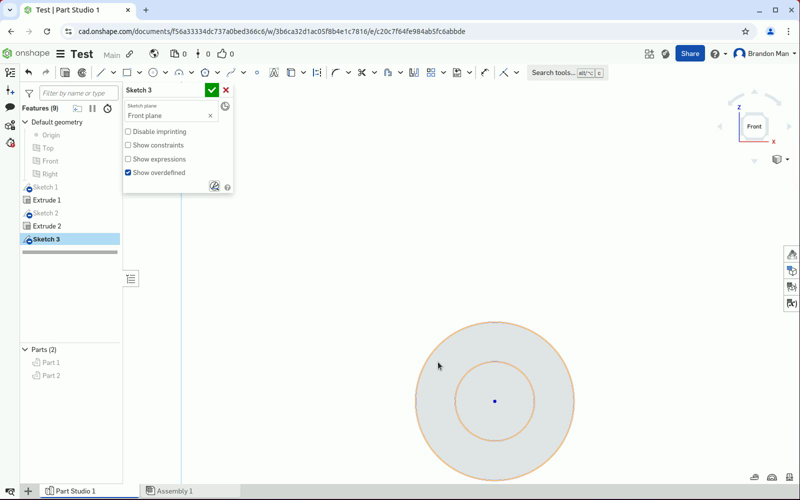
scroll(-6)
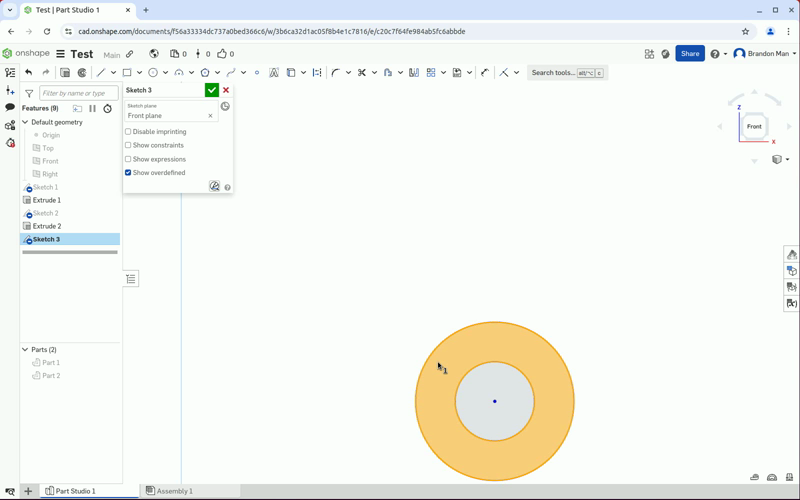
scroll(-6)
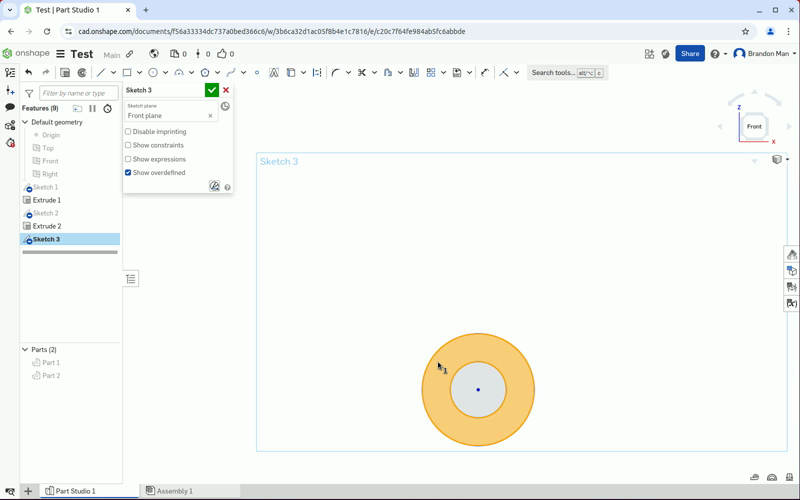
scroll(-6)
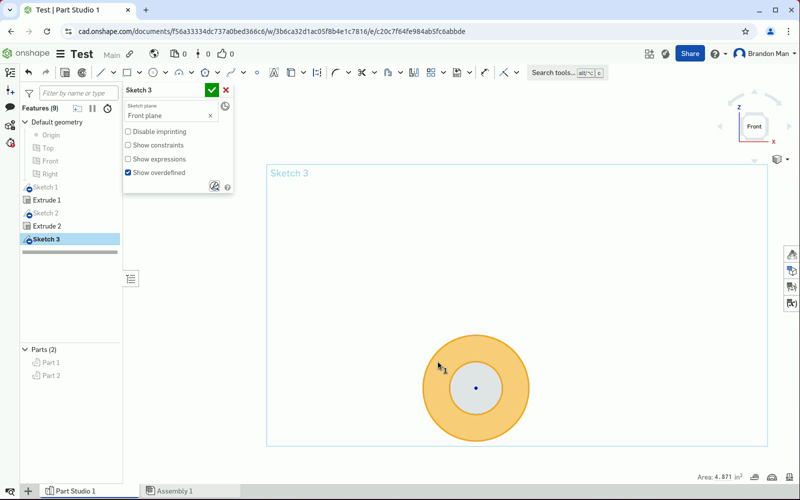
scroll(-6)
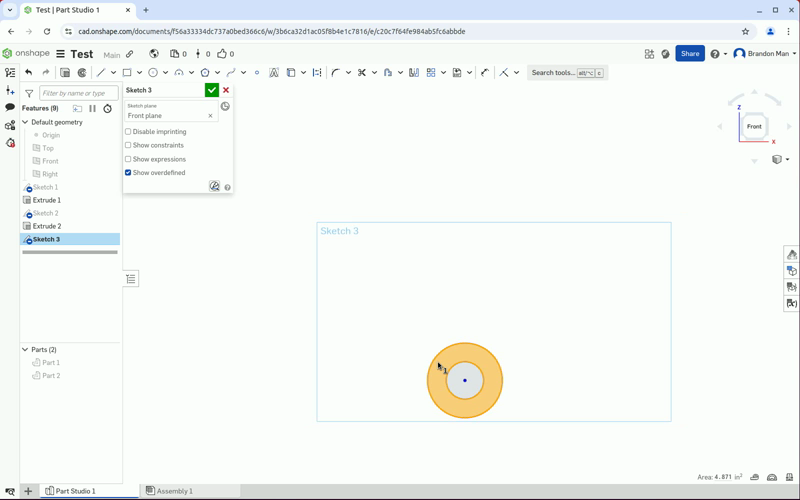
scroll(-6)
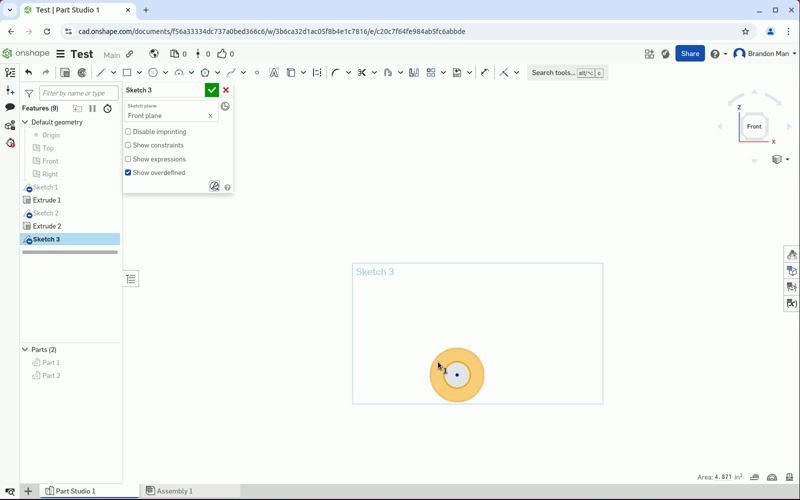
scroll(-6)
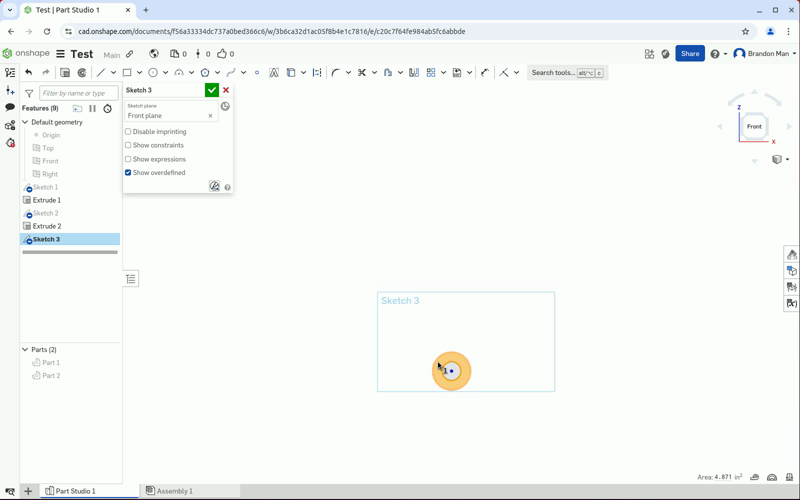
scroll(-6)
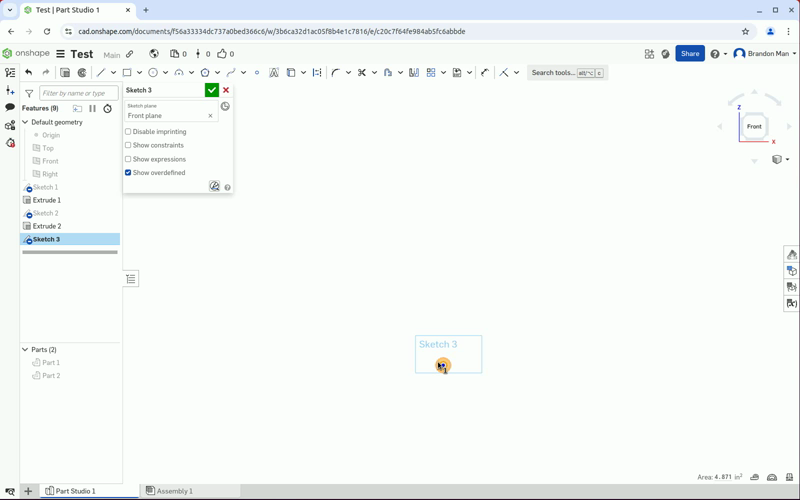
mouse_move(73, 352)
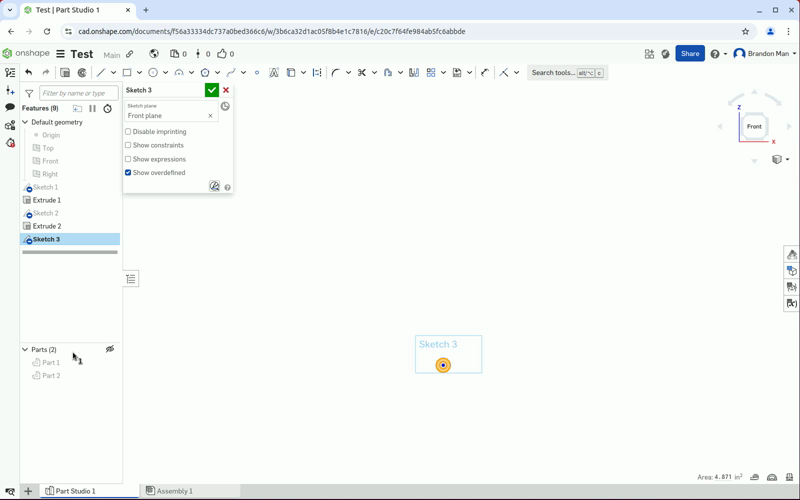
key(shift+y)
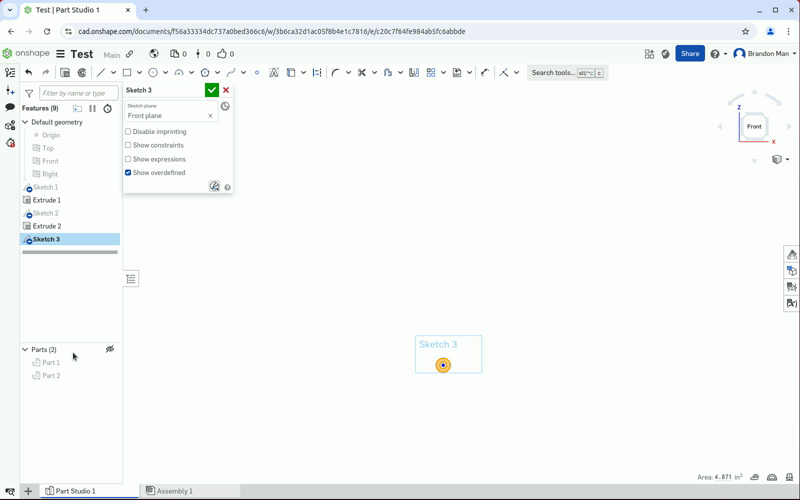
key(shift+e)
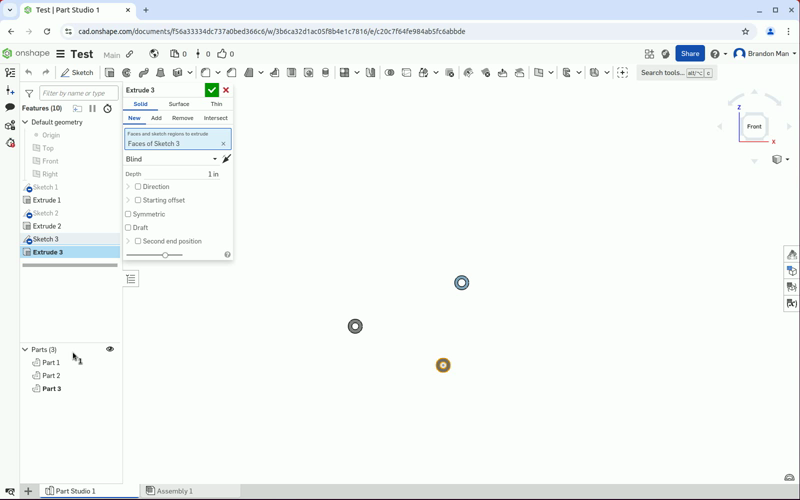
mouse_move(143, 106)
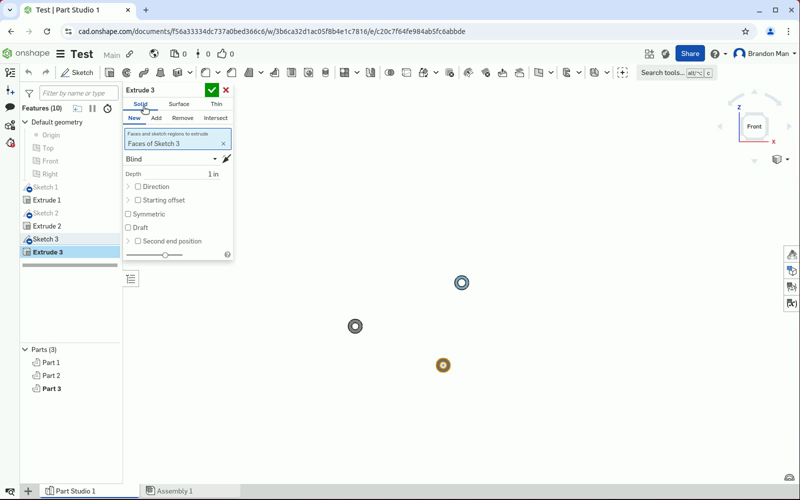
click(143, 106)
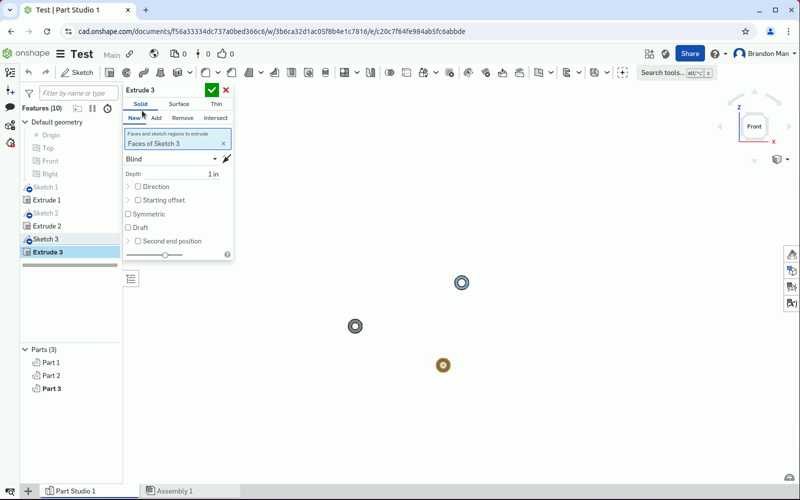
mouse_move(137, 120)
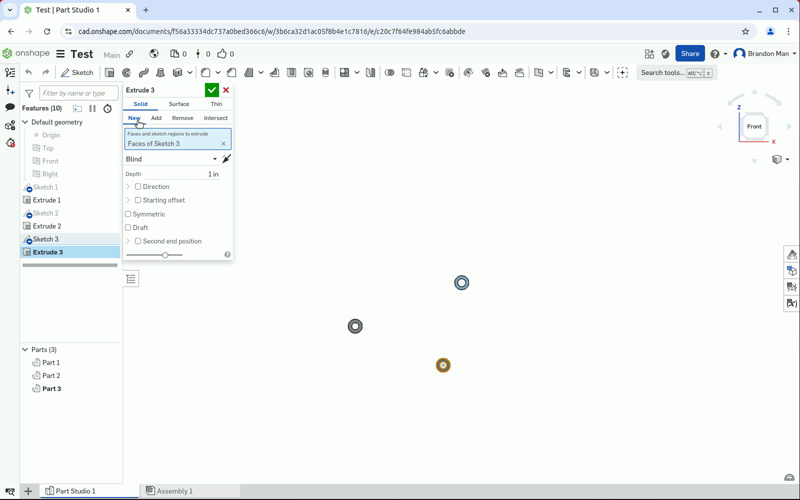
click(137, 120)
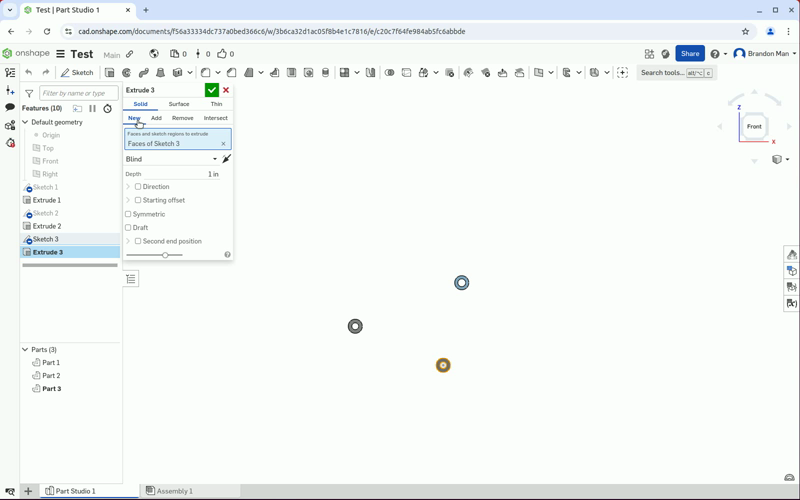
key(tab, 4)
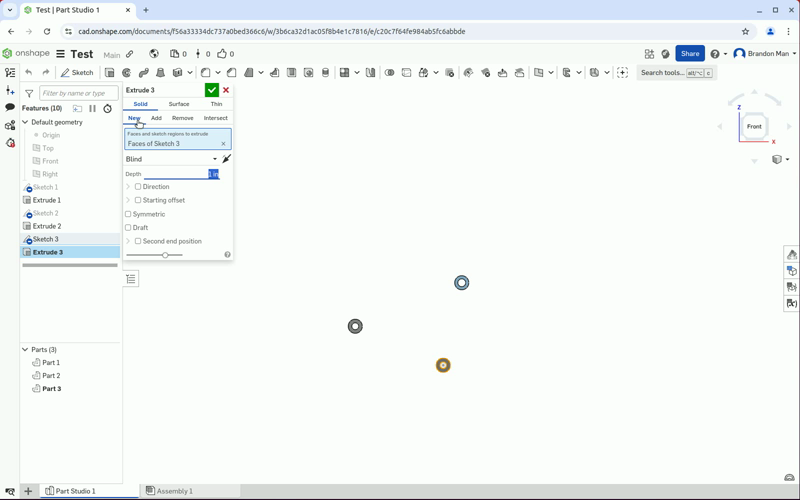
text(2.166)
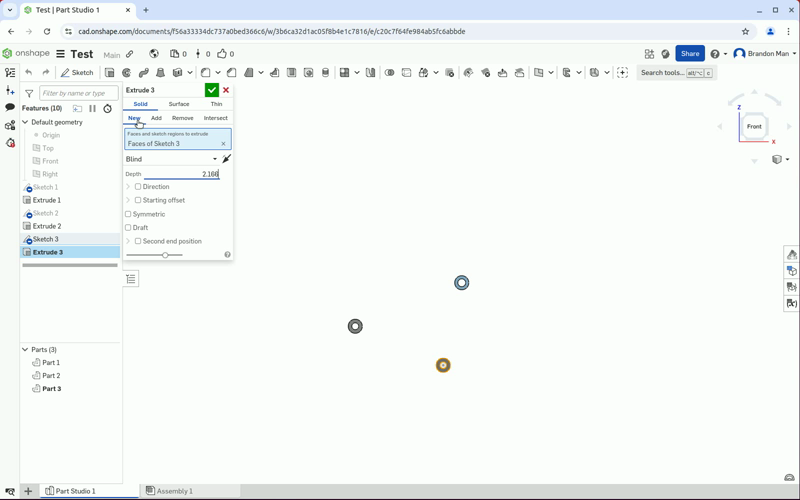
key(enter)
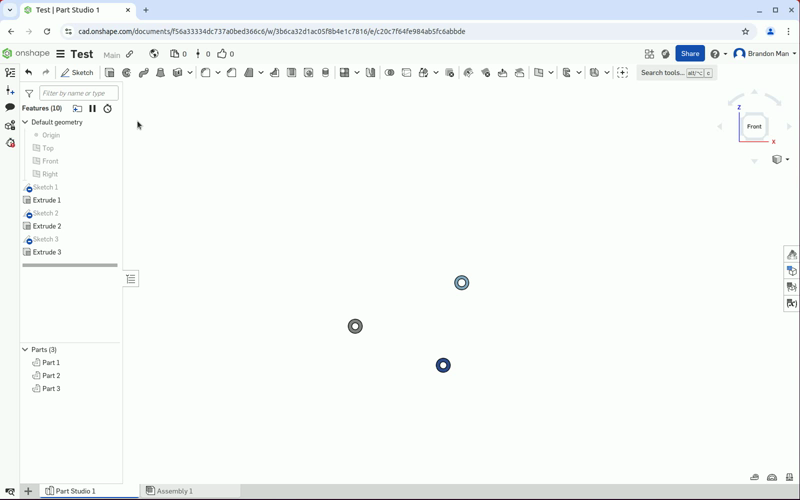
key(shift+h)
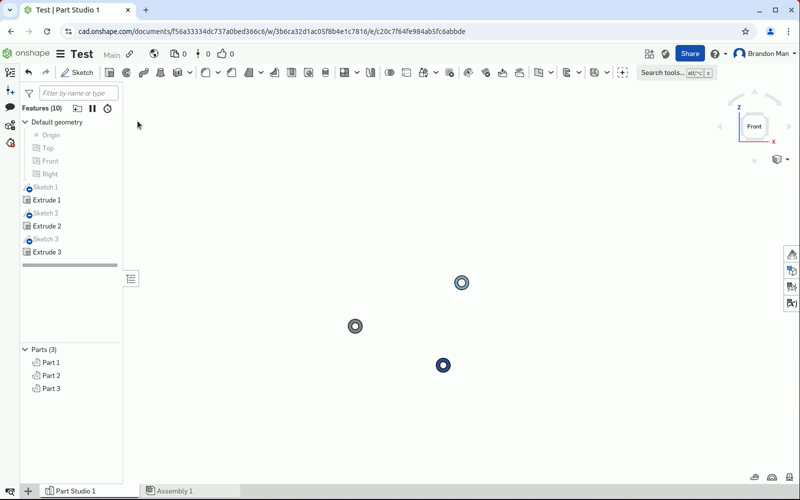
key(shift+h)
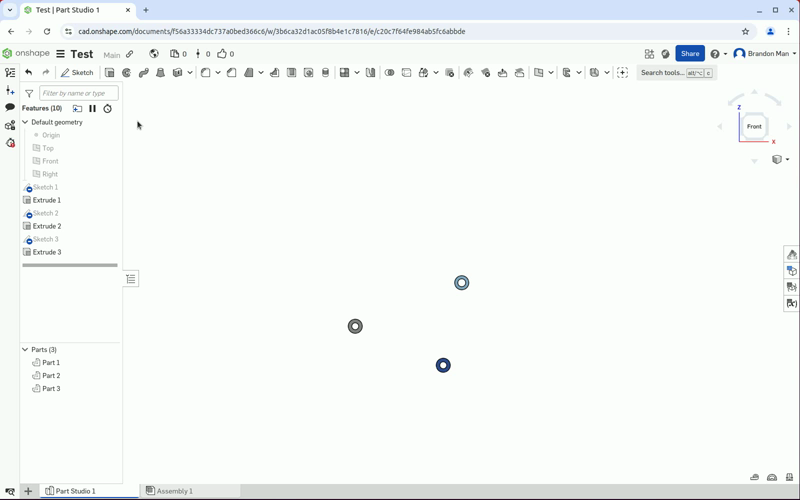
mouse_move(73, 189)
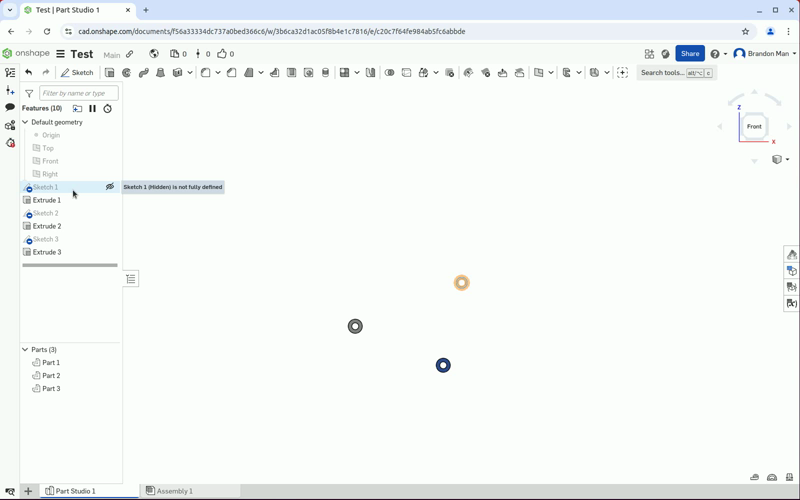
click(73, 189)
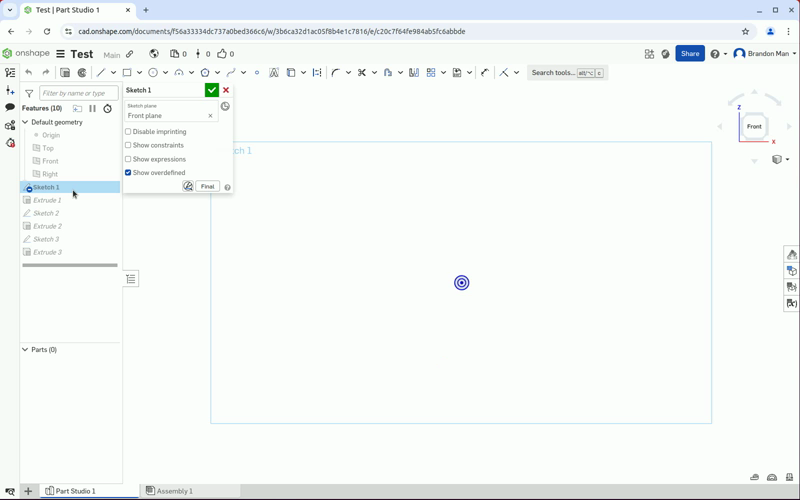
mouse_move(229, 92)
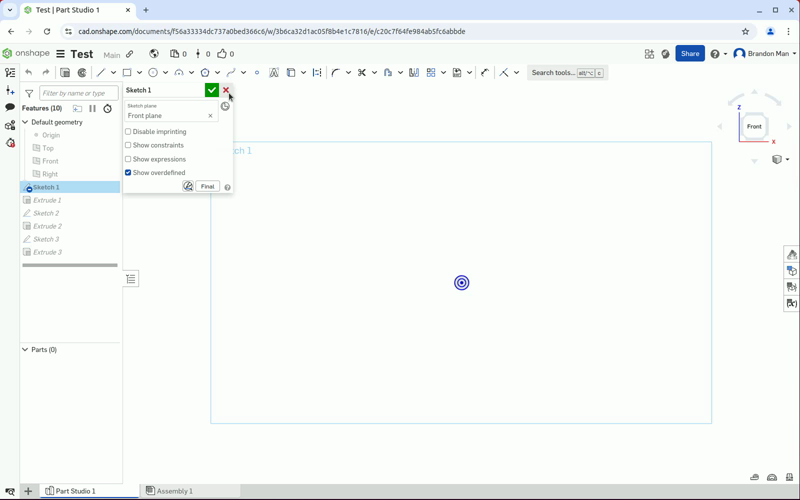
click(229, 92)
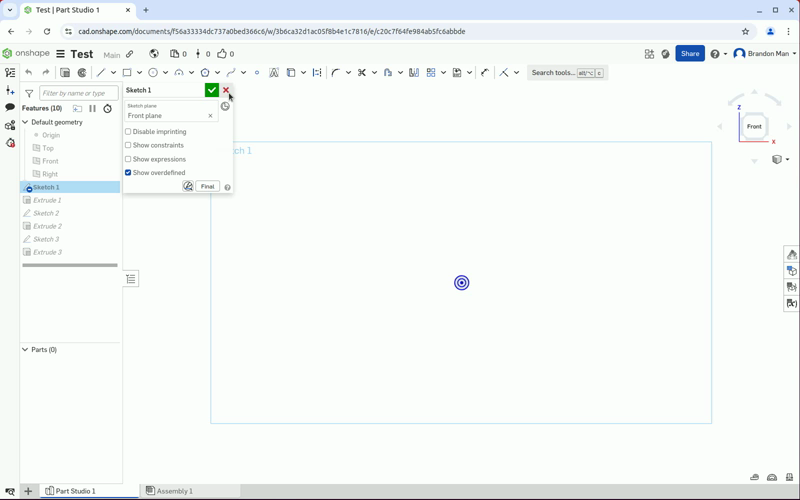
key(shift+s)
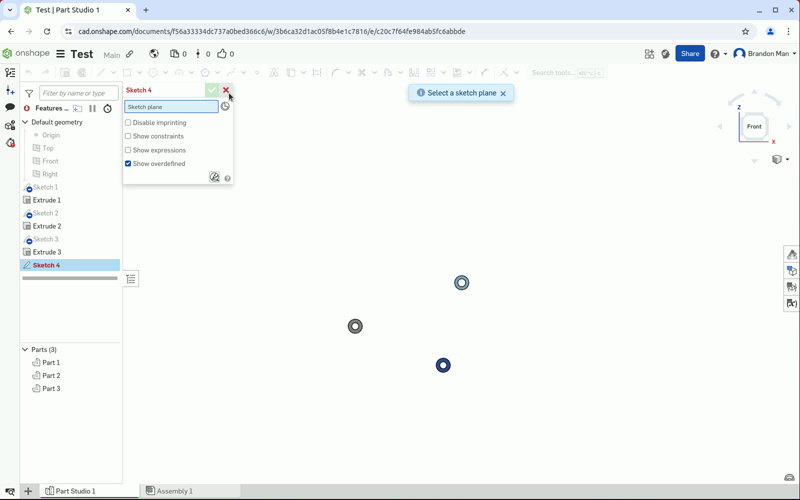
mouse_move(73, 163)
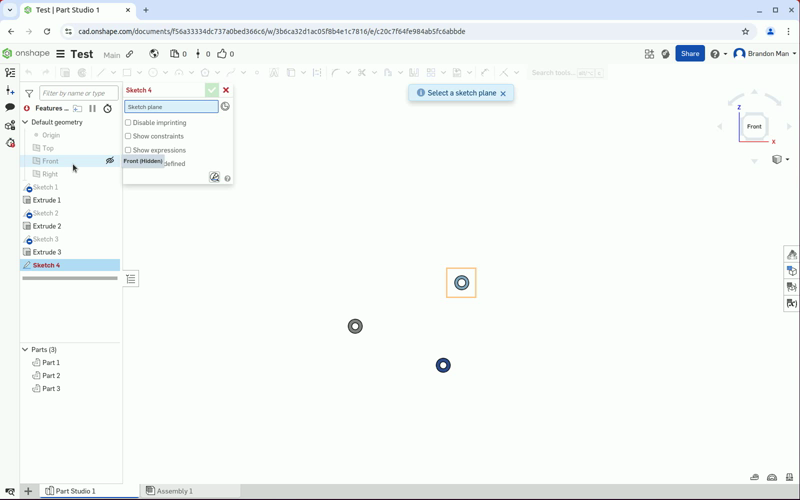
click(73, 163)
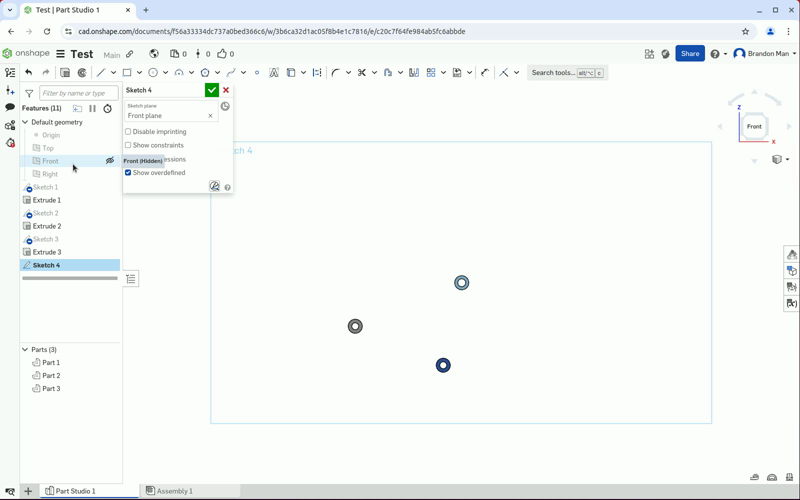
mouse_move(73, 352)
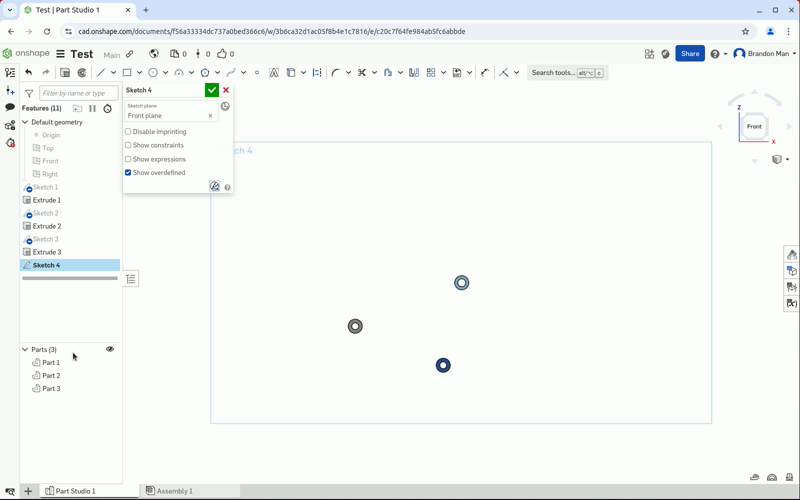
key(y)
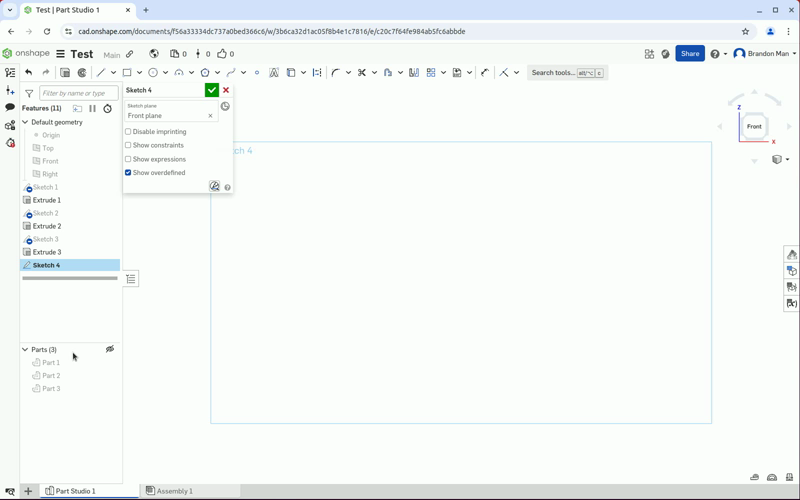
key(a)
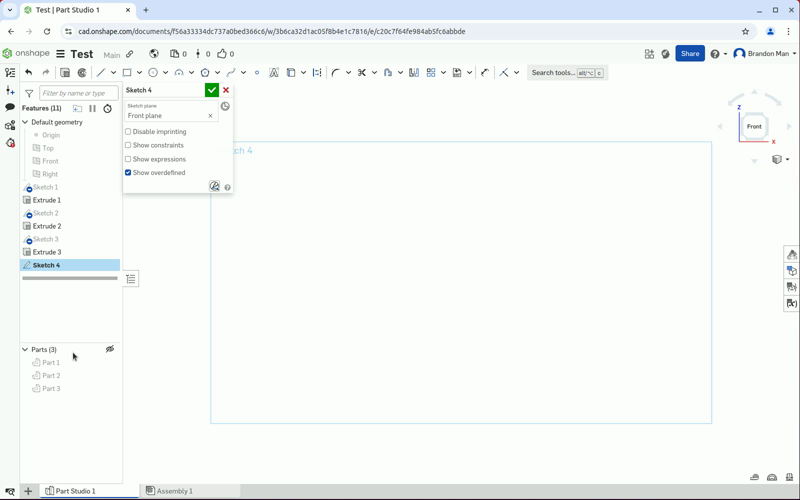
key_down(shift)
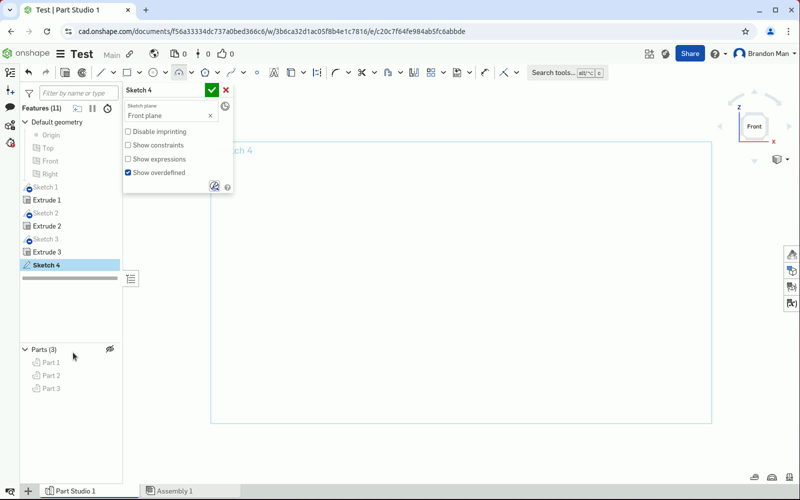
mouse_move(358, 321)
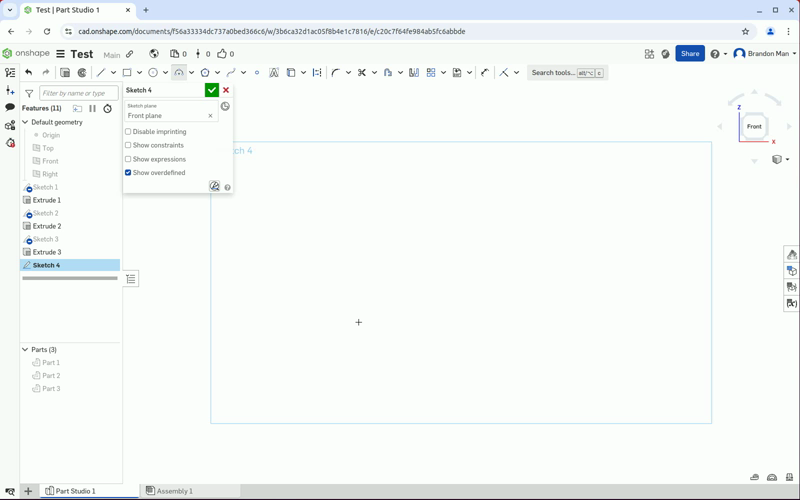
click(358, 321)
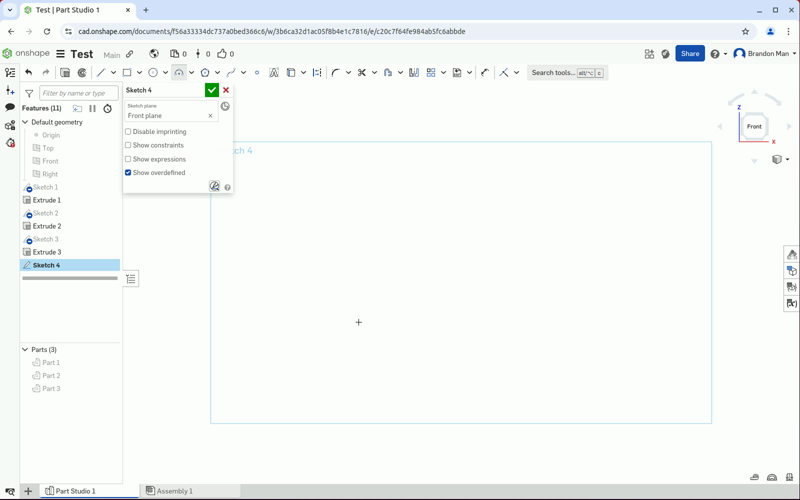
key_up(shift)
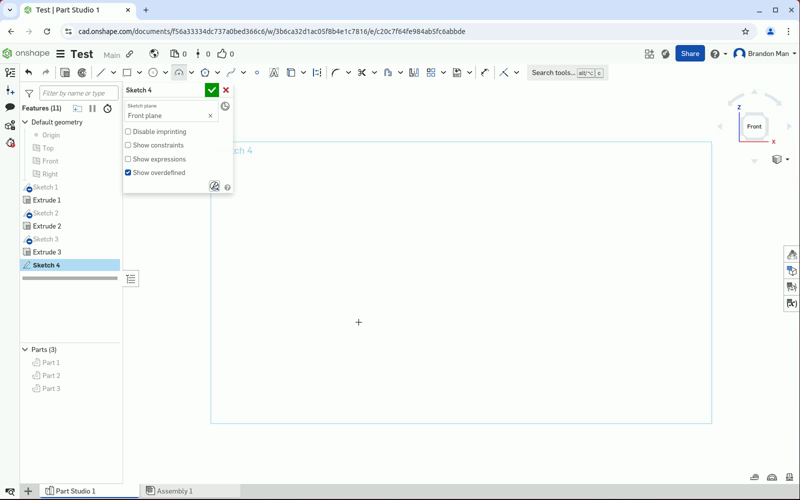
key_down(shift)
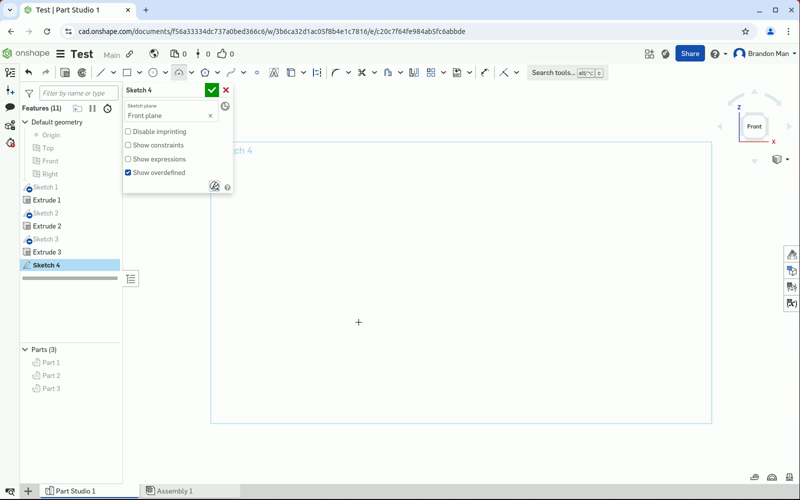
mouse_move(360, 326)
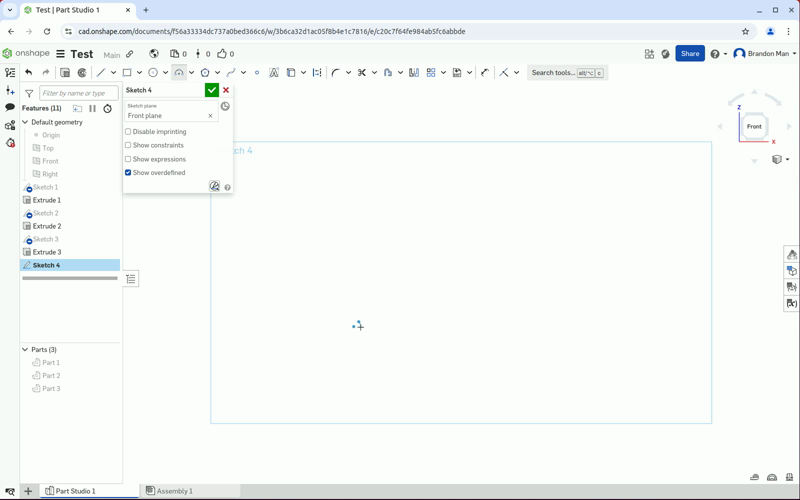
scroll(6)
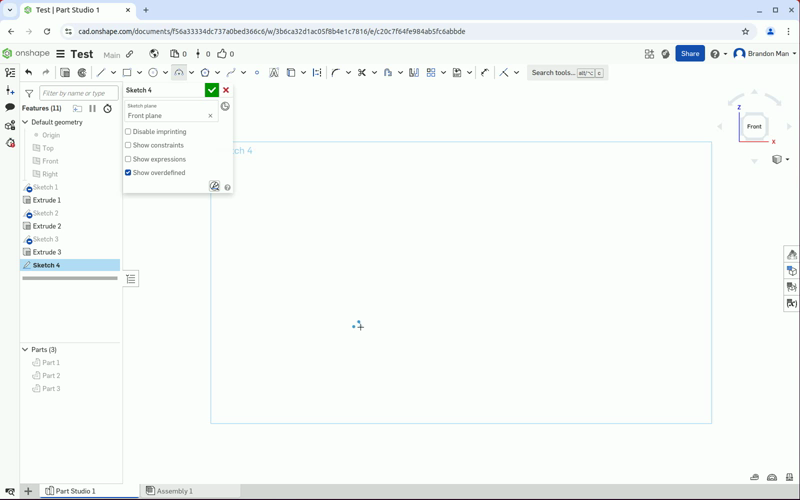
scroll(6)
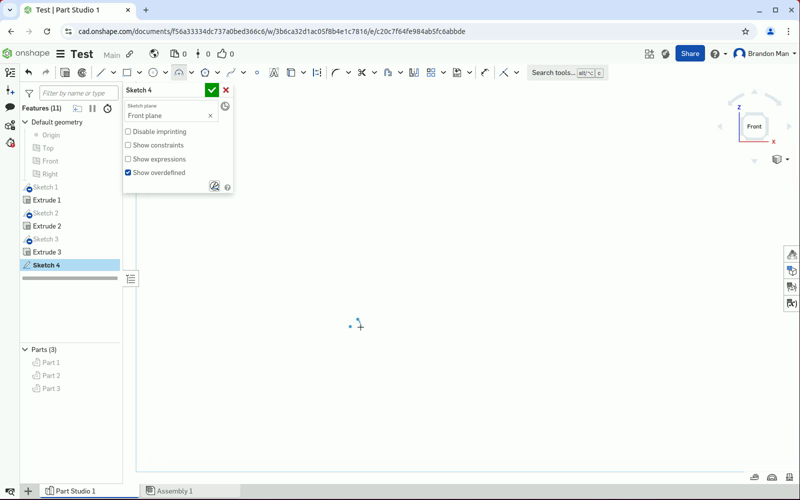
scroll(6)
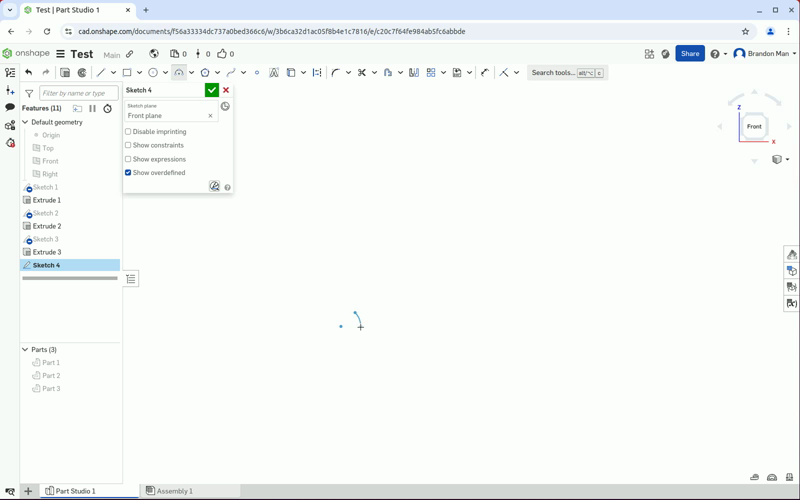
scroll(6)
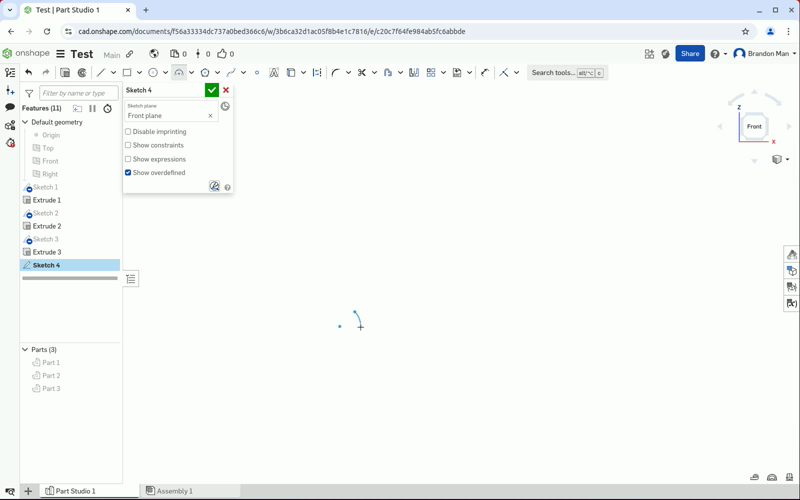
scroll(6)
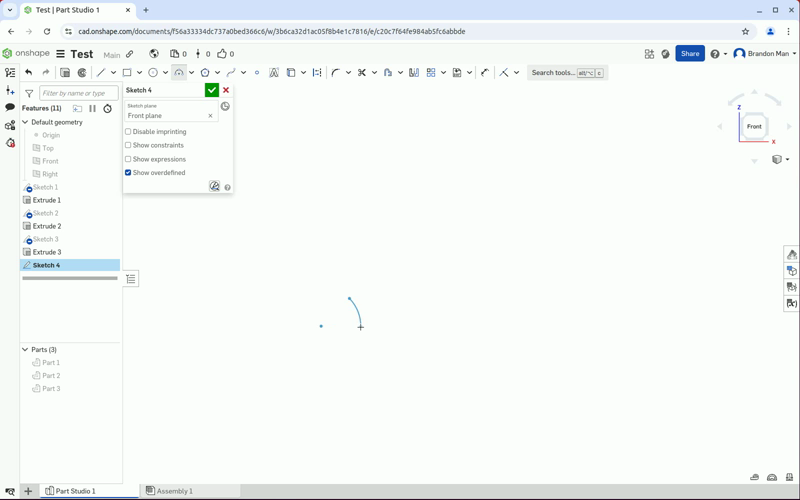
scroll(6)
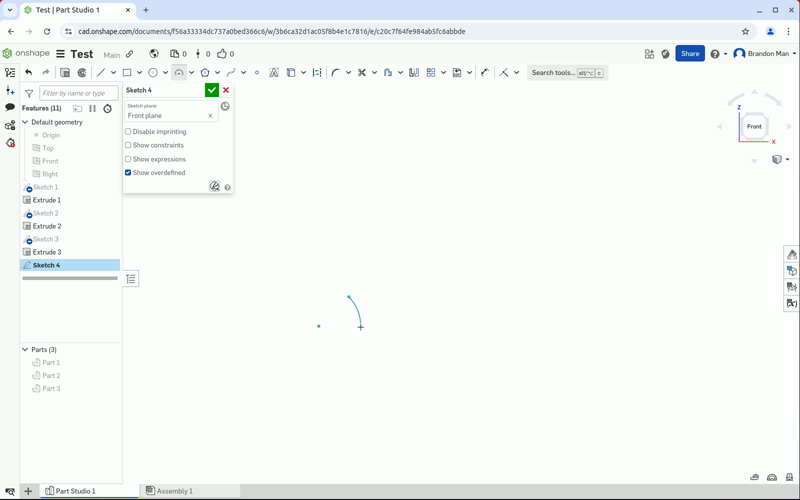
scroll(6)
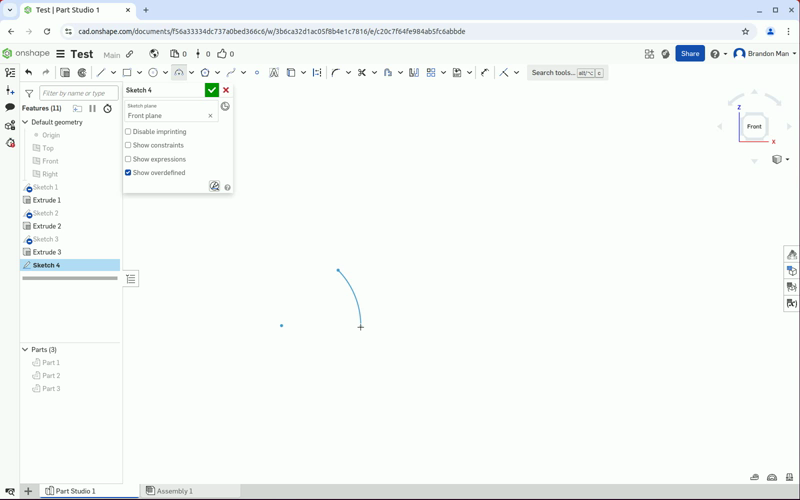
click(360, 326)
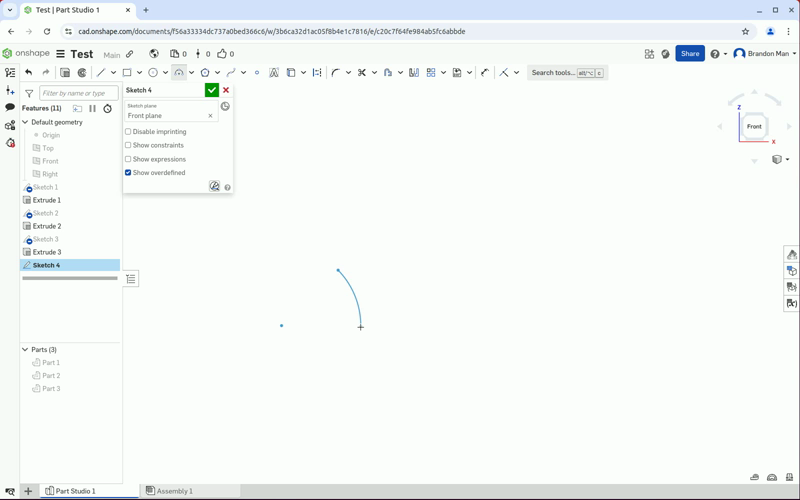
scroll(-6)
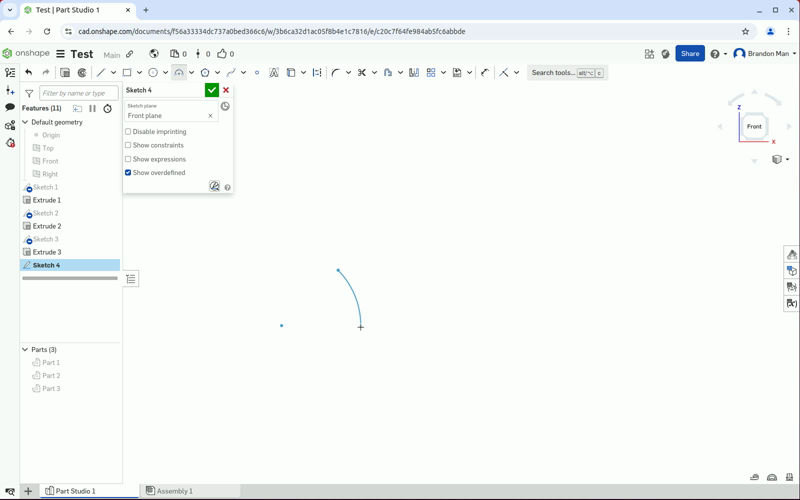
scroll(-6)
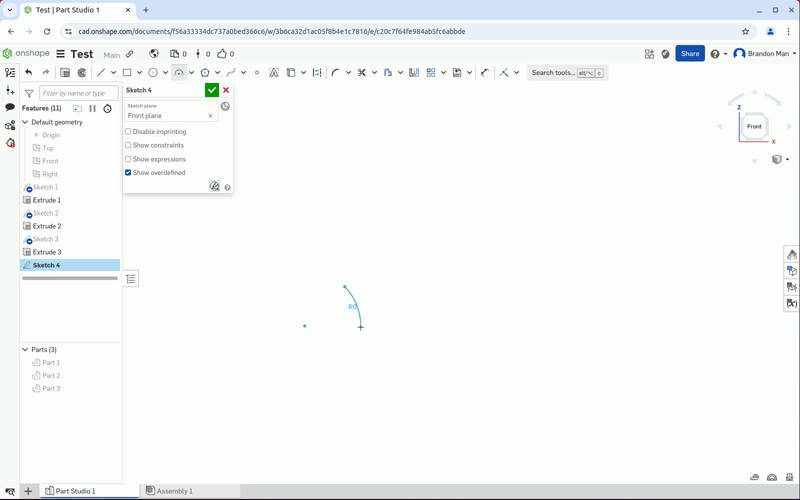
scroll(-6)
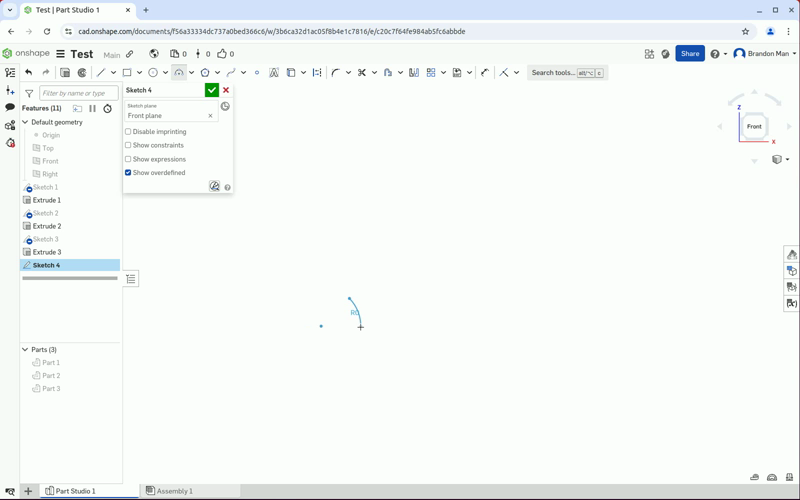
scroll(-6)
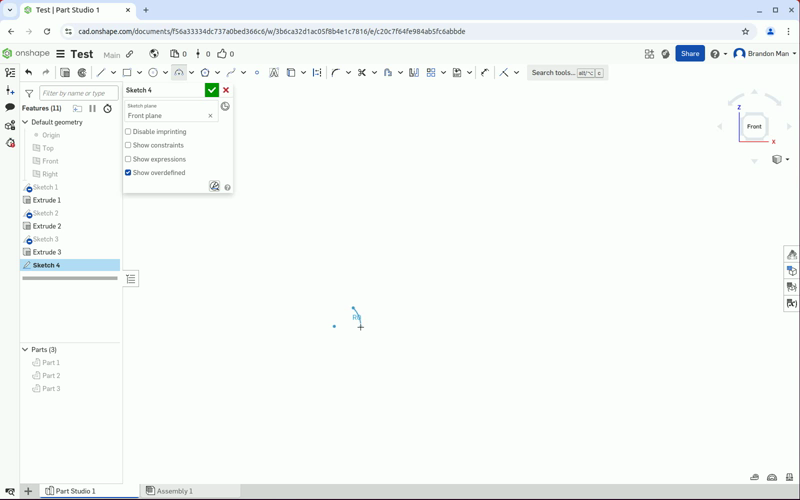
scroll(-6)
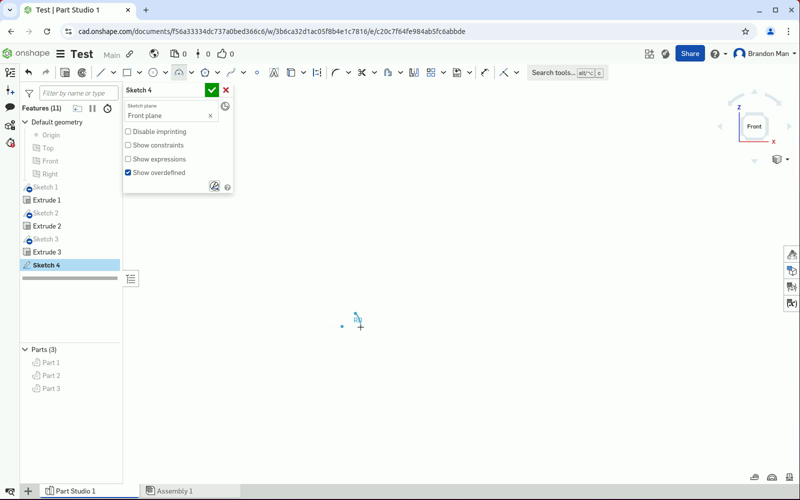
scroll(-6)
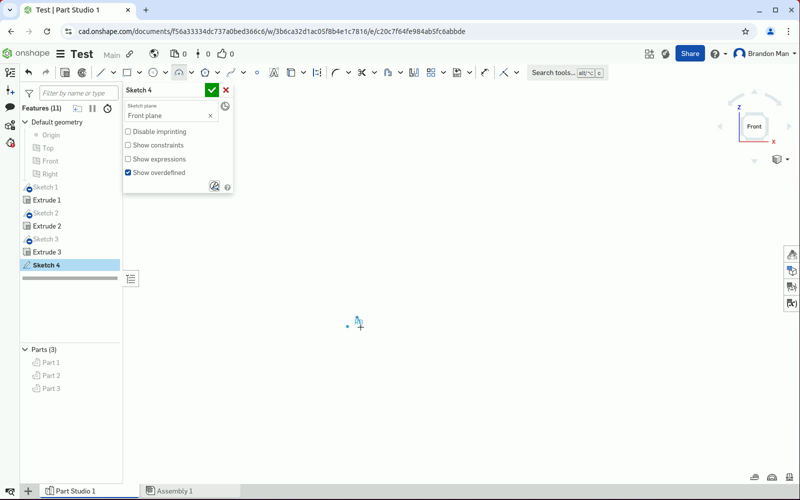
scroll(-6)
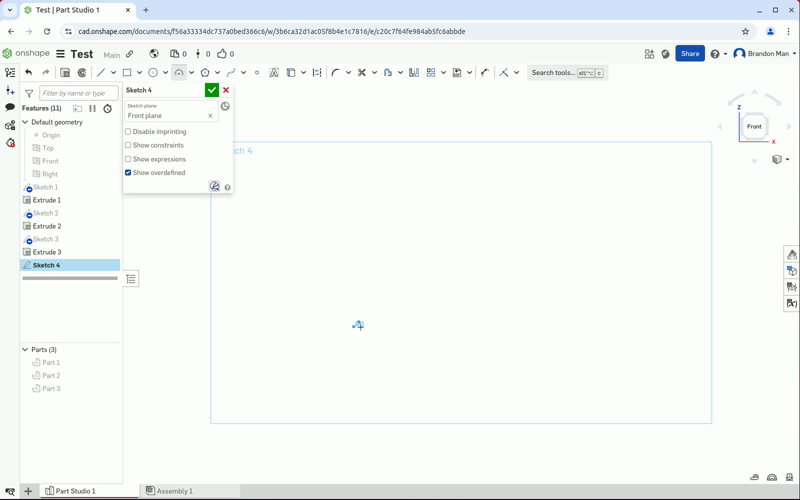
mouse_move(360, 324)
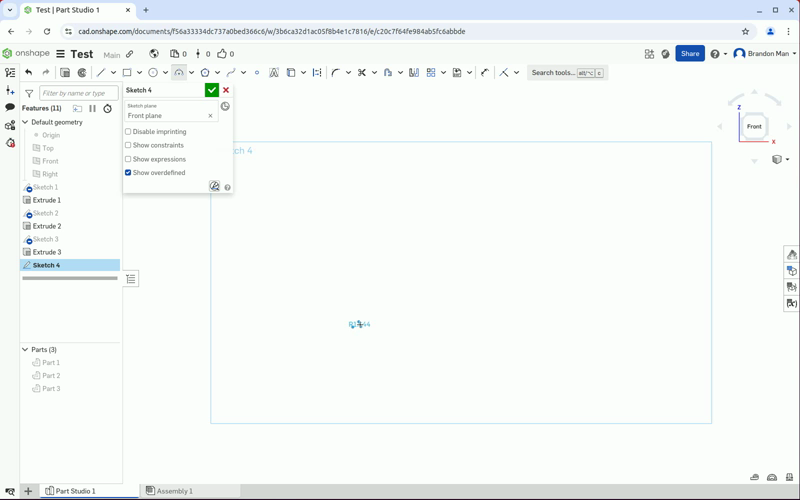
scroll(6)
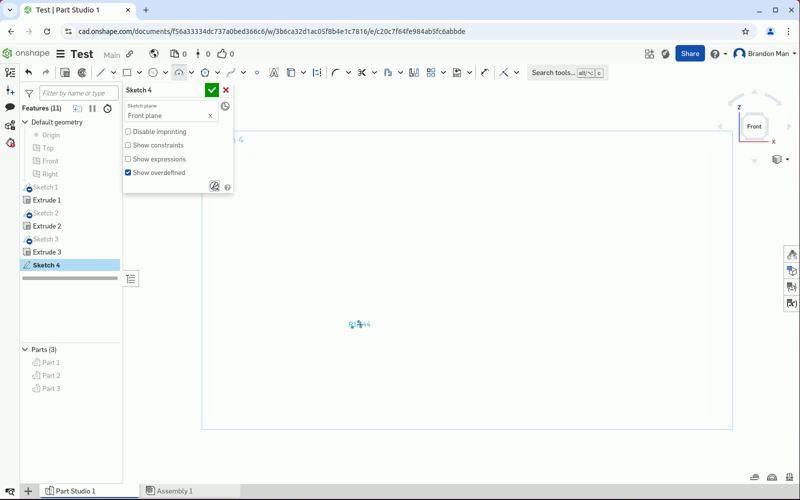
scroll(6)
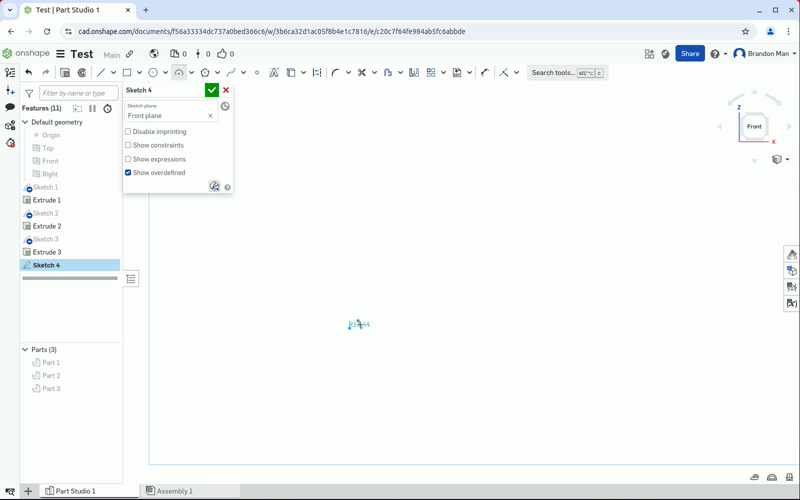
scroll(6)
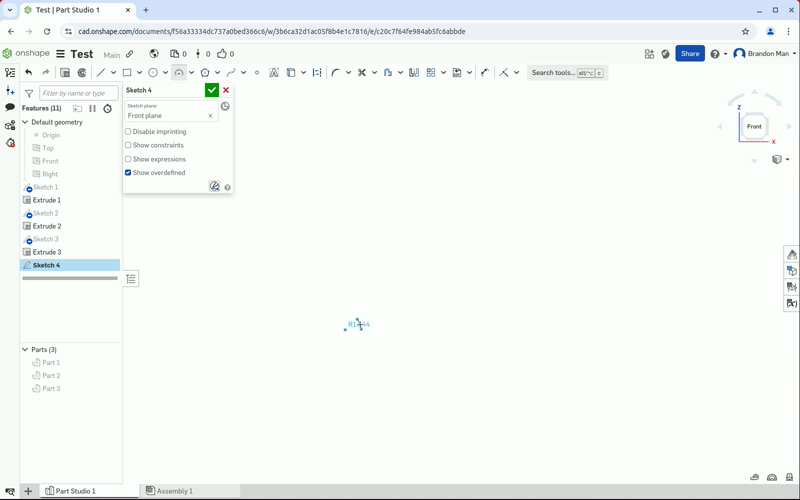
scroll(6)
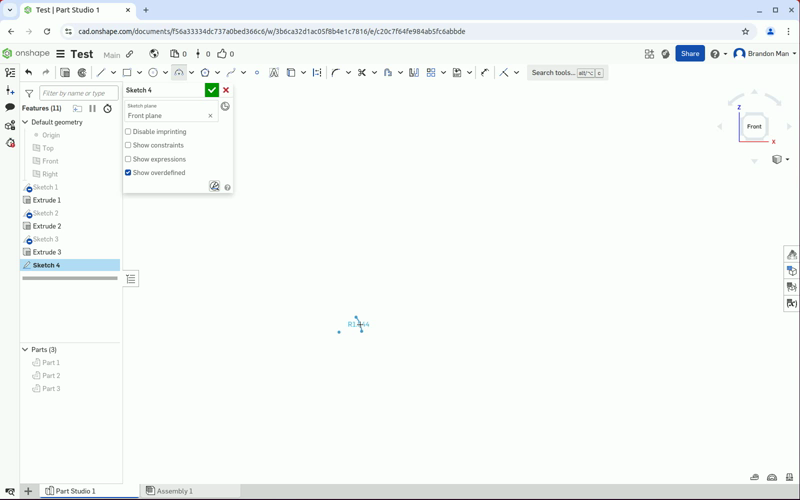
scroll(6)
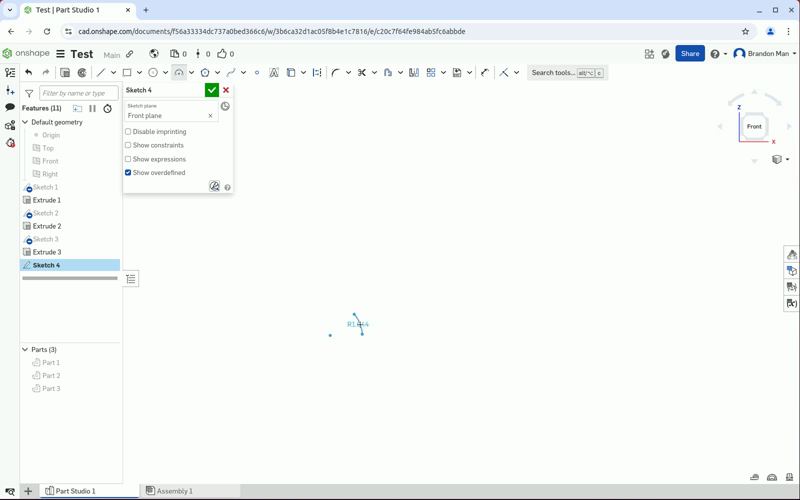
scroll(6)
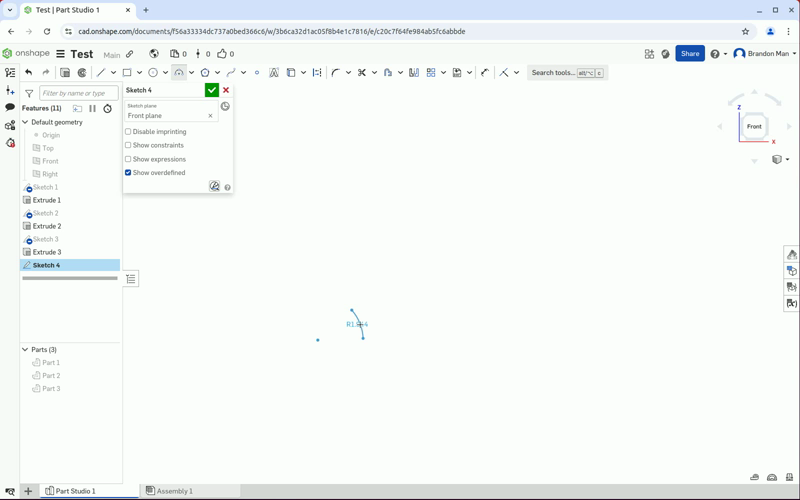
scroll(6)
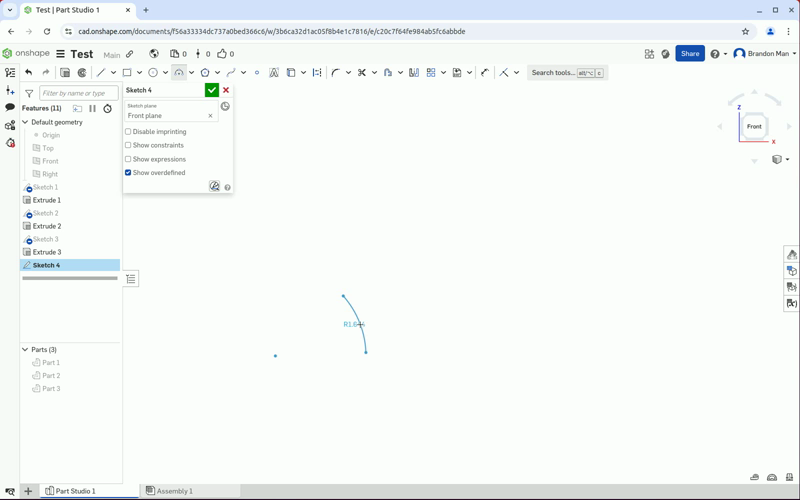
click(360, 324)
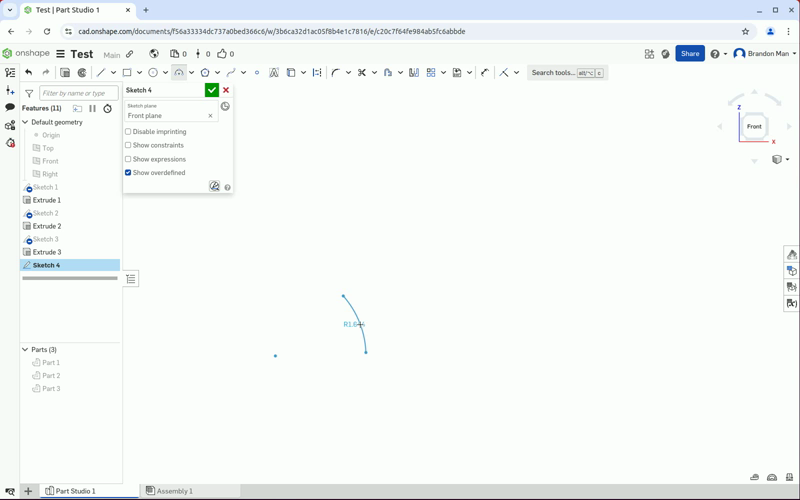
scroll(-6)
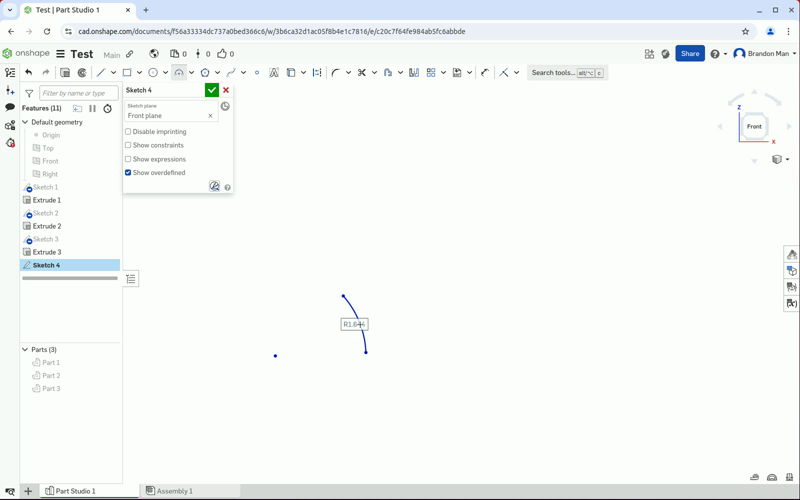
scroll(-6)
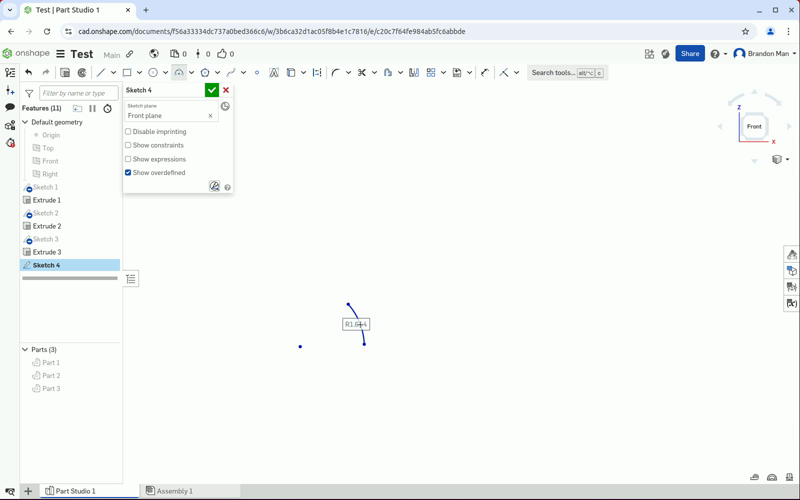
scroll(-6)
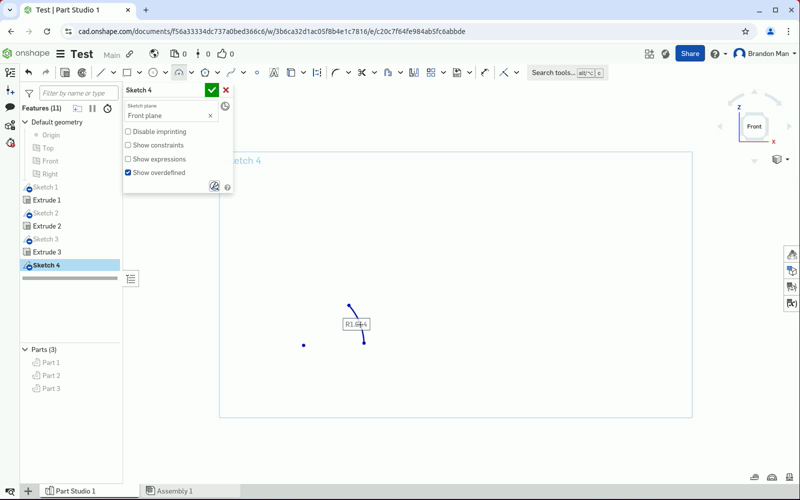
scroll(-6)
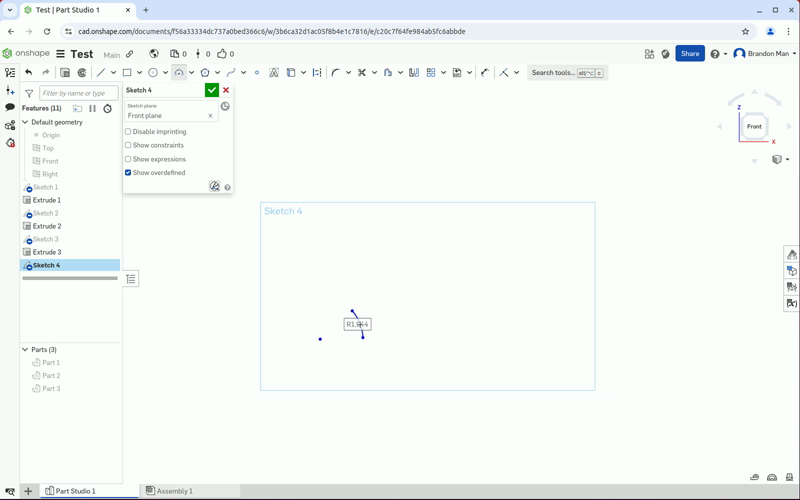
scroll(-6)
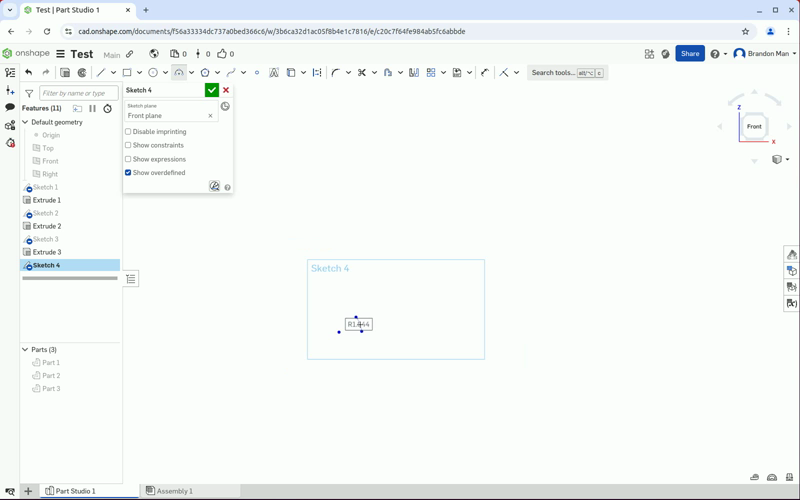
scroll(-6)
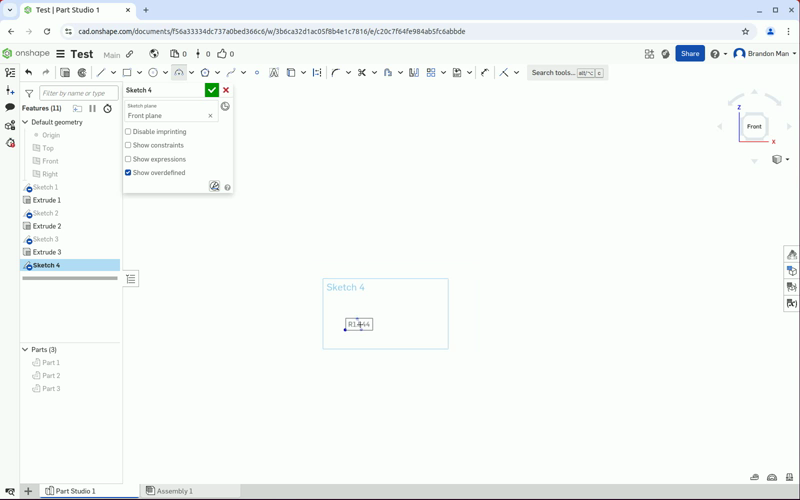
scroll(-6)
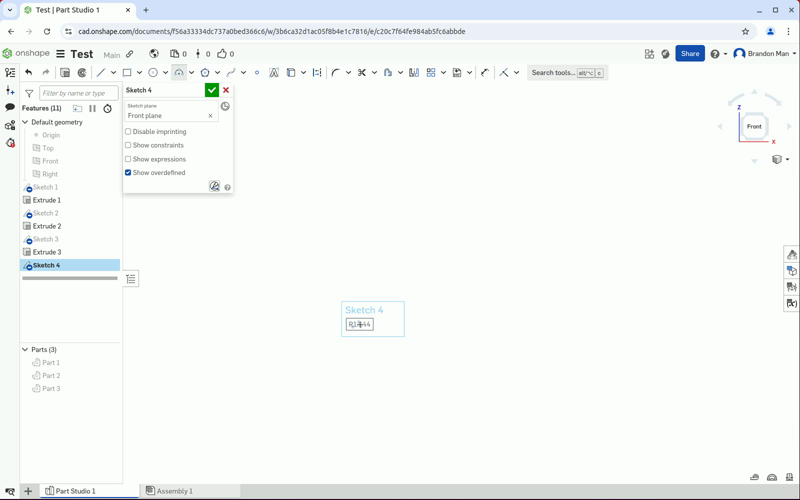
key_up(shift)
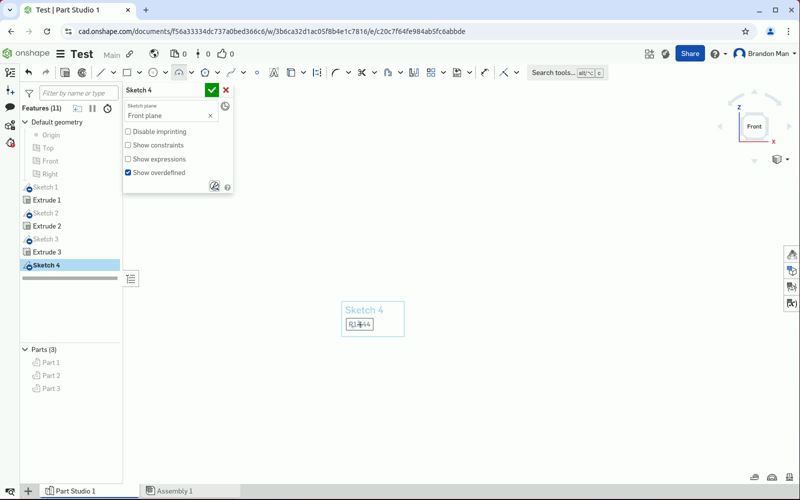
mouse_move(360, 326)
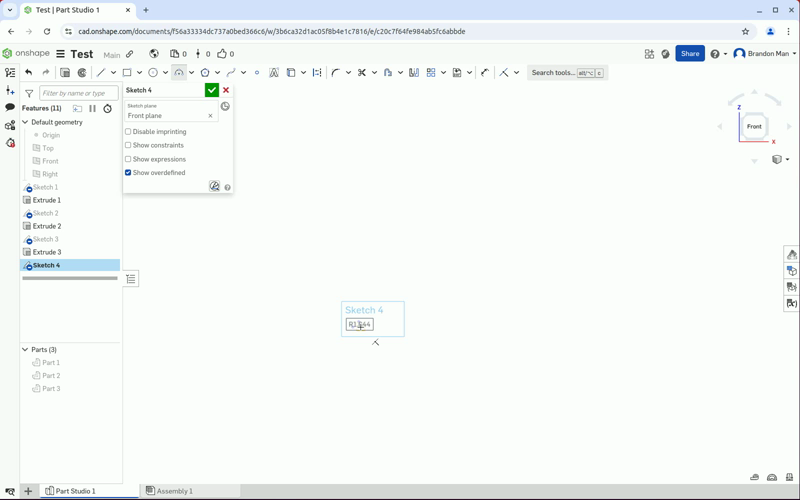
scroll(6)
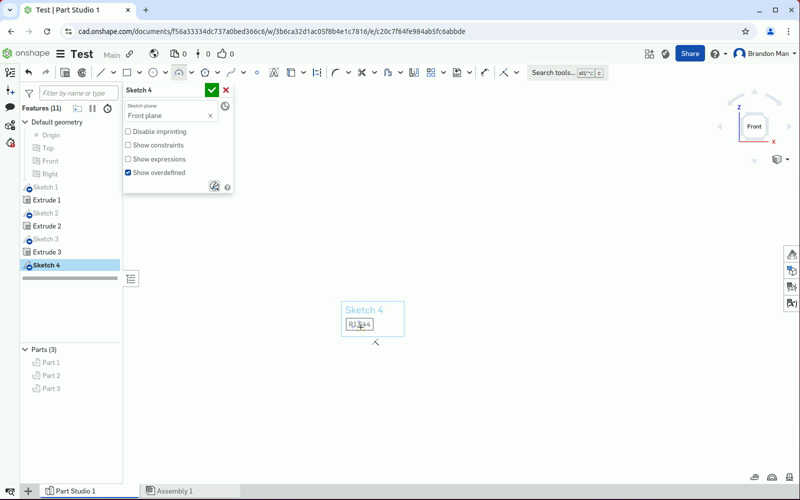
scroll(6)
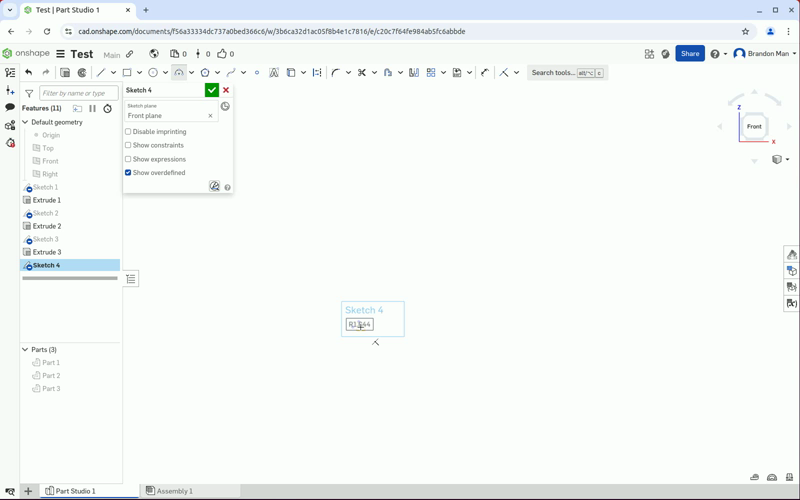
scroll(6)
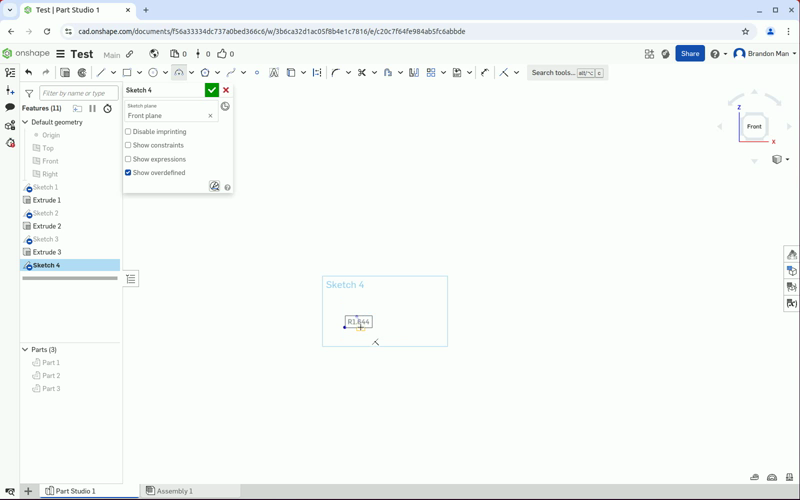
scroll(6)
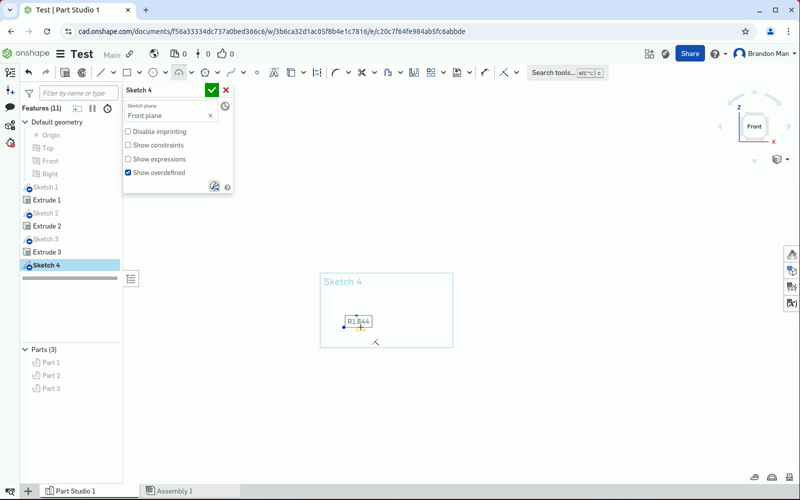
scroll(6)
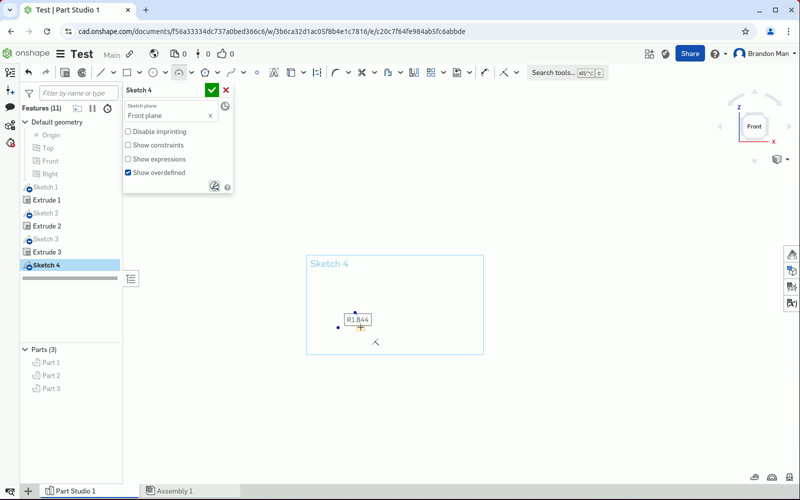
scroll(6)
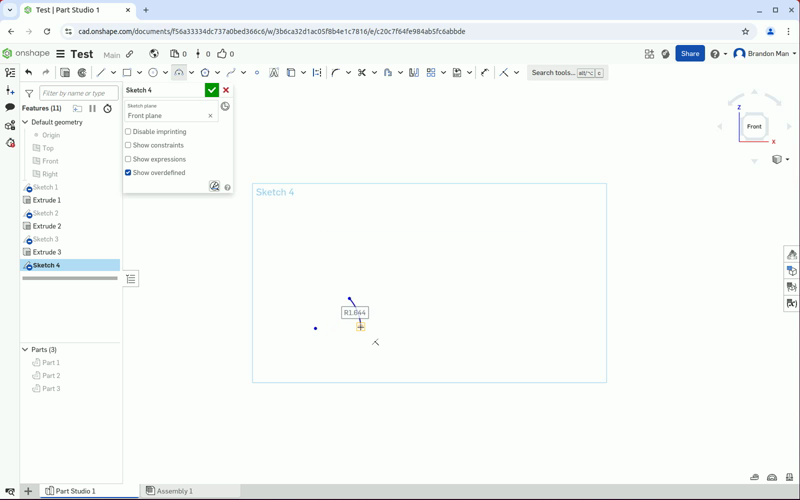
scroll(6)
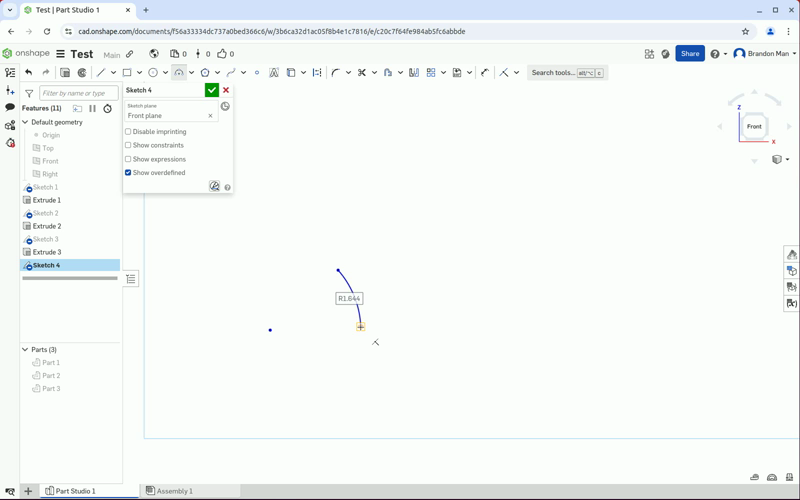
click(360, 326)
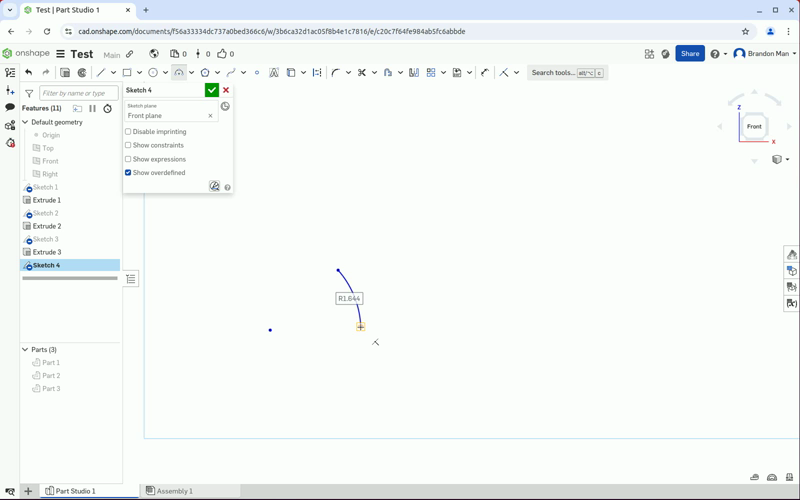
scroll(-6)
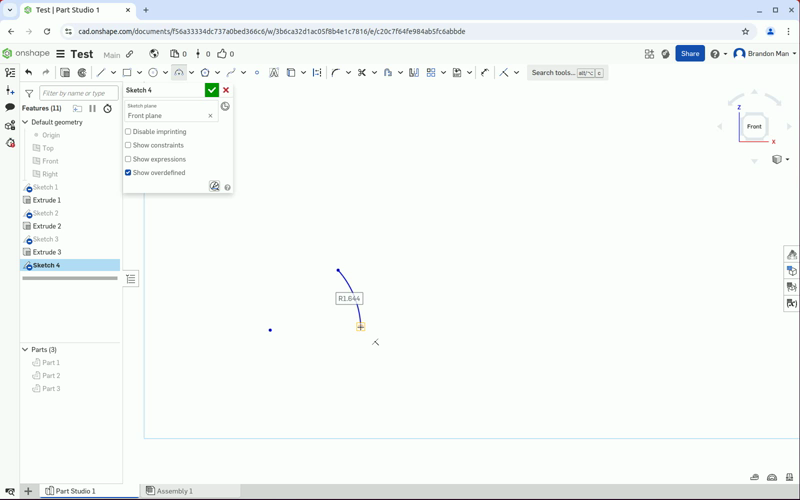
scroll(-6)
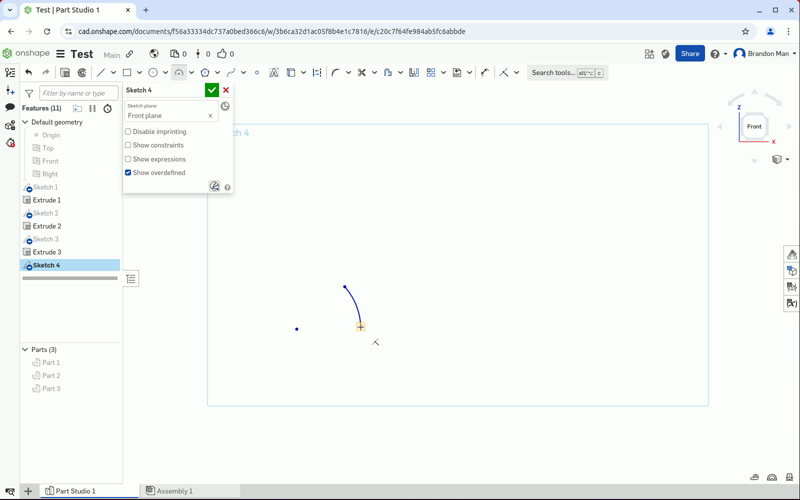
scroll(-6)
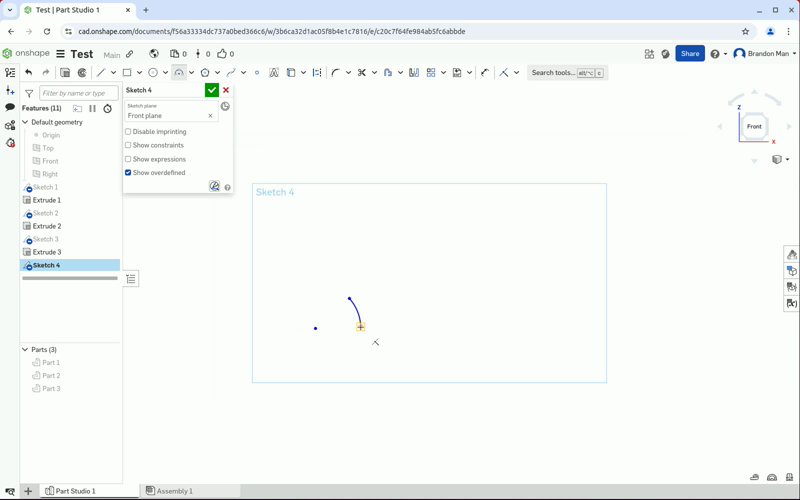
scroll(-6)
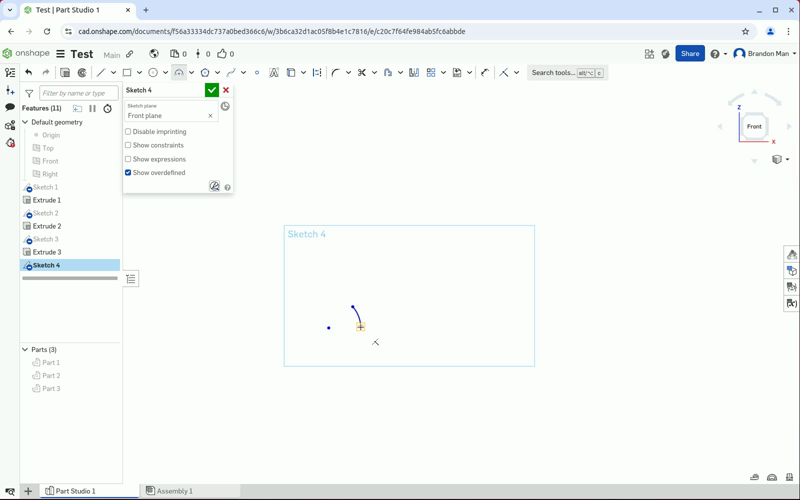
scroll(-6)
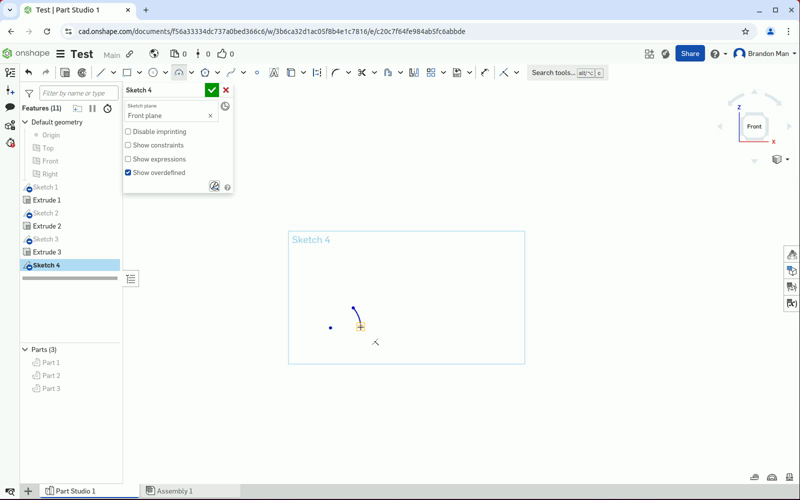
scroll(-6)
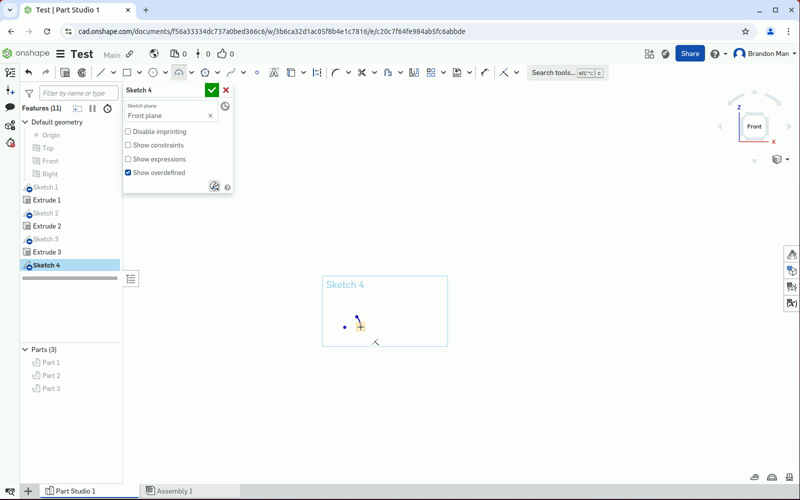
scroll(-6)
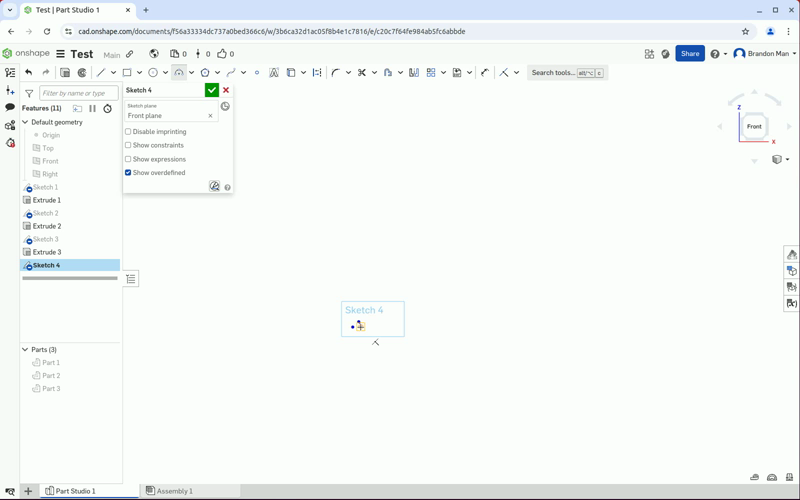
key_down(shift)
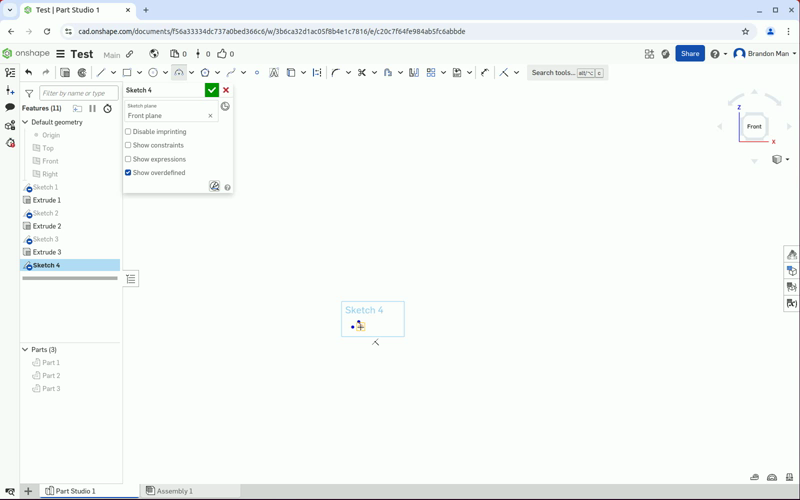
mouse_move(437, 360)
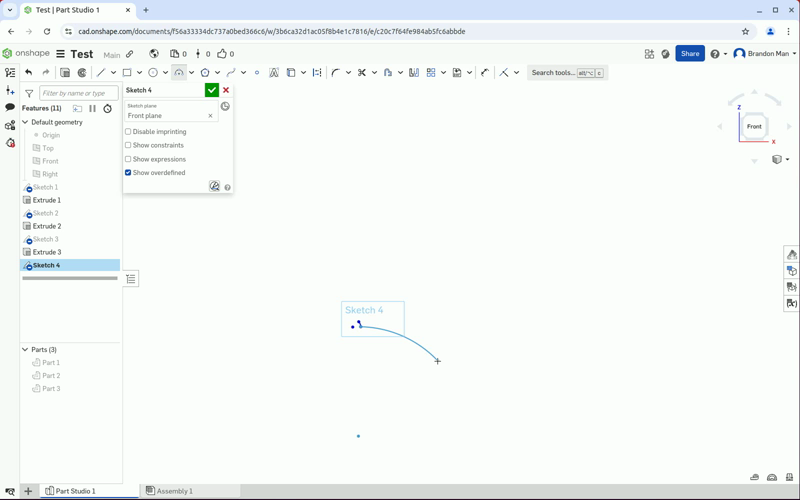
click(437, 360)
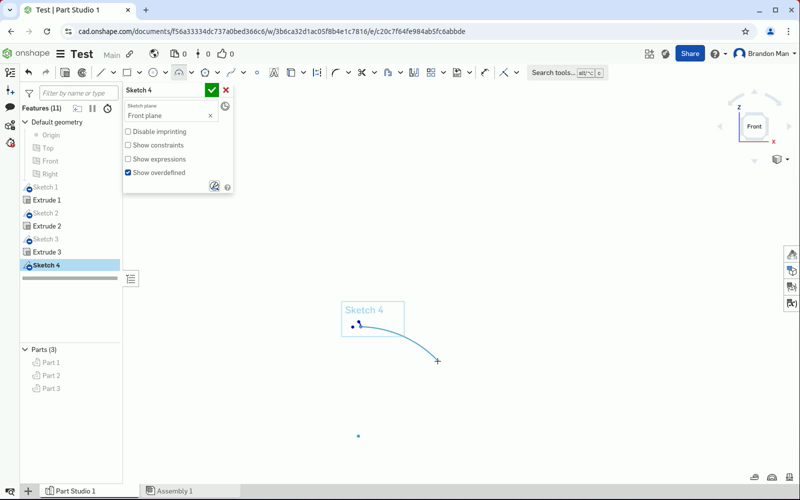
mouse_move(405, 330)
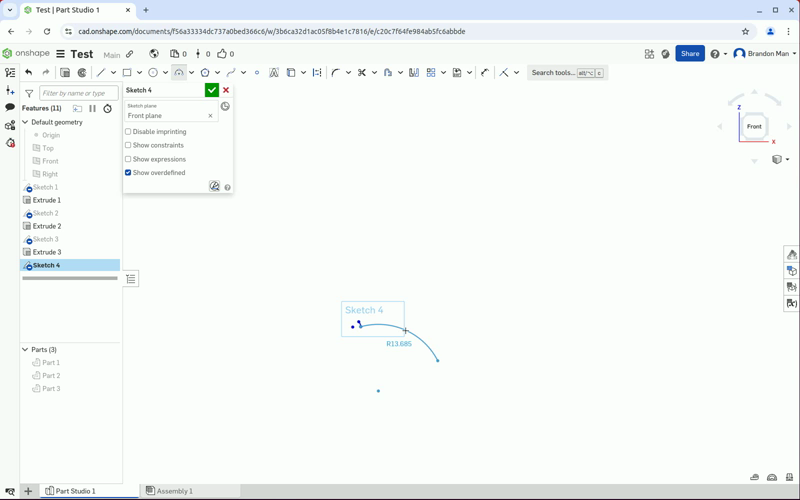
click(405, 330)
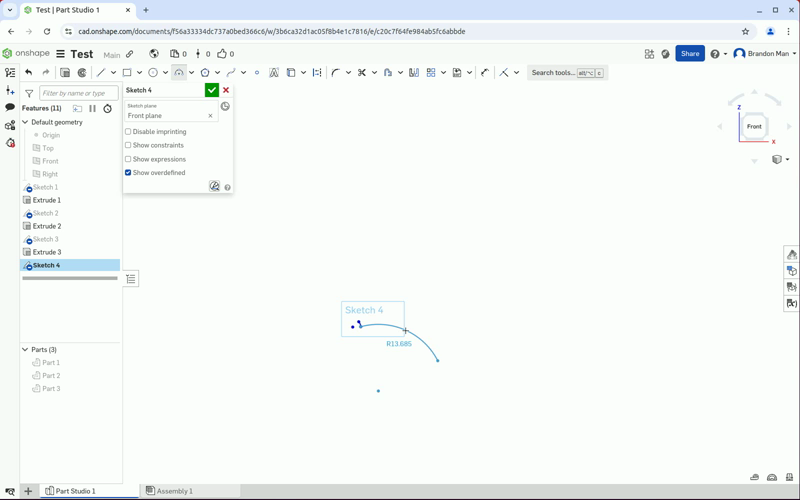
key_up(shift)
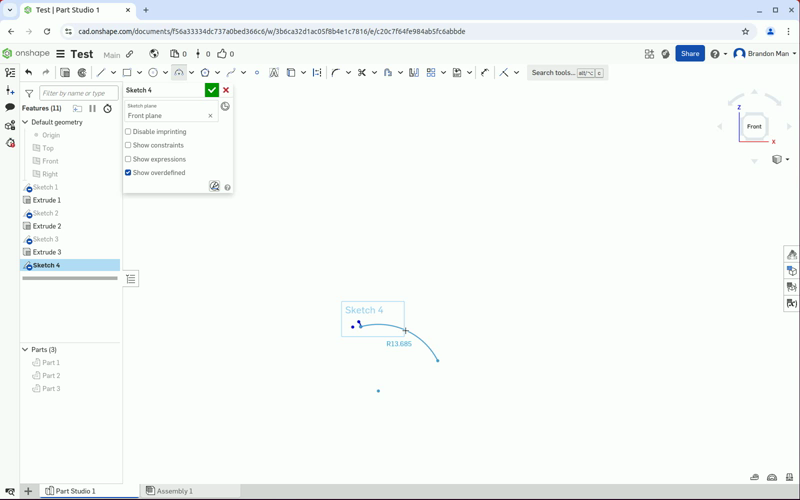
mouse_move(437, 360)
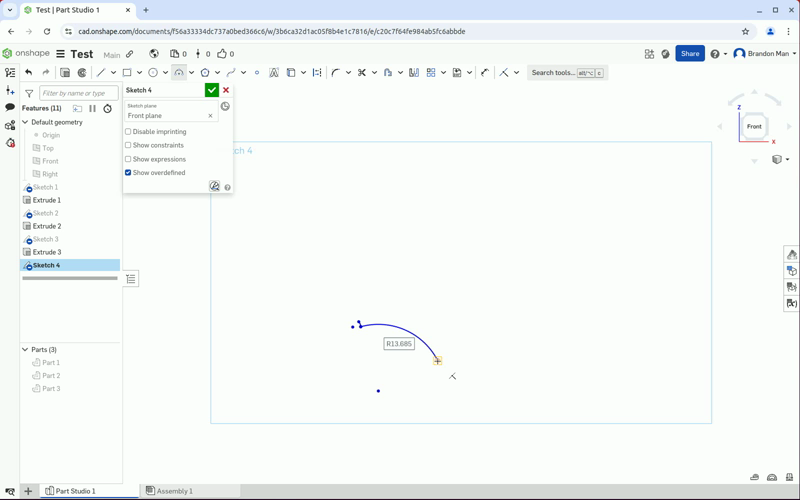
click(437, 360)
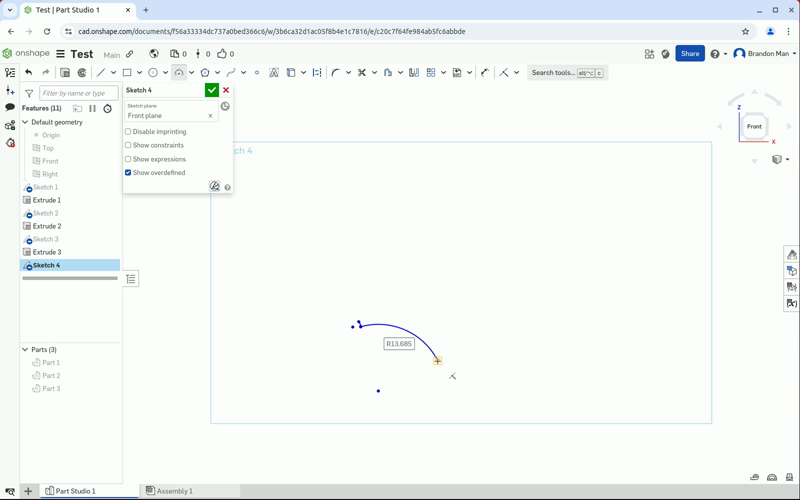
key_down(shift)
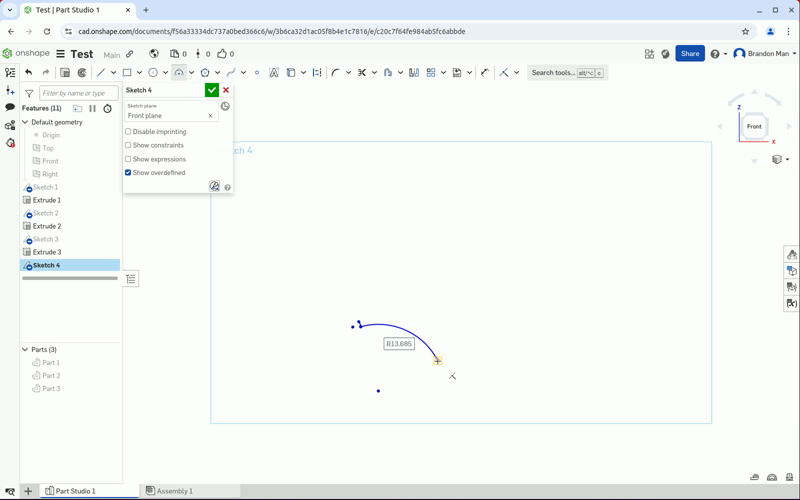
mouse_move(444, 359)
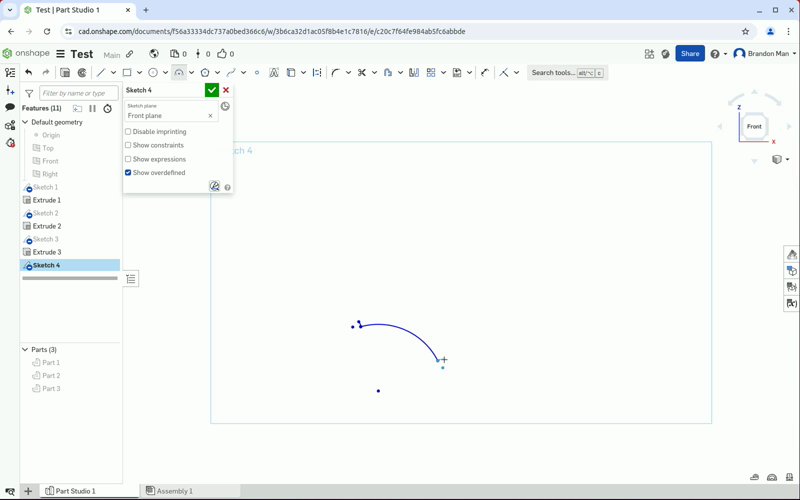
scroll(6)
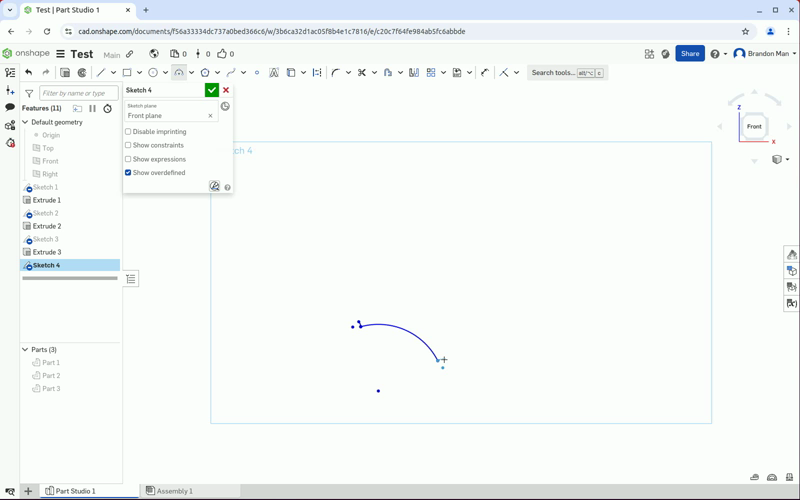
scroll(6)
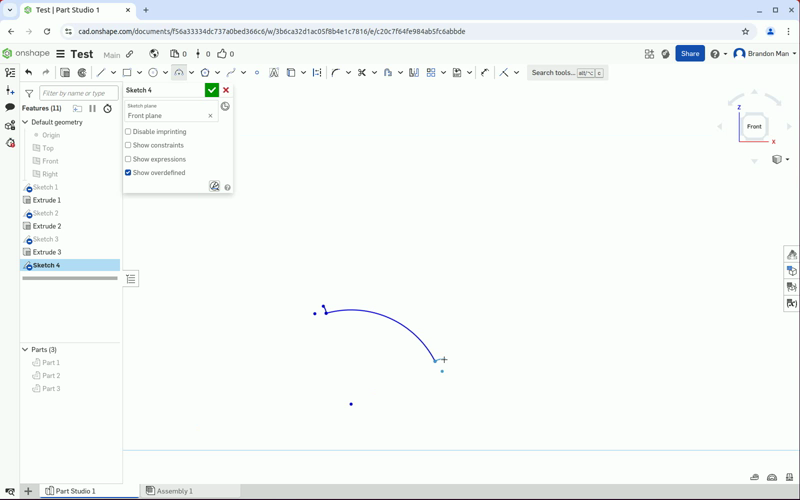
scroll(6)
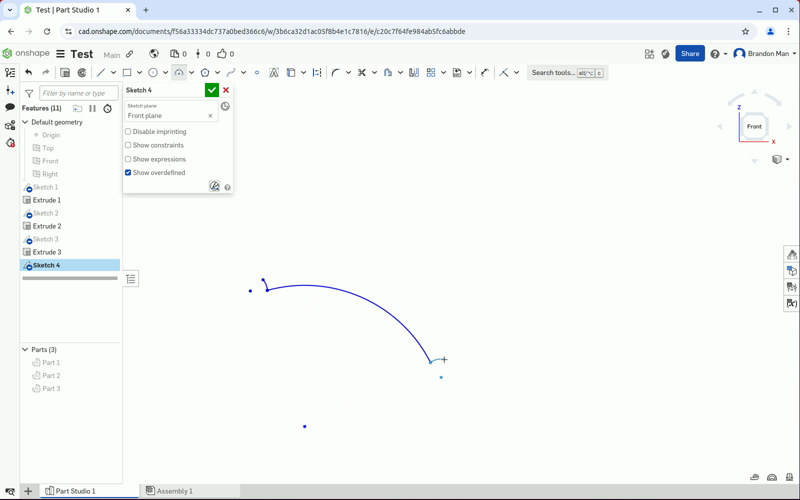
scroll(6)
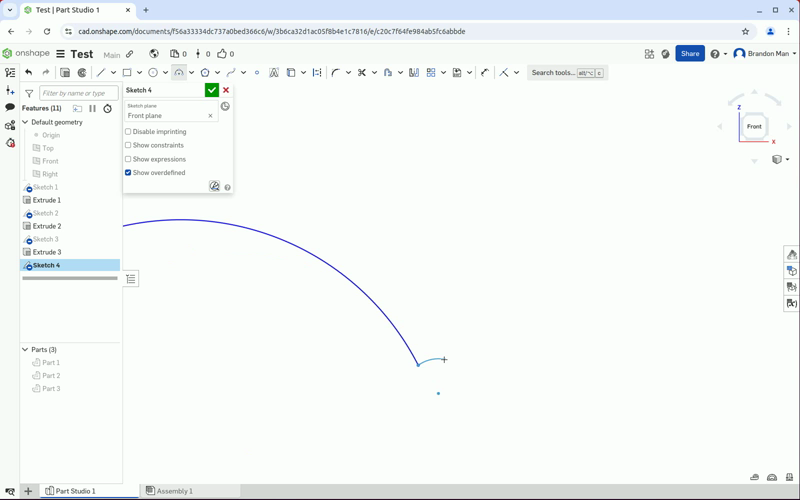
scroll(6)
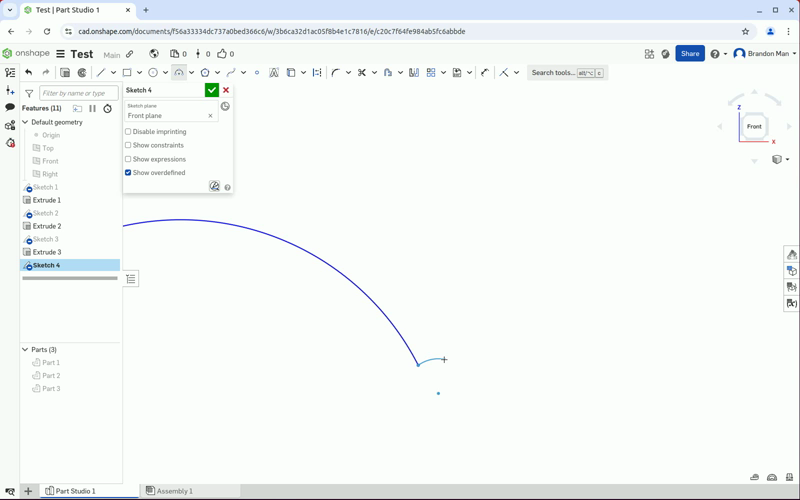
scroll(6)
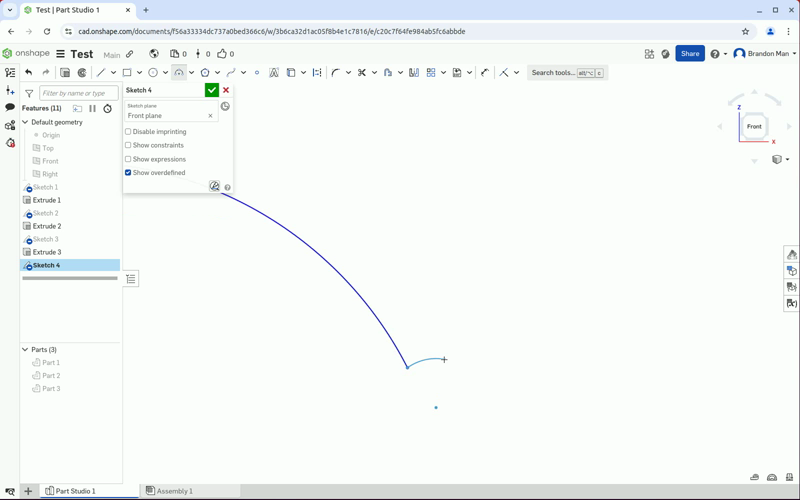
scroll(6)
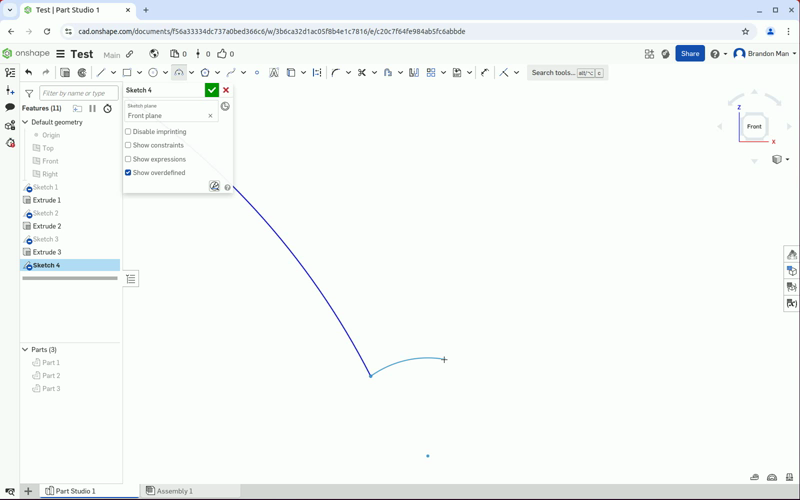
click(444, 359)
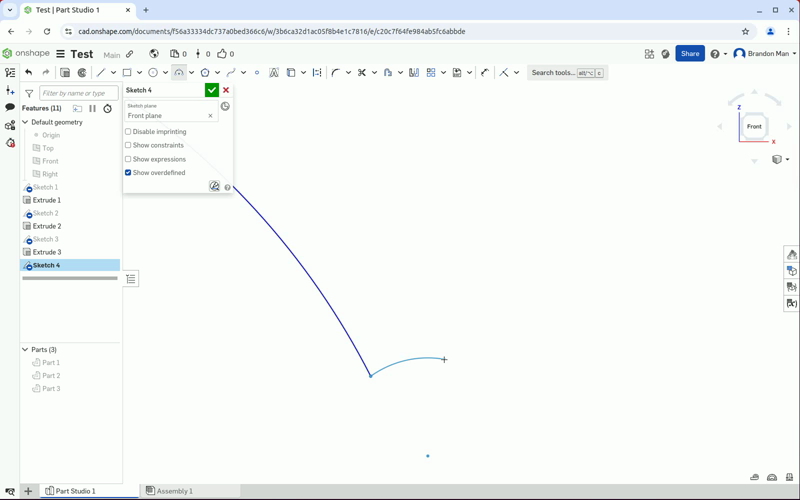
scroll(-6)
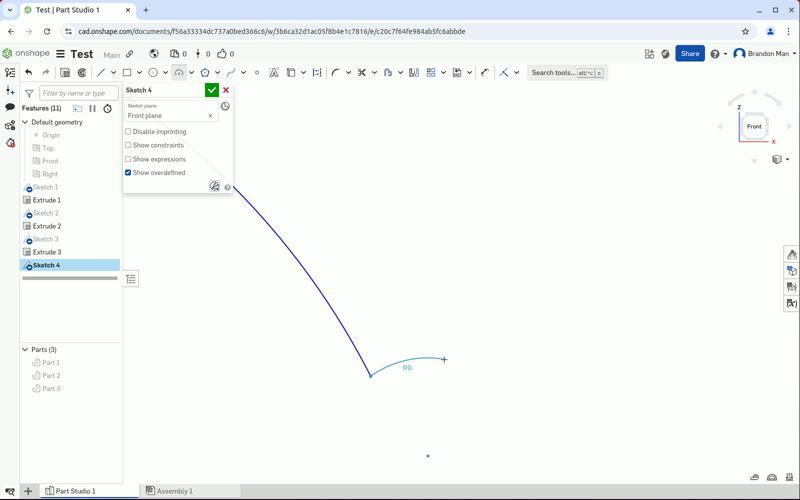
scroll(-6)
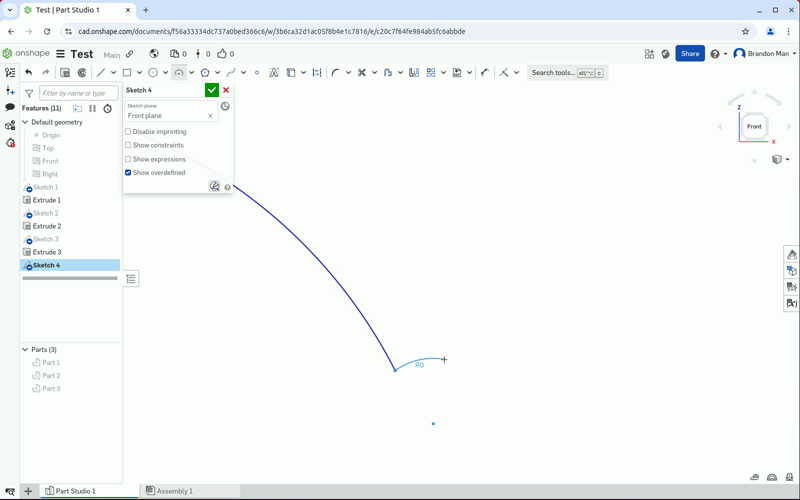
scroll(-6)
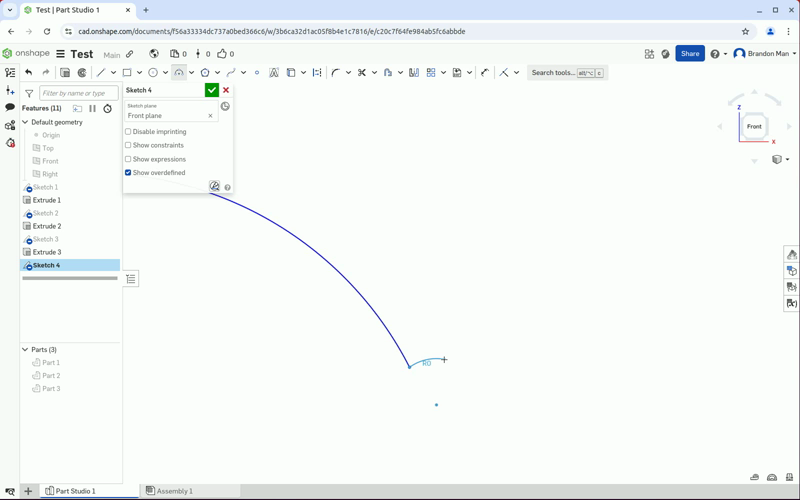
scroll(-6)
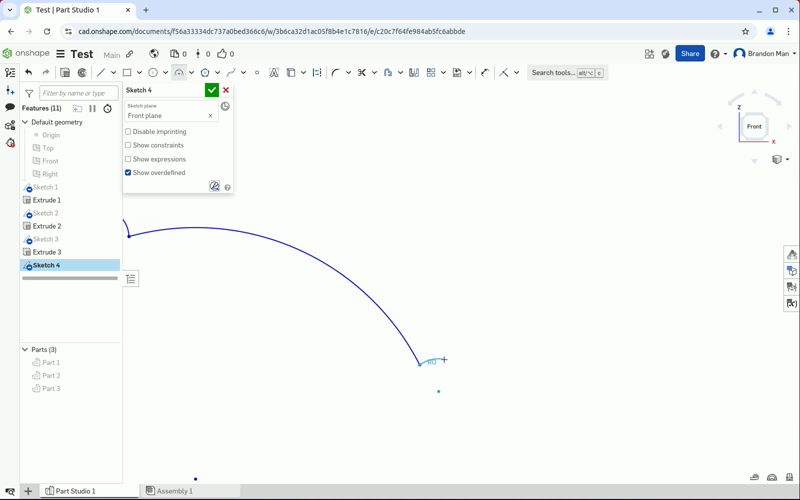
scroll(-6)
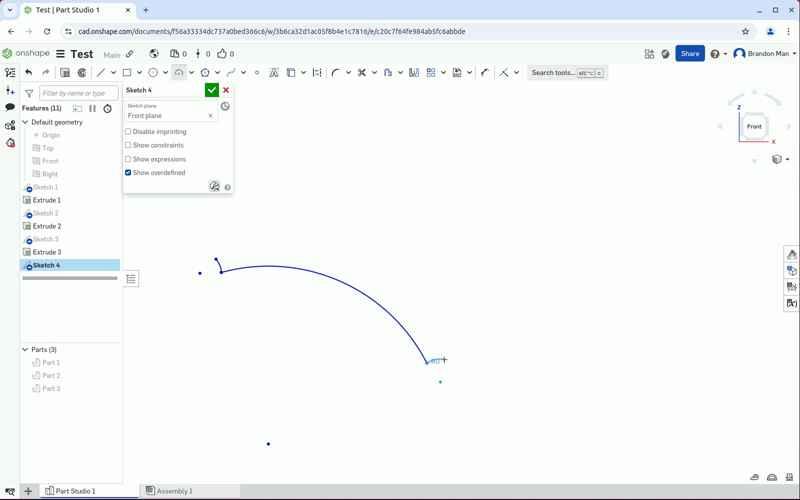
scroll(-6)
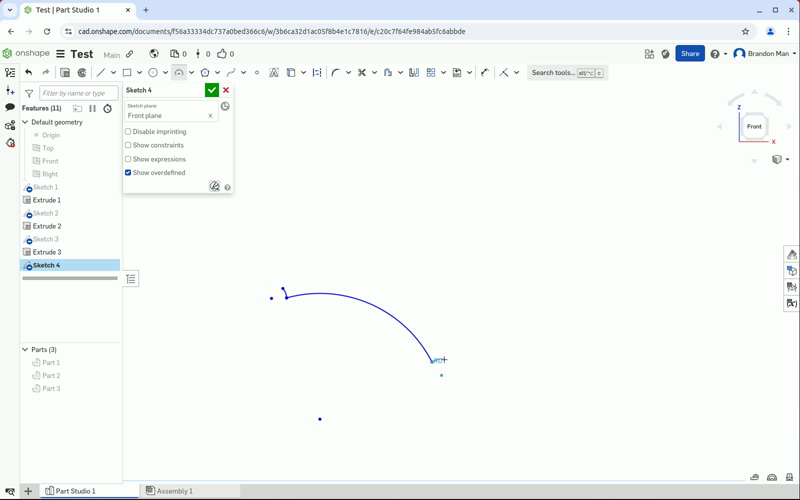
scroll(-6)
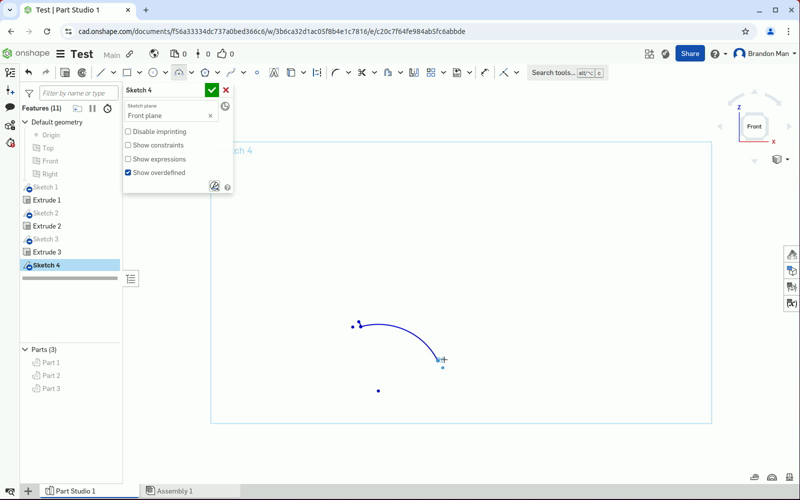
mouse_move(440, 358)
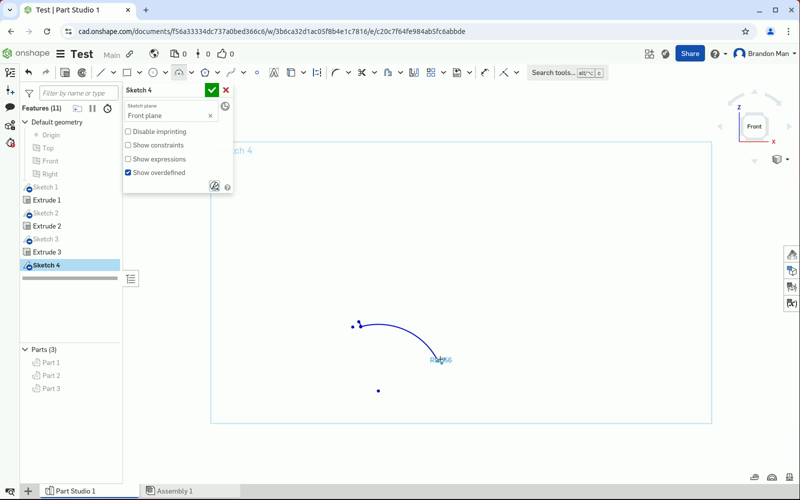
scroll(6)
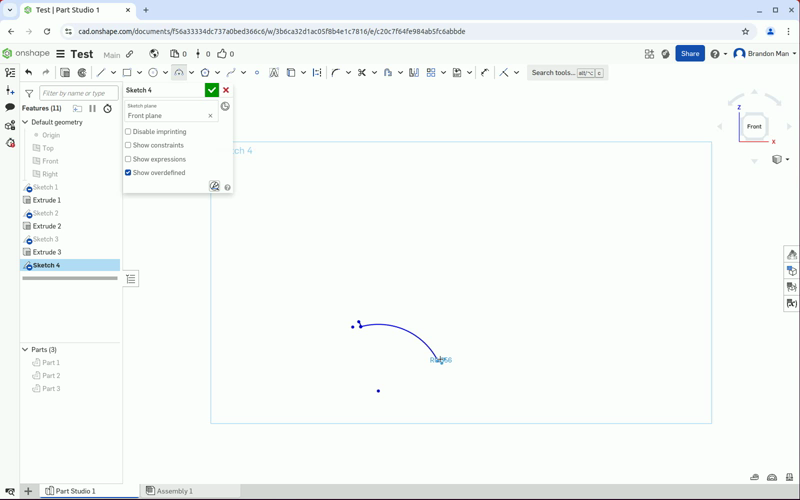
scroll(6)
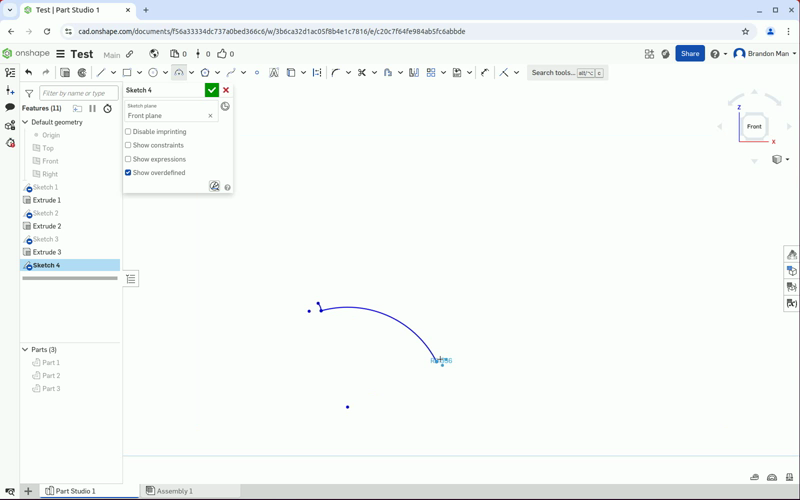
scroll(6)
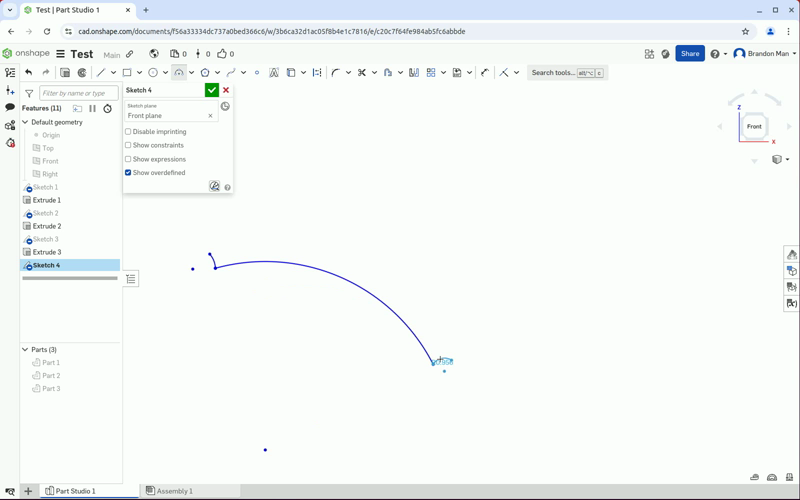
scroll(6)
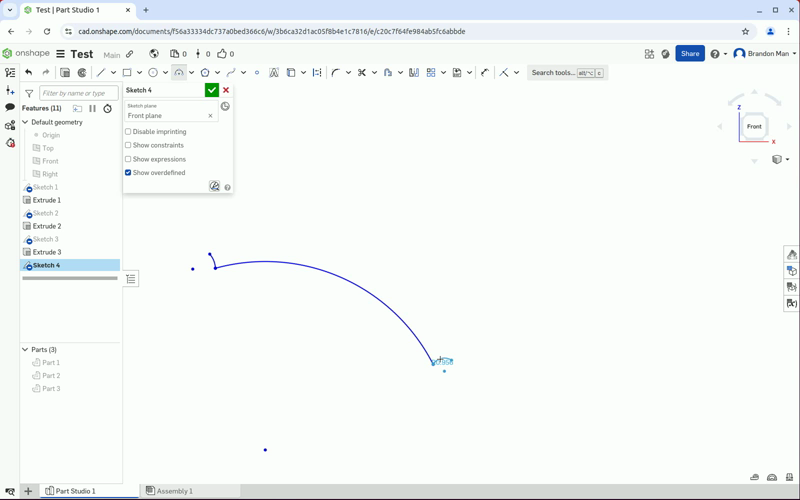
scroll(6)
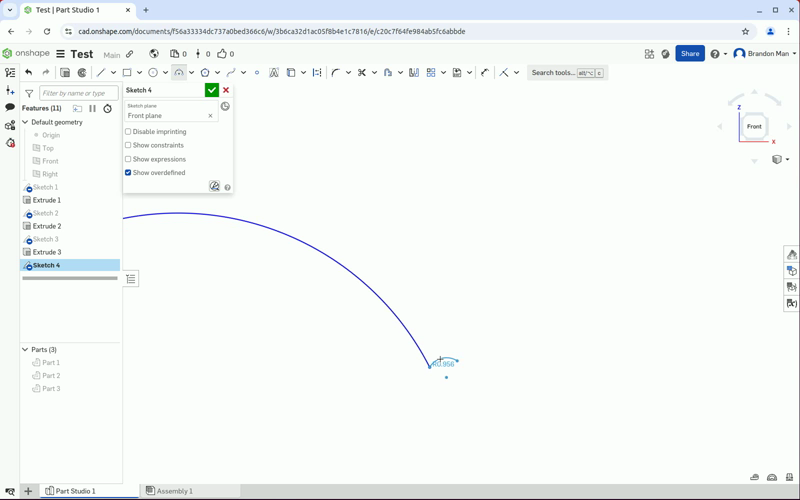
scroll(6)
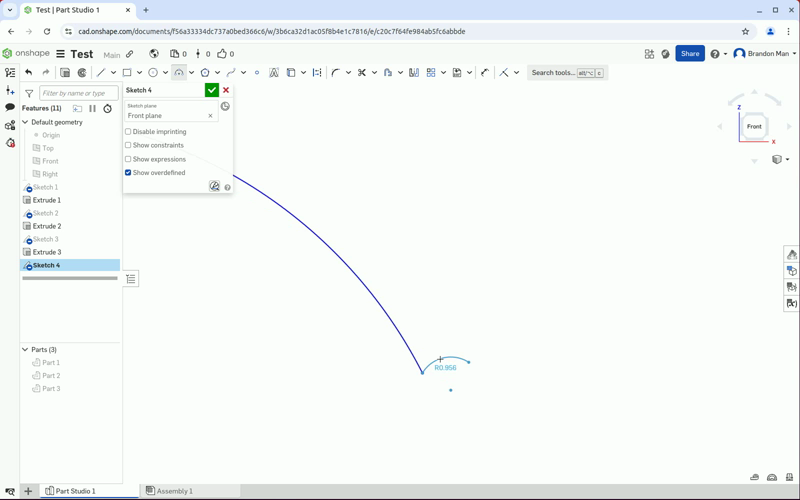
scroll(6)
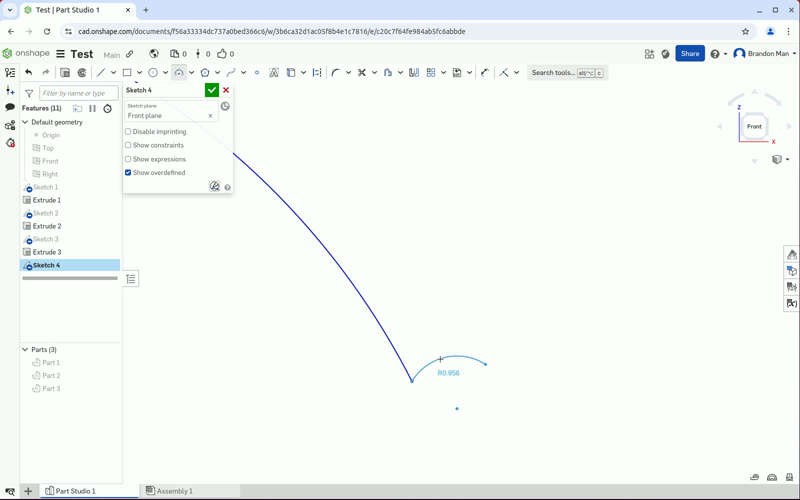
click(440, 358)
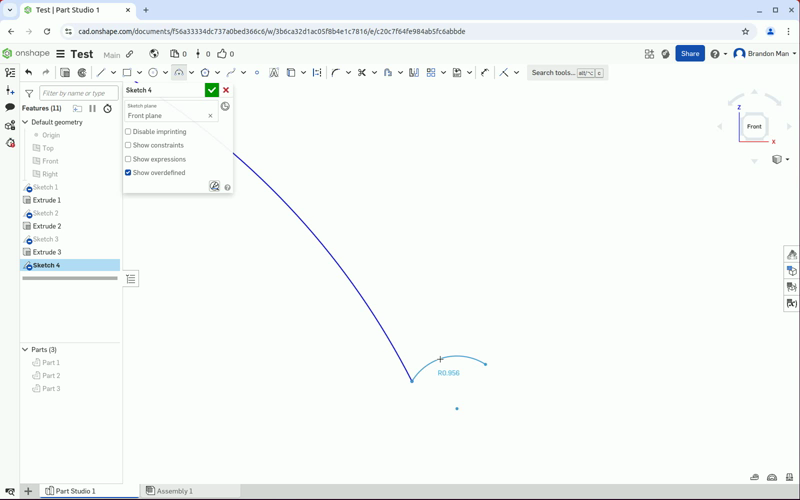
scroll(-6)
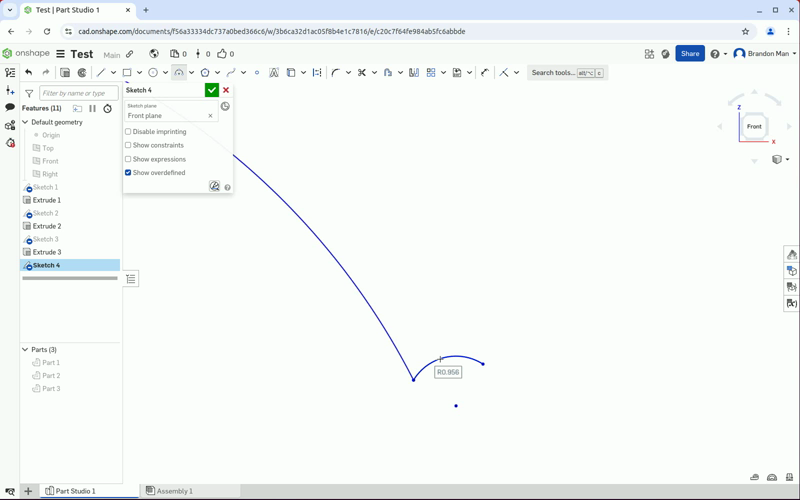
scroll(-6)
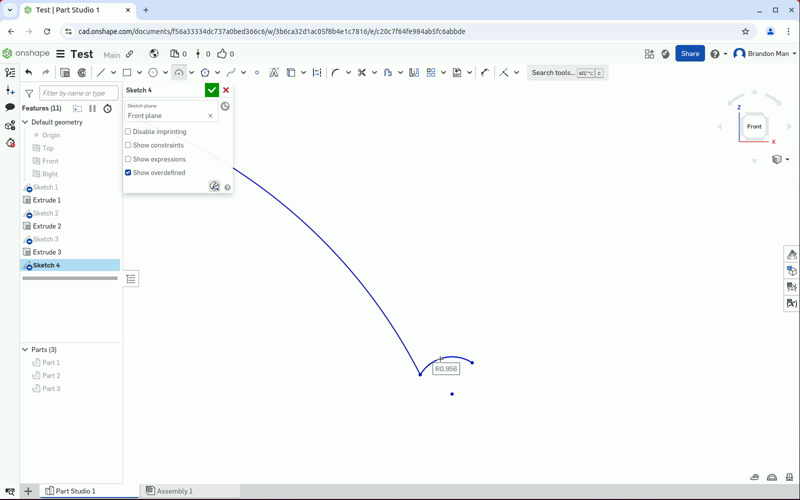
scroll(-6)
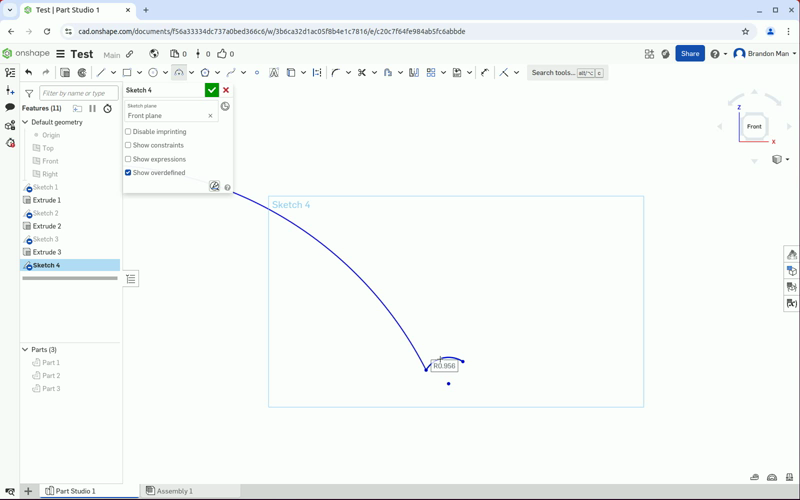
scroll(-6)
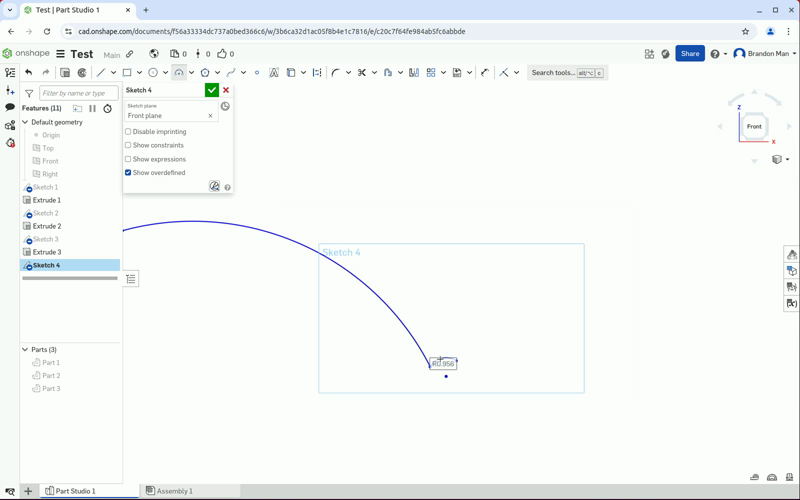
scroll(-6)
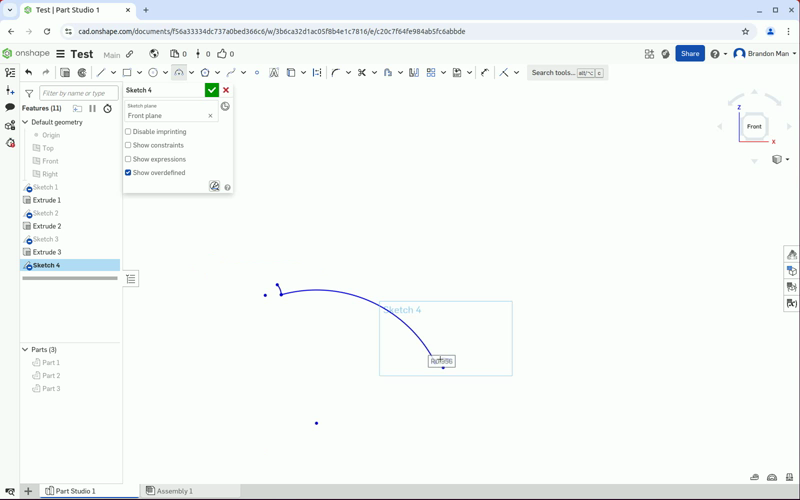
scroll(-6)
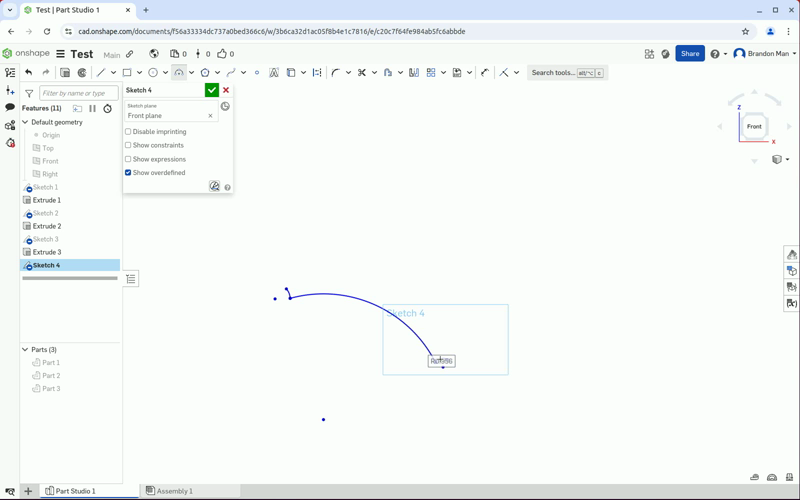
scroll(-6)
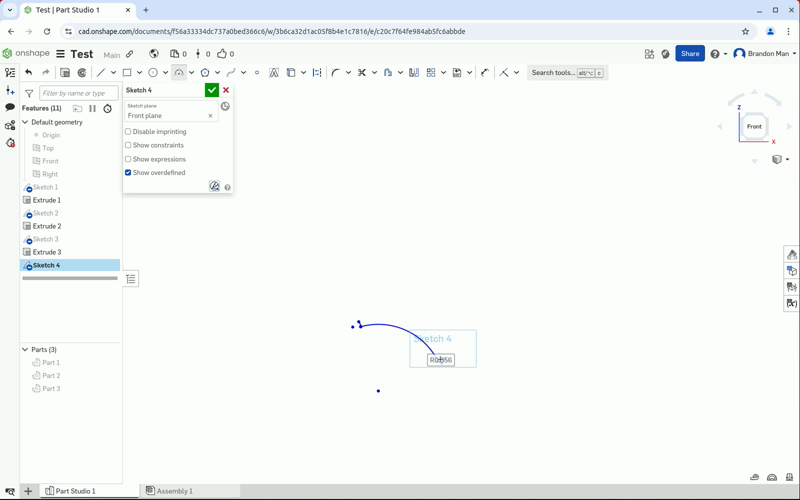
key_up(shift)
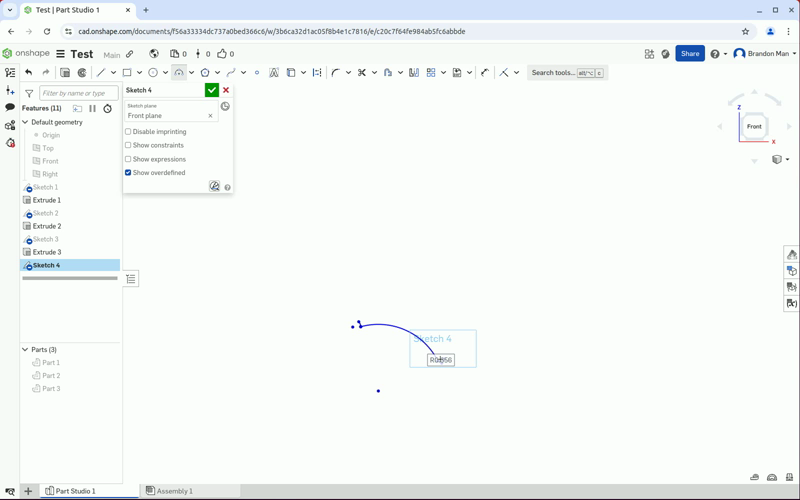
mouse_move(444, 359)
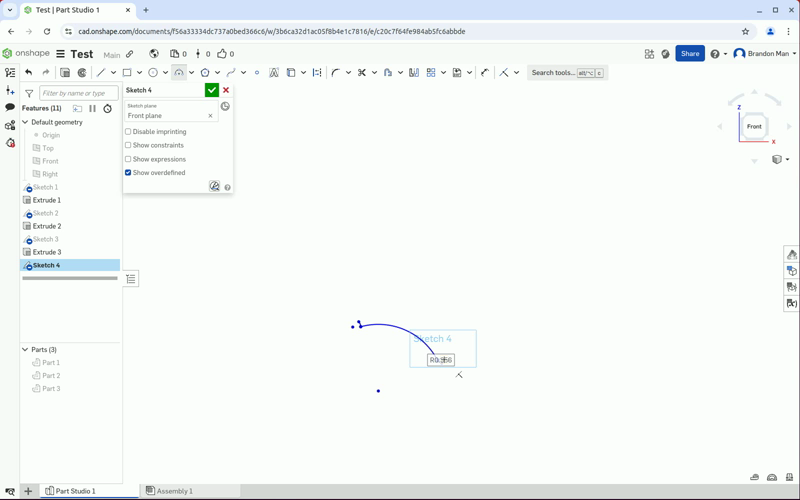
scroll(6)
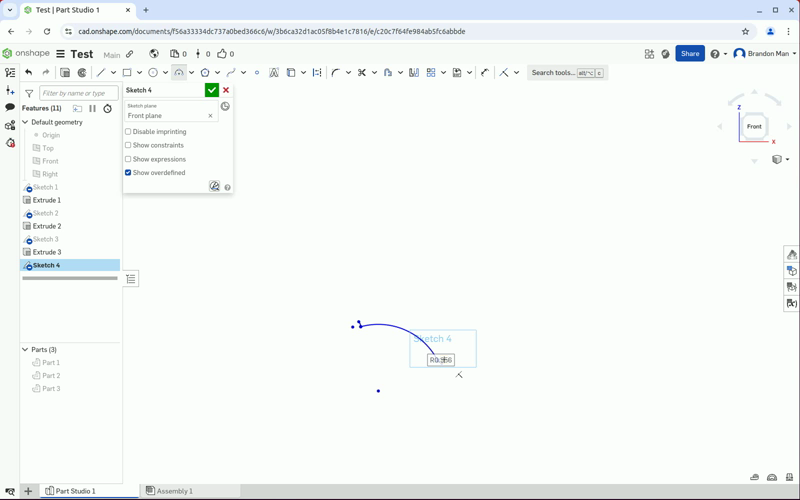
scroll(6)
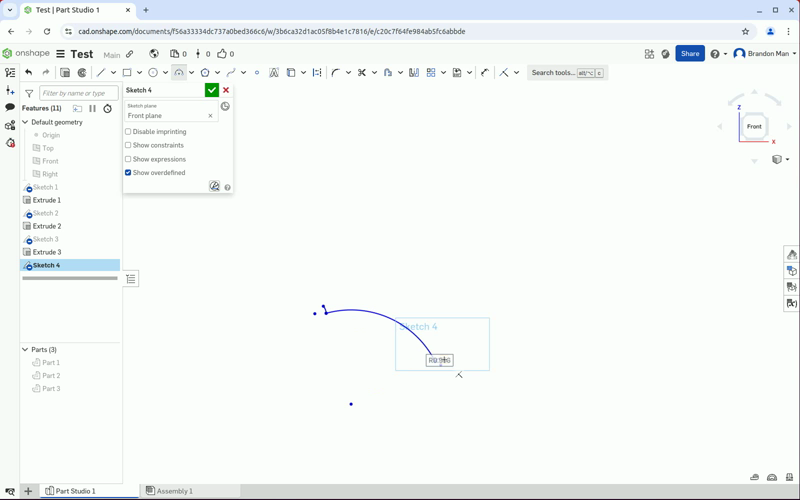
scroll(6)
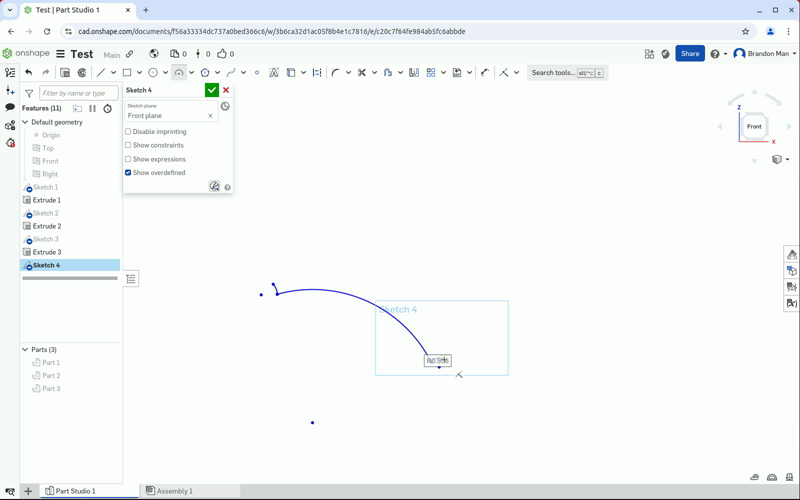
scroll(6)
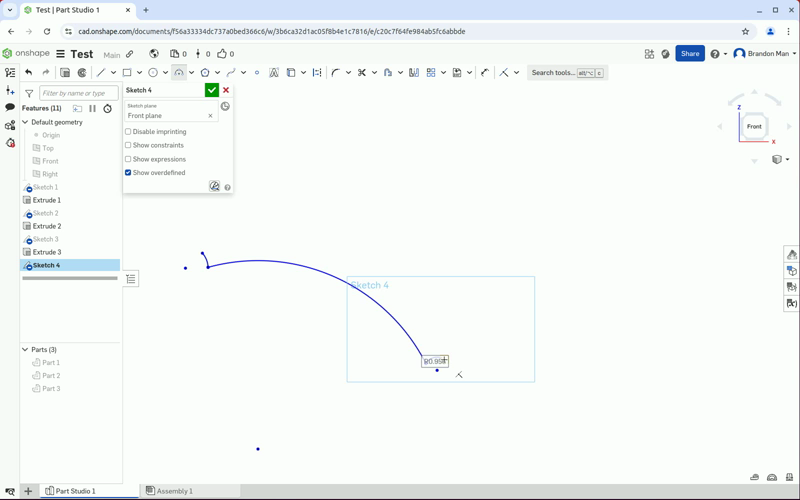
scroll(6)
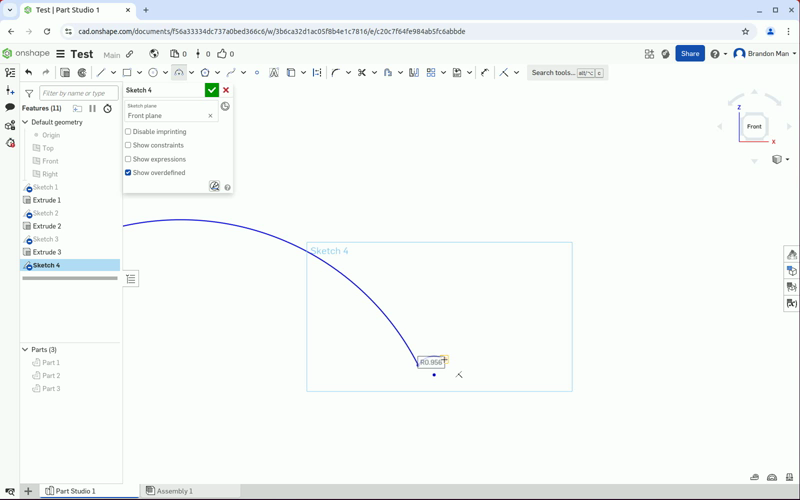
scroll(6)
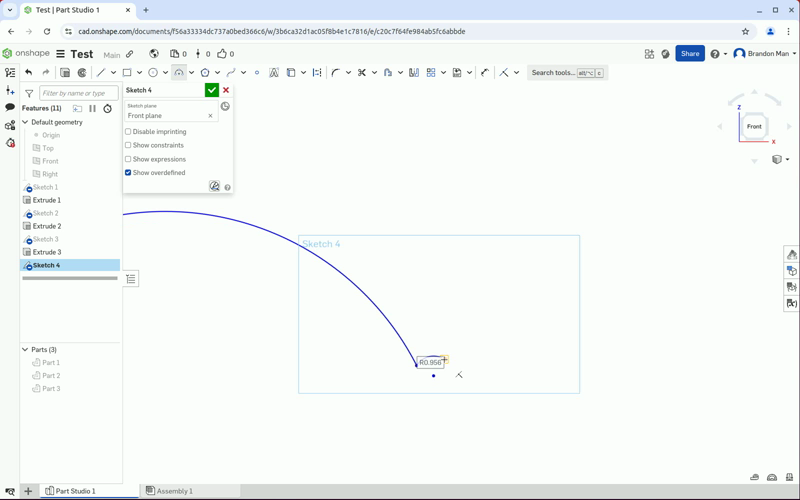
scroll(6)
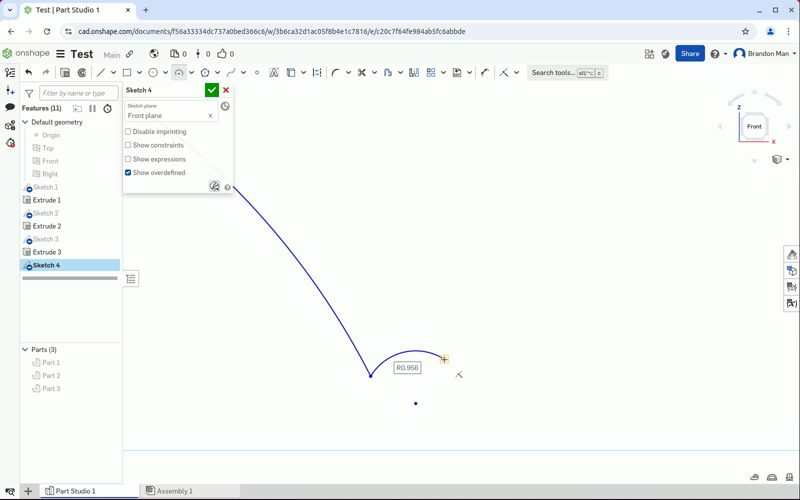
click(444, 359)
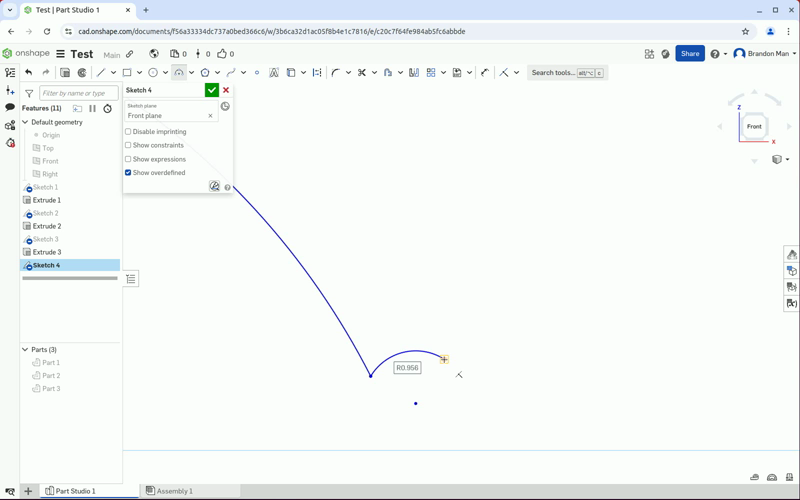
scroll(-6)
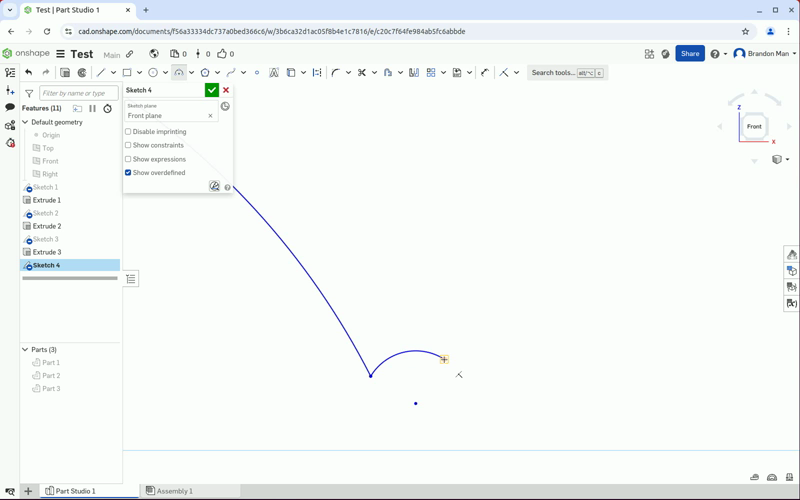
scroll(-6)
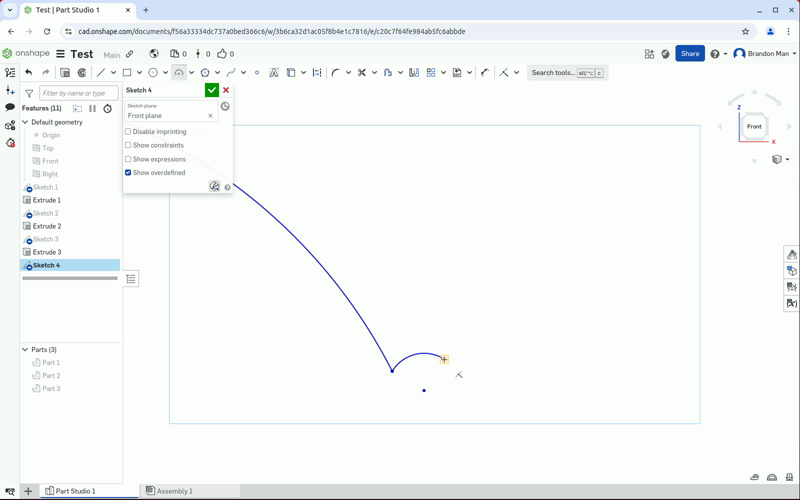
scroll(-6)
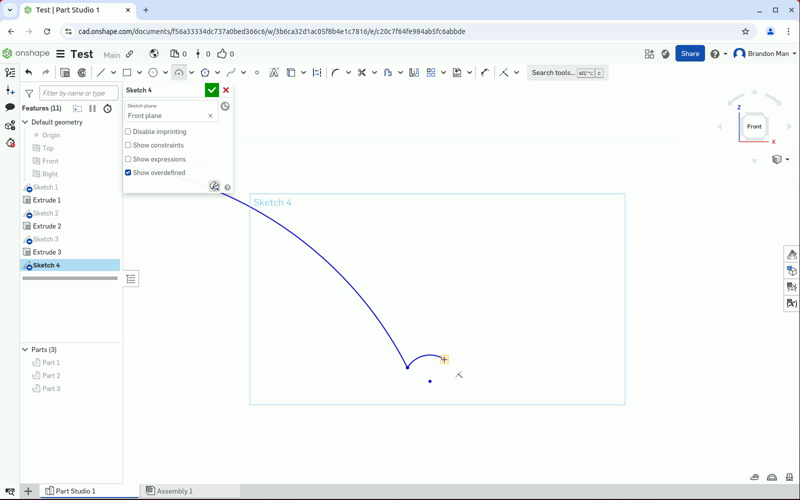
scroll(-6)
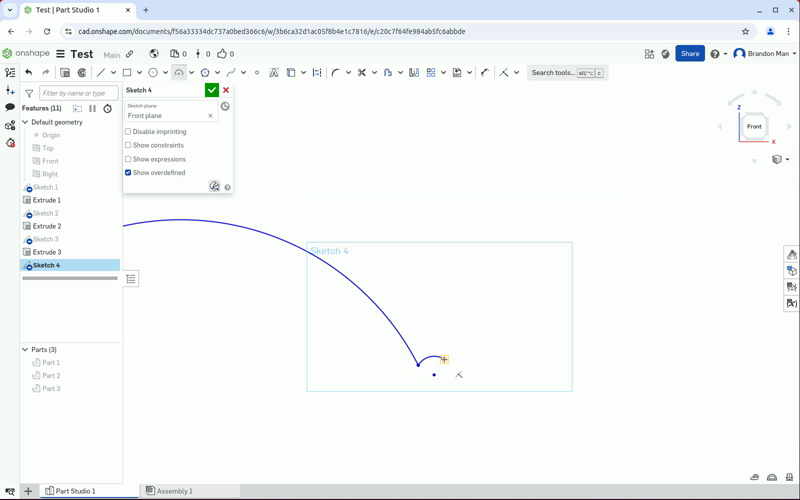
scroll(-6)
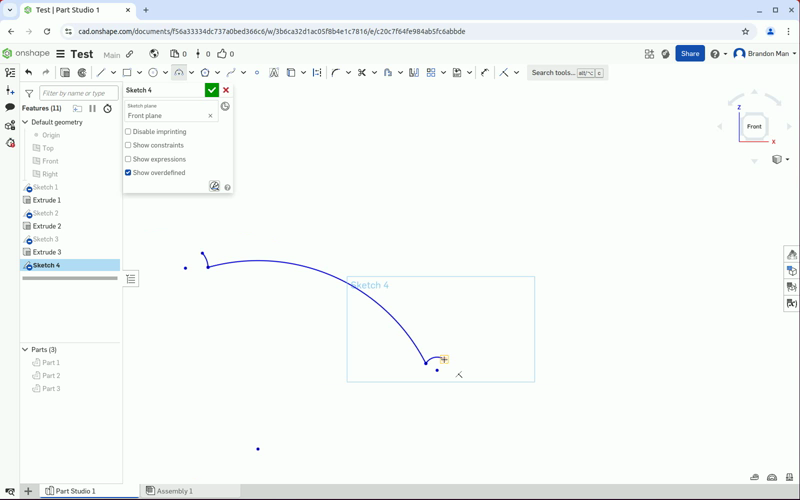
scroll(-6)
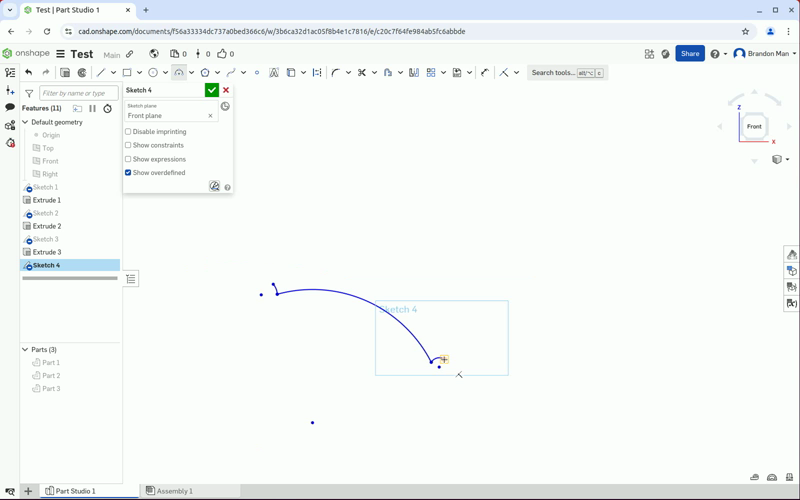
scroll(-6)
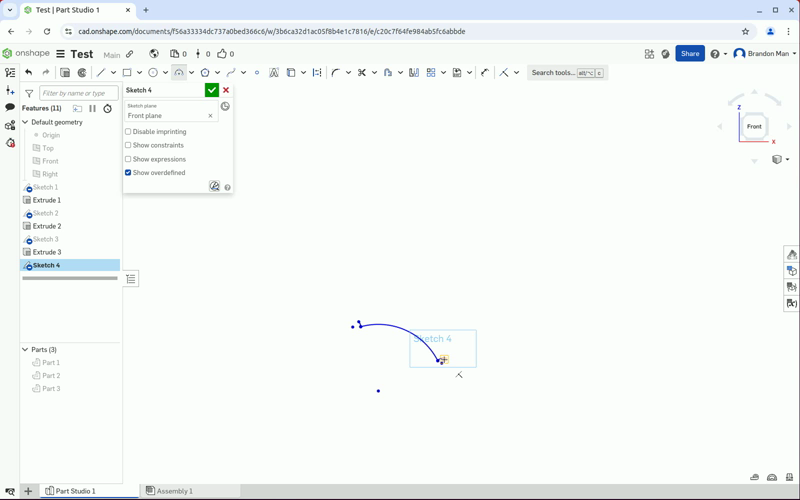
key_down(shift)
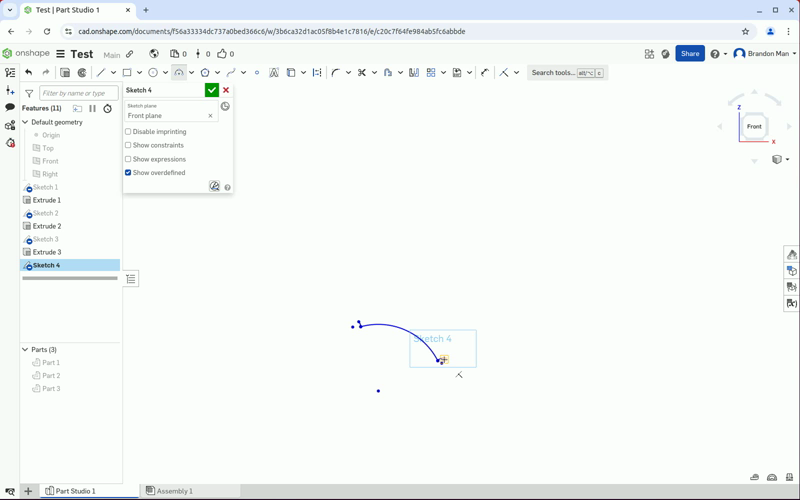
mouse_move(457, 287)
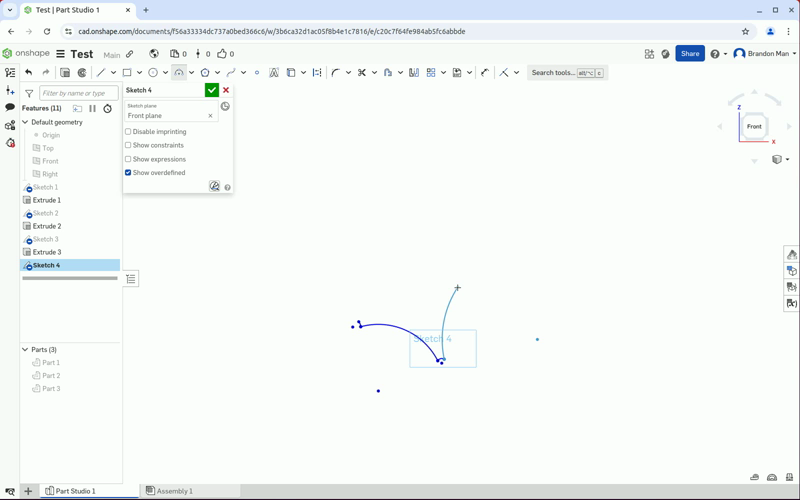
click(457, 287)
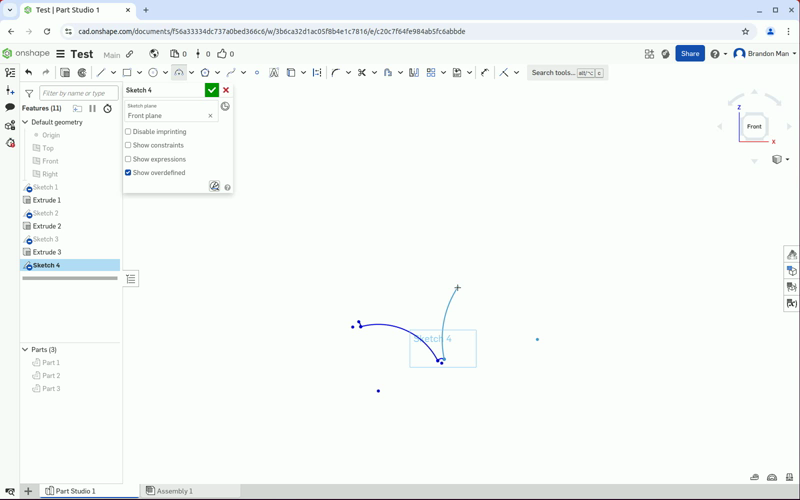
mouse_move(436, 320)
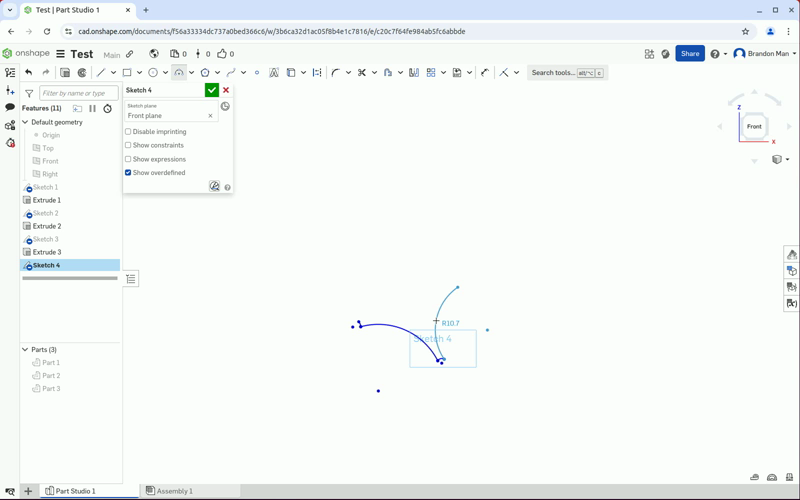
click(436, 320)
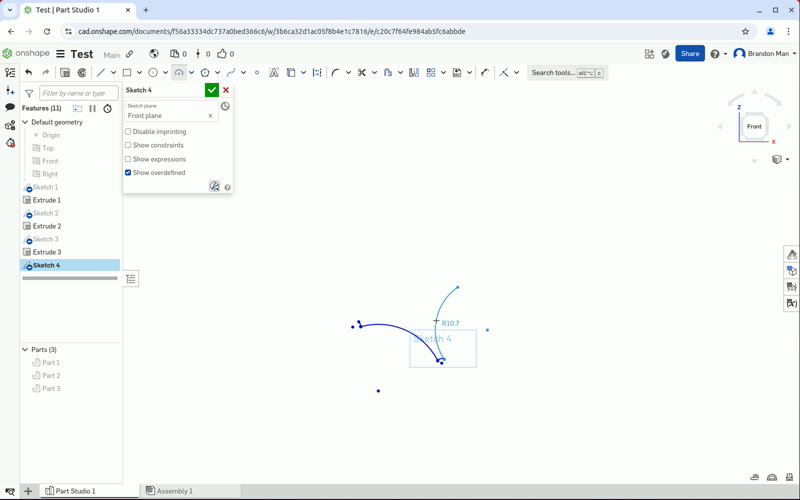
key_up(shift)
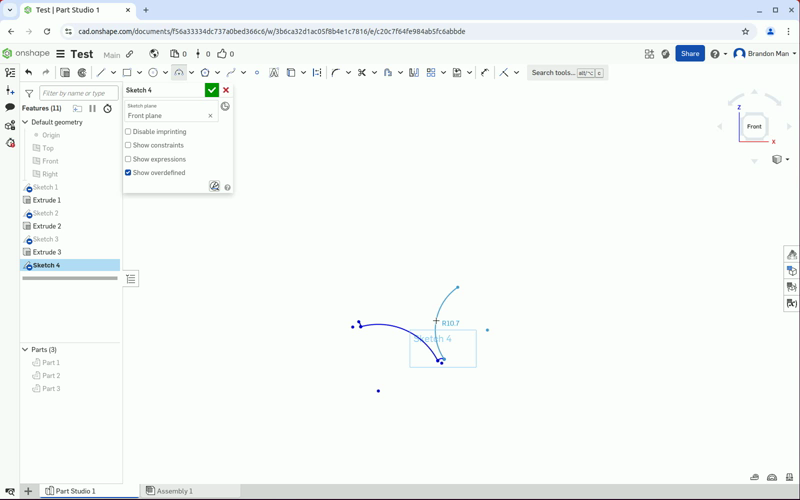
mouse_move(457, 287)
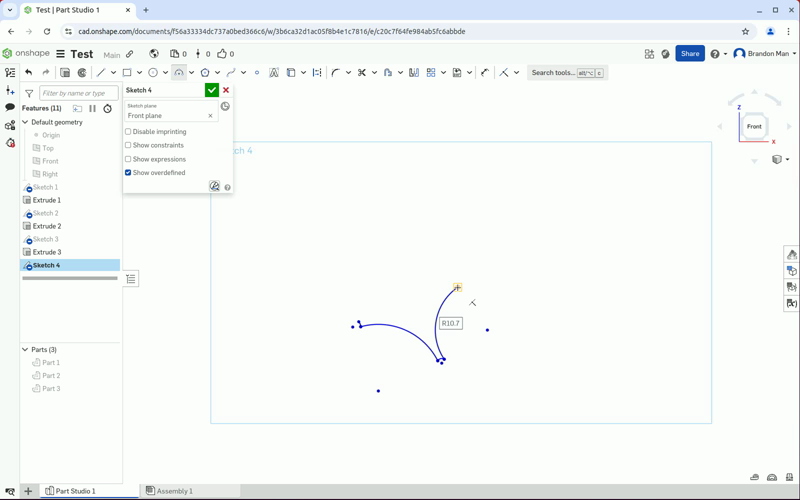
click(457, 287)
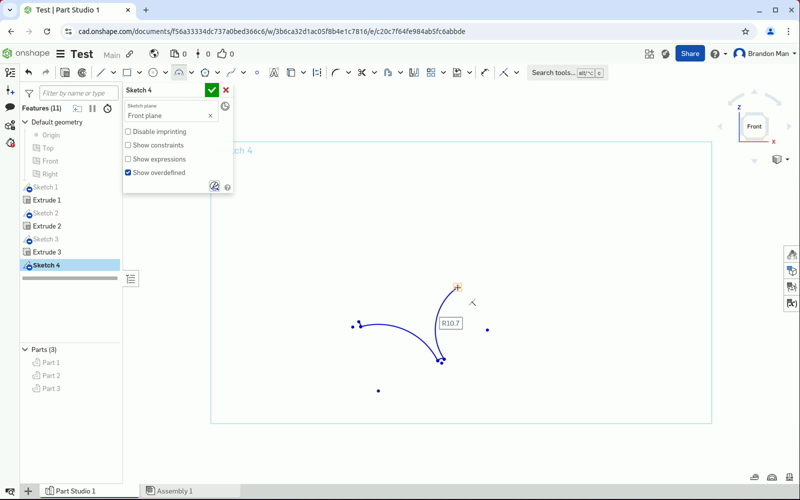
key_down(shift)
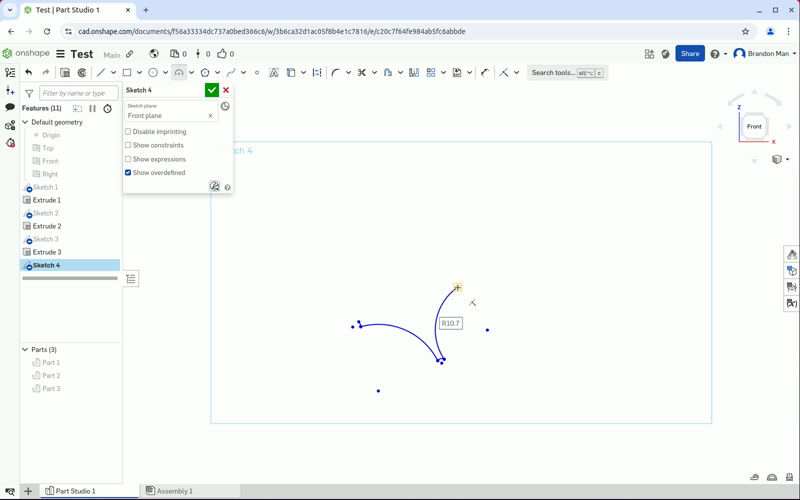
mouse_move(455, 283)
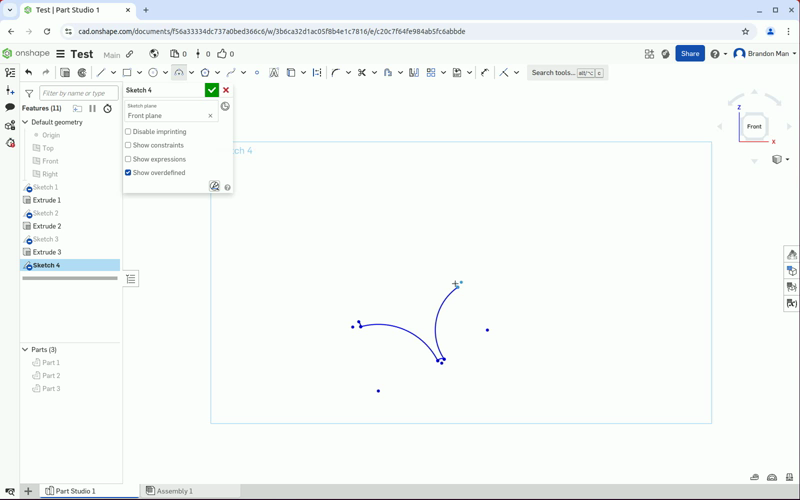
scroll(6)
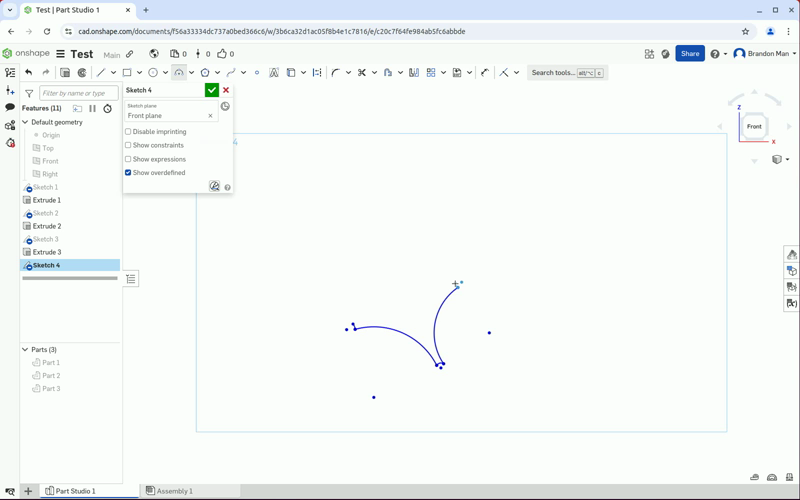
scroll(6)
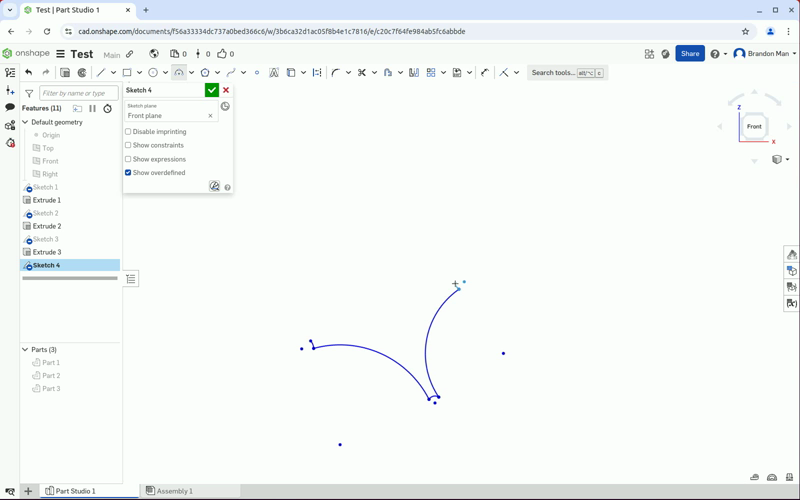
scroll(6)
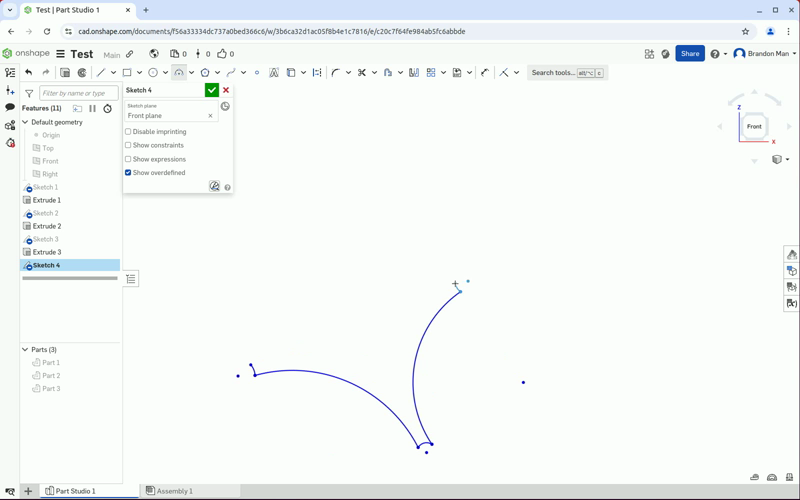
scroll(6)
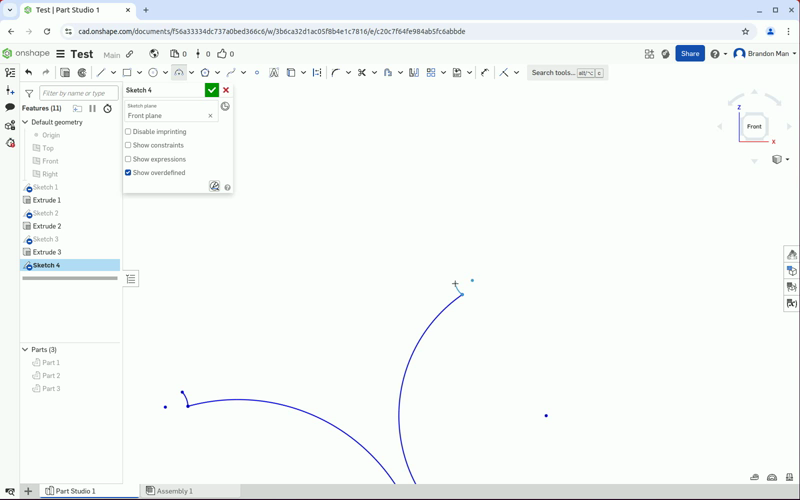
scroll(6)
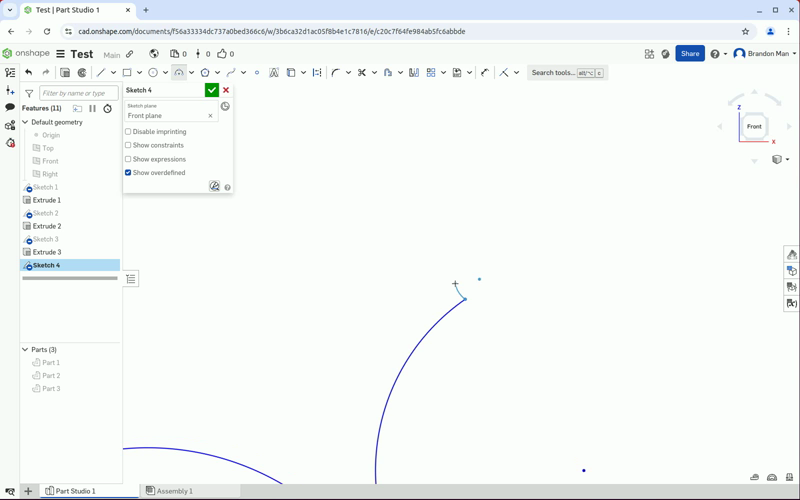
scroll(6)
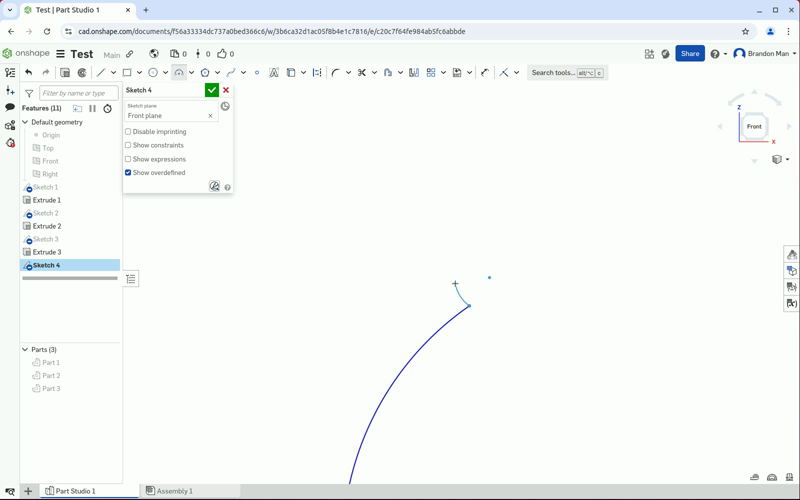
scroll(6)
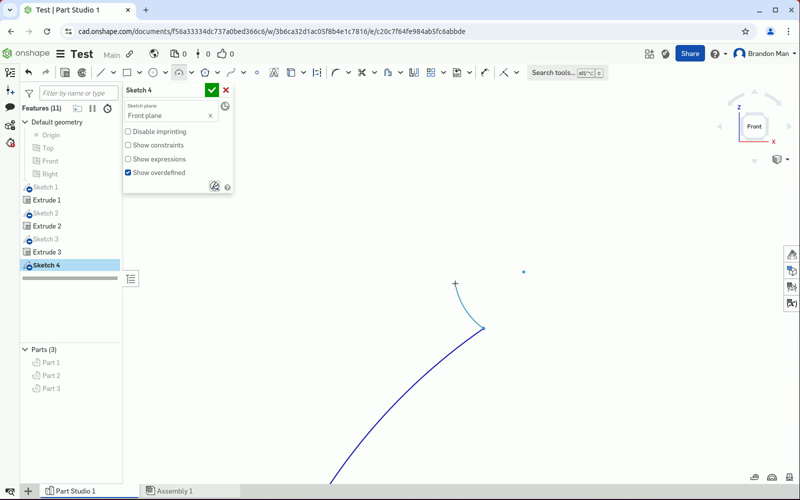
click(455, 283)
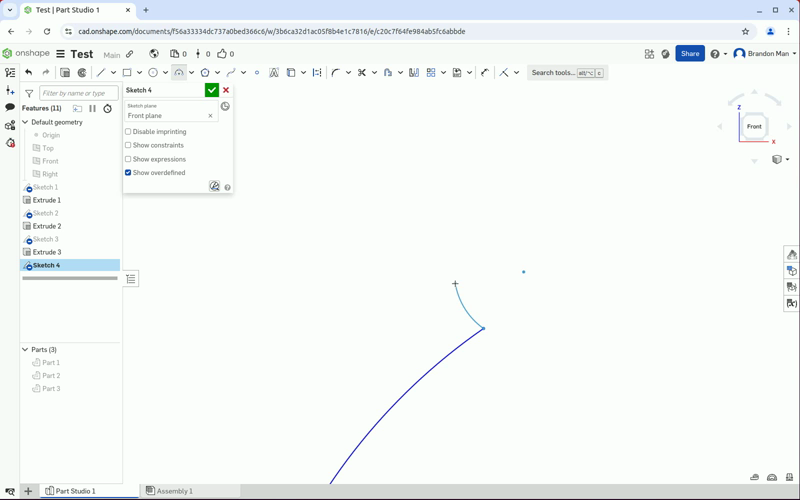
scroll(-6)
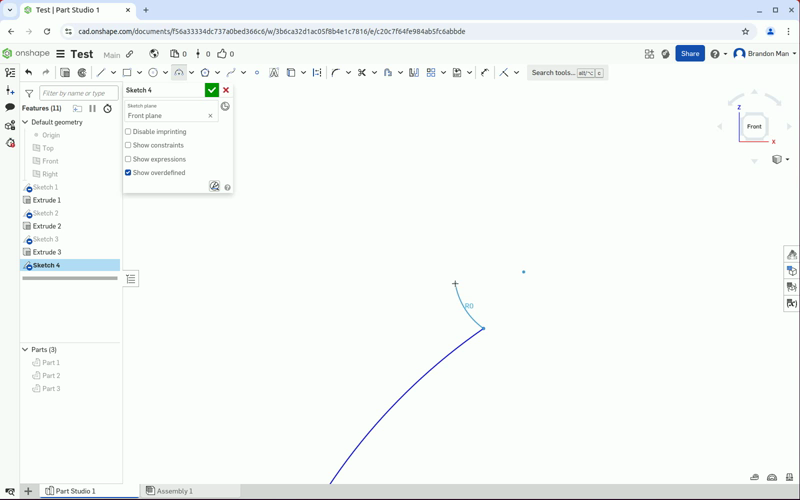
scroll(-6)
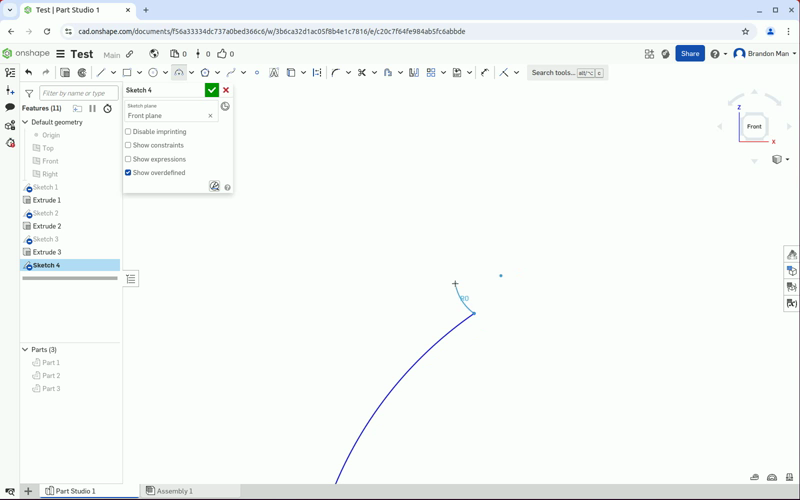
scroll(-6)
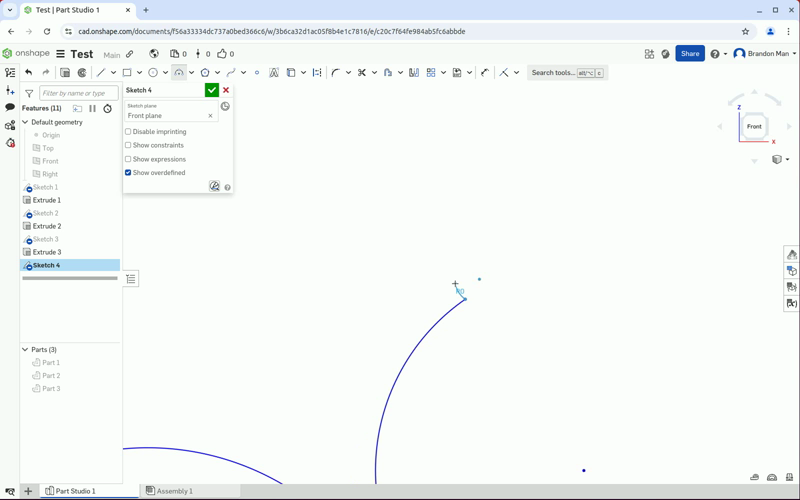
scroll(-6)
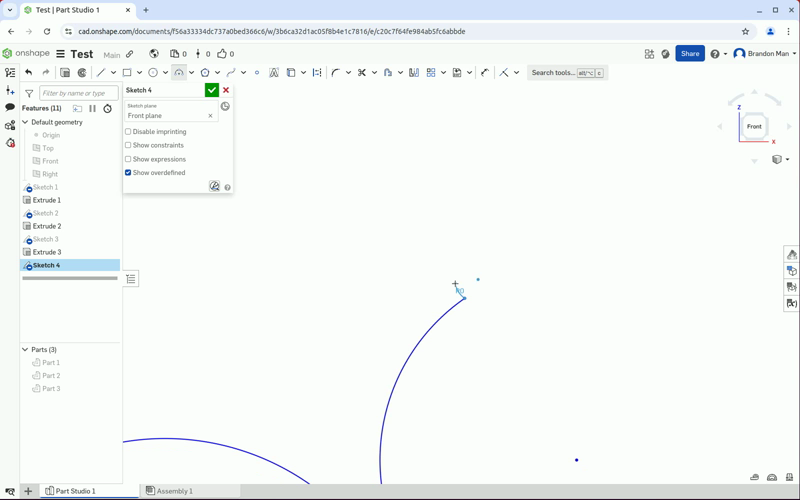
scroll(-6)
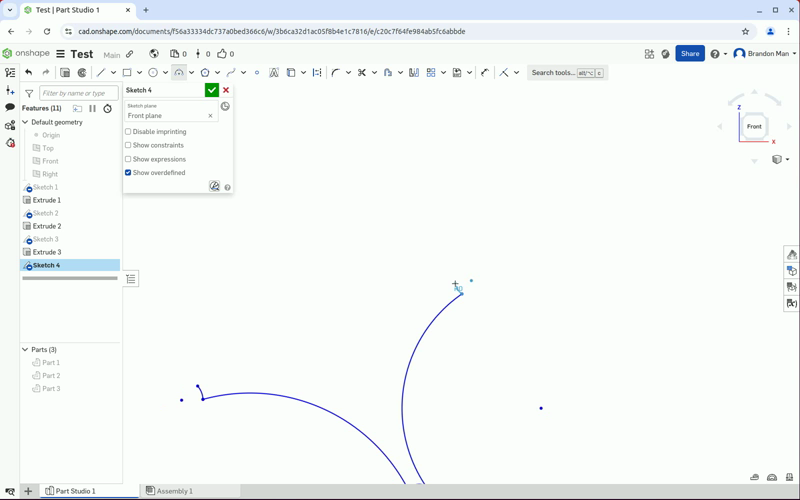
scroll(-6)
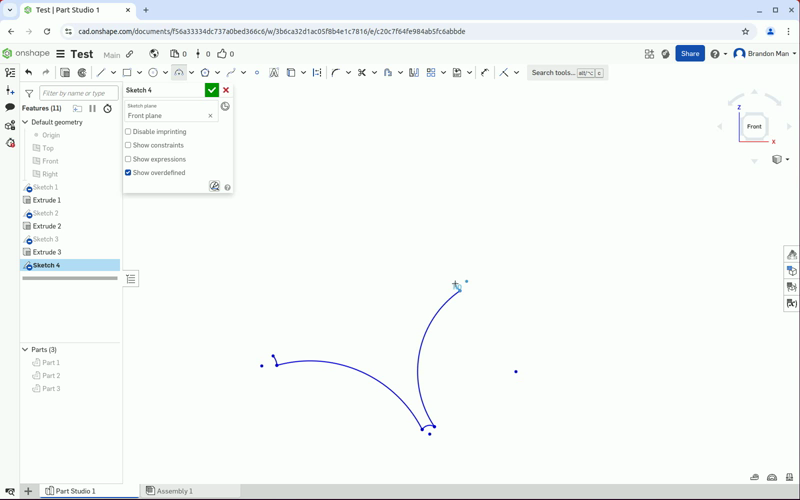
scroll(-6)
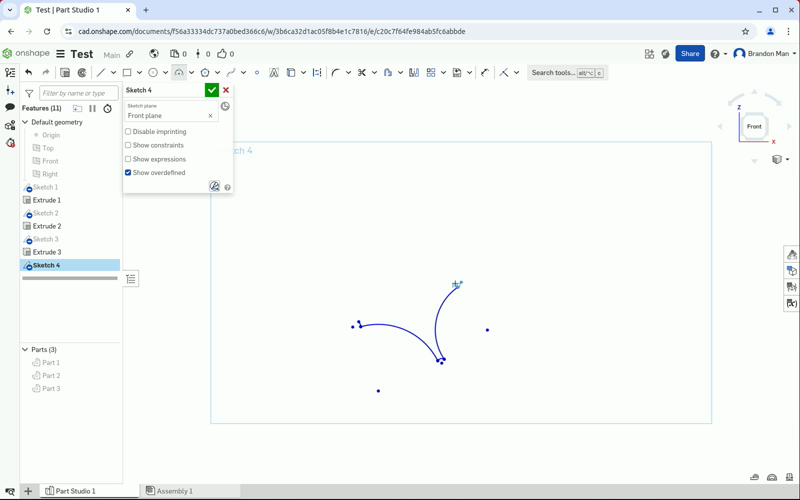
mouse_move(456, 285)
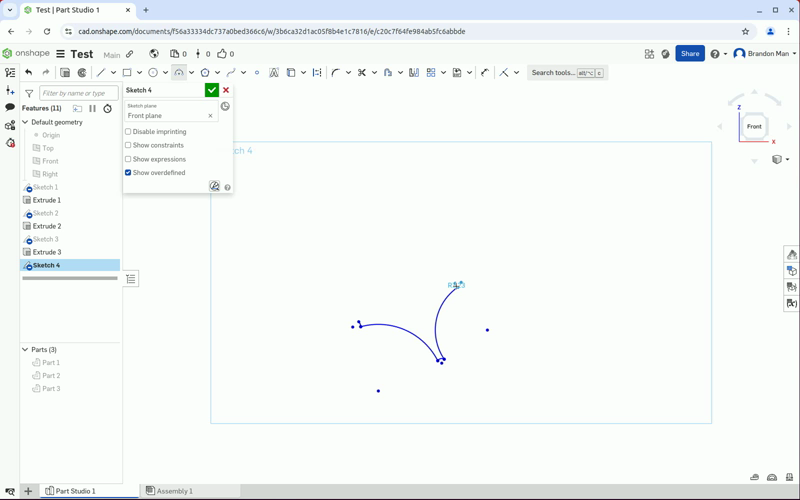
scroll(6)
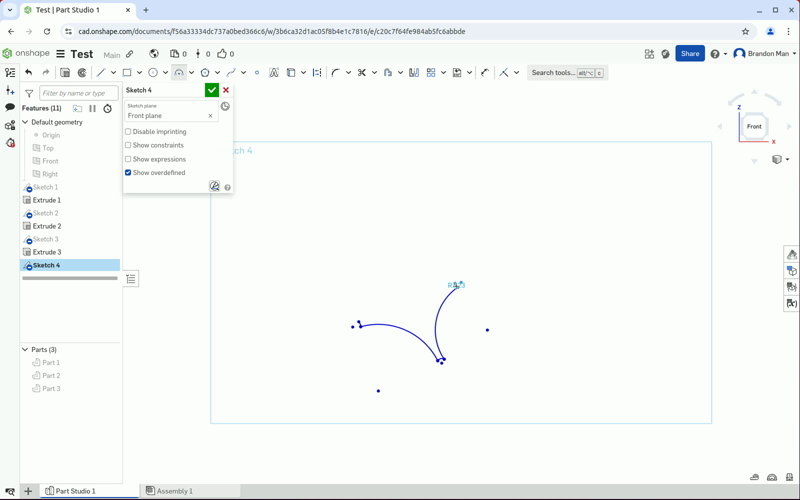
scroll(6)
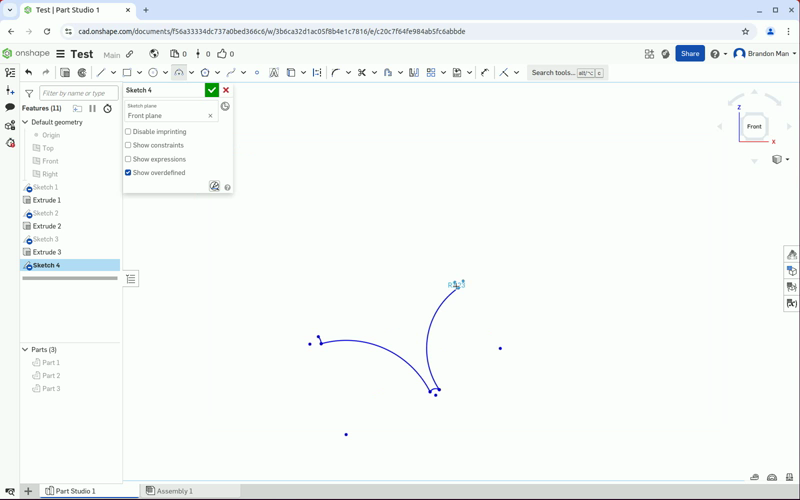
scroll(6)
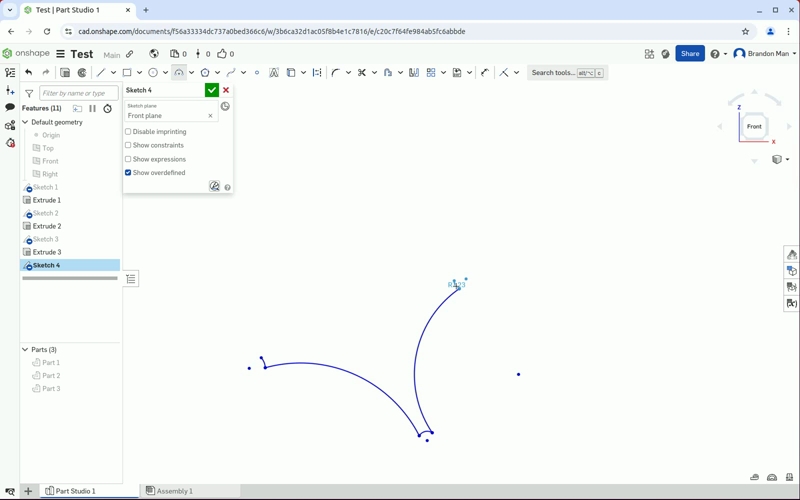
scroll(6)
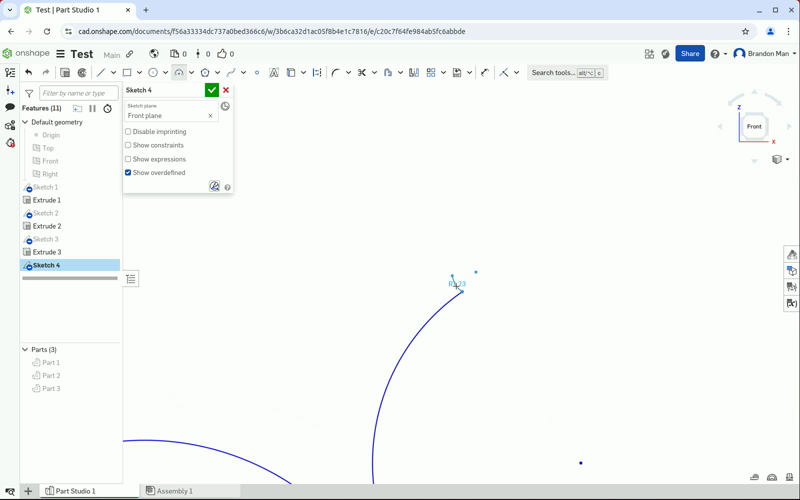
scroll(6)
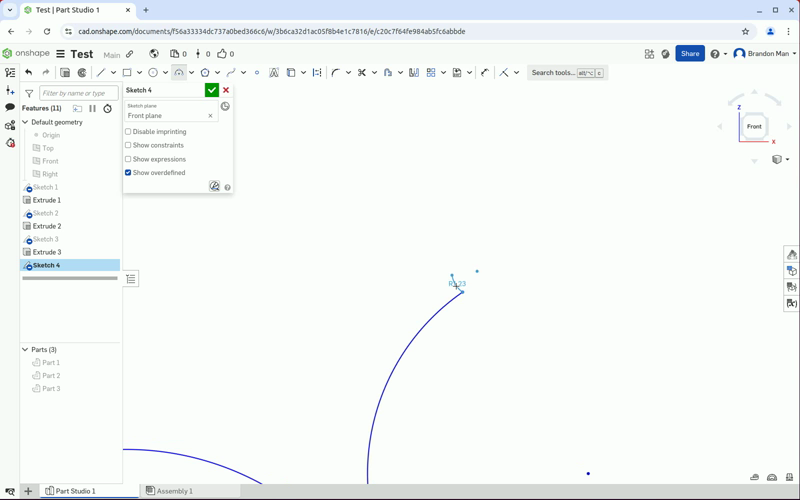
scroll(6)
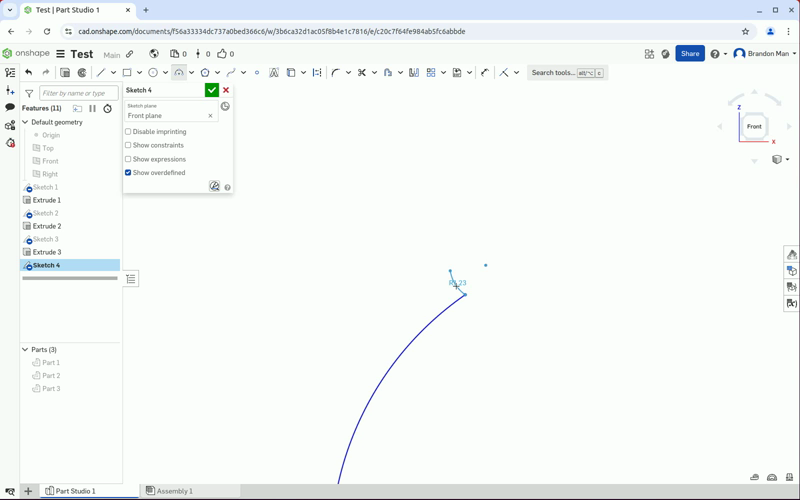
scroll(6)
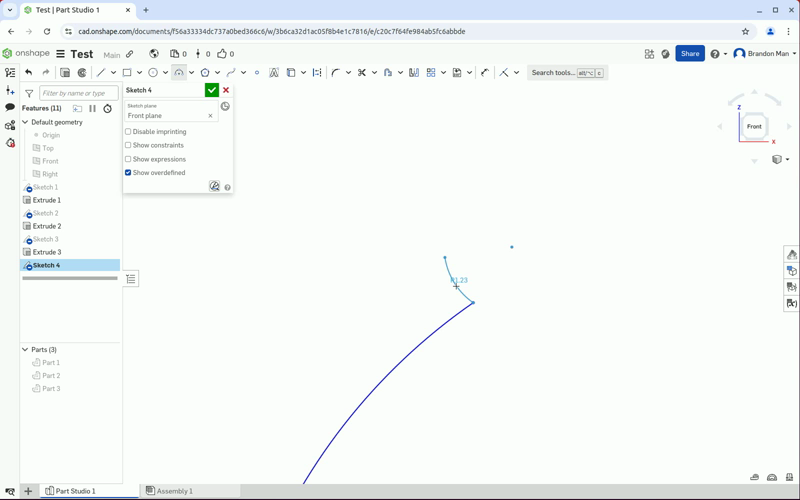
click(456, 285)
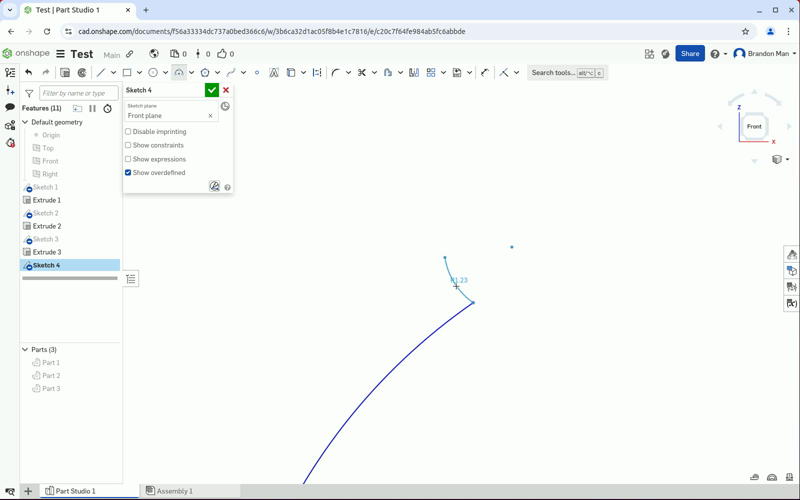
scroll(-6)
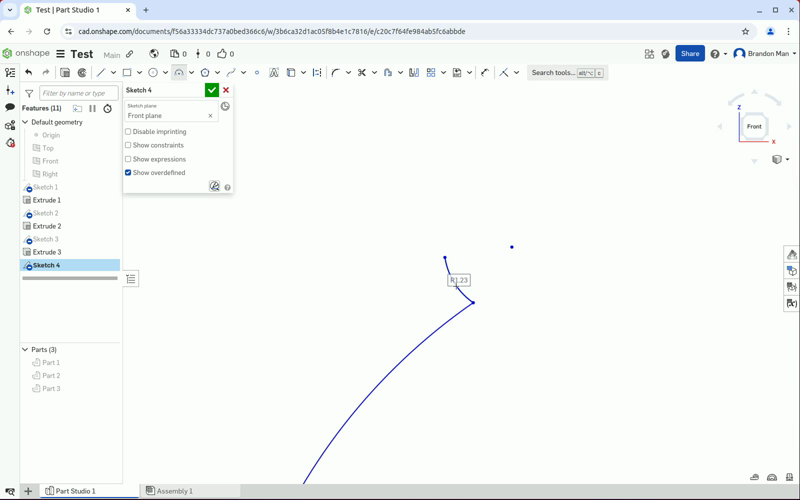
scroll(-6)
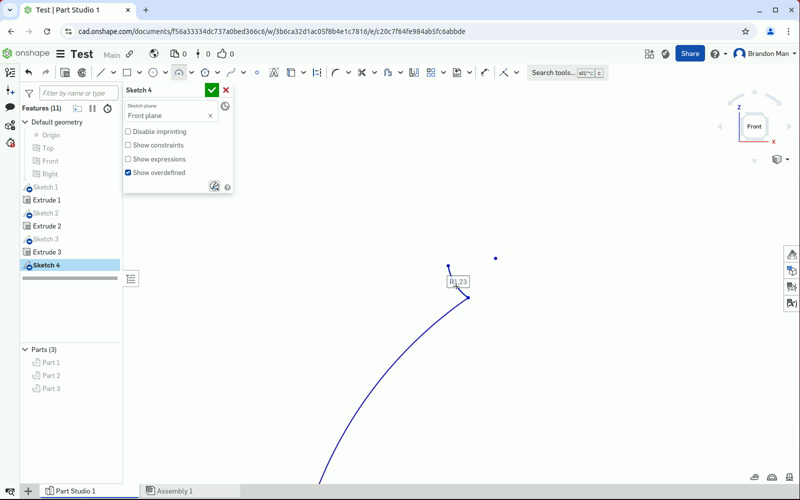
scroll(-6)
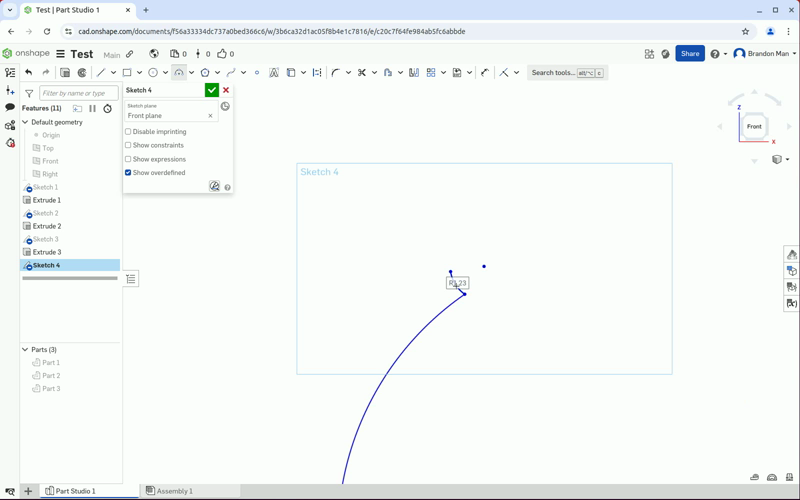
scroll(-6)
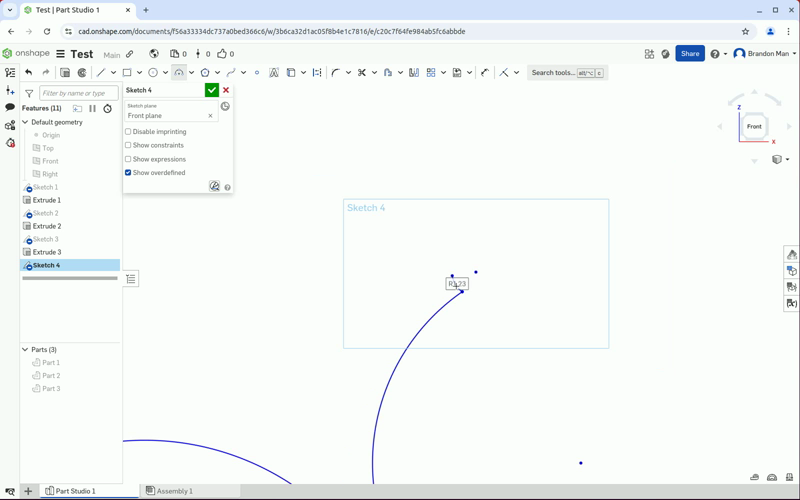
scroll(-6)
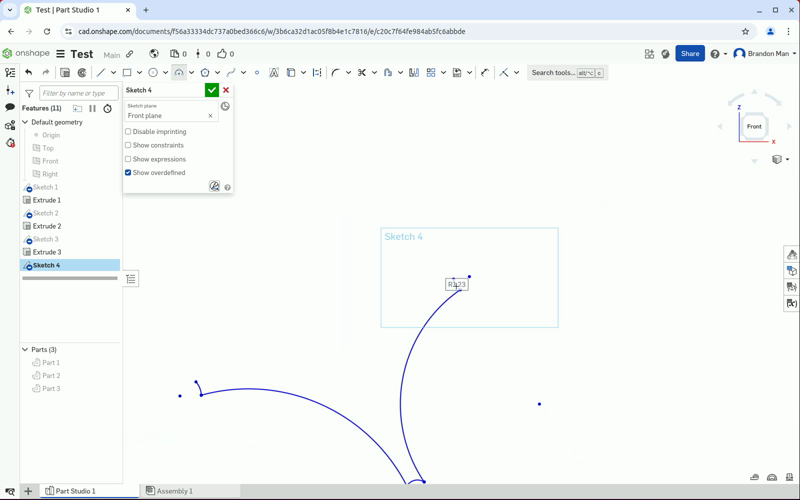
scroll(-6)
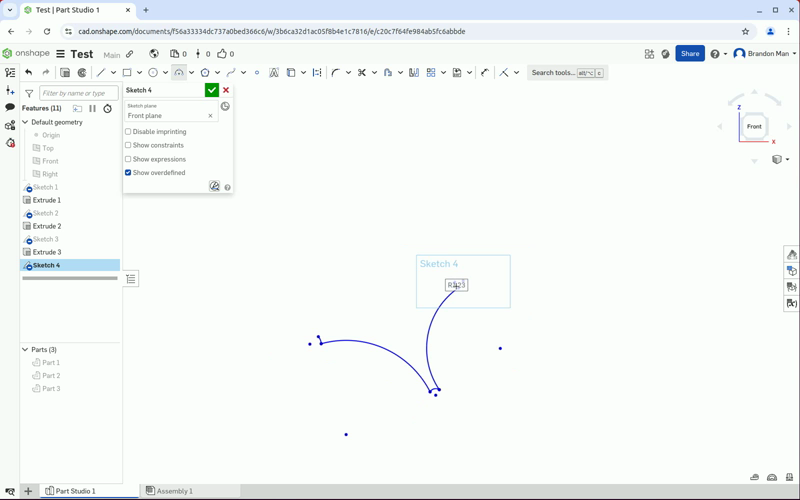
scroll(-6)
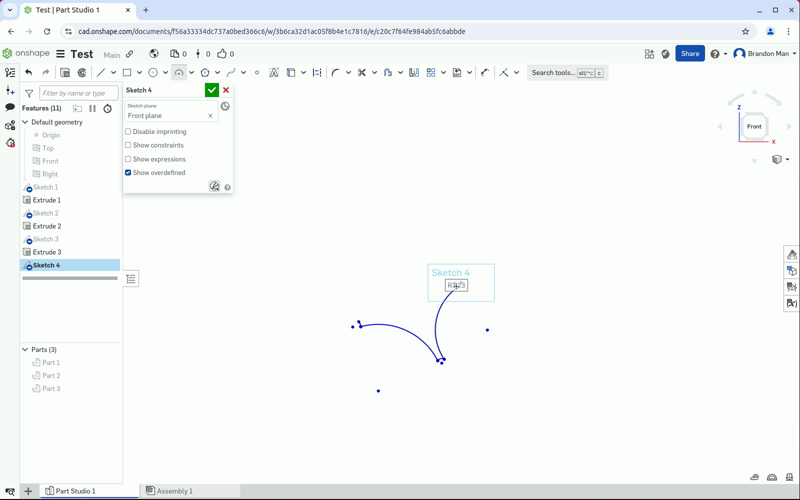
key_up(shift)
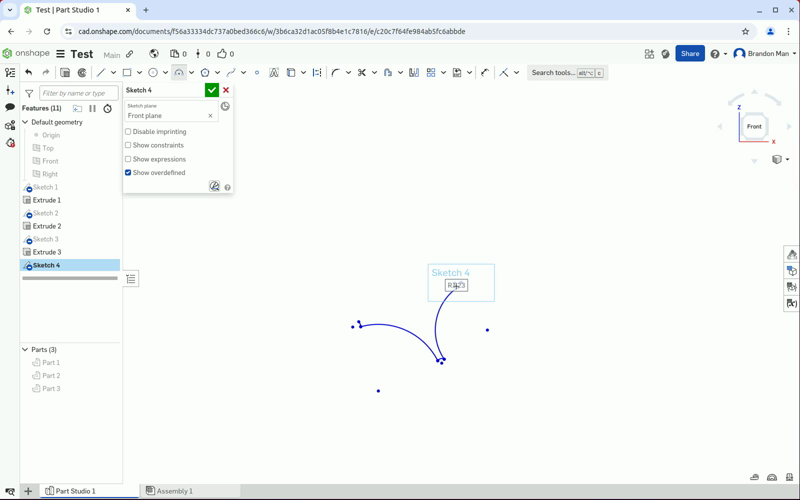
mouse_move(455, 283)
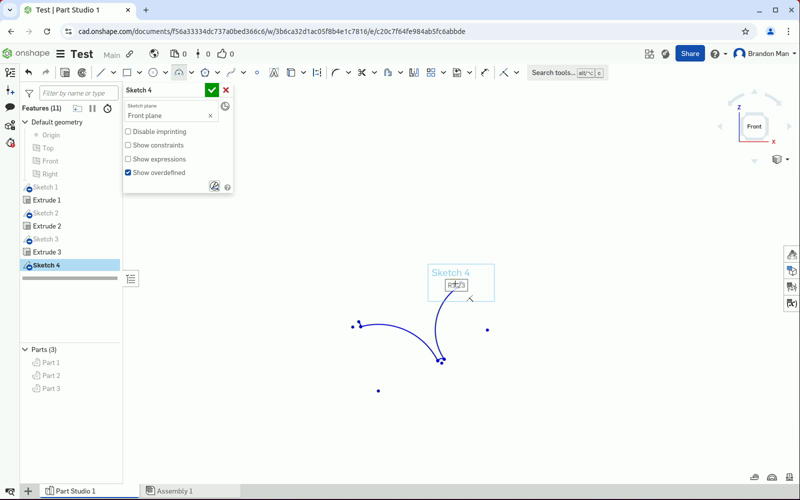
scroll(6)
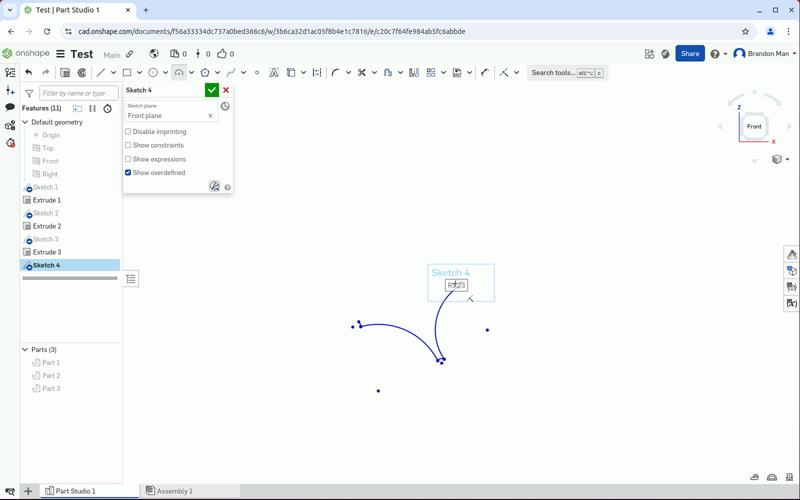
scroll(6)
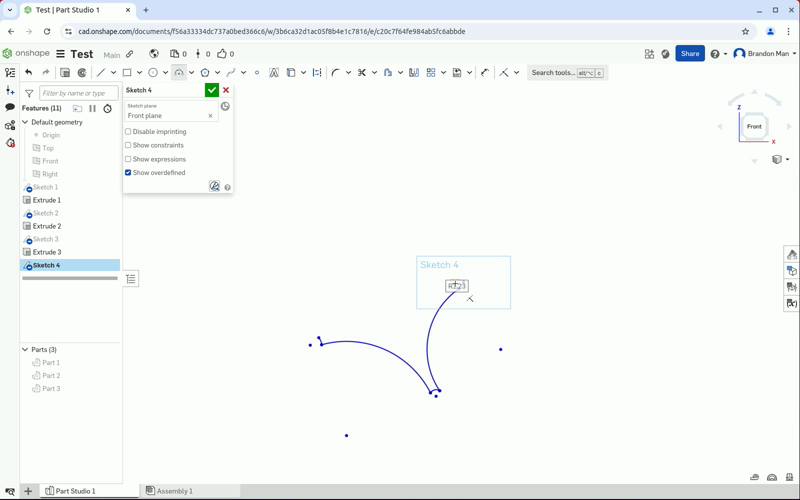
scroll(6)
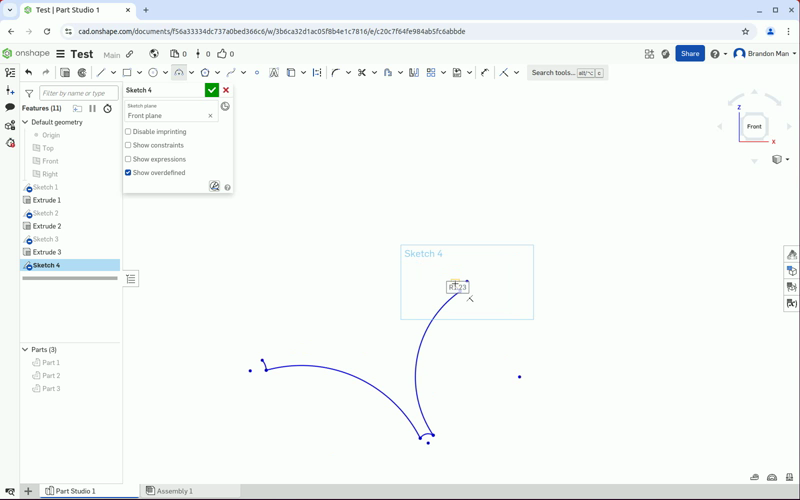
scroll(6)
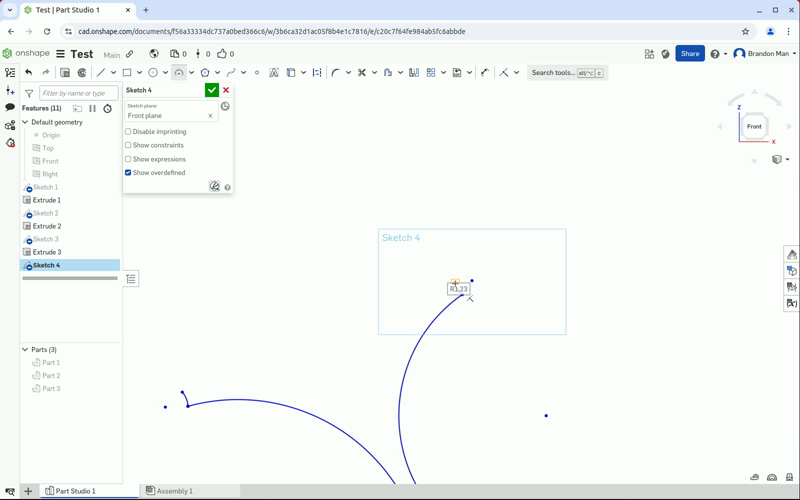
scroll(6)
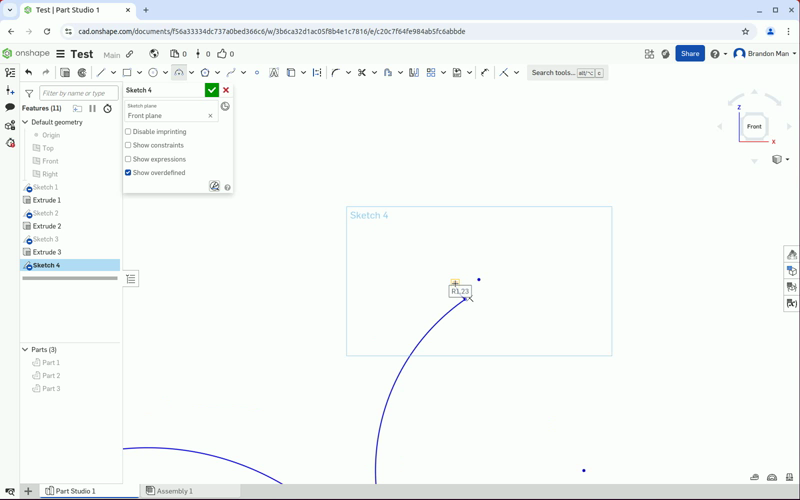
scroll(6)
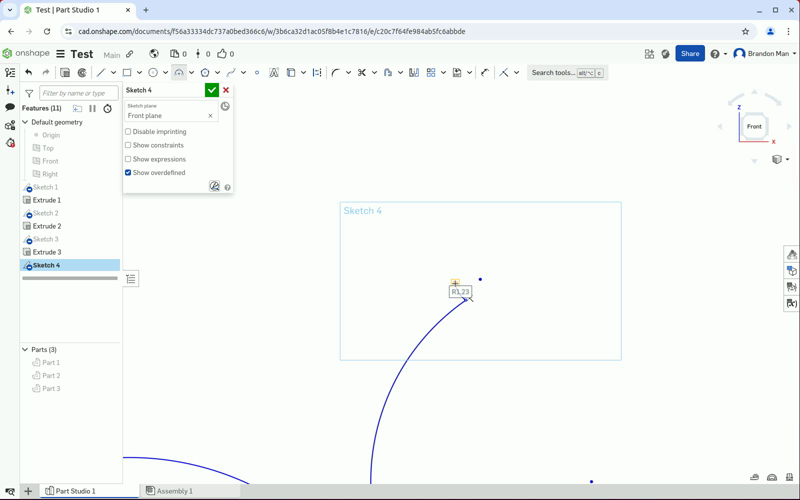
scroll(6)
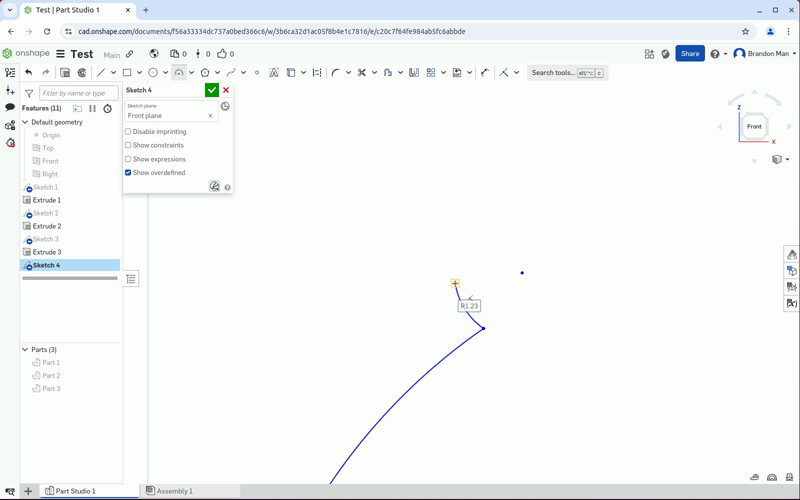
click(455, 283)
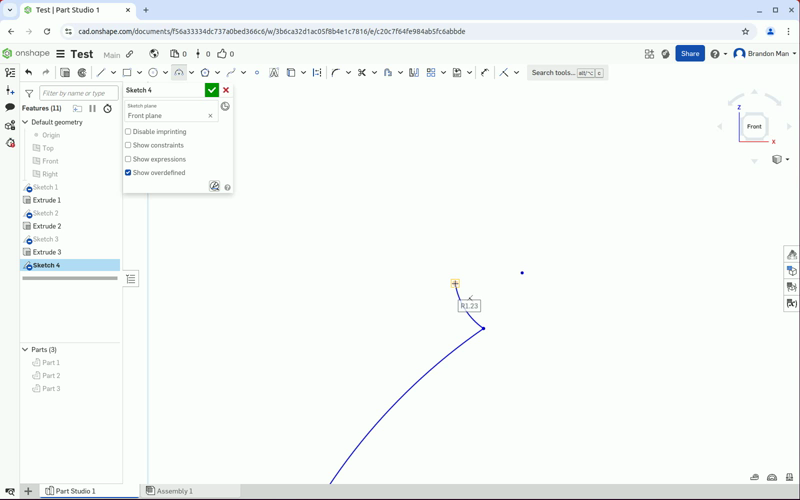
scroll(-6)
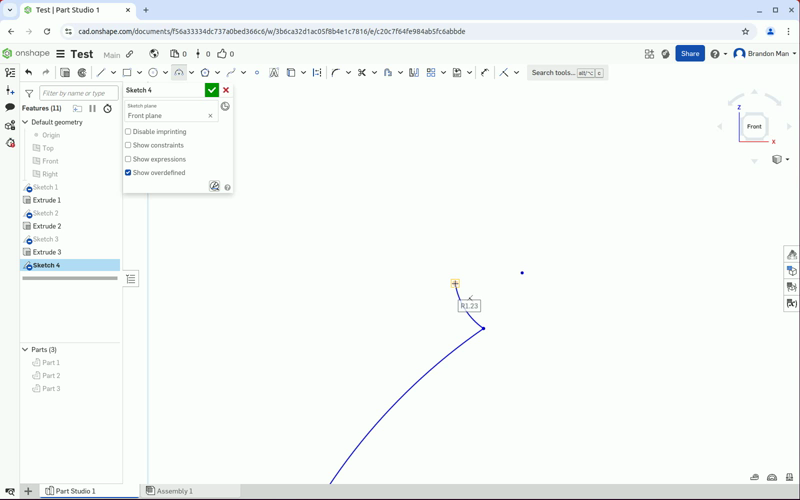
scroll(-6)
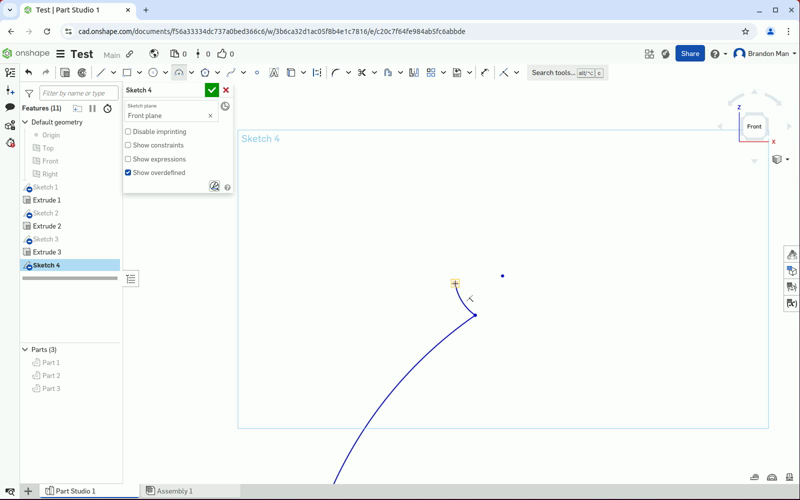
scroll(-6)
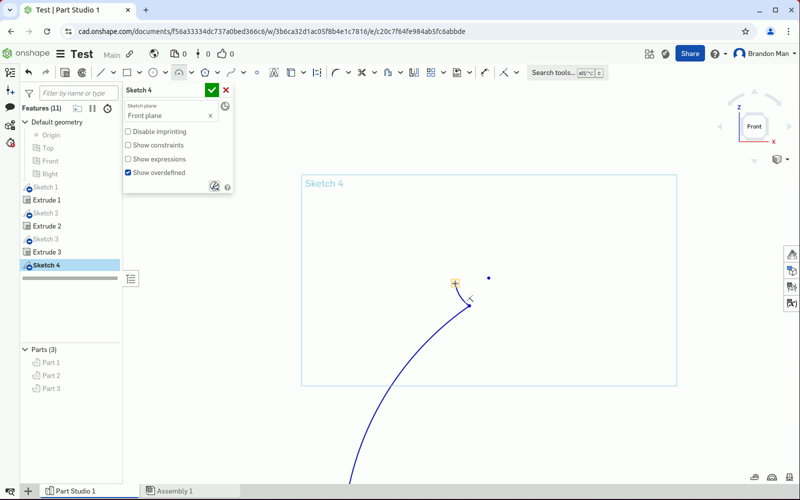
scroll(-6)
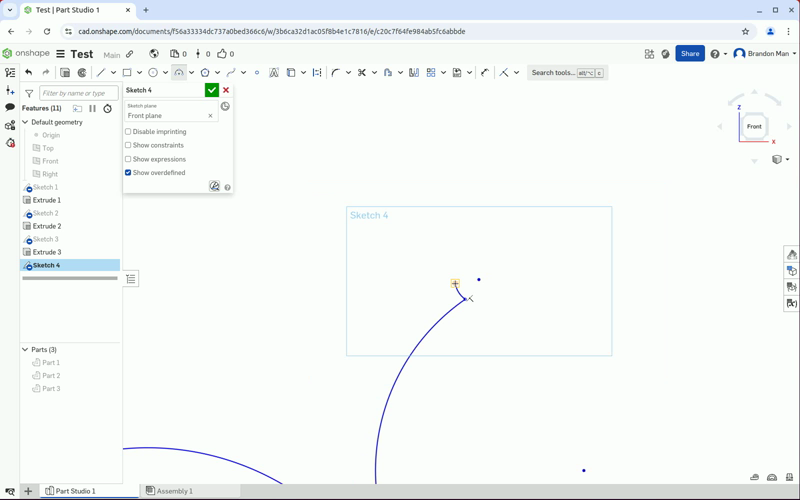
scroll(-6)
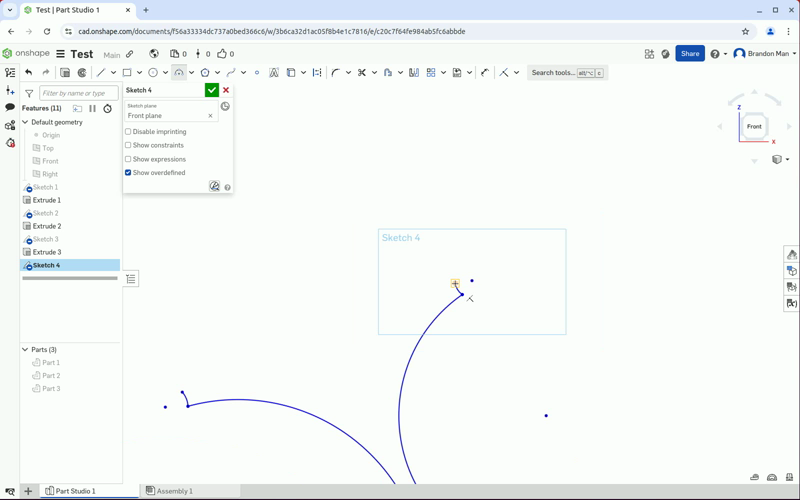
scroll(-6)
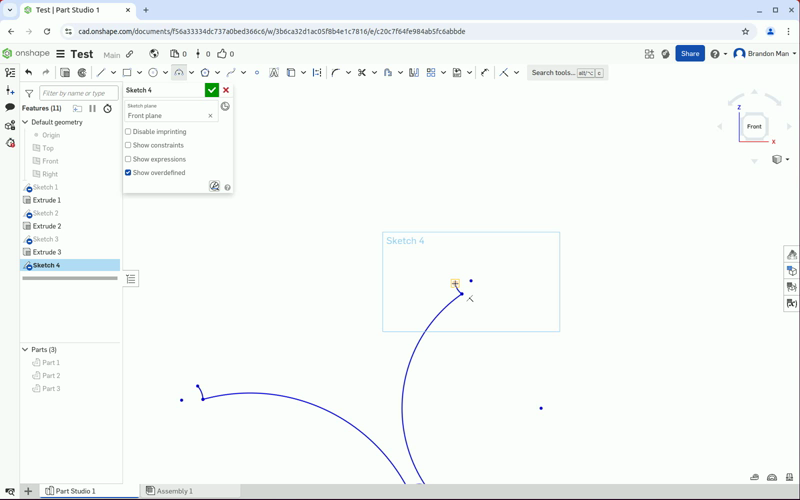
scroll(-6)
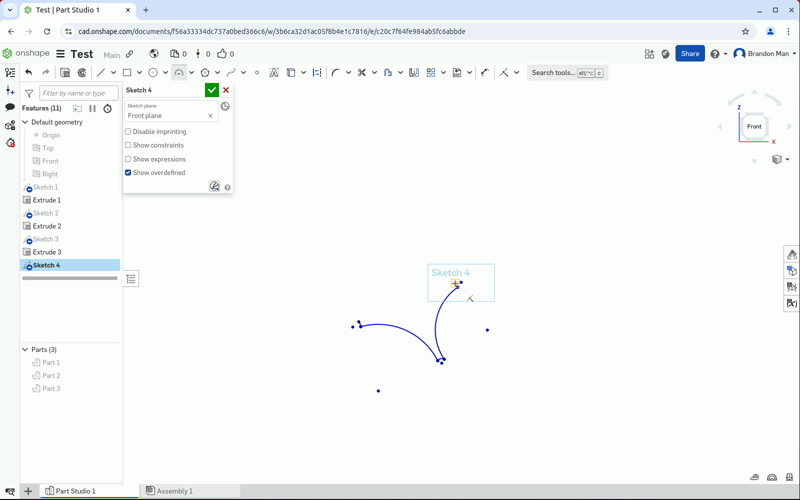
mouse_move(358, 321)
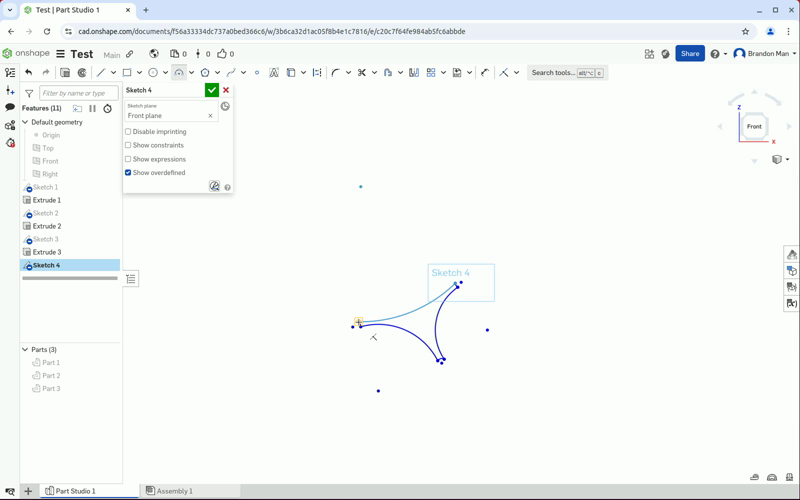
scroll(6)
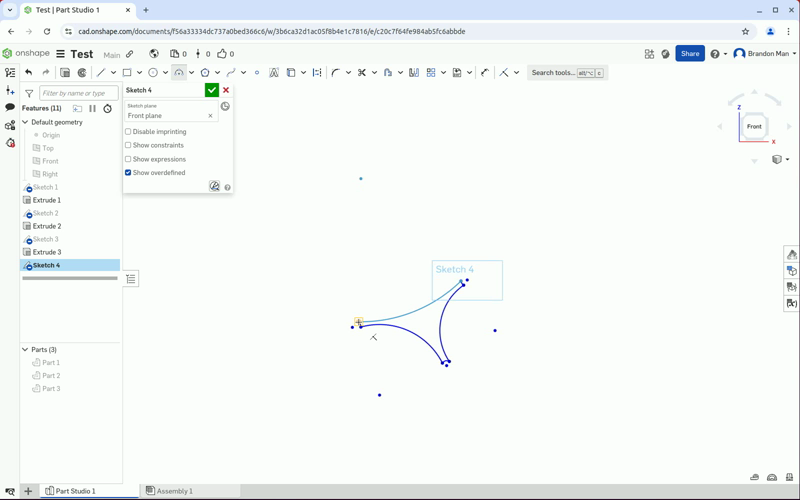
scroll(6)
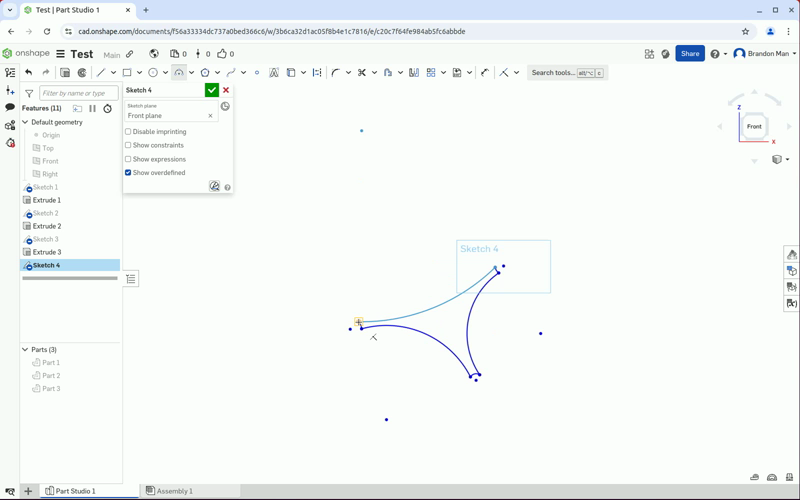
scroll(6)
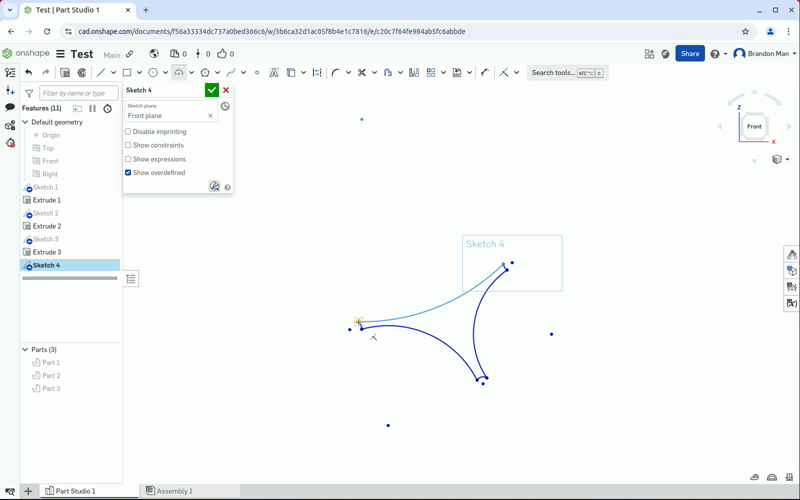
scroll(6)
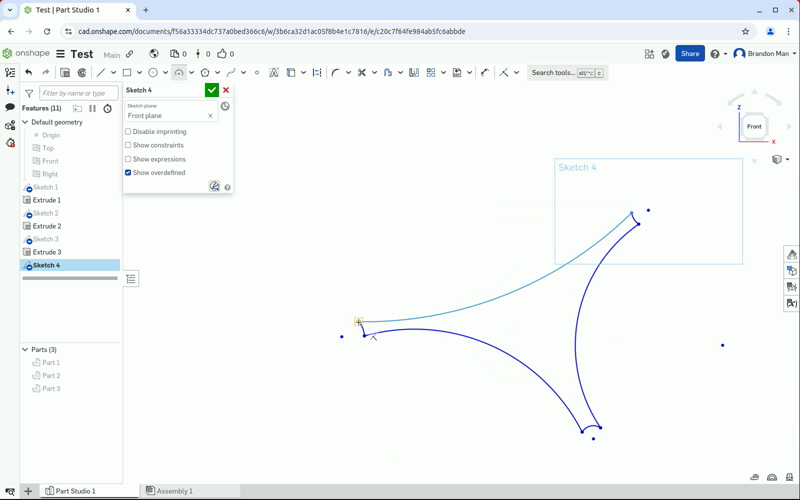
scroll(6)
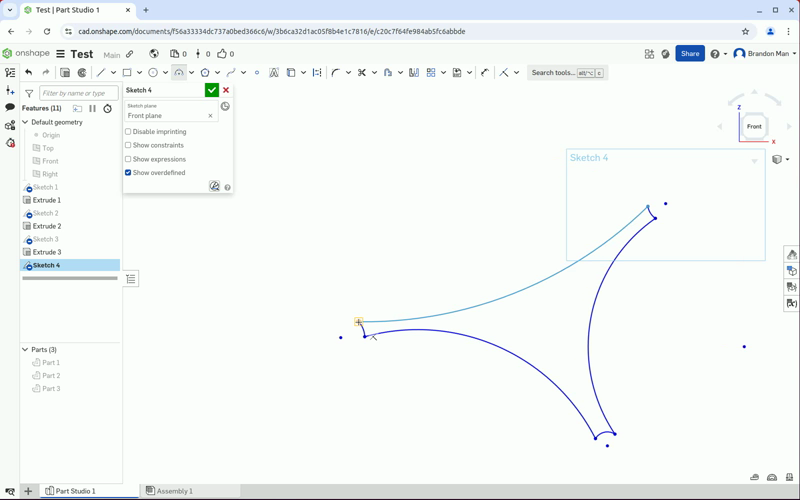
scroll(6)
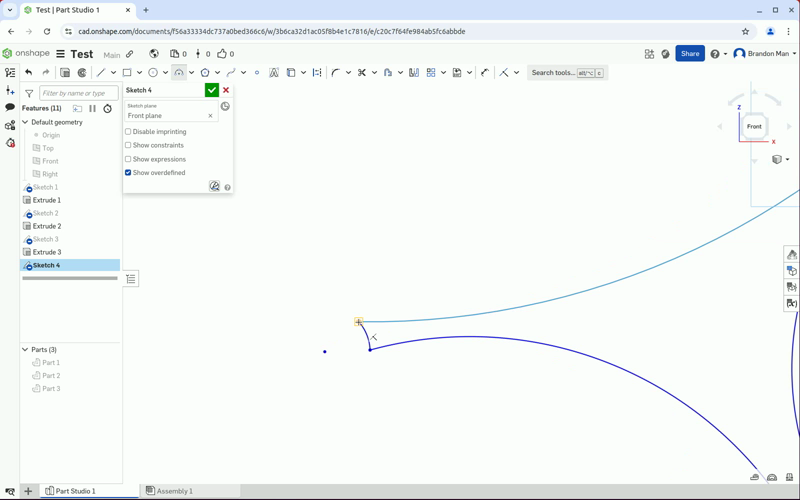
scroll(6)
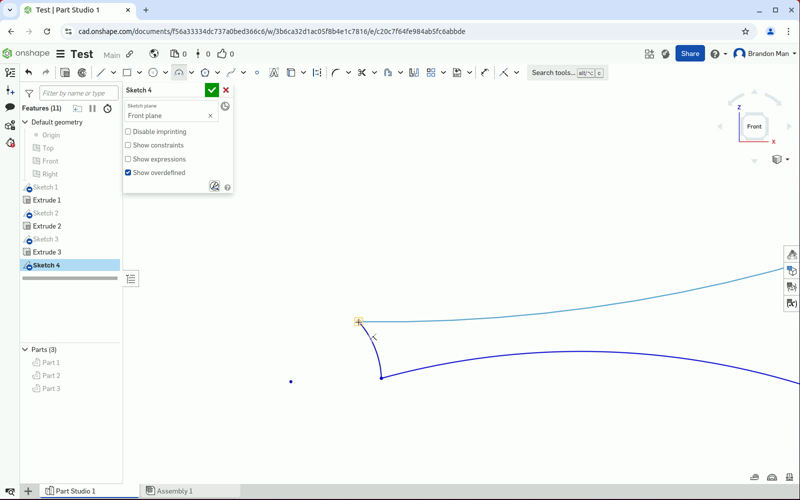
click(358, 321)
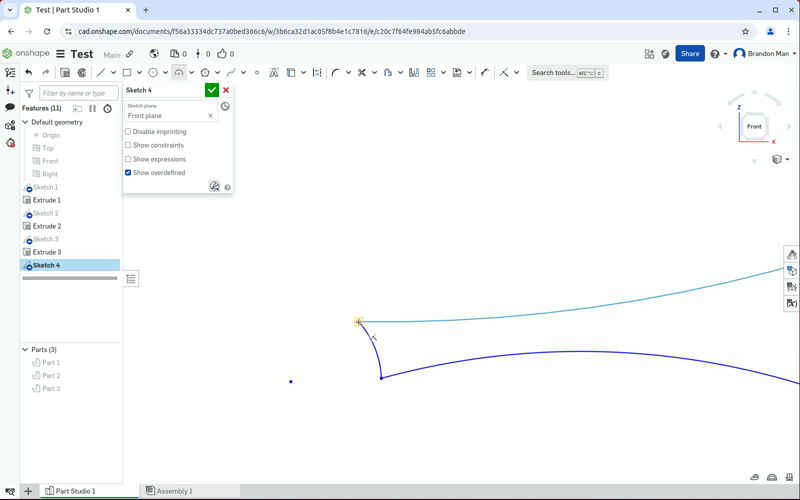
scroll(-6)
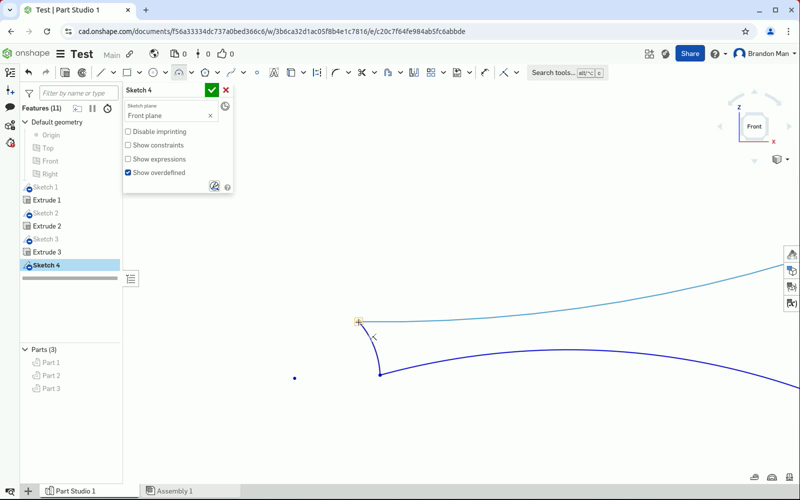
scroll(-6)
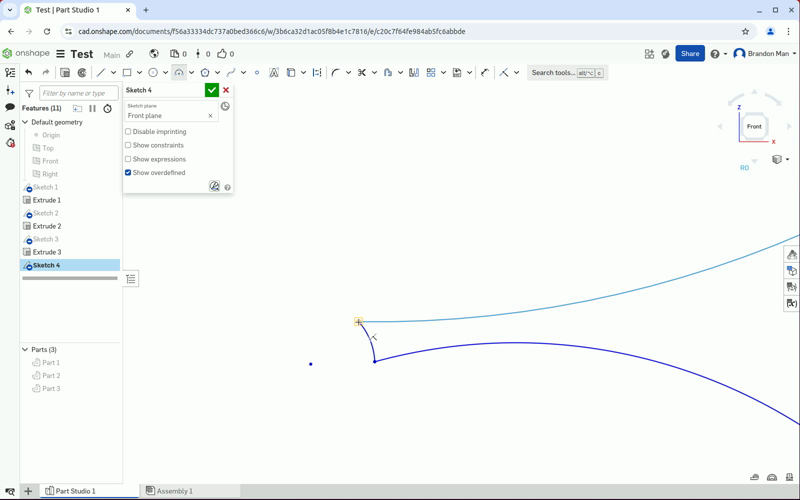
scroll(-6)
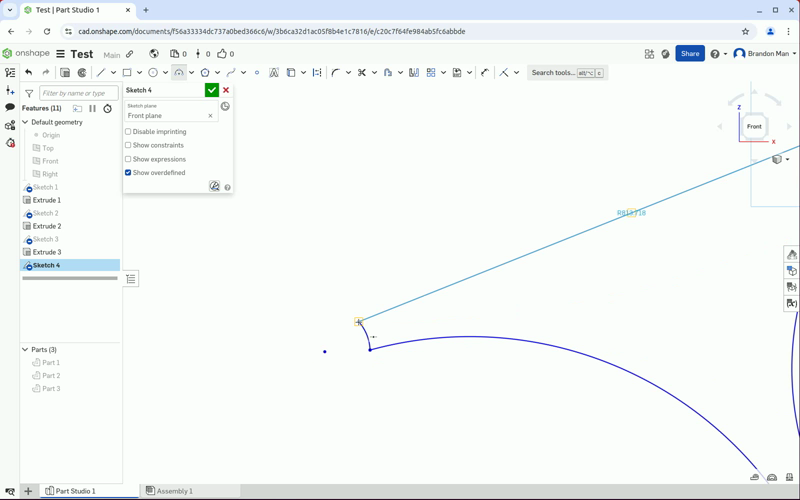
scroll(-6)
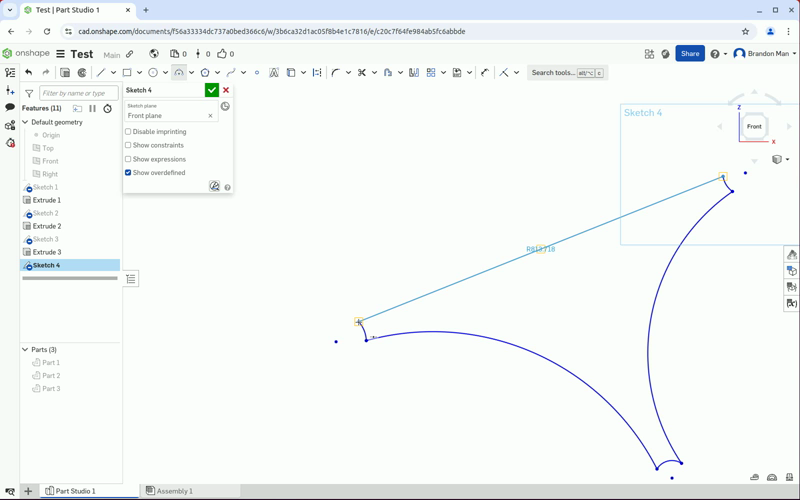
scroll(-6)
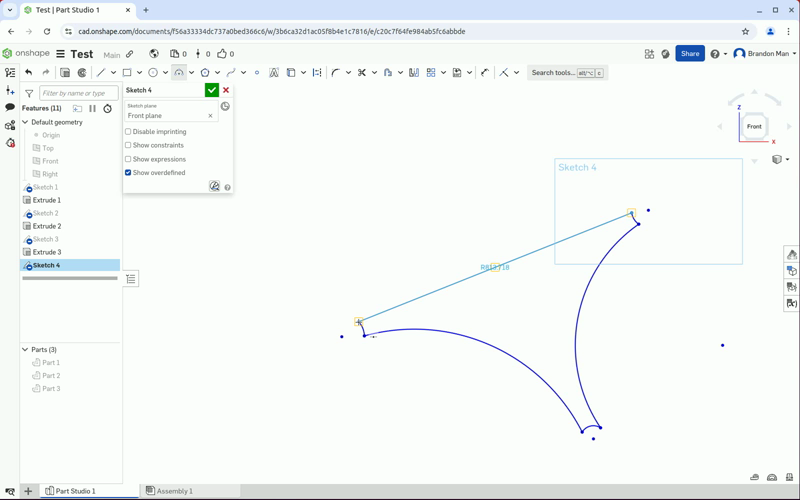
scroll(-6)
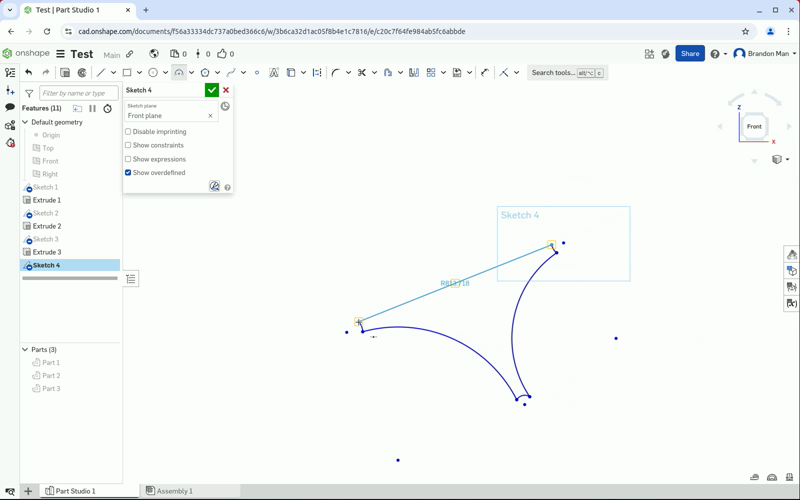
scroll(-6)
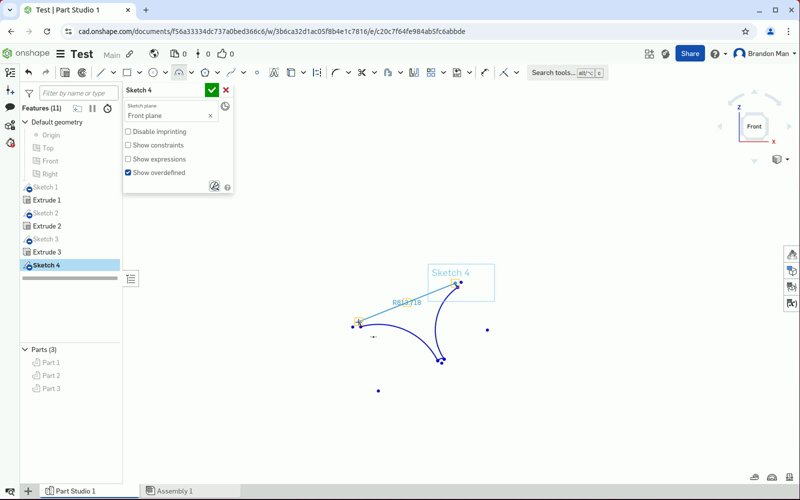
key_down(shift)
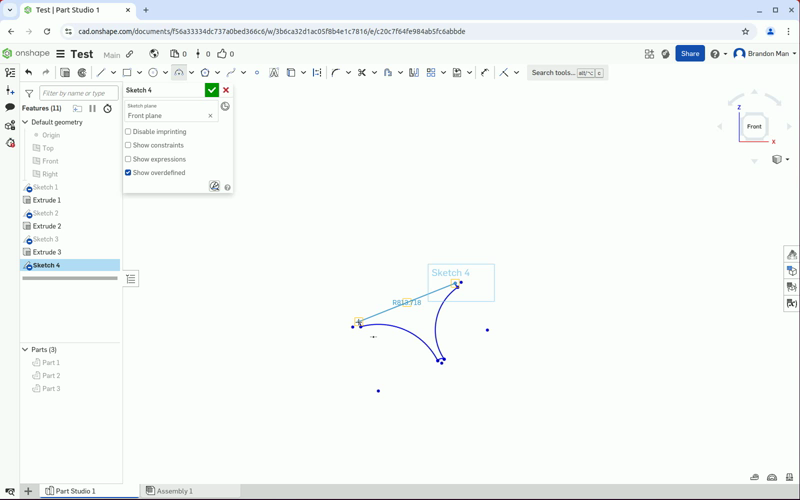
mouse_move(409, 309)
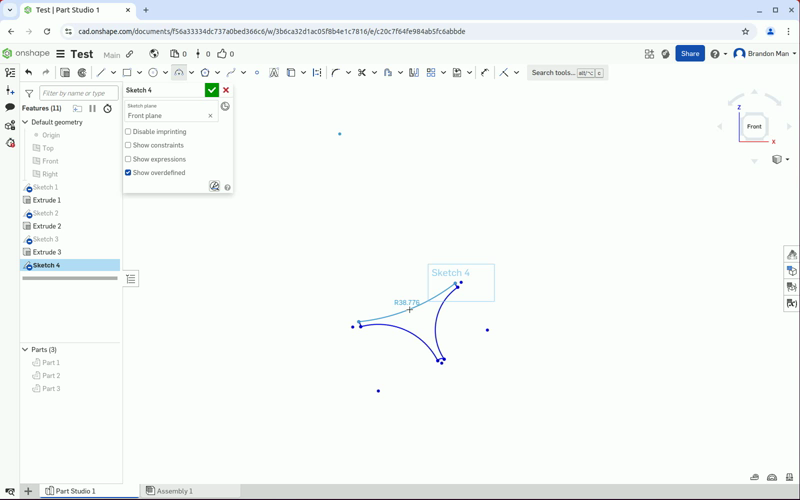
click(409, 309)
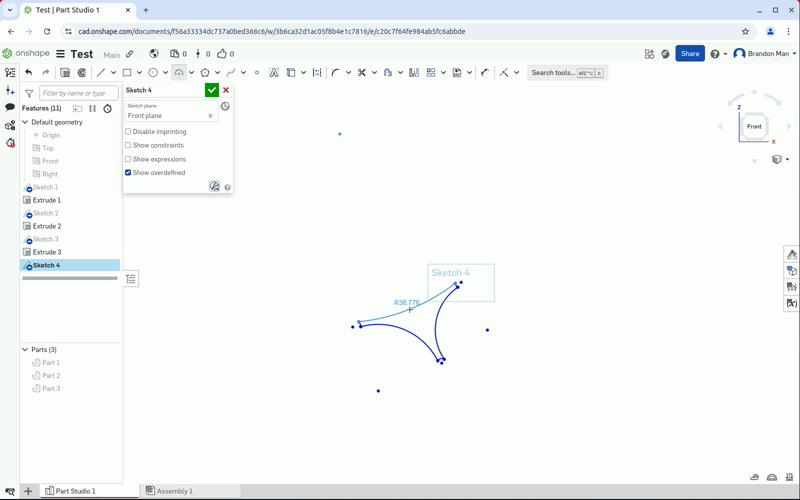
key_up(shift)
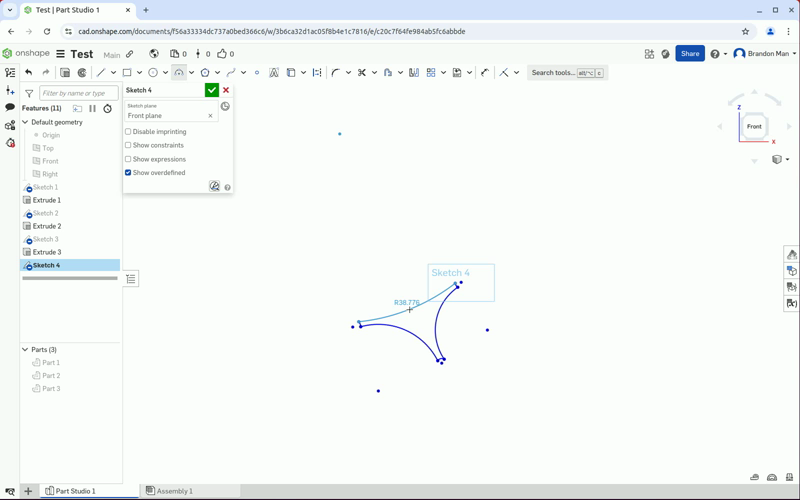
key(esc)
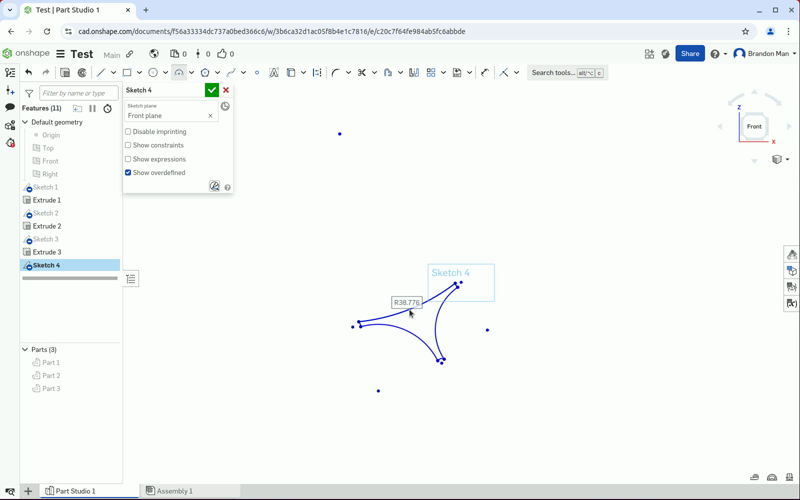
mouse_move(430, 324)
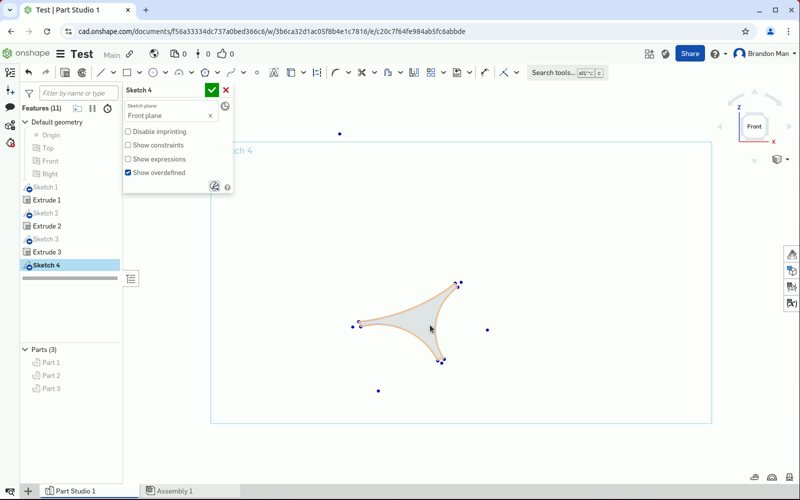
click(430, 324)
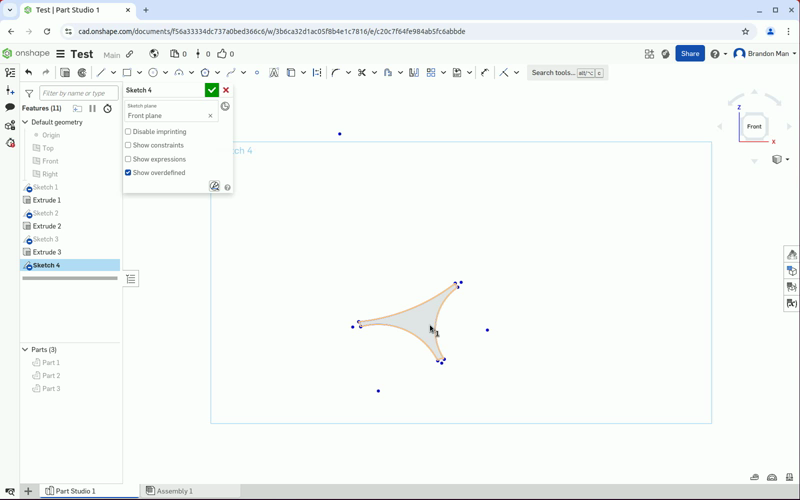
mouse_move(73, 352)
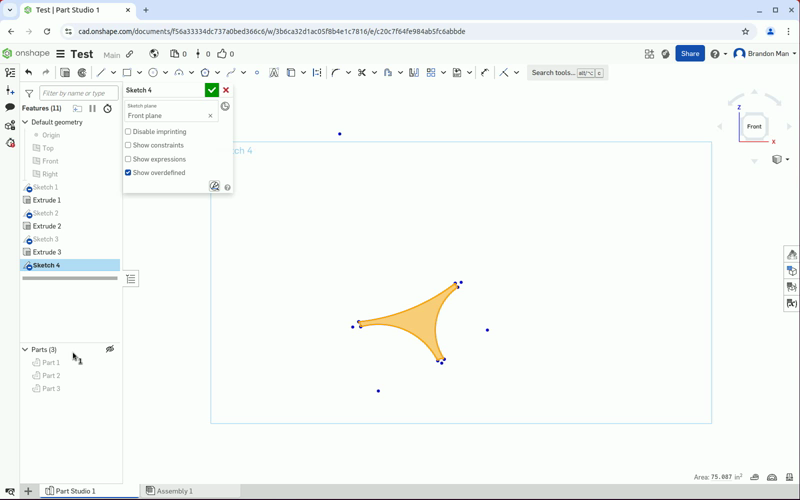
key(shift+y)
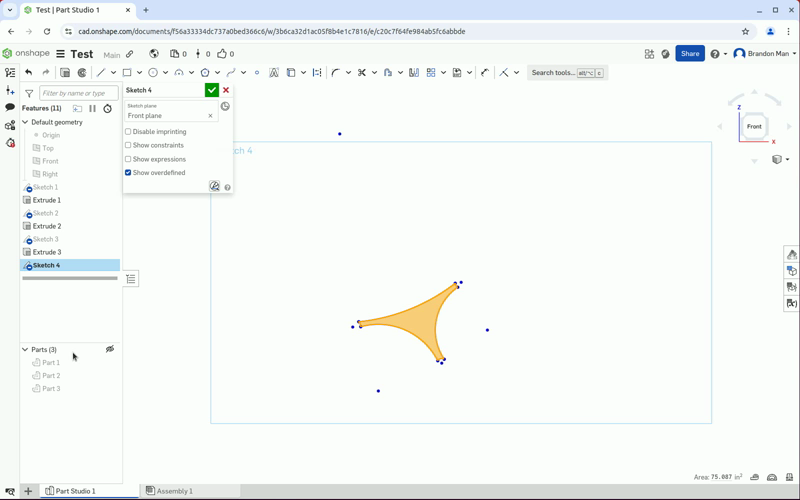
key(shift+e)
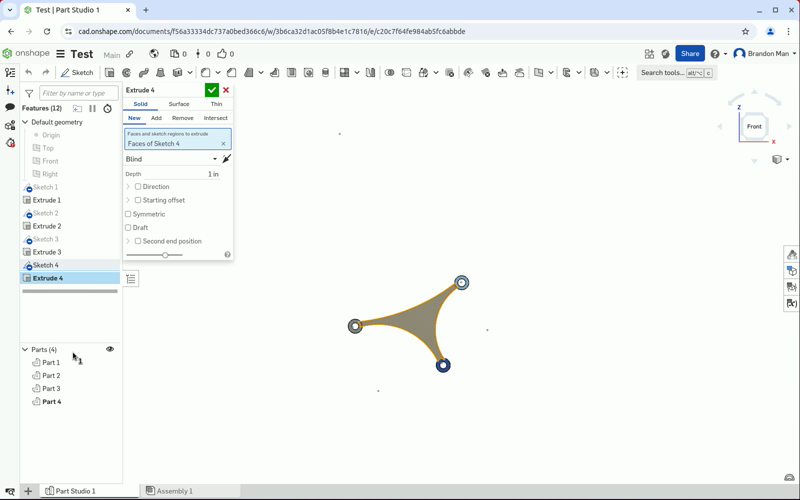
mouse_move(143, 106)
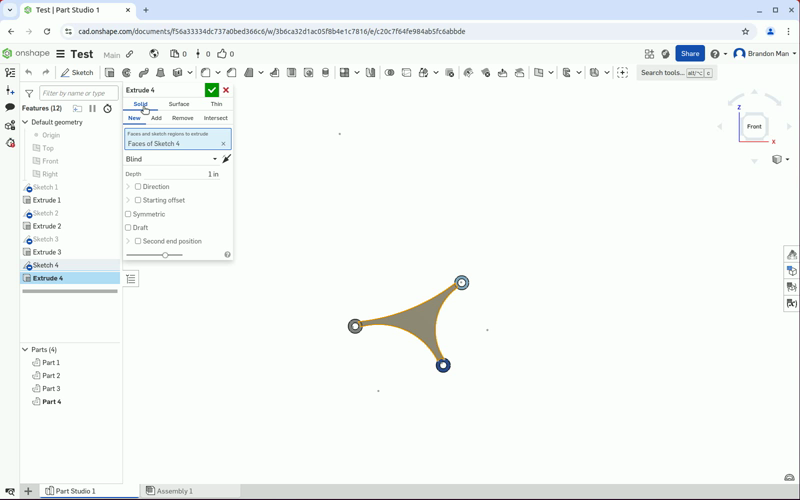
click(143, 106)
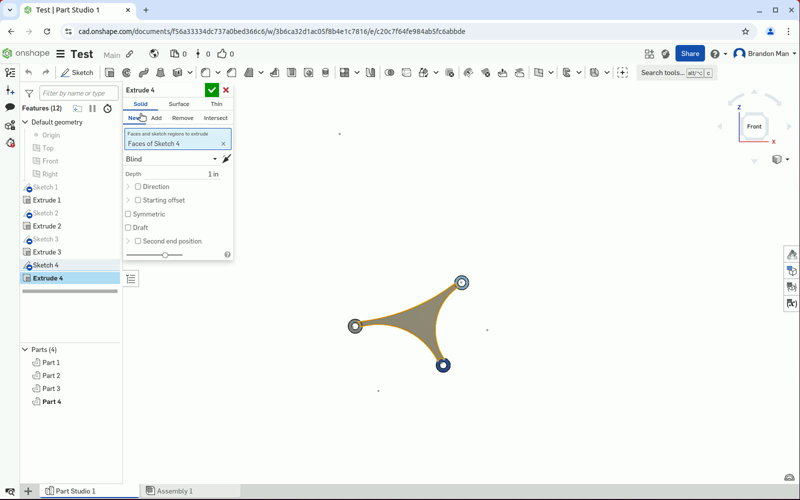
mouse_move(137, 120)
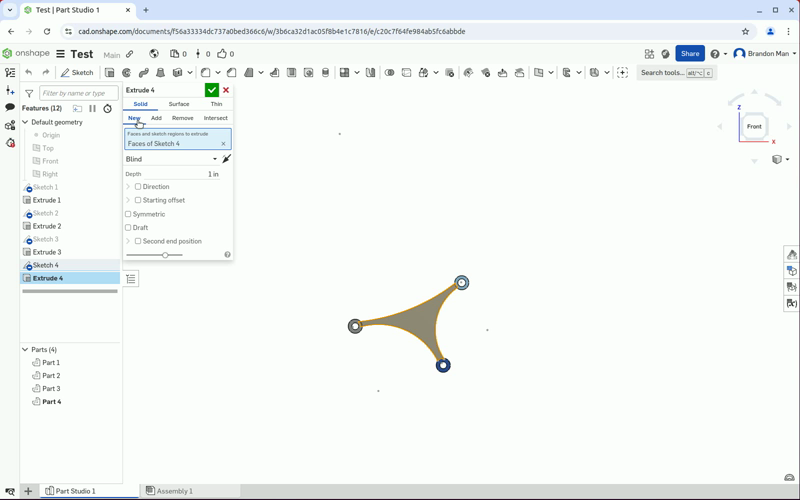
click(137, 120)
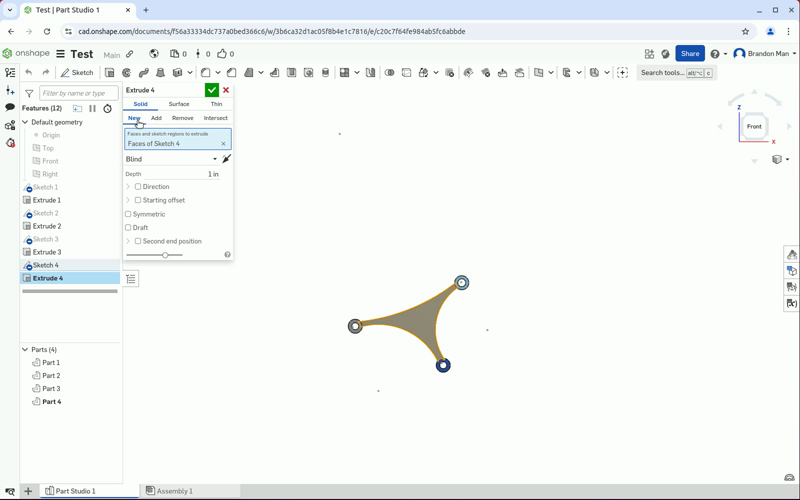
key(tab, 4)
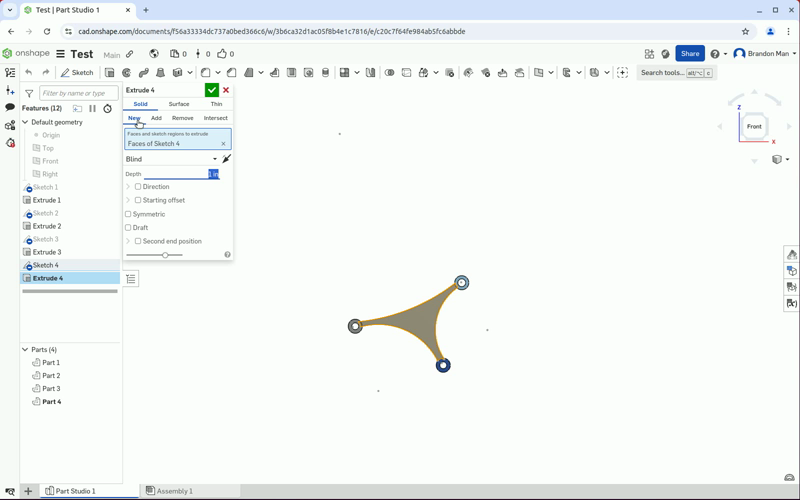
text(2.166)
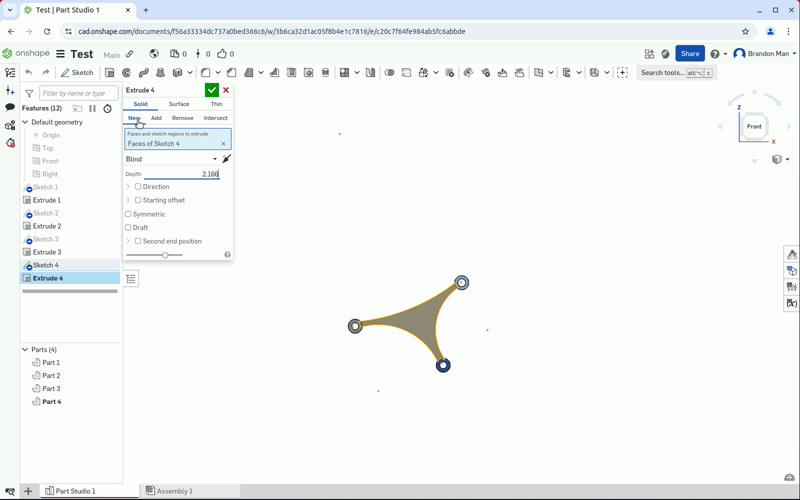
key(enter)
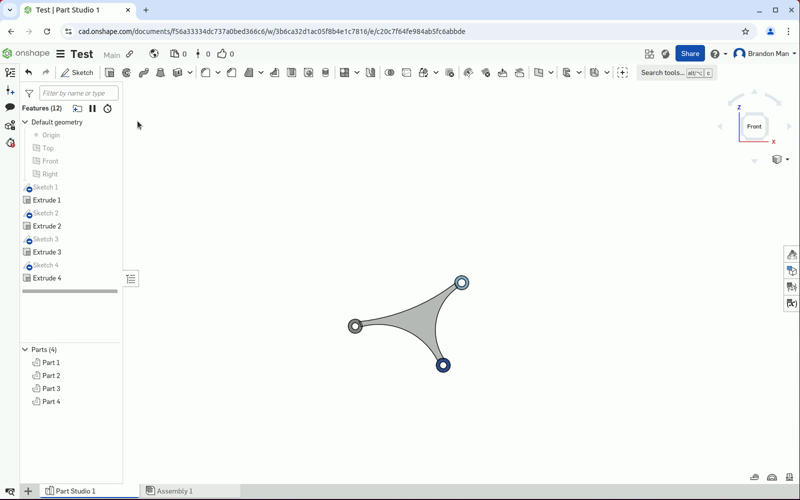
key(shift+h)
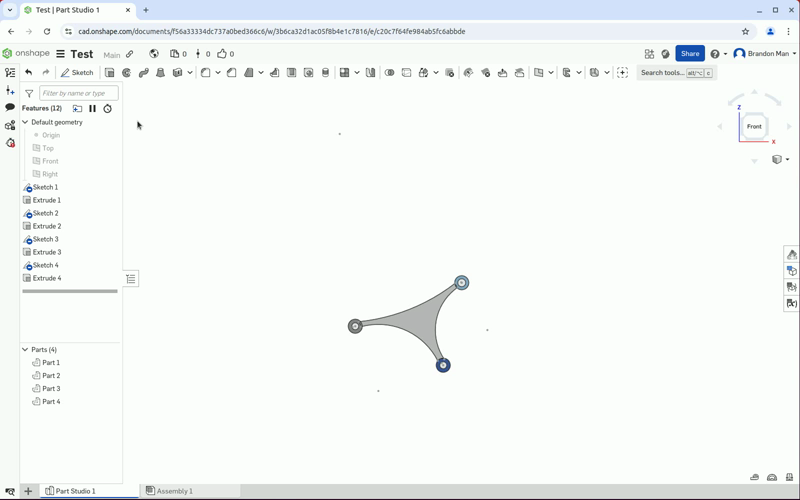
key(shift+h)
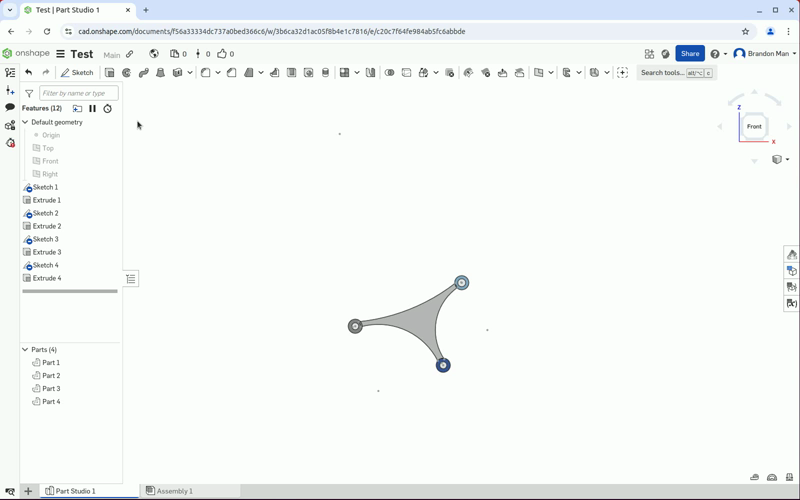
key(shift+7)
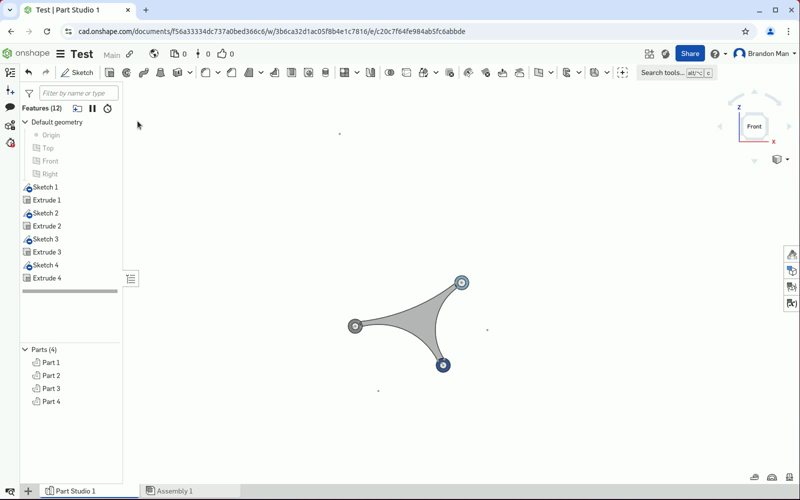
key(left, 2)
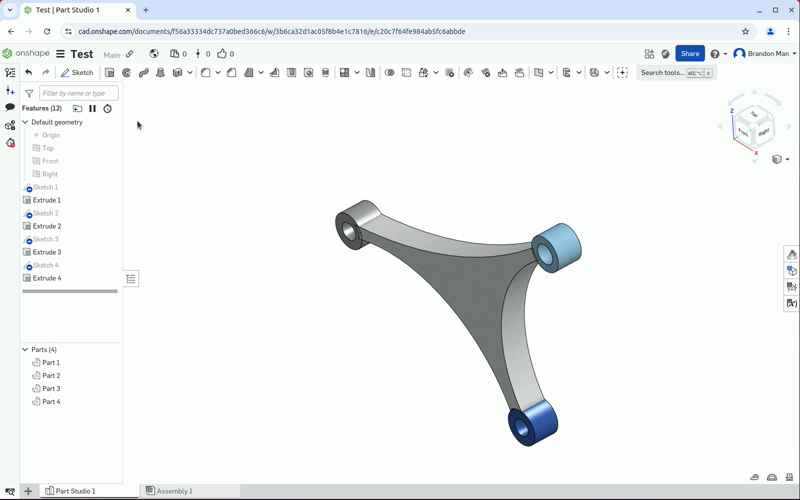
key(down, 2)
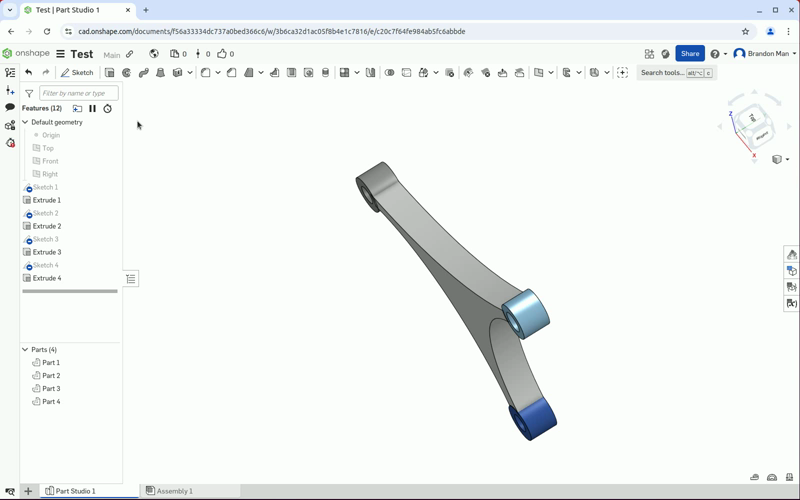
key(up, 2)
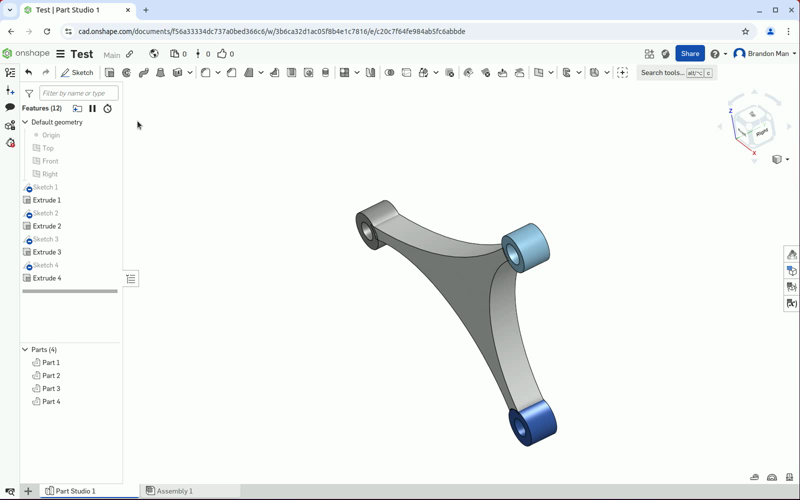
key(right, 2)
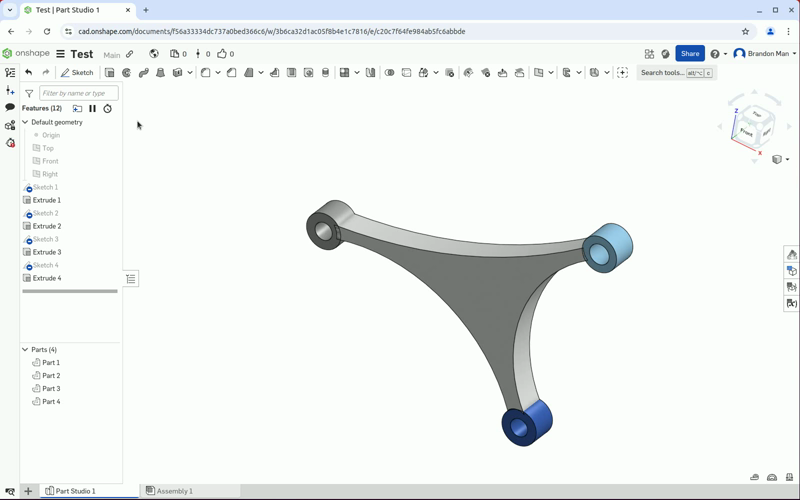
mouse_move(73, 189)
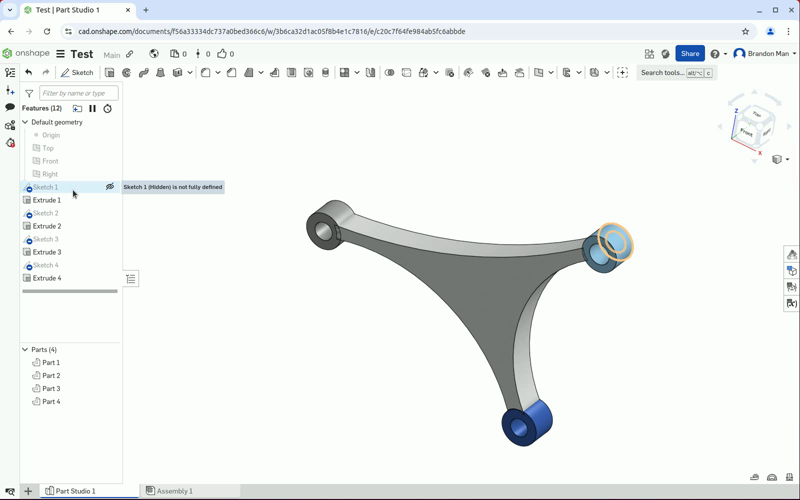
click(73, 189)